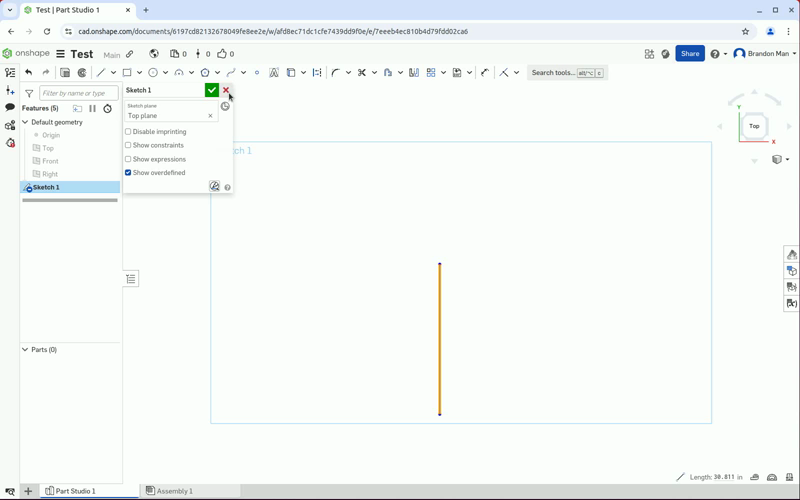
key(shift+h)
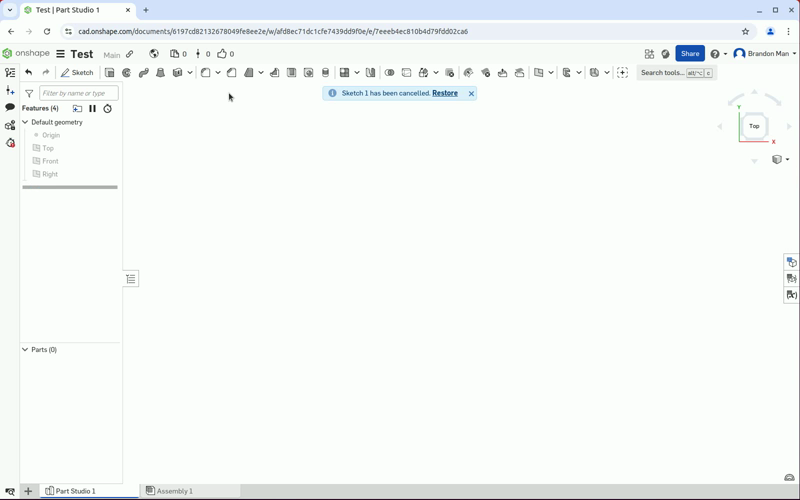
mouse_move(73, 352)
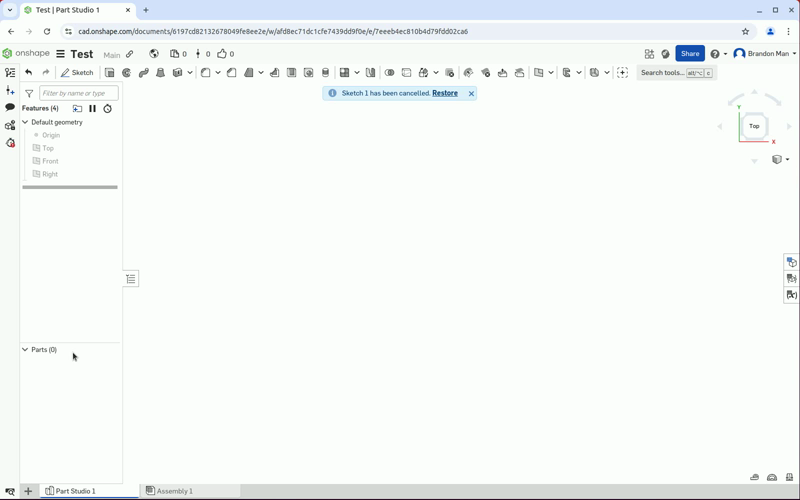
key(y)
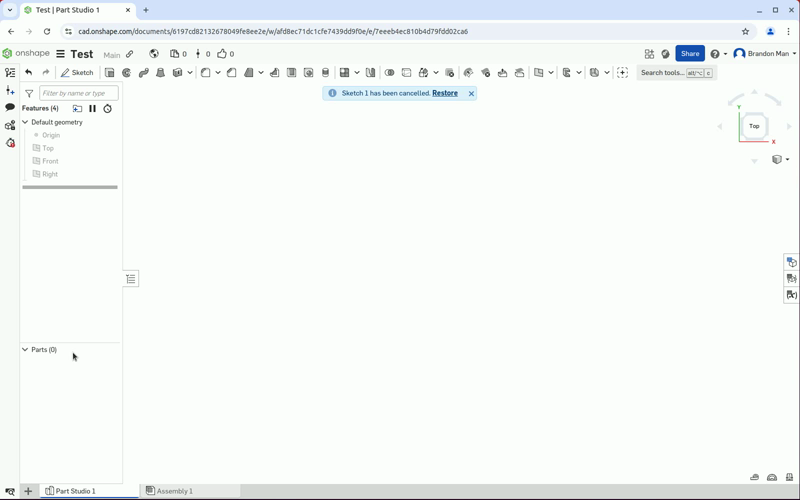
key(shift+p)
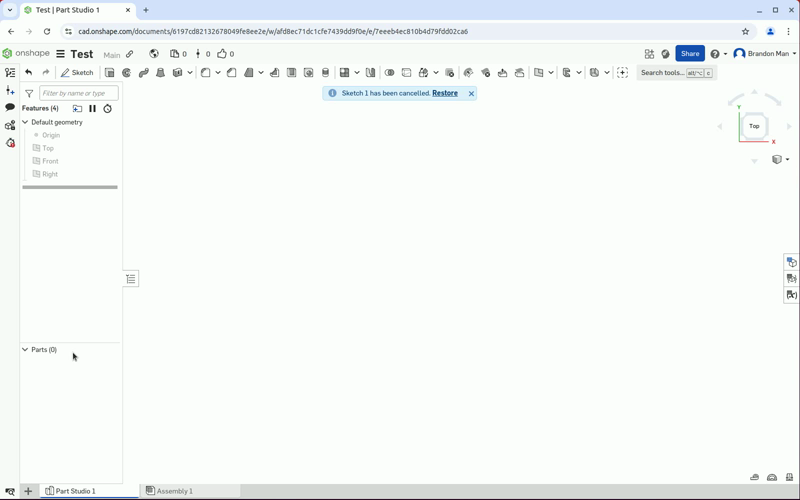
key(space)
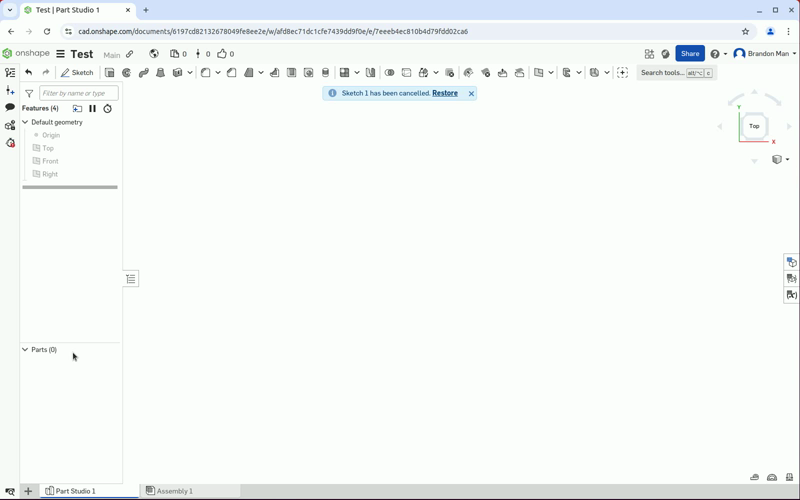
key_down(shift)
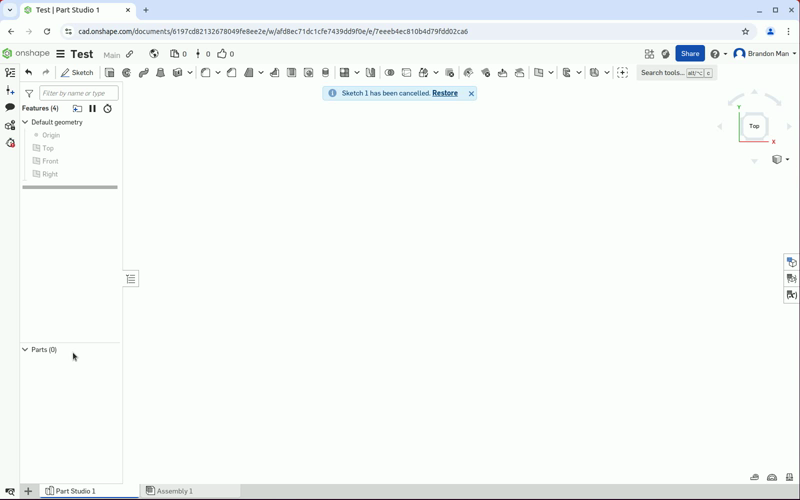
key(up)
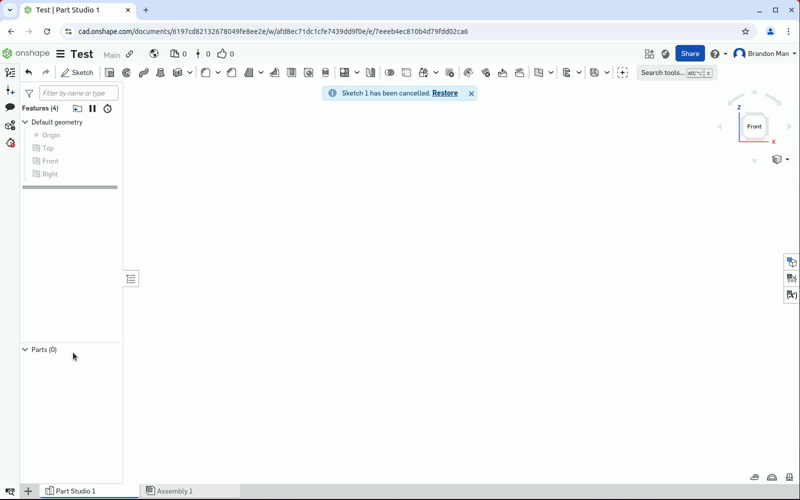
key_up(shift)
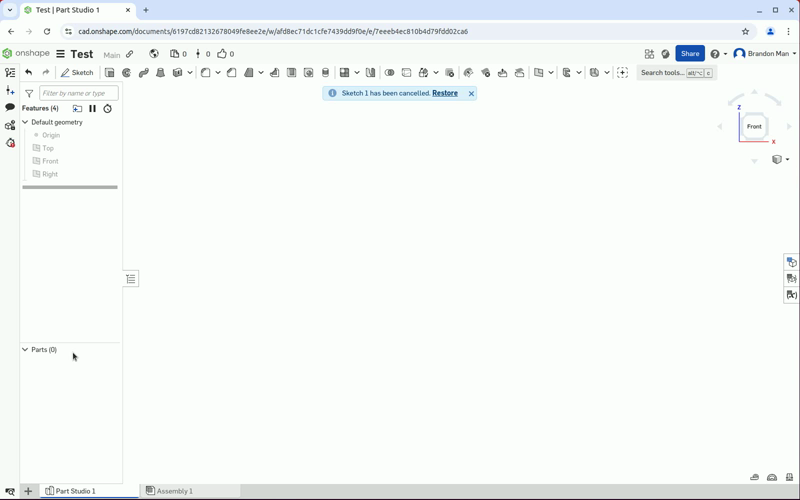
mouse_move(73, 352)
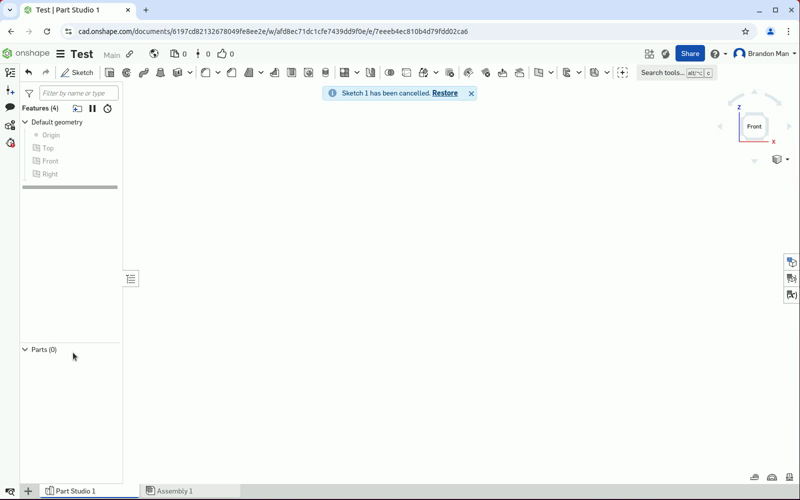
key(shift+y)
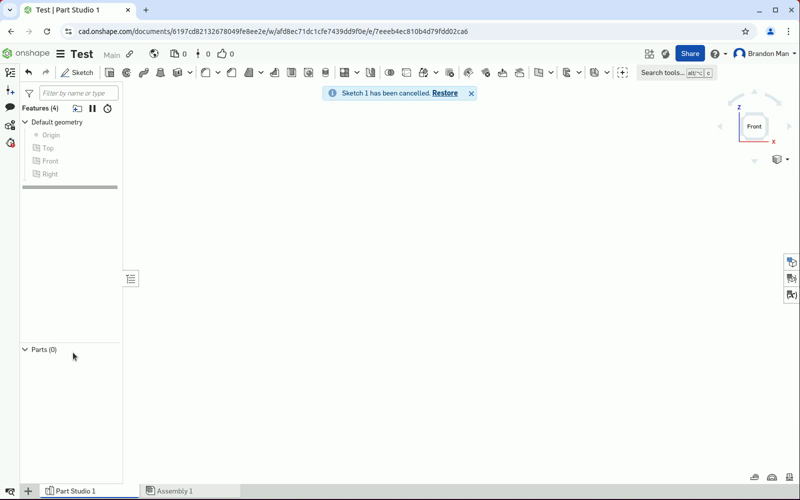
key(shift+s)
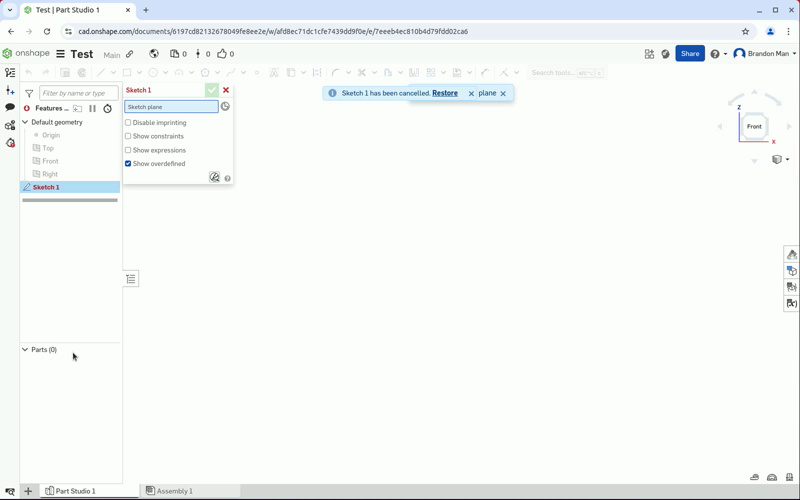
mouse_move(73, 163)
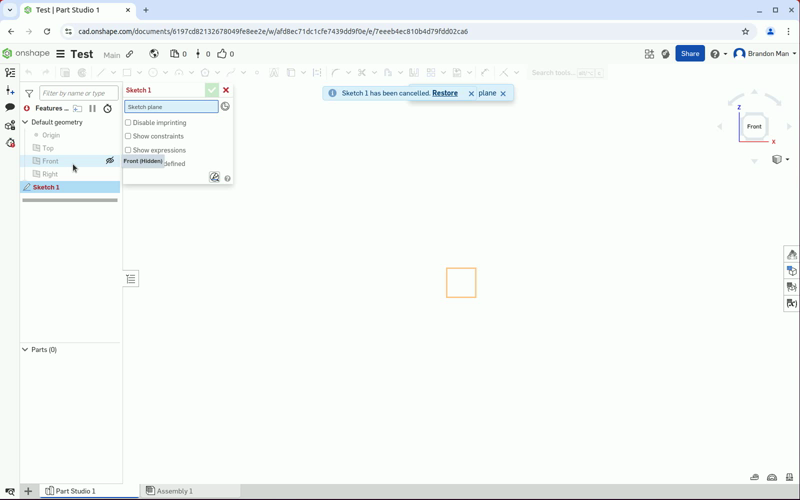
click(73, 163)
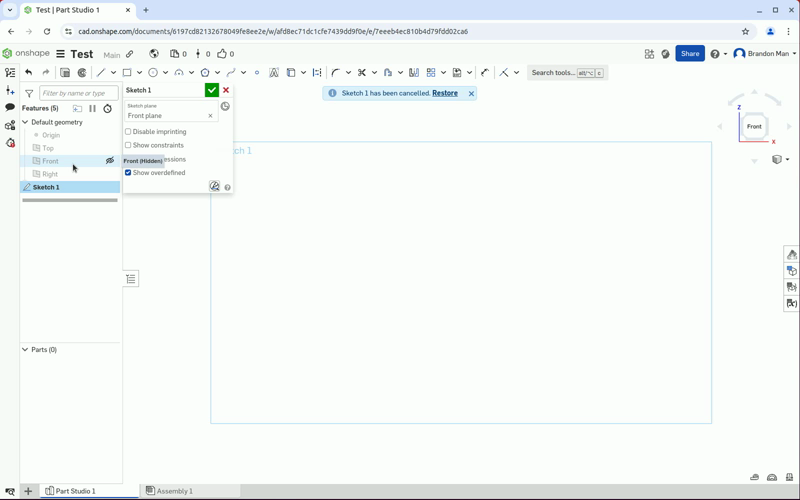
mouse_move(73, 352)
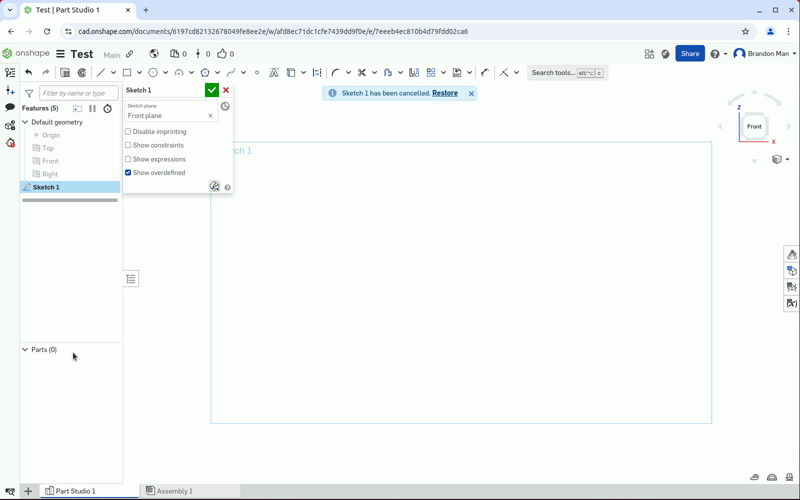
key(y)
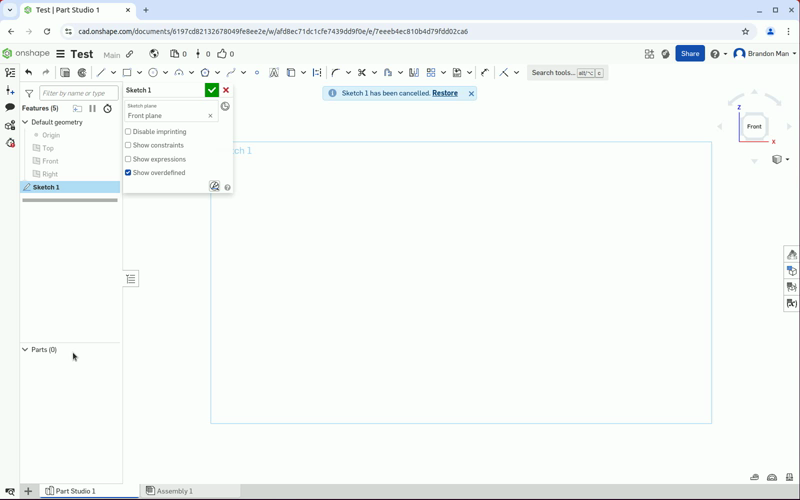
key(l)
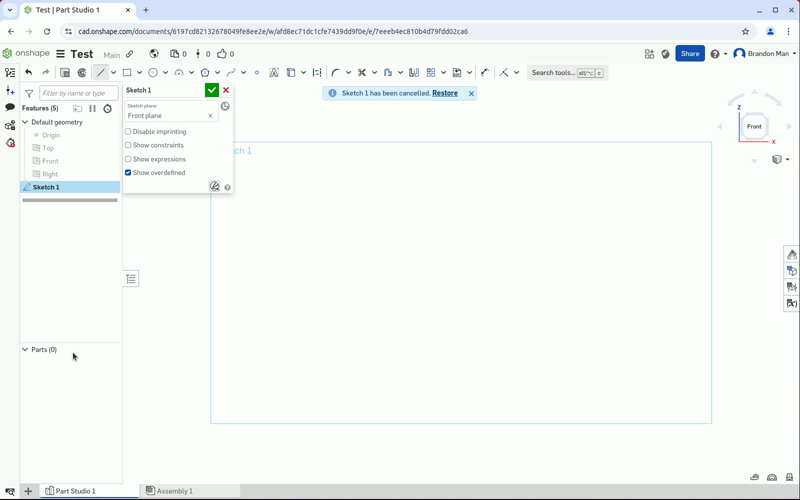
key_down(shift)
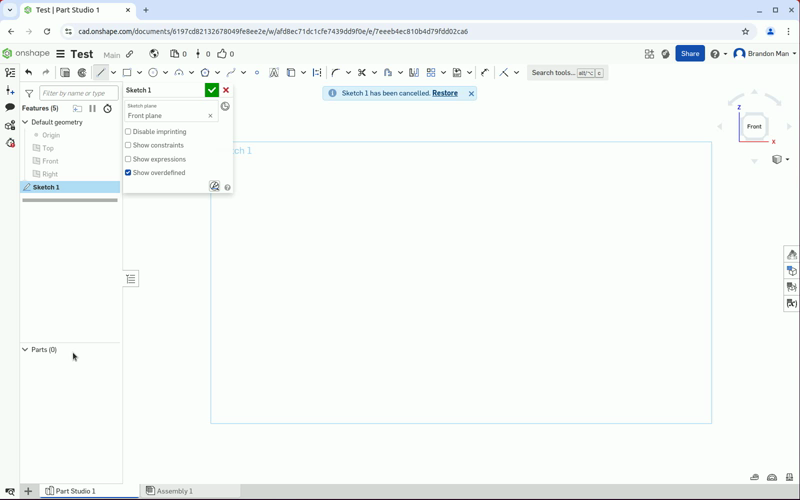
mouse_move(456, 178)
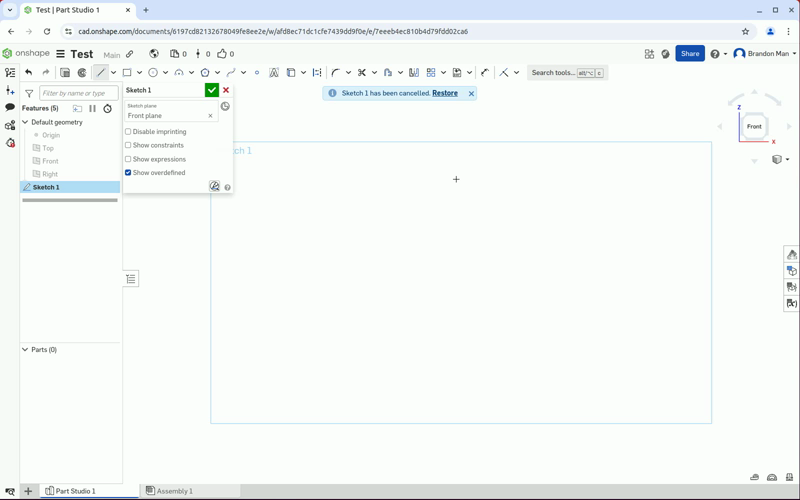
click(456, 178)
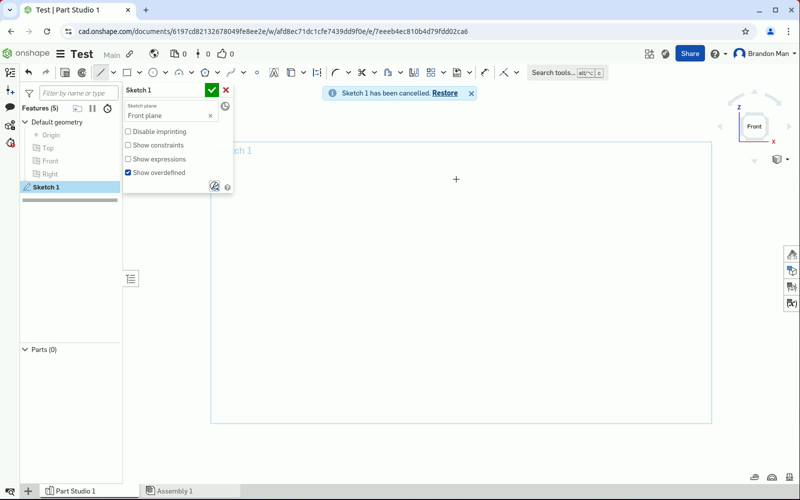
key_up(shift)
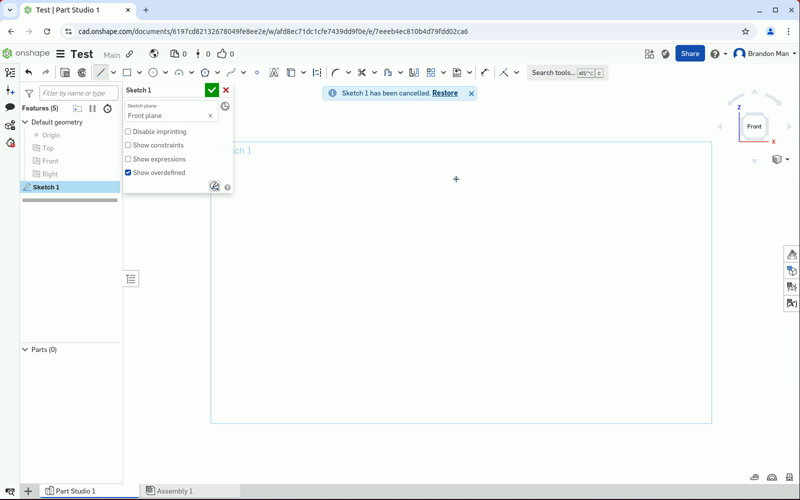
key_down(shift)
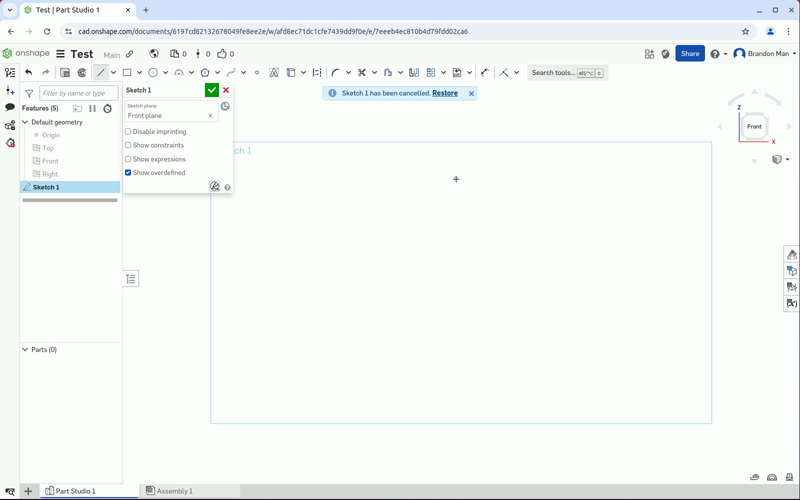
mouse_move(486, 178)
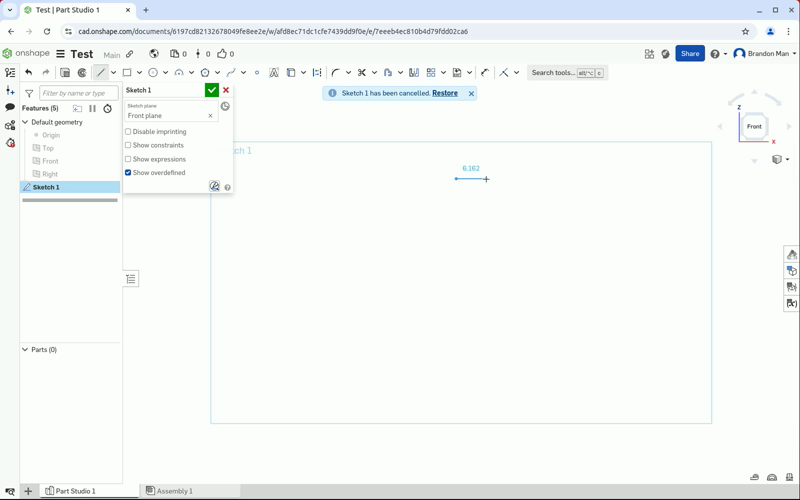
mouse_move(466, 178)
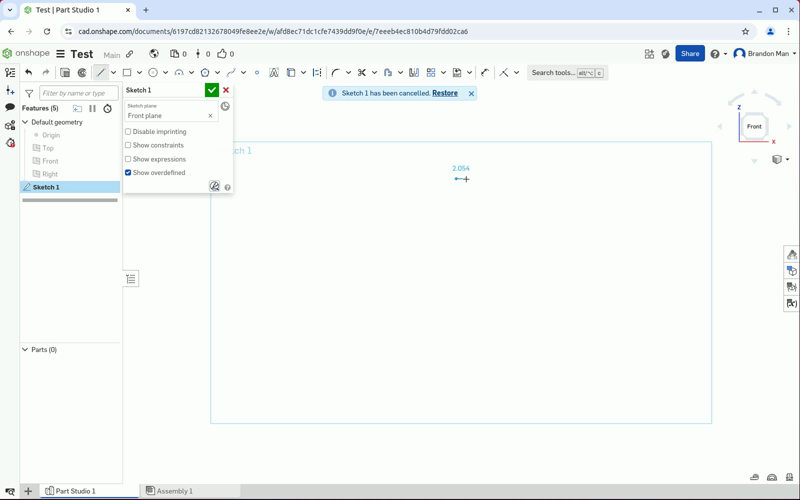
click(466, 178)
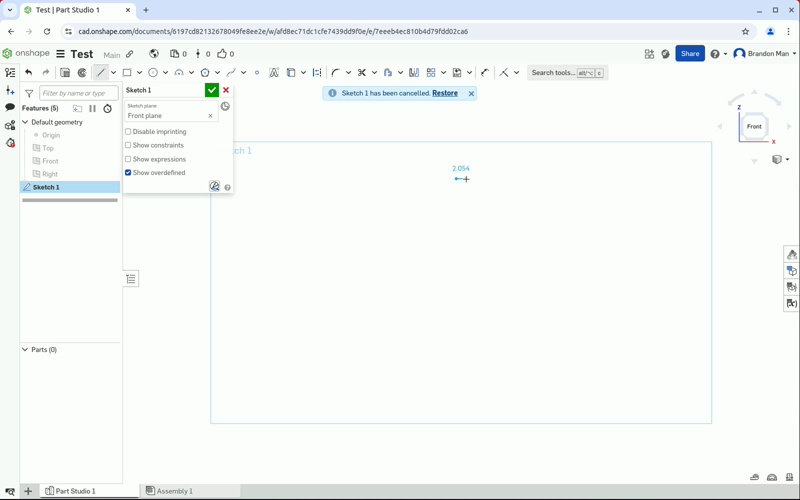
key_up(shift)
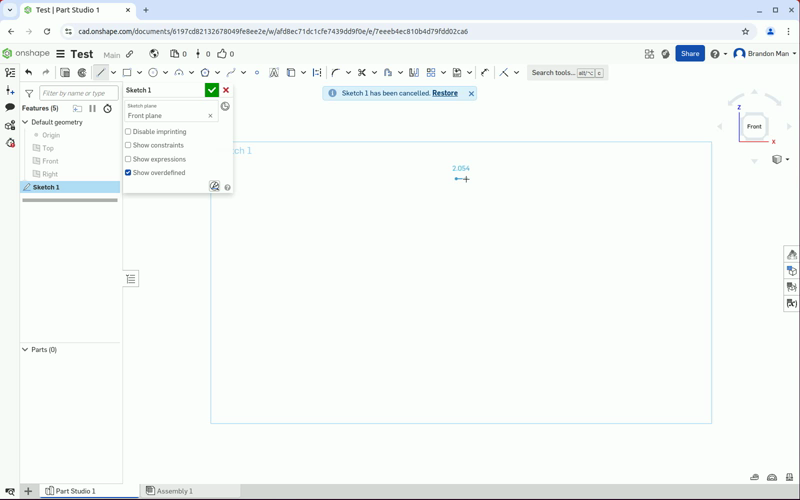
key_down(shift)
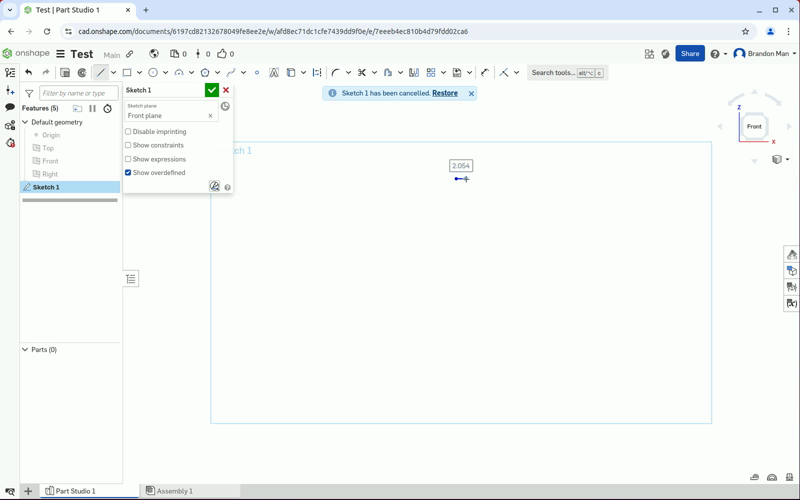
mouse_move(496, 178)
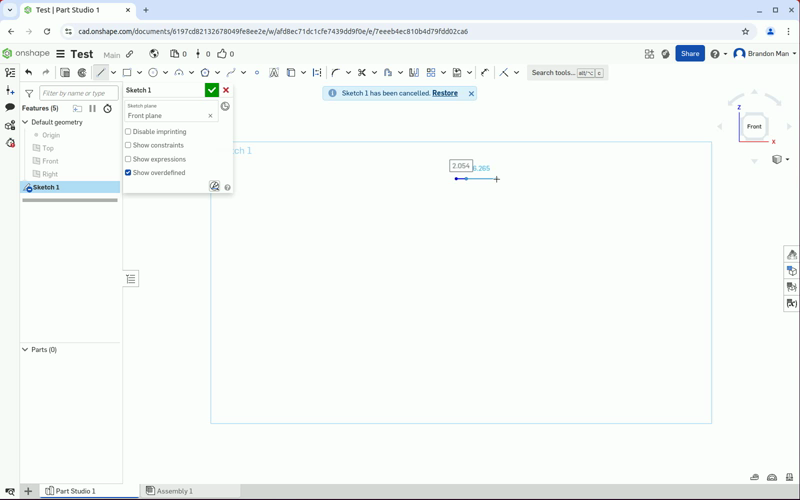
mouse_move(461, 169)
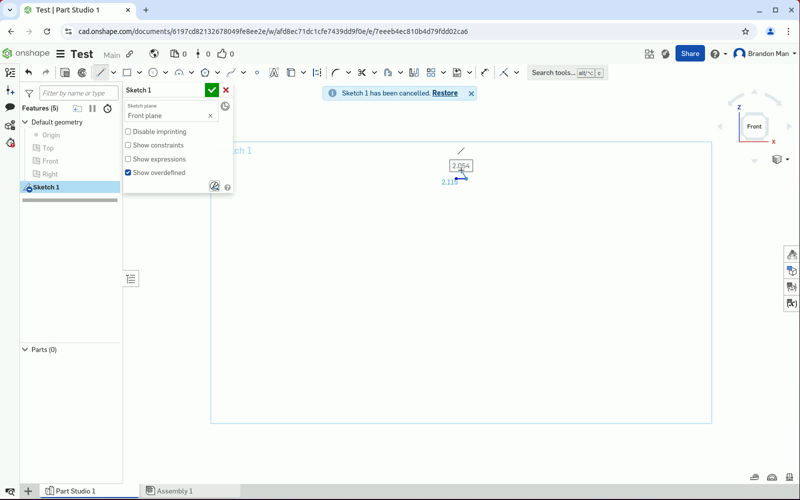
click(461, 169)
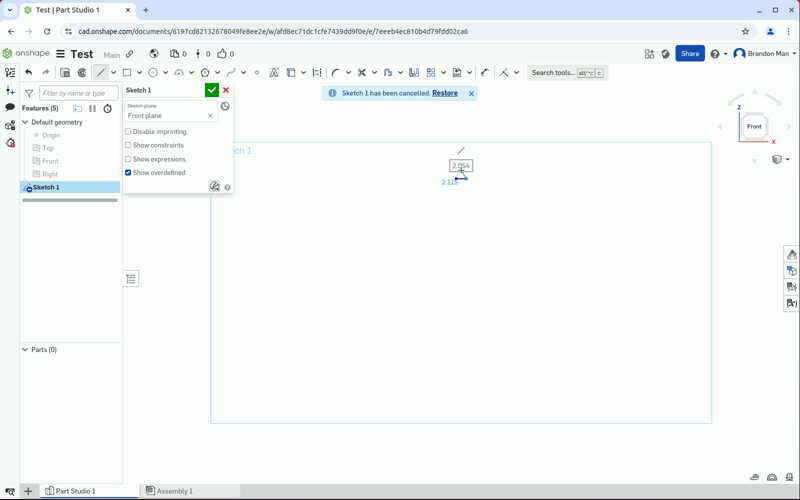
key_up(shift)
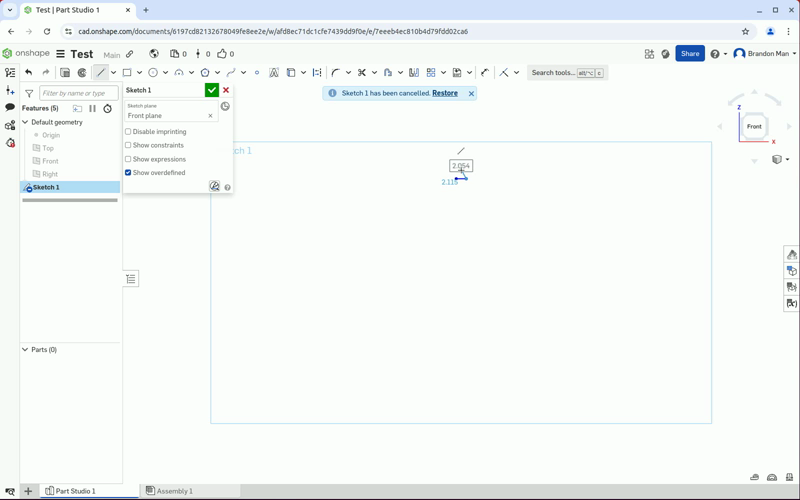
mouse_move(491, 169)
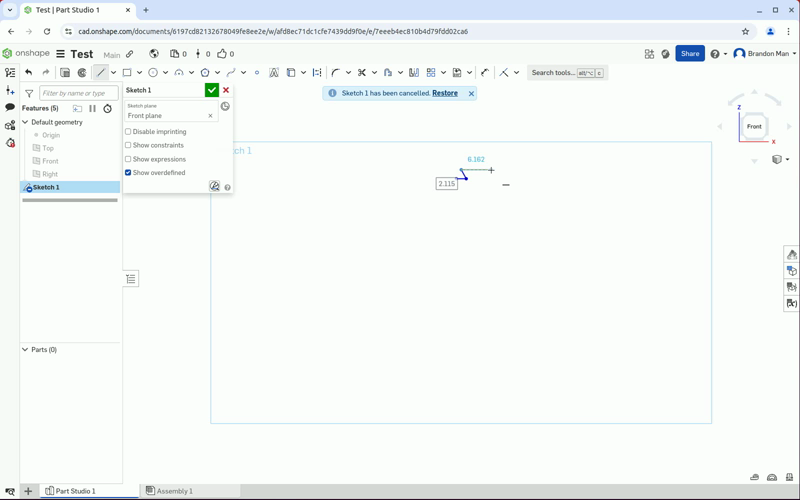
key_down(shift)
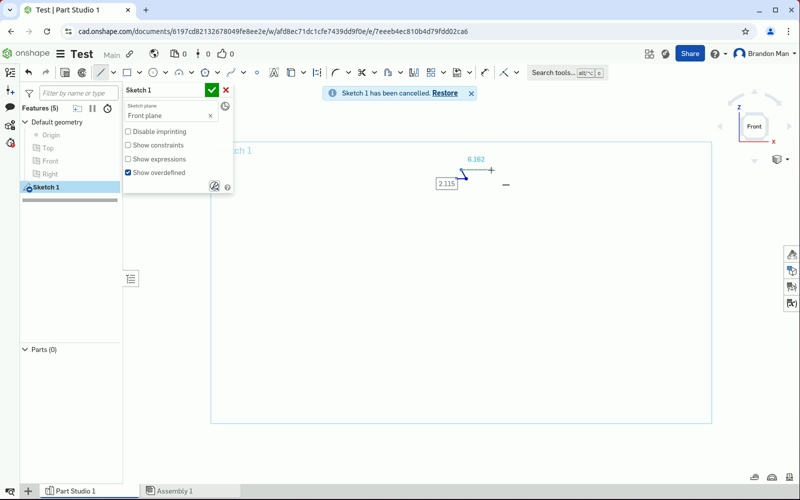
mouse_move(456, 178)
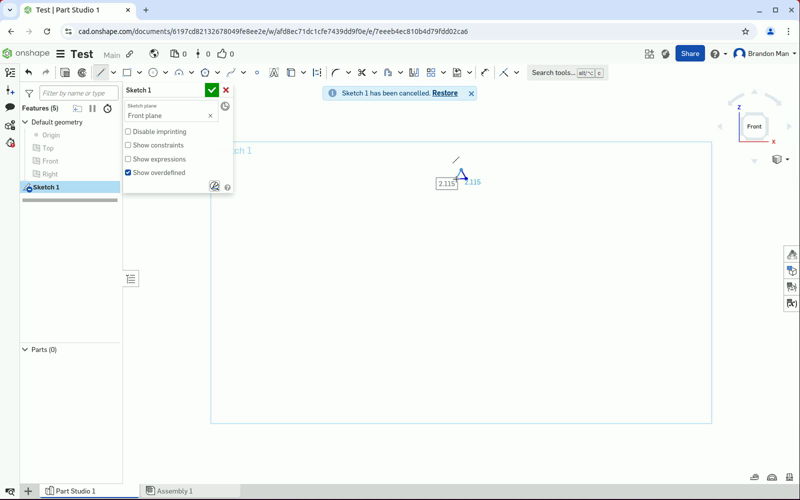
key_up(shift)
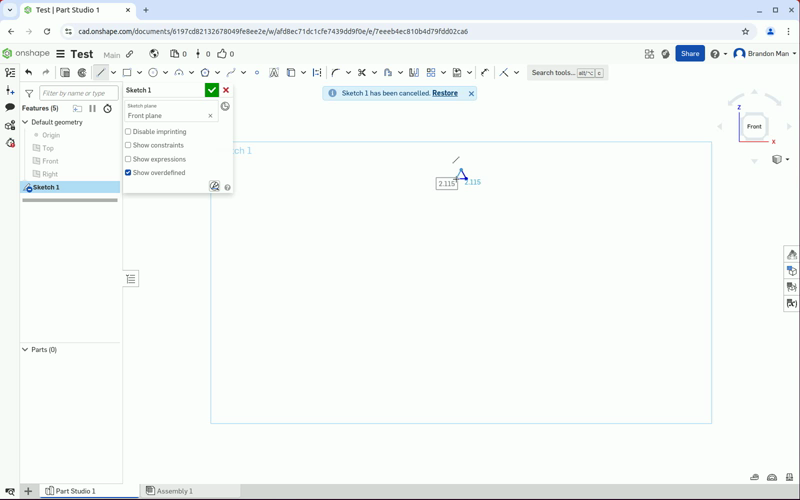
click(456, 178)
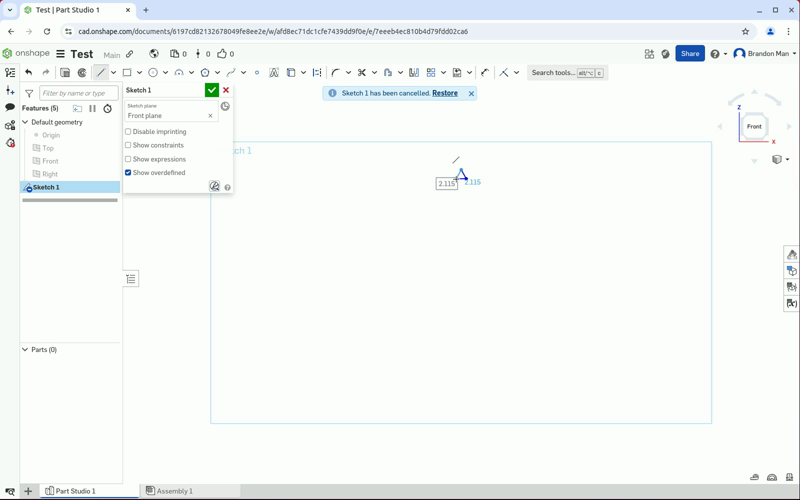
key(esc)
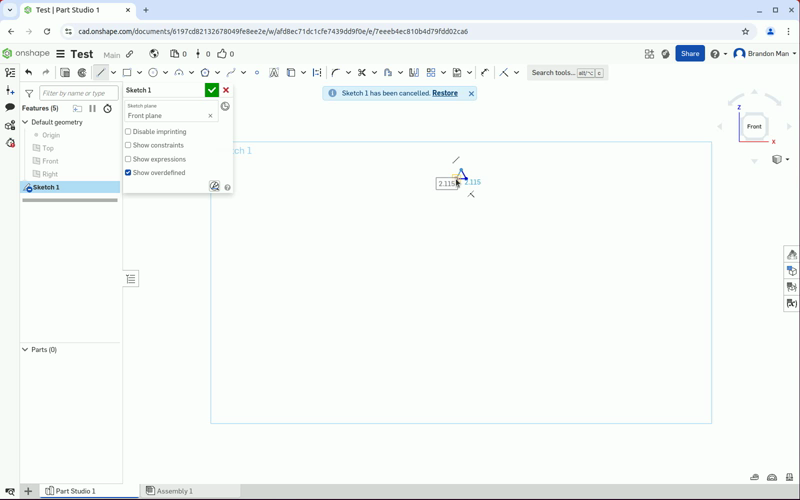
mouse_move(462, 173)
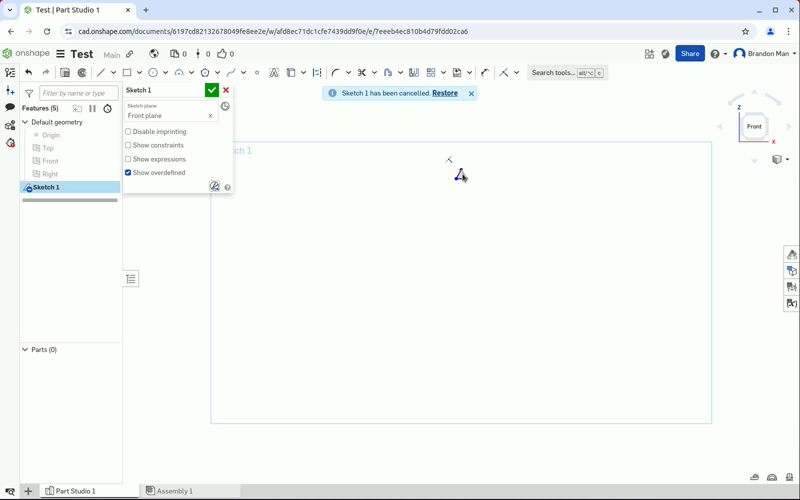
scroll(6)
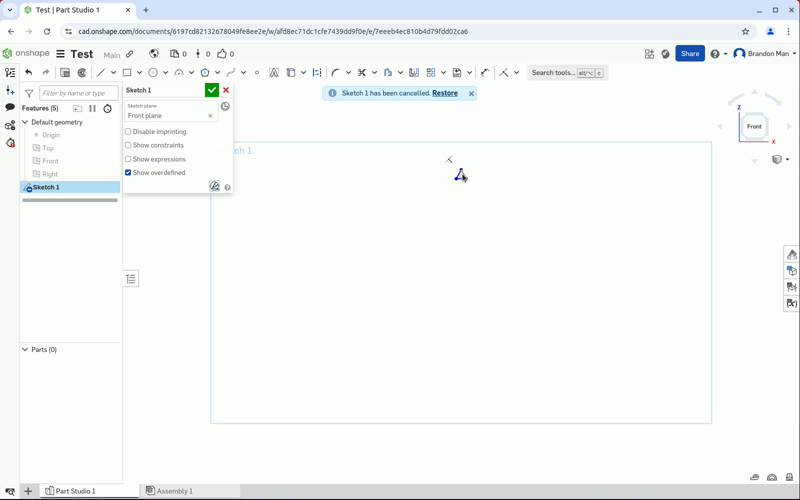
scroll(6)
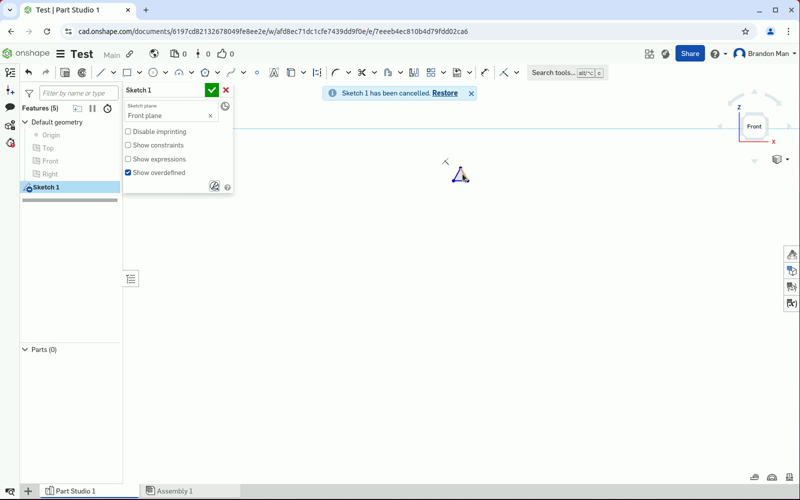
scroll(6)
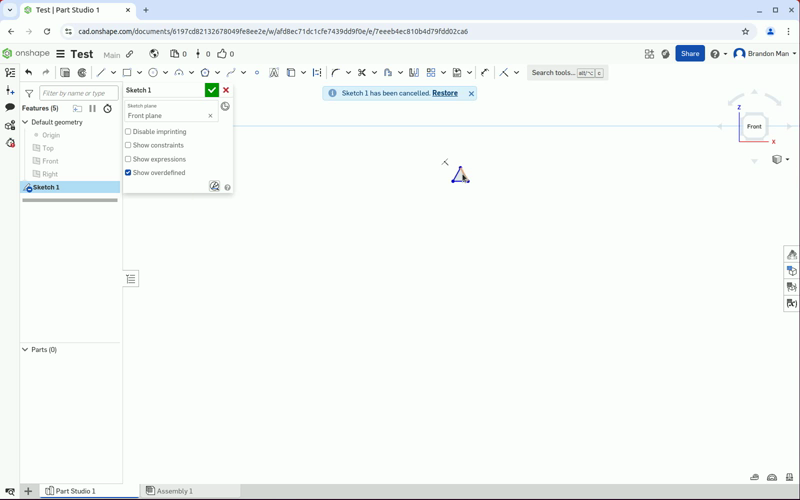
scroll(6)
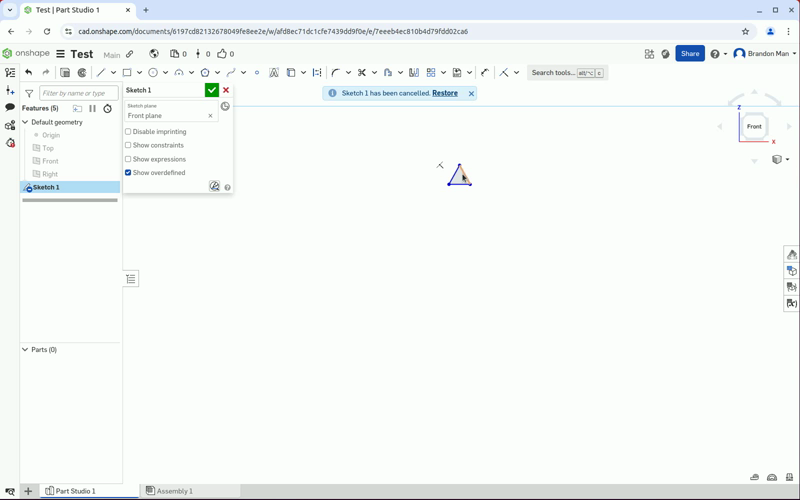
scroll(6)
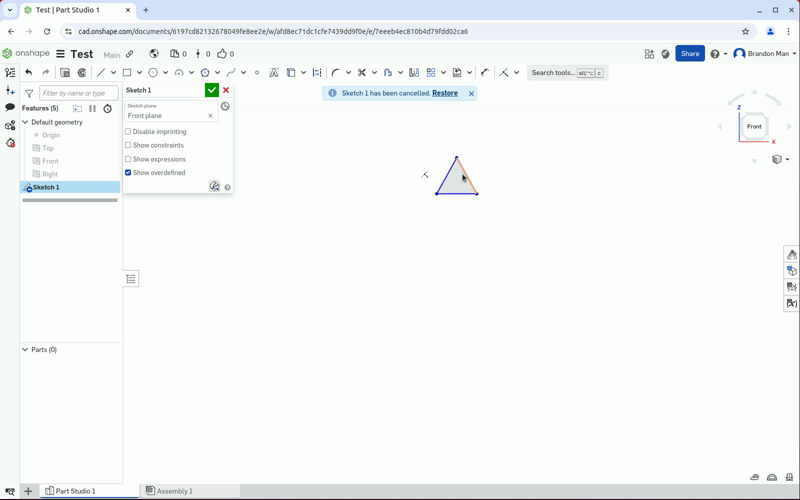
scroll(6)
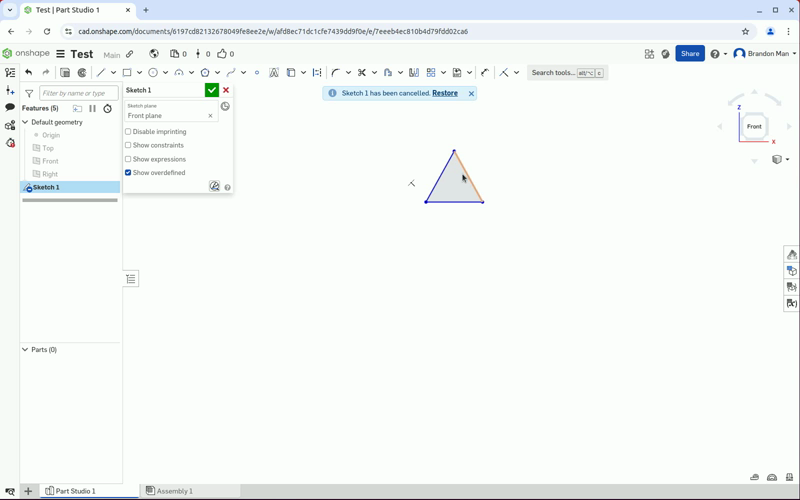
scroll(6)
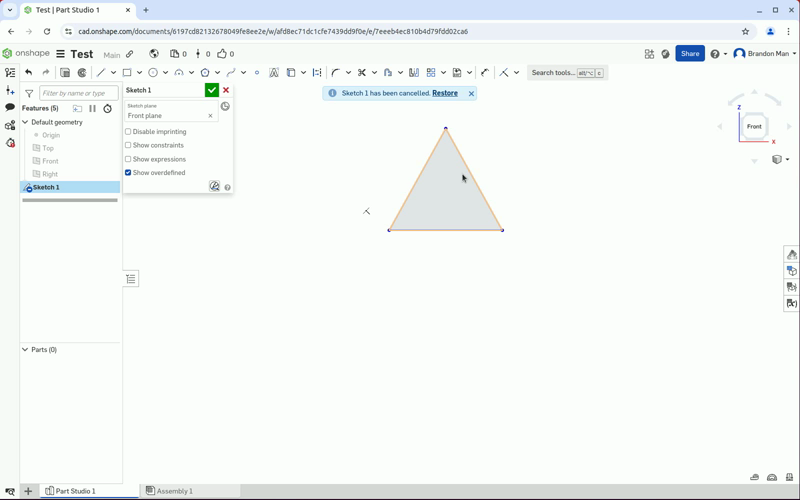
click(462, 173)
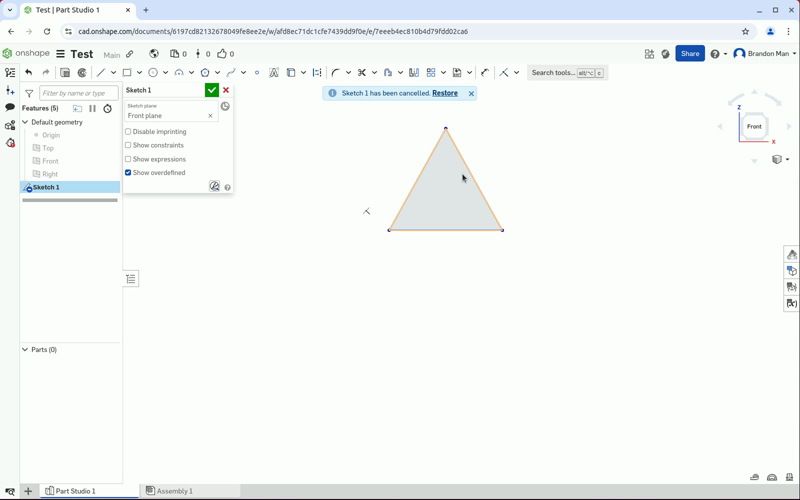
scroll(-6)
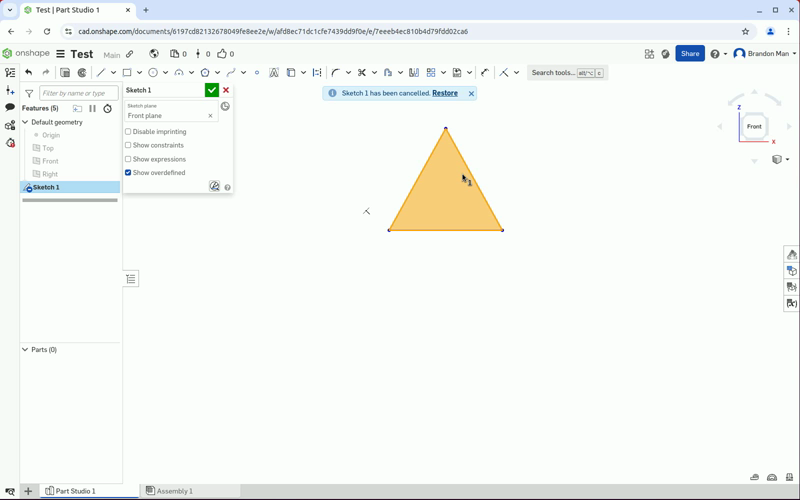
scroll(-6)
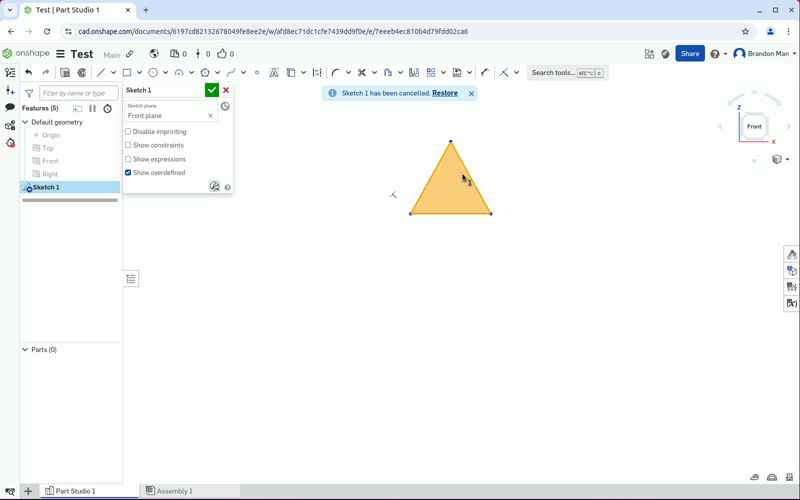
scroll(-6)
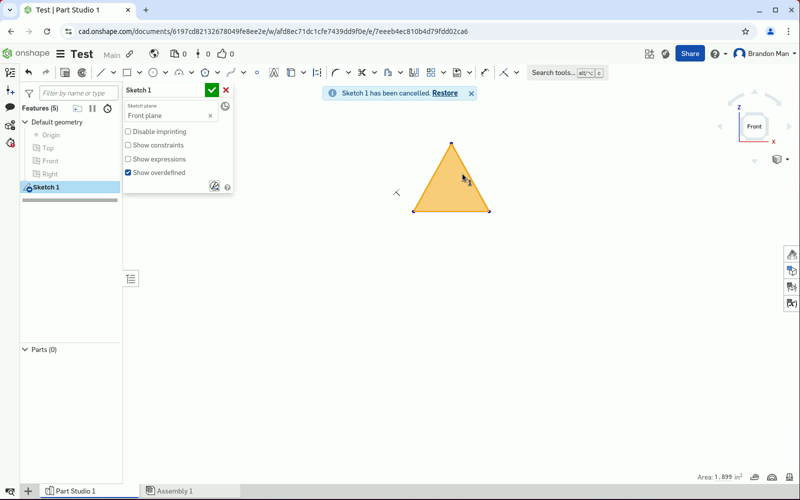
scroll(-6)
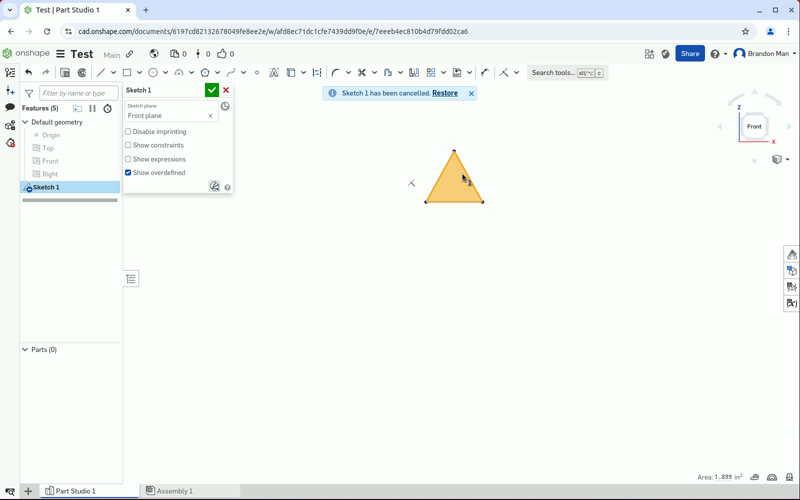
scroll(-6)
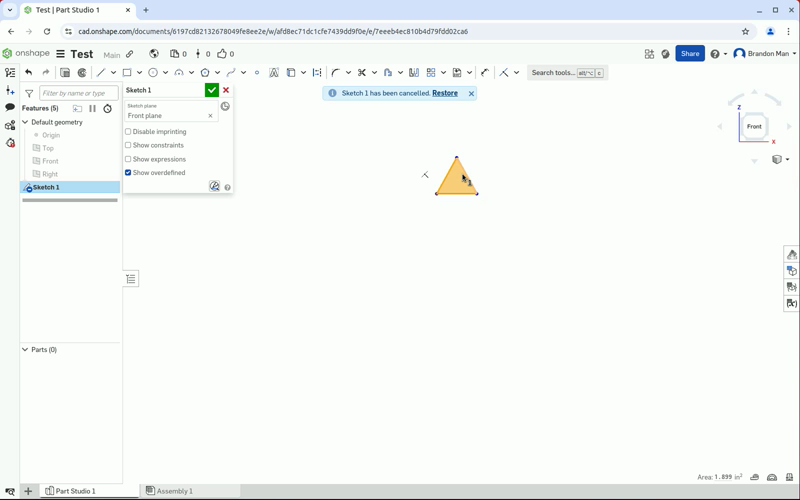
scroll(-6)
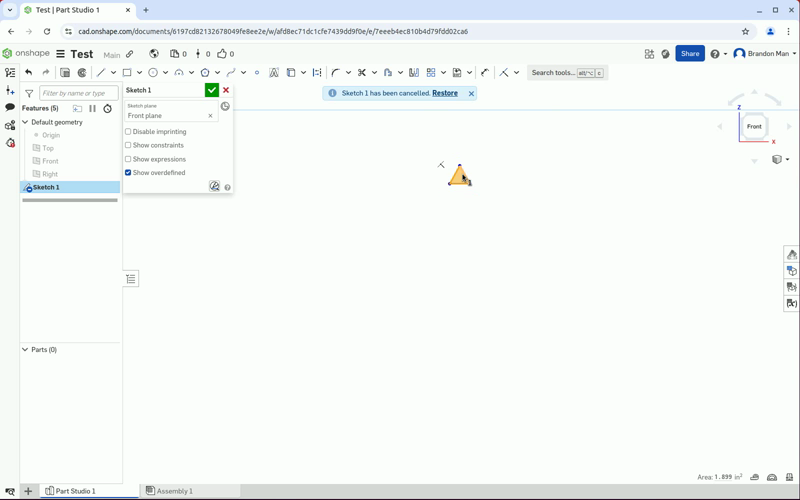
scroll(-6)
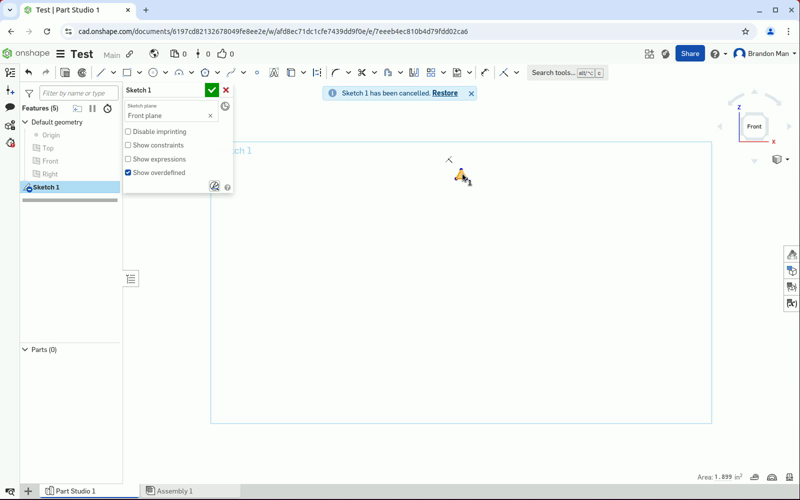
mouse_move(73, 352)
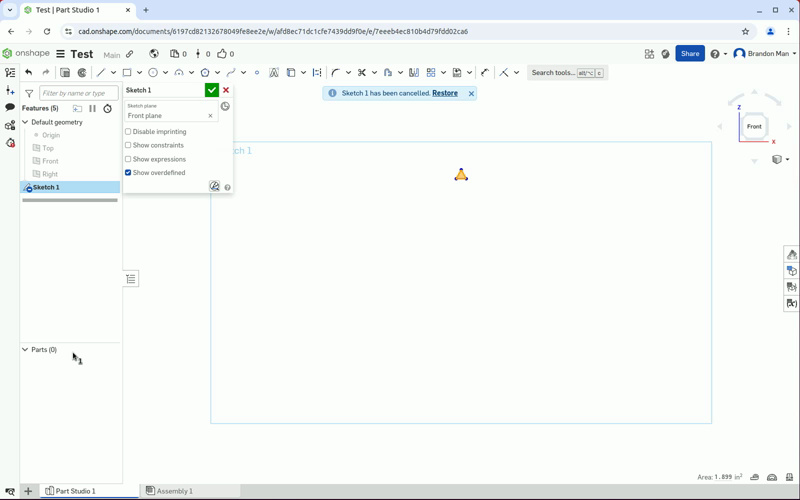
key(shift+y)
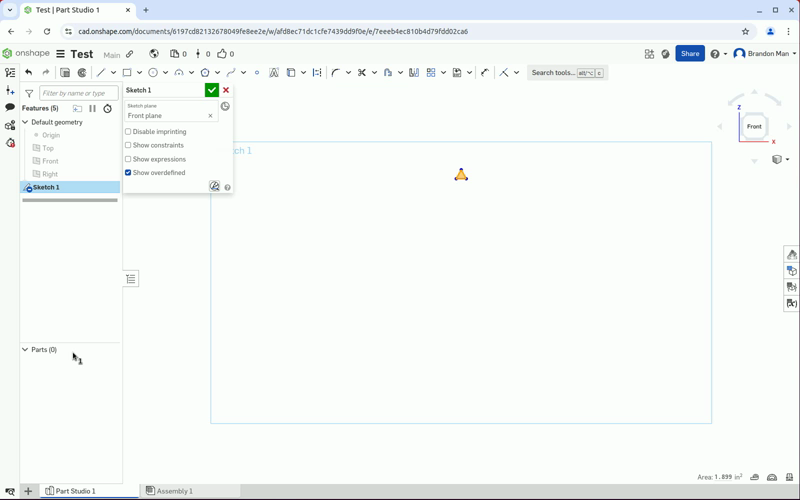
key(shift+e)
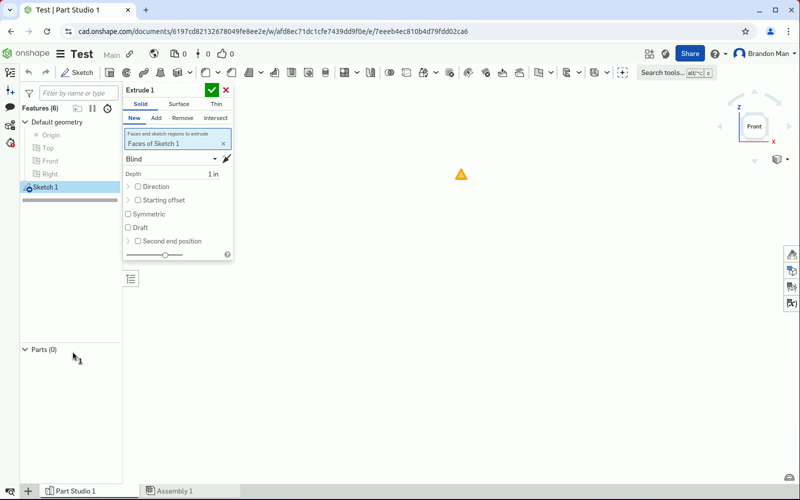
mouse_move(143, 106)
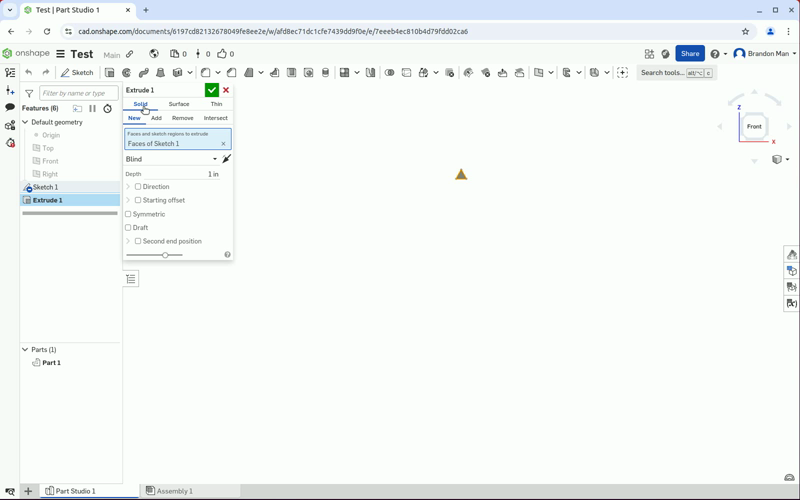
click(143, 106)
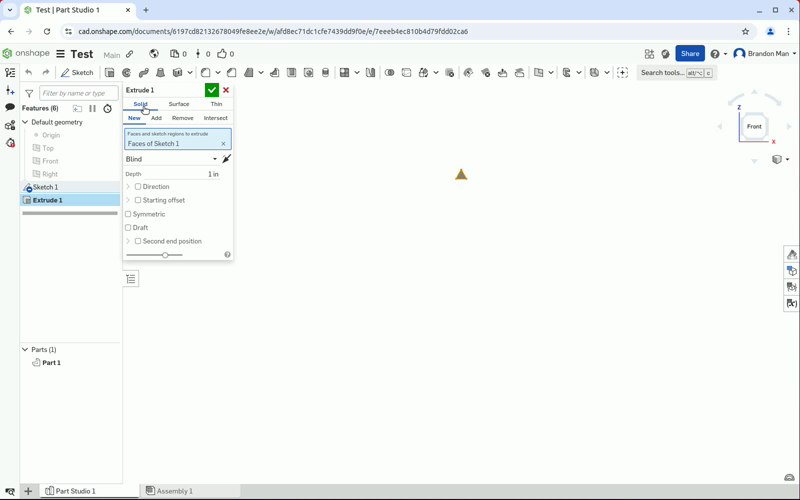
mouse_move(137, 120)
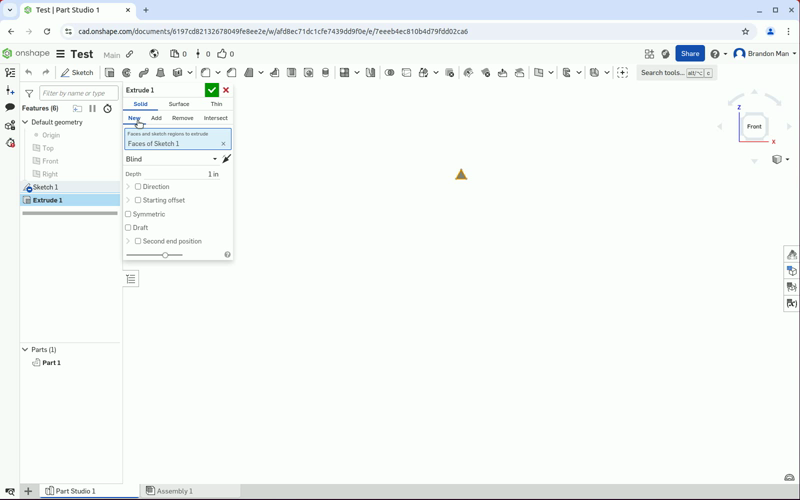
click(137, 120)
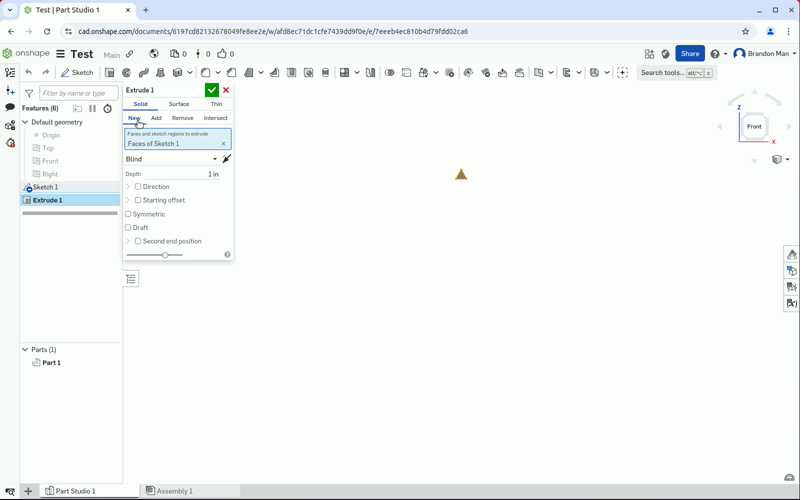
key(tab, 4)
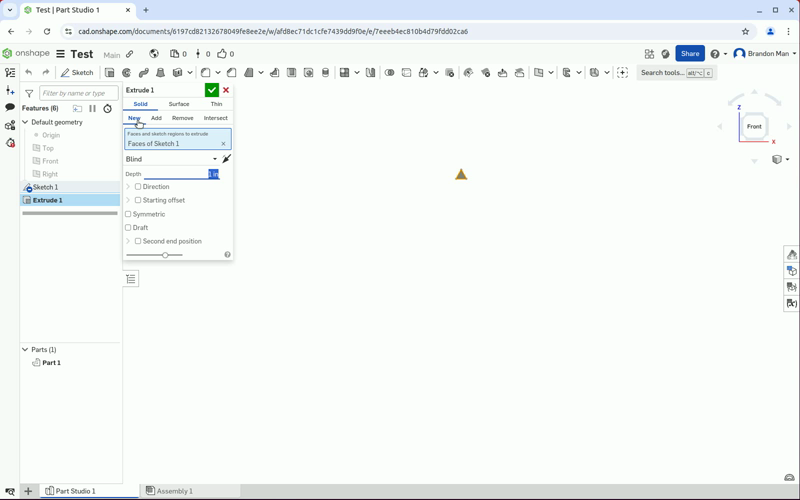
text(7.703)
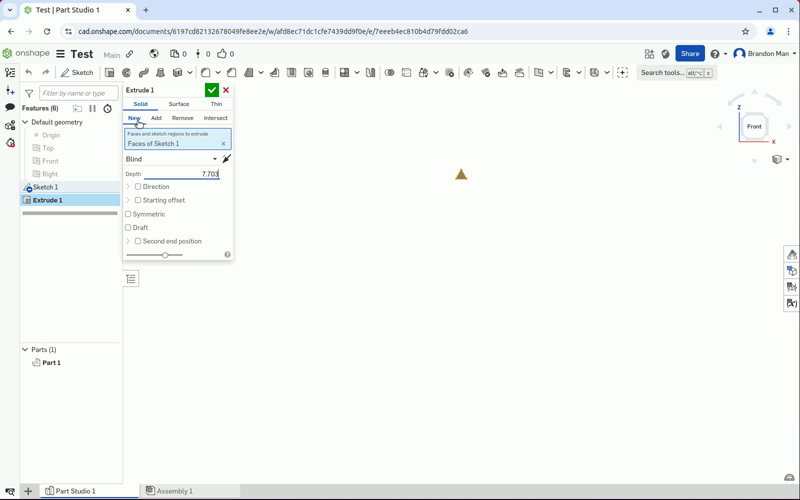
key(enter)
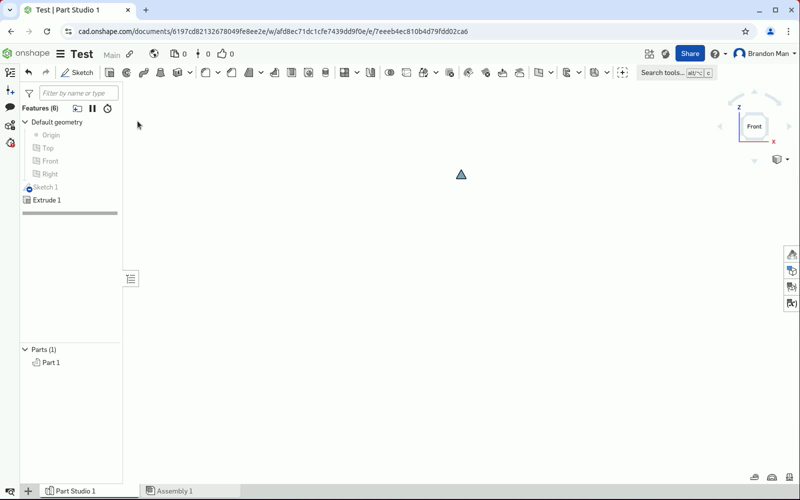
key(shift+h)
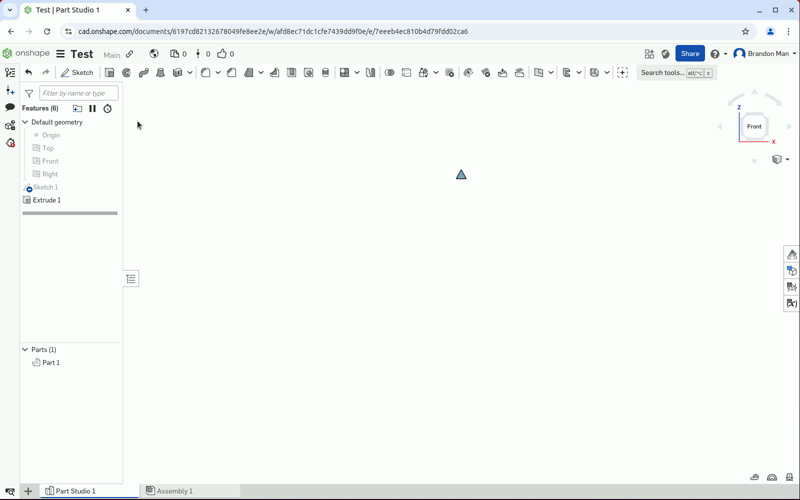
key(shift+h)
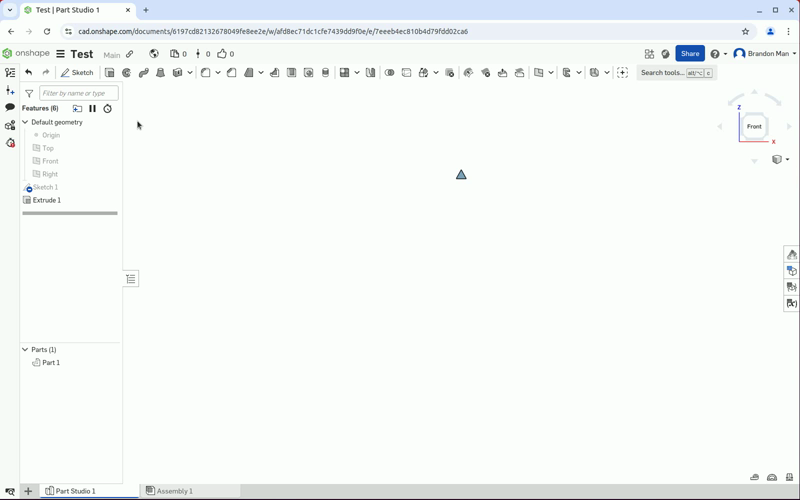
mouse_move(73, 189)
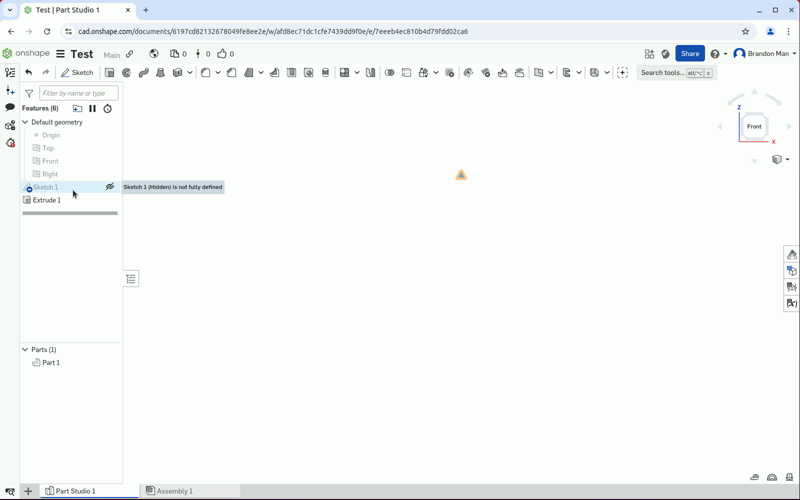
click(73, 189)
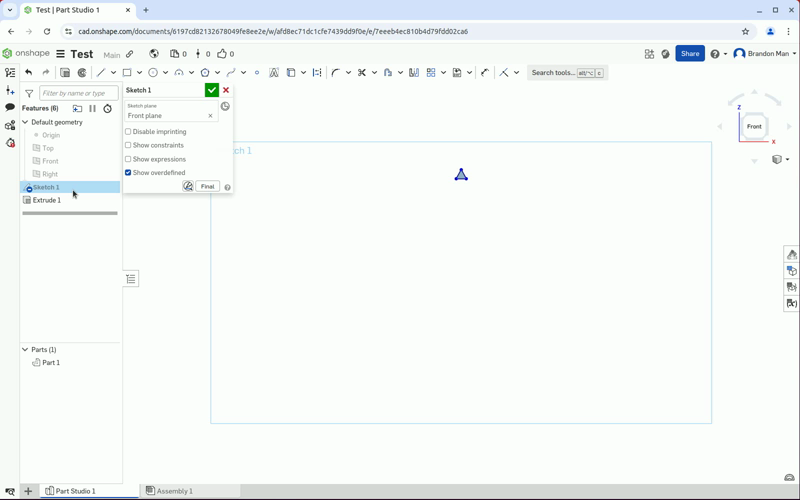
mouse_move(229, 92)
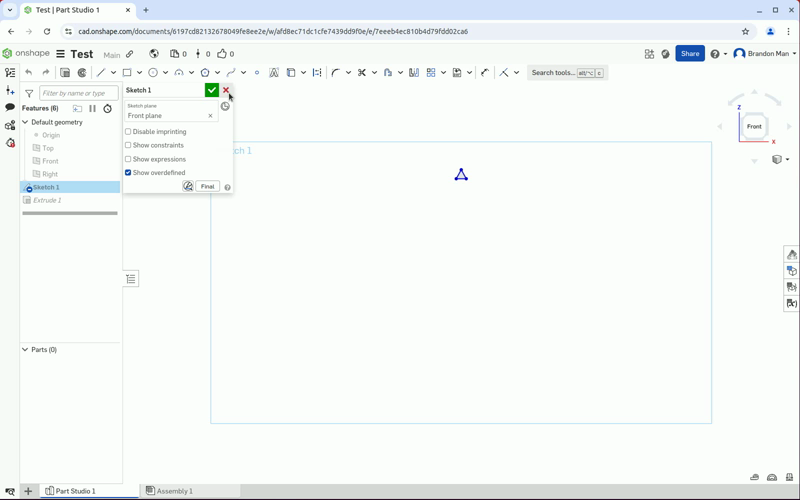
click(229, 92)
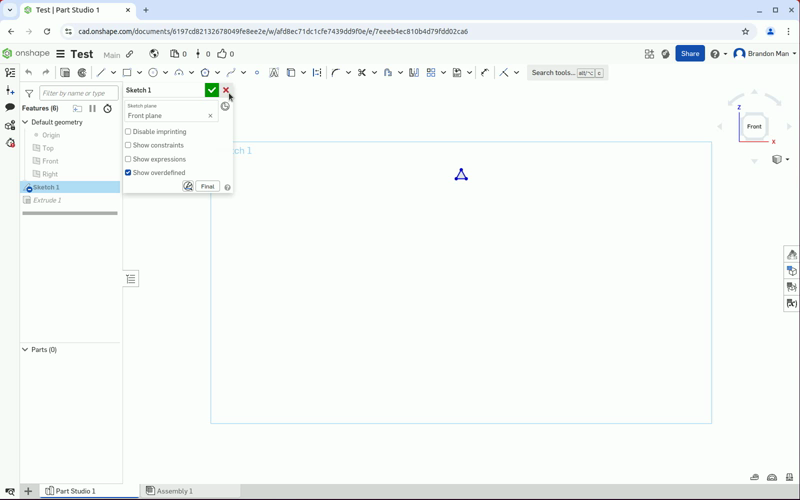
key(shift+s)
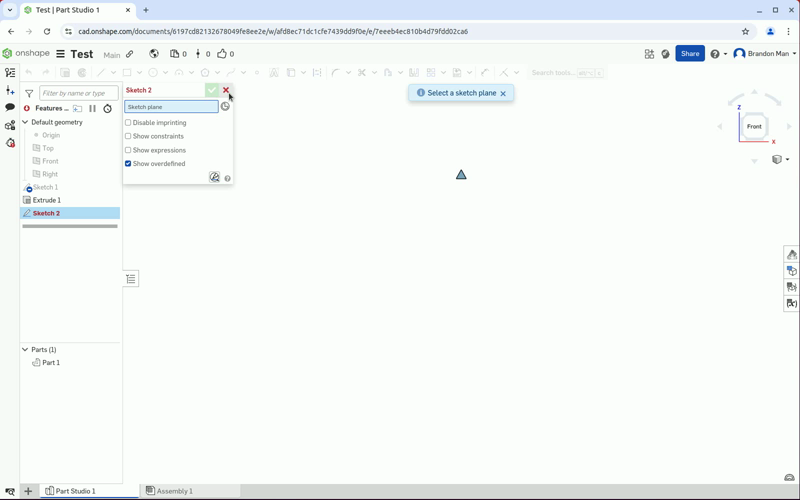
mouse_move(73, 163)
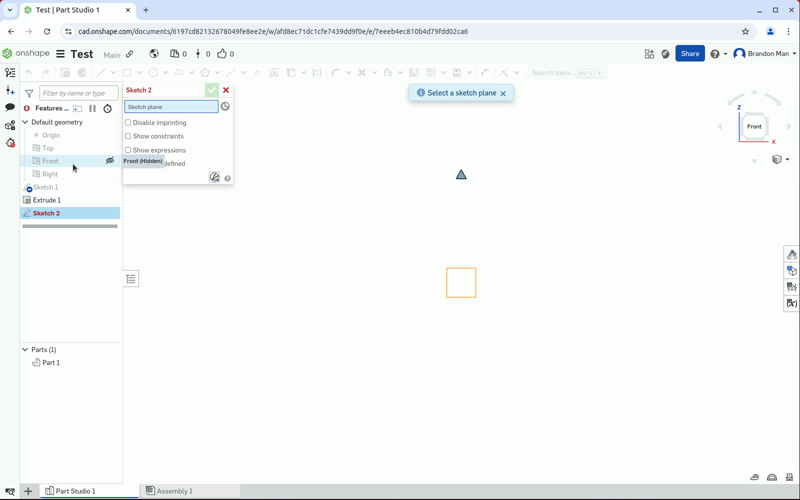
click(73, 163)
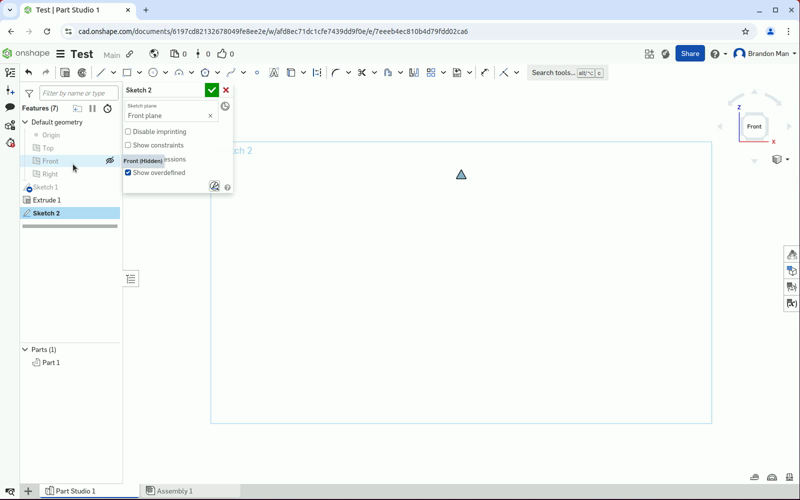
mouse_move(73, 352)
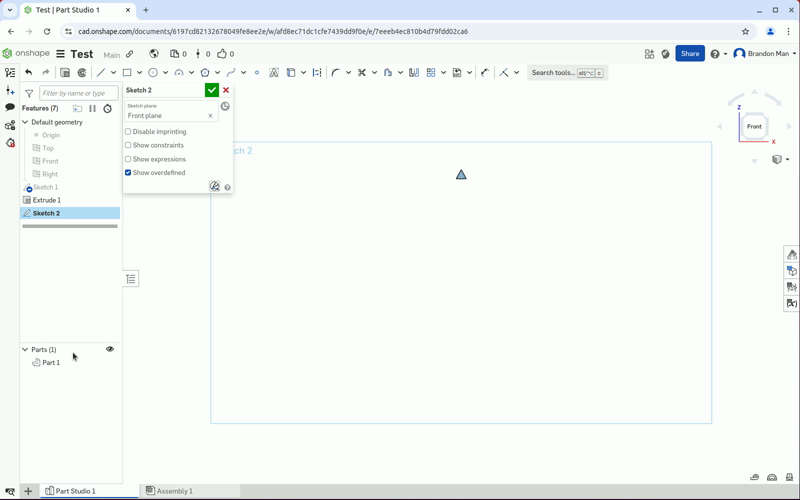
key(y)
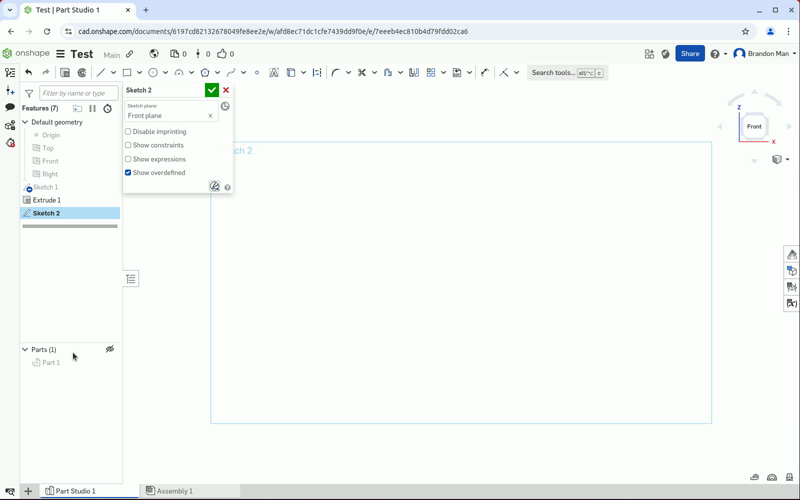
key(a)
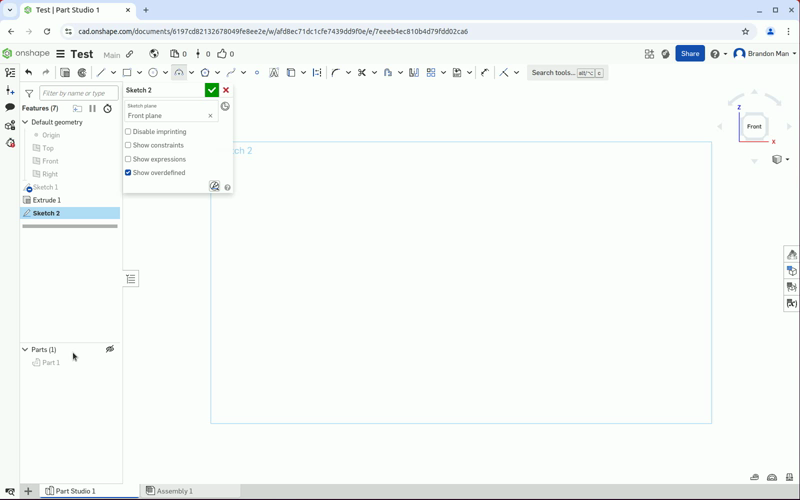
key_down(shift)
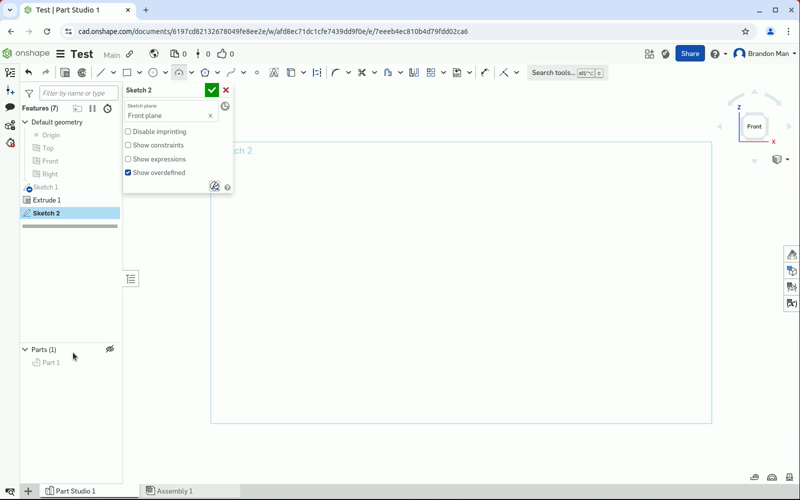
mouse_move(411, 254)
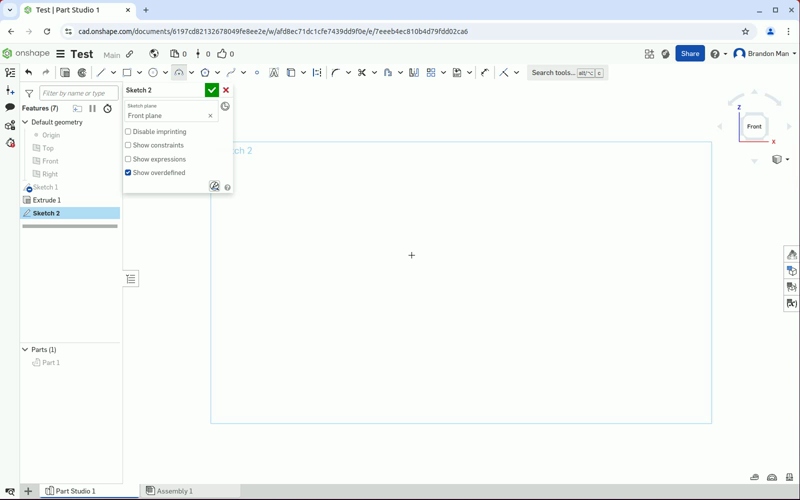
click(411, 254)
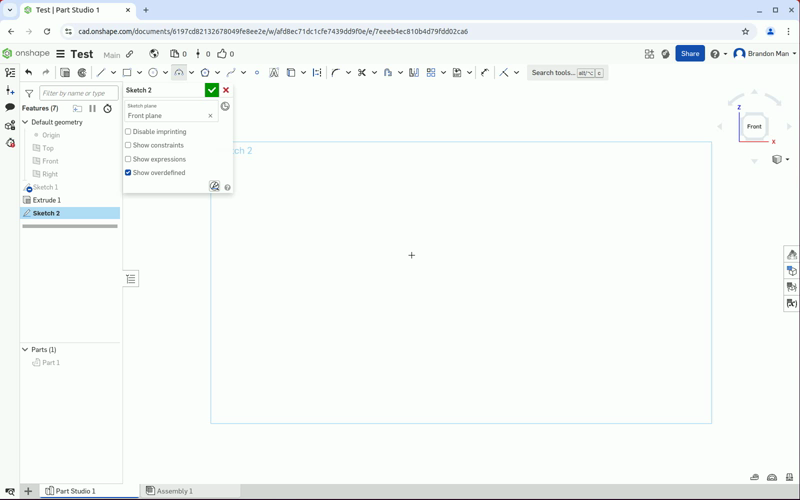
key_up(shift)
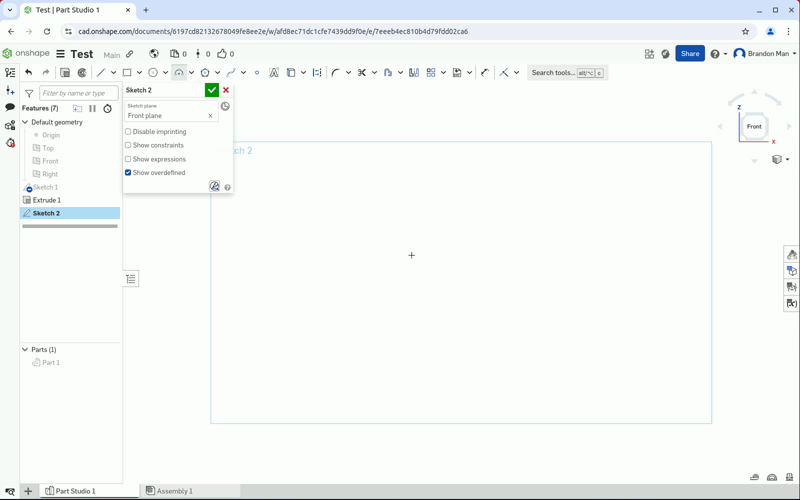
key_down(shift)
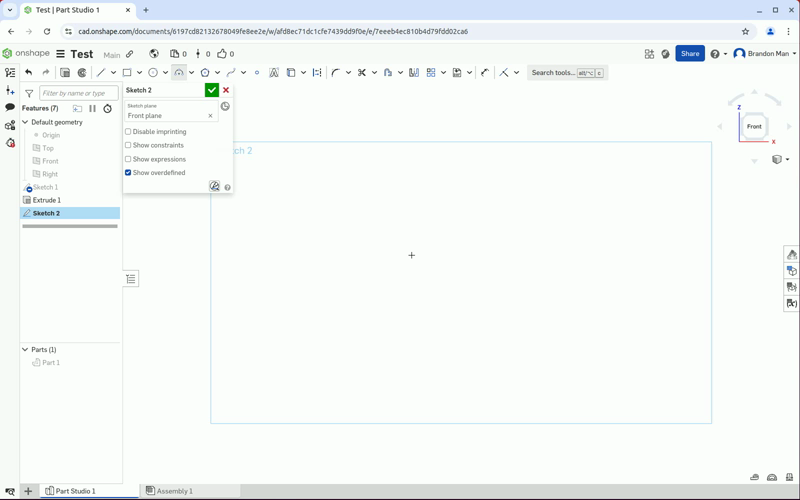
mouse_move(456, 226)
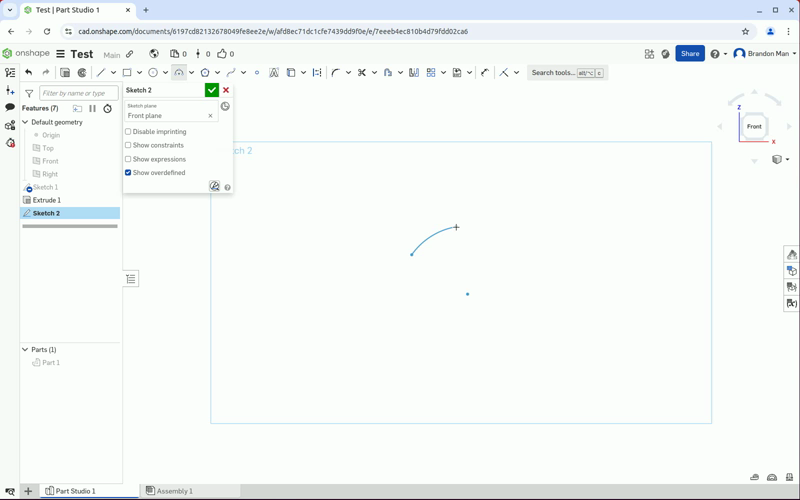
click(456, 226)
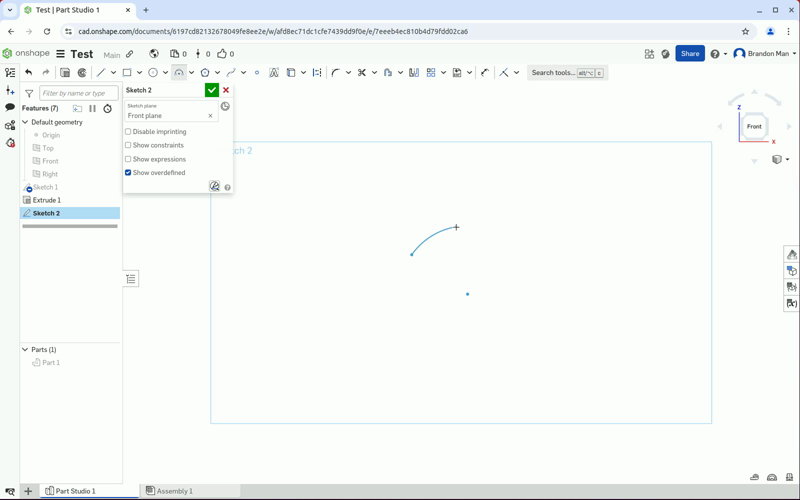
mouse_move(430, 235)
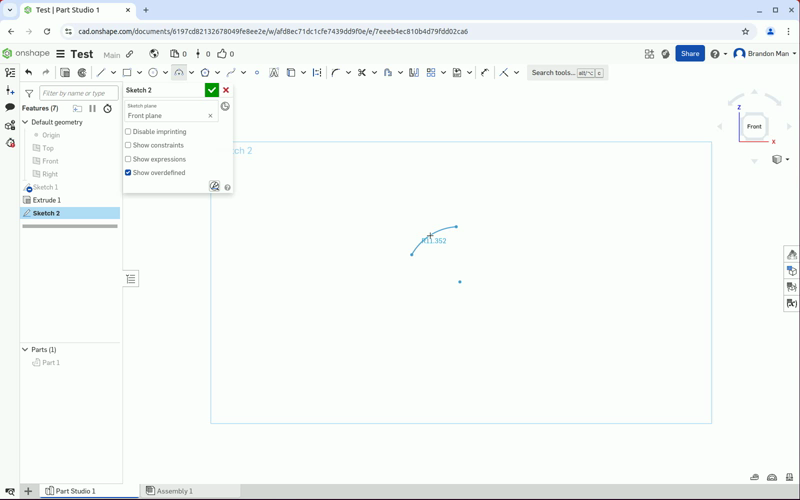
click(430, 235)
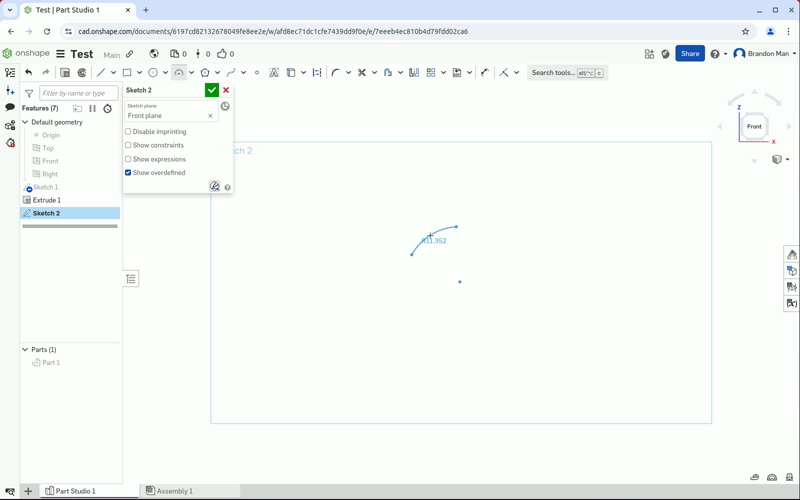
key_up(shift)
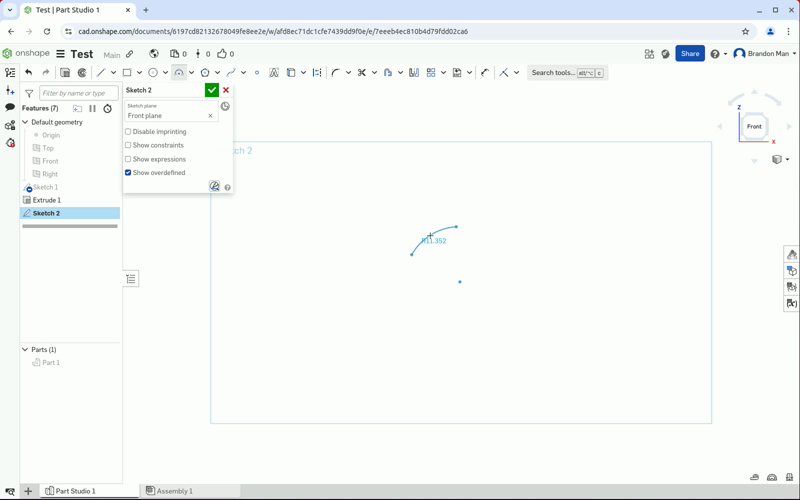
key(esc)
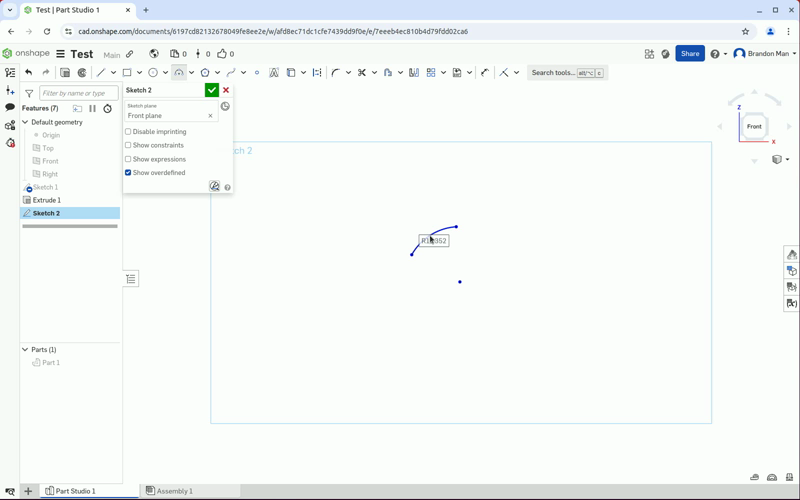
key(l)
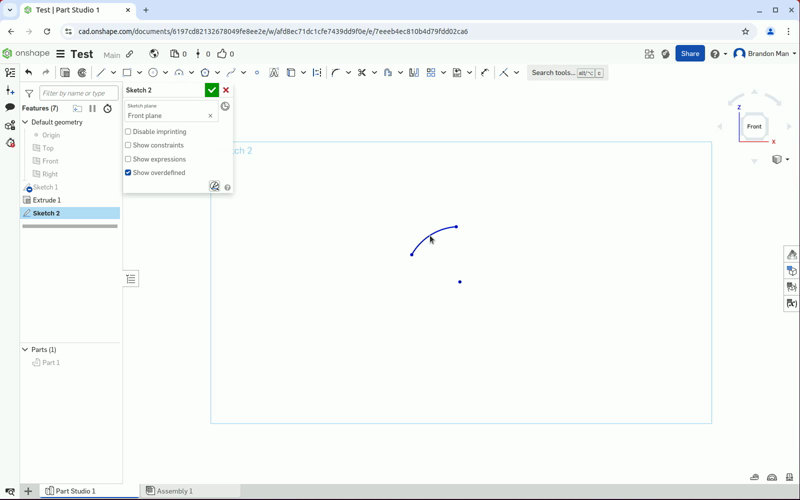
mouse_move(456, 226)
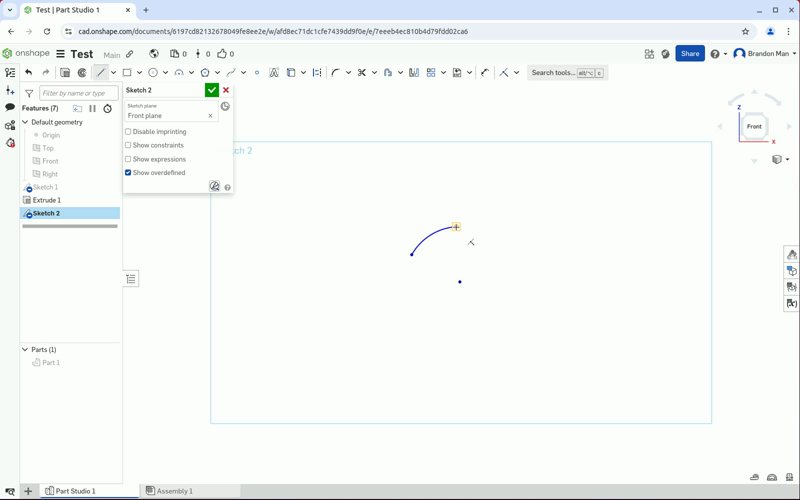
click(456, 226)
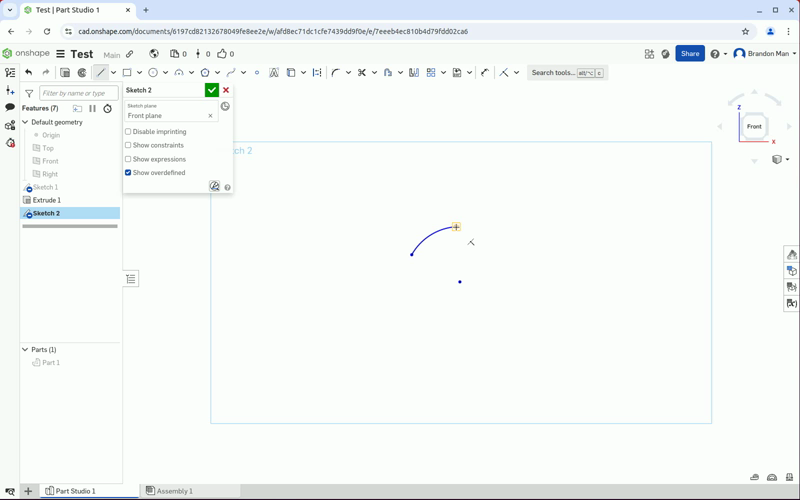
key_down(shift)
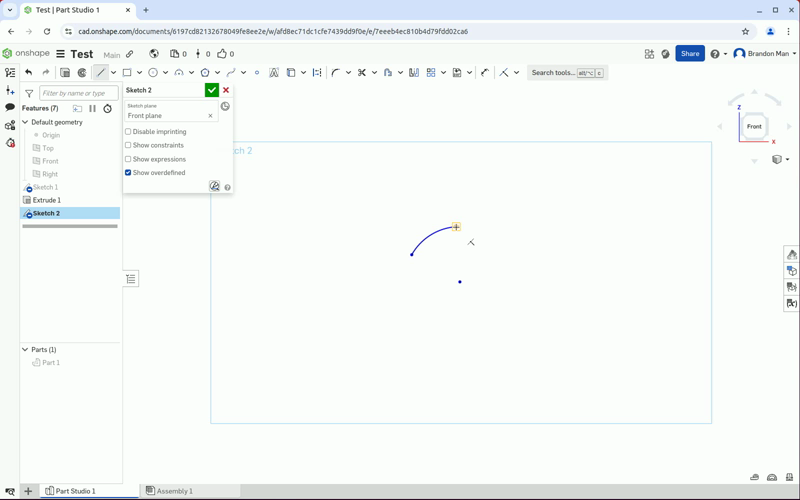
mouse_move(486, 226)
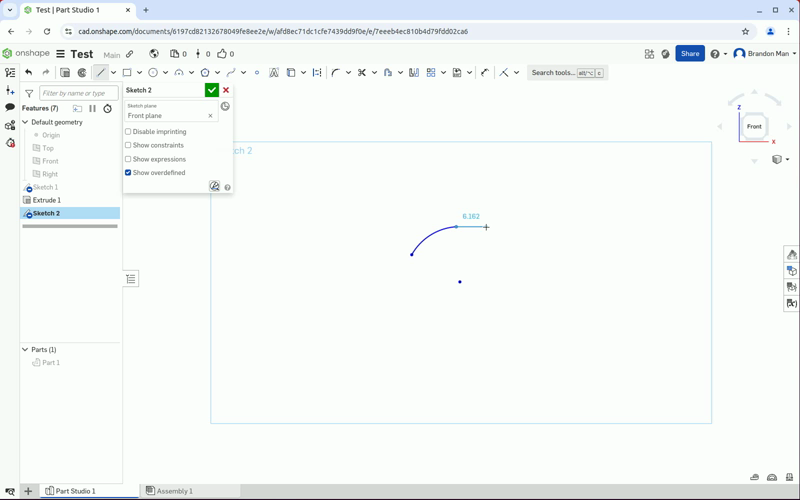
mouse_move(456, 178)
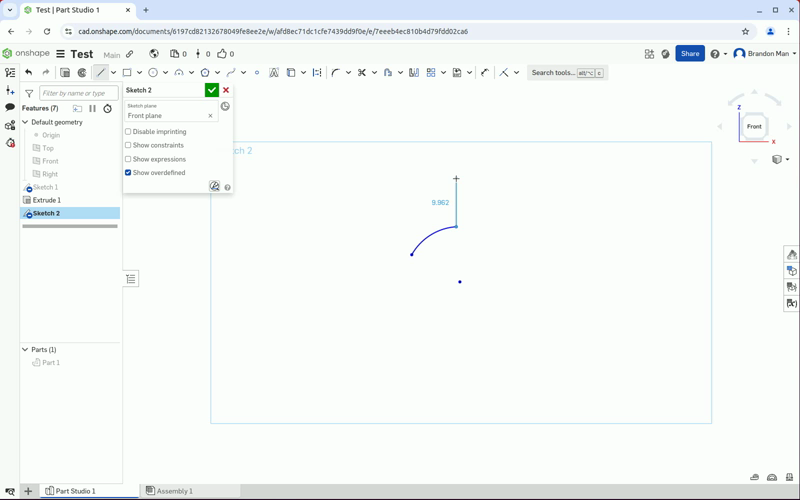
click(456, 178)
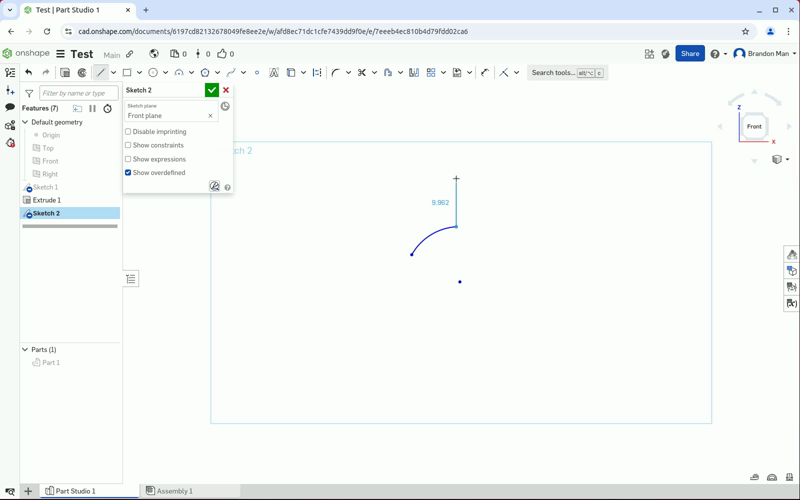
key_up(shift)
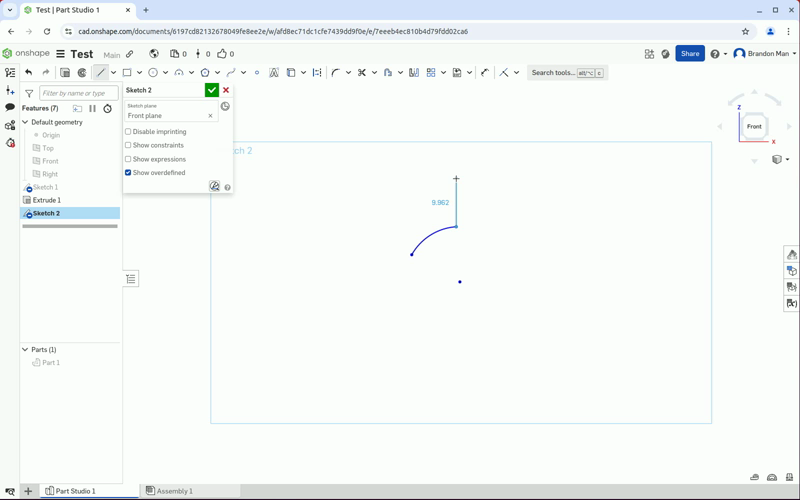
key_down(shift)
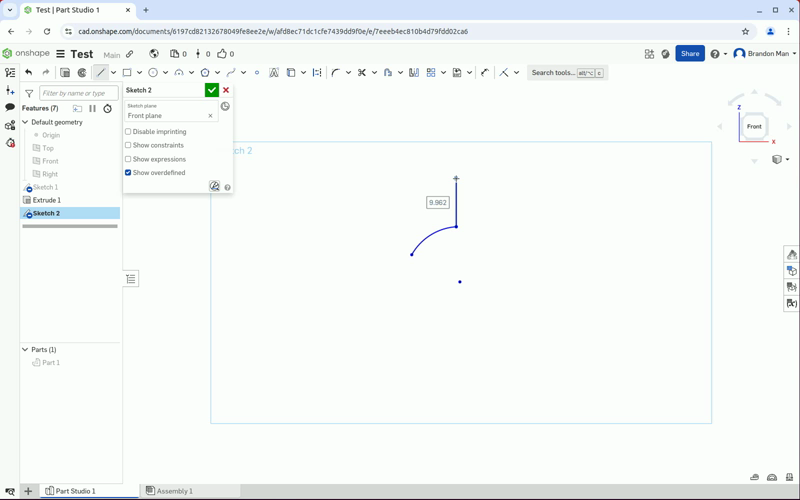
mouse_move(411, 254)
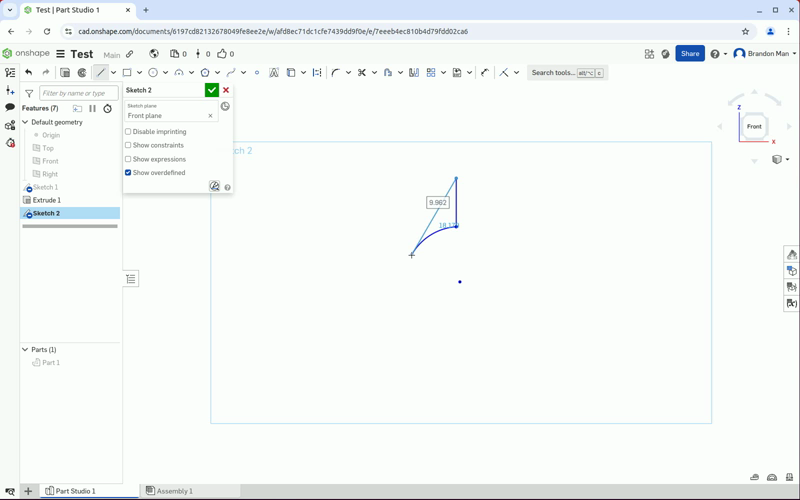
key_up(shift)
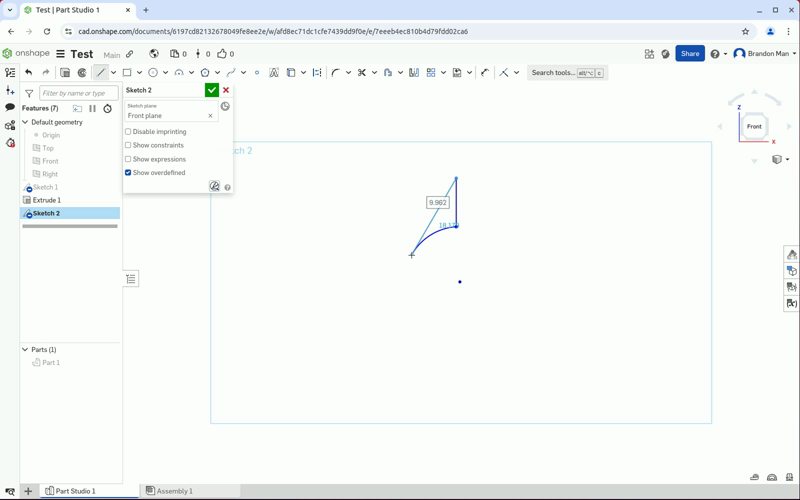
click(411, 254)
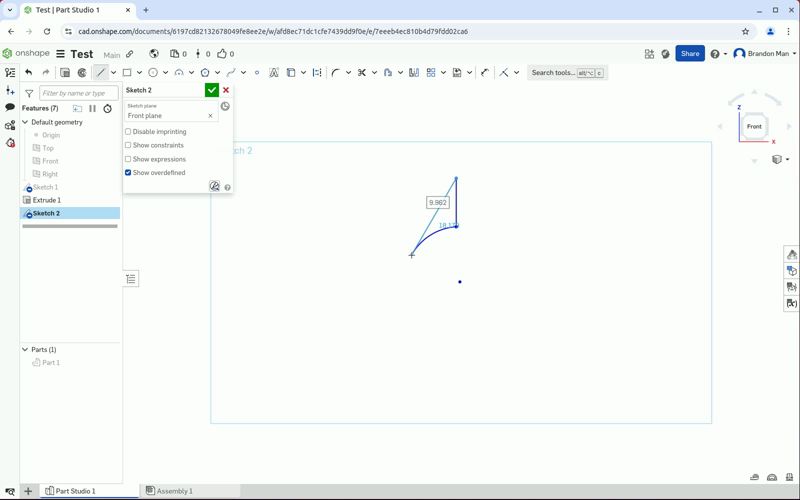
key(esc)
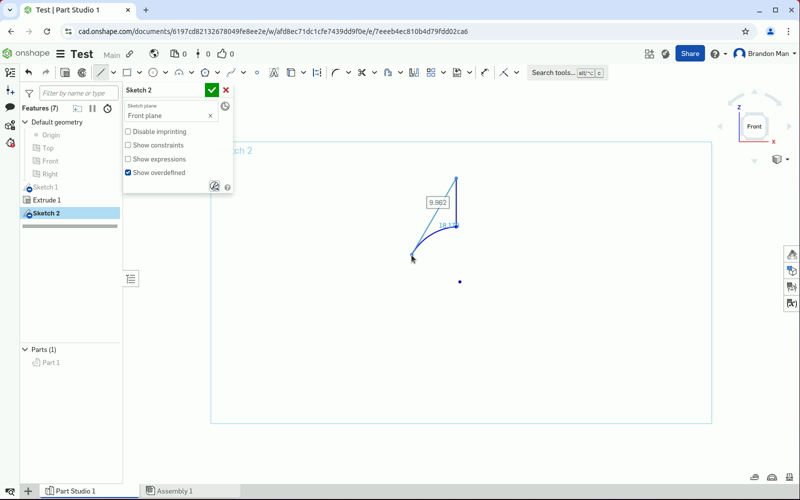
mouse_move(447, 212)
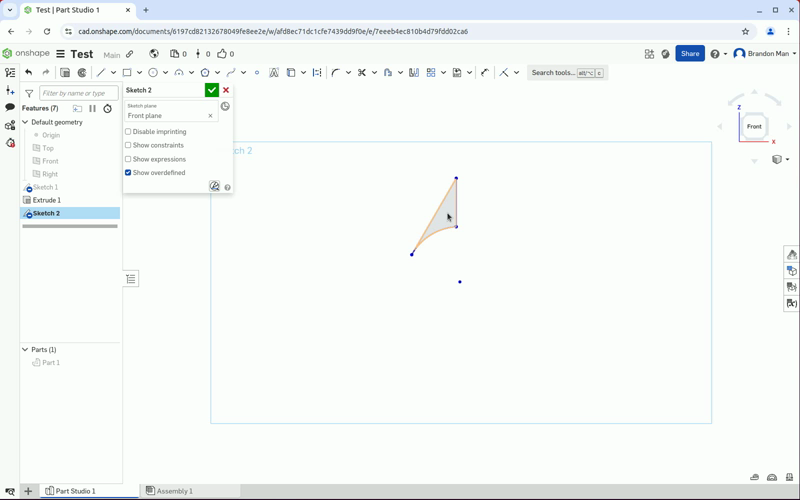
scroll(6)
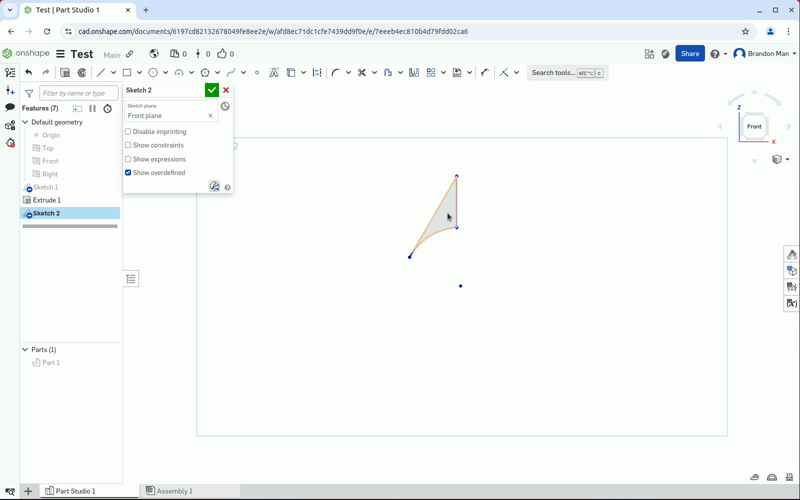
scroll(6)
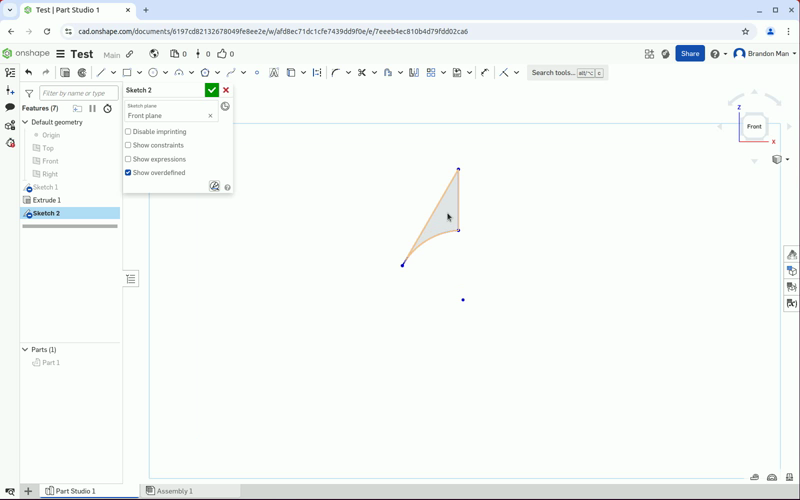
scroll(6)
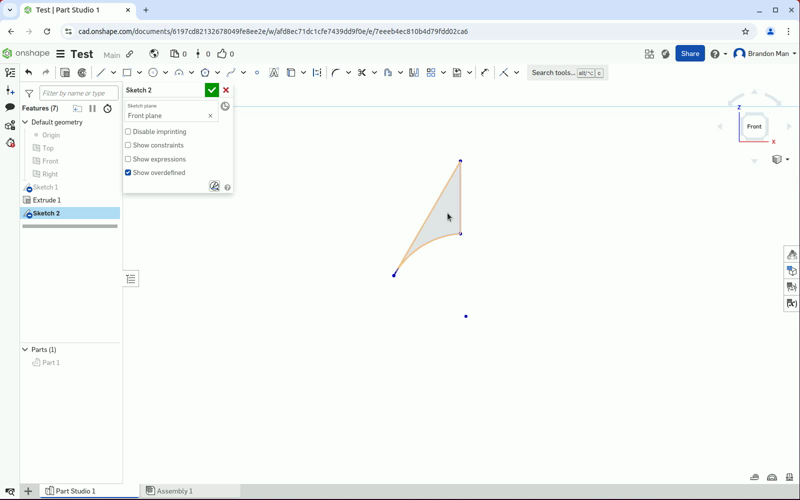
scroll(6)
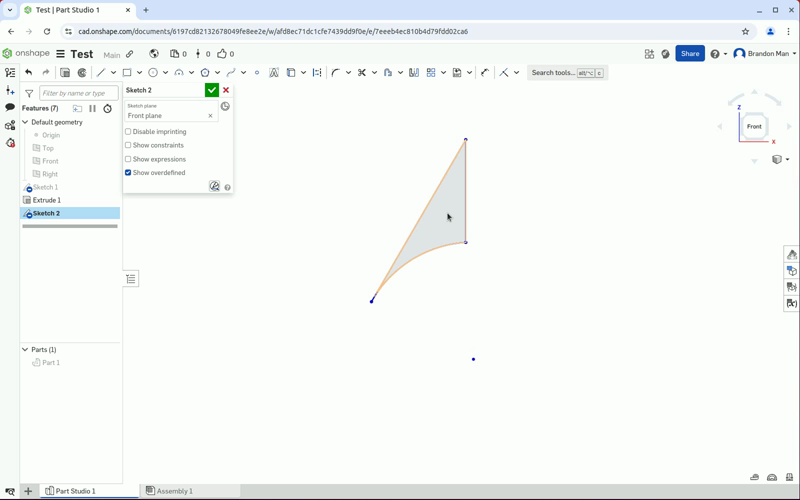
scroll(6)
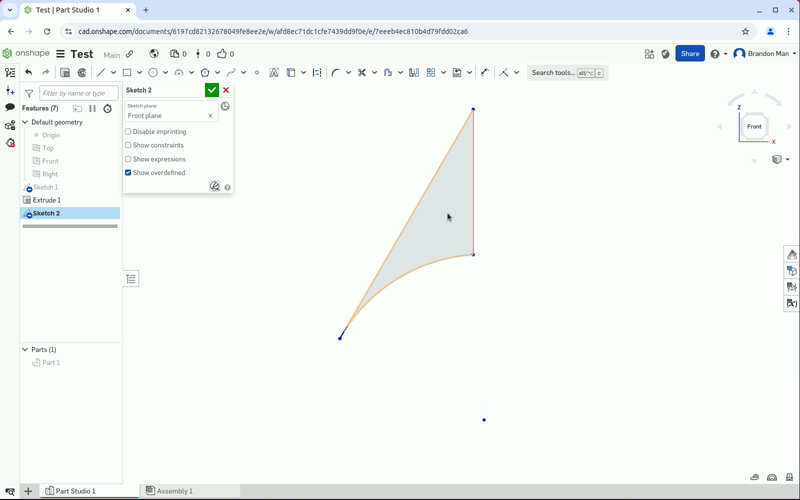
scroll(6)
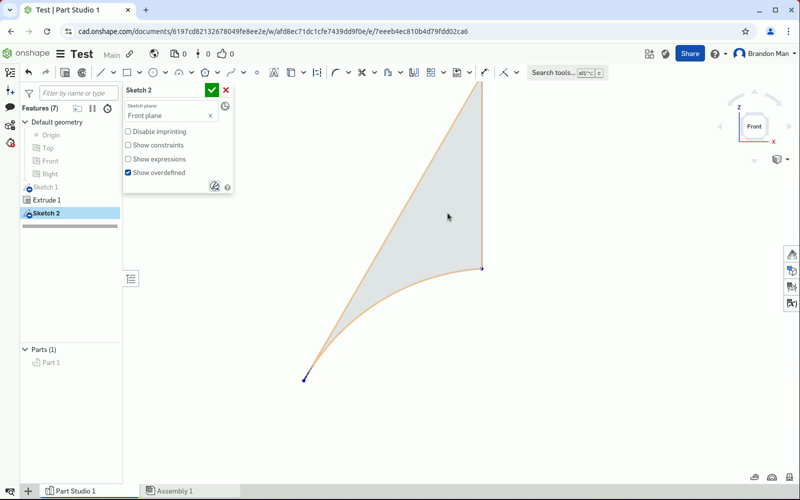
scroll(6)
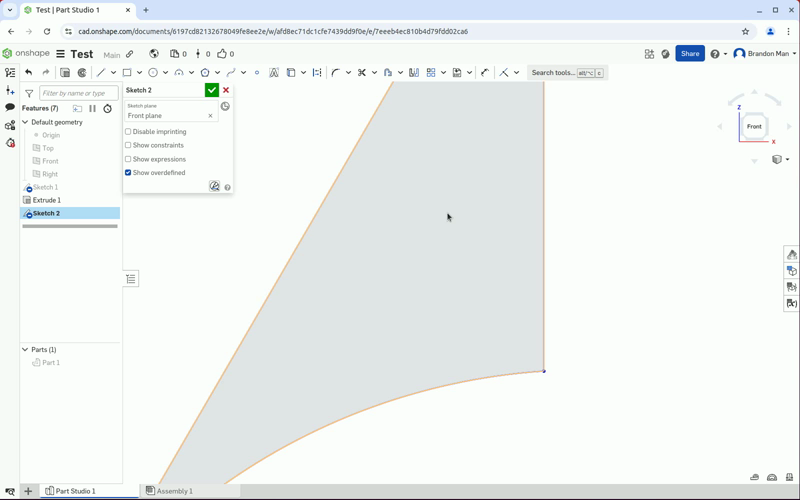
click(447, 212)
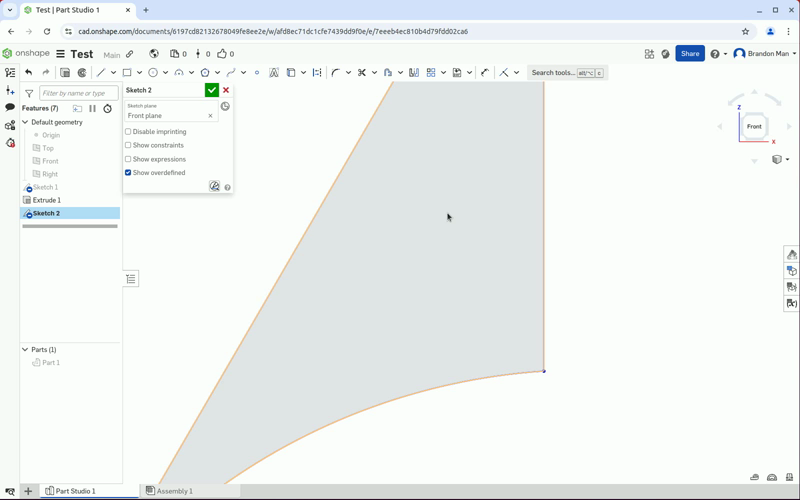
scroll(-6)
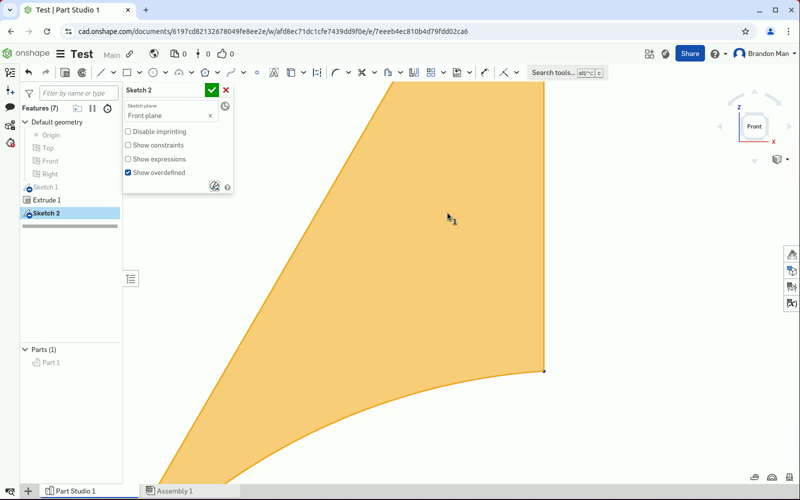
scroll(-6)
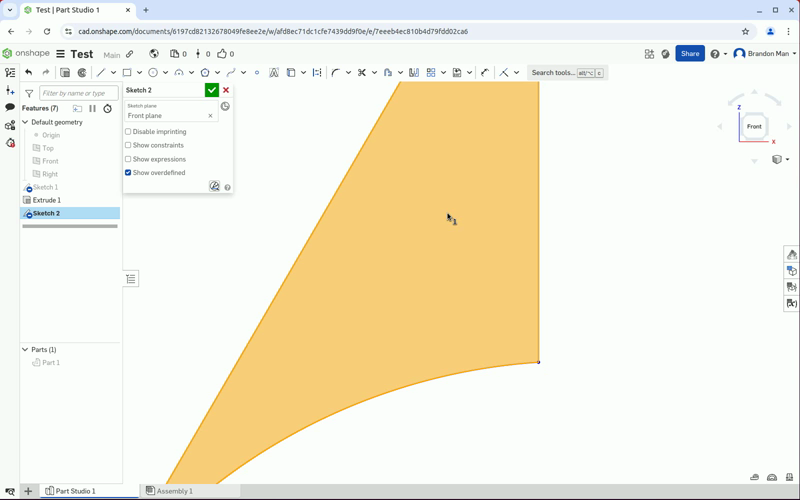
scroll(-6)
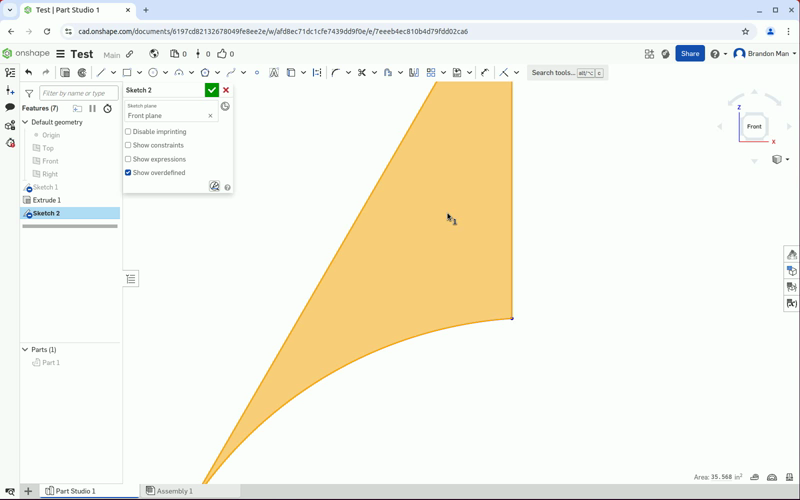
scroll(-6)
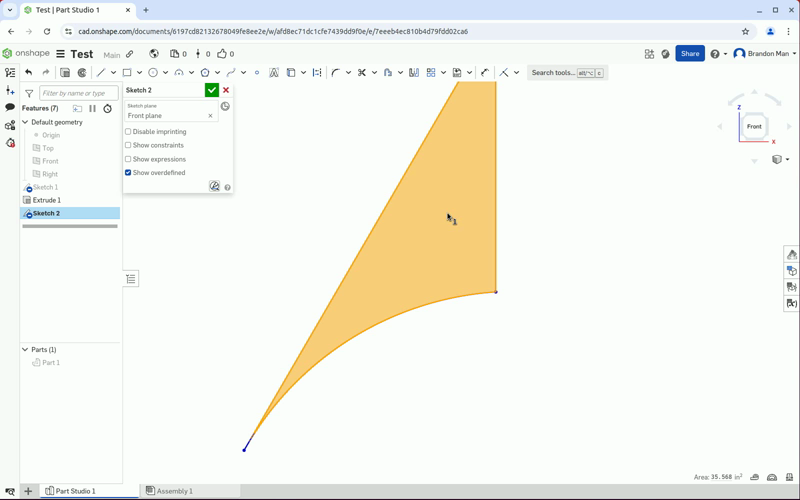
scroll(-6)
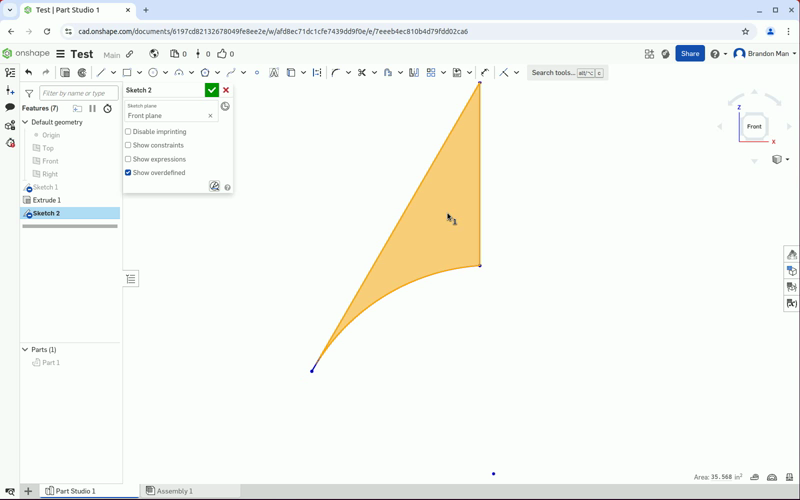
scroll(-6)
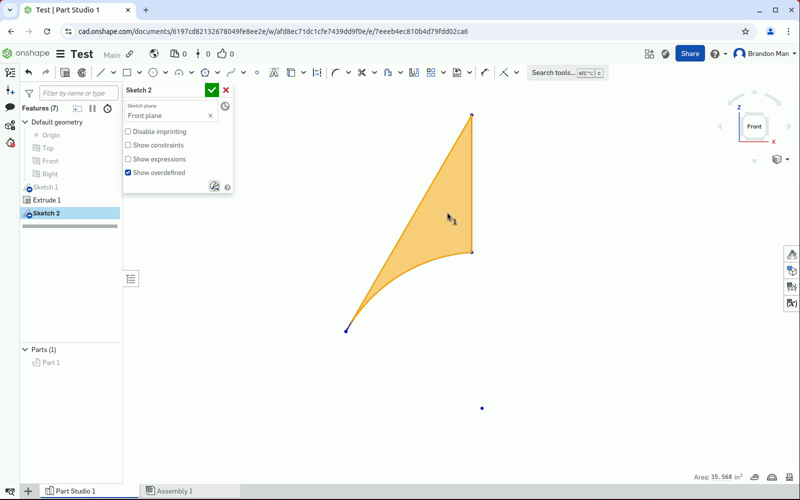
scroll(-6)
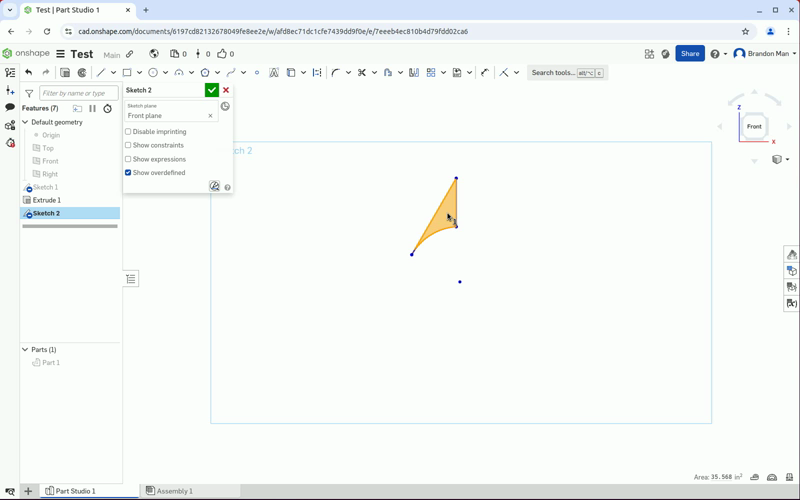
mouse_move(73, 352)
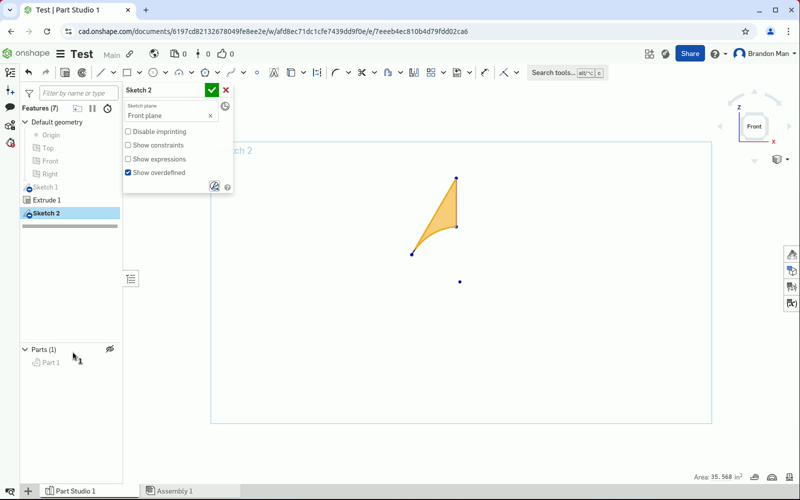
key(shift+y)
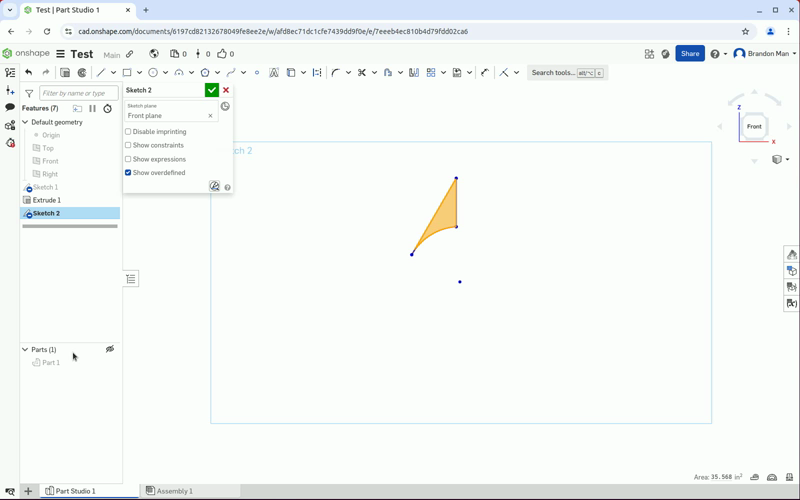
key(shift+e)
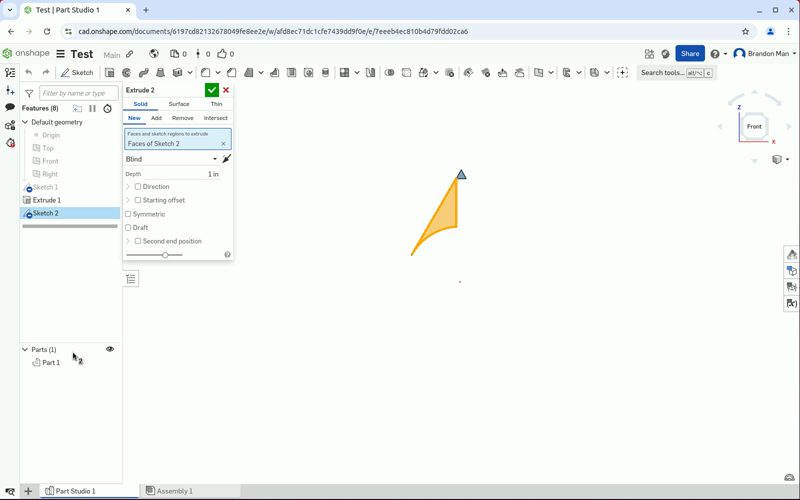
mouse_move(143, 106)
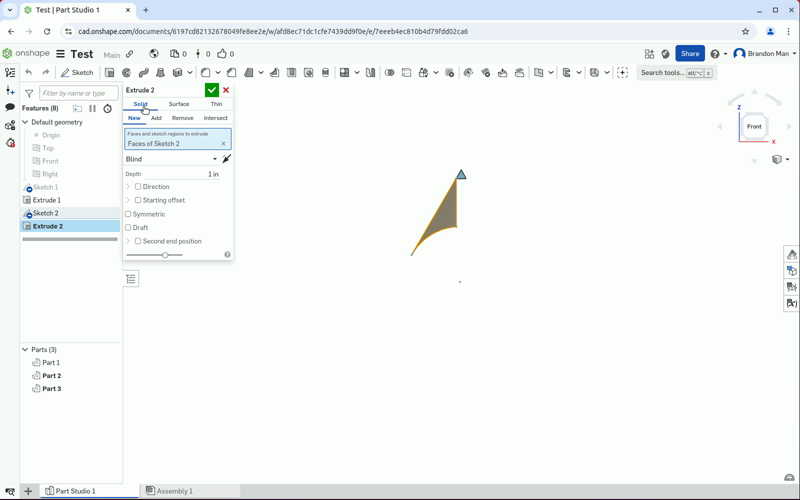
click(143, 106)
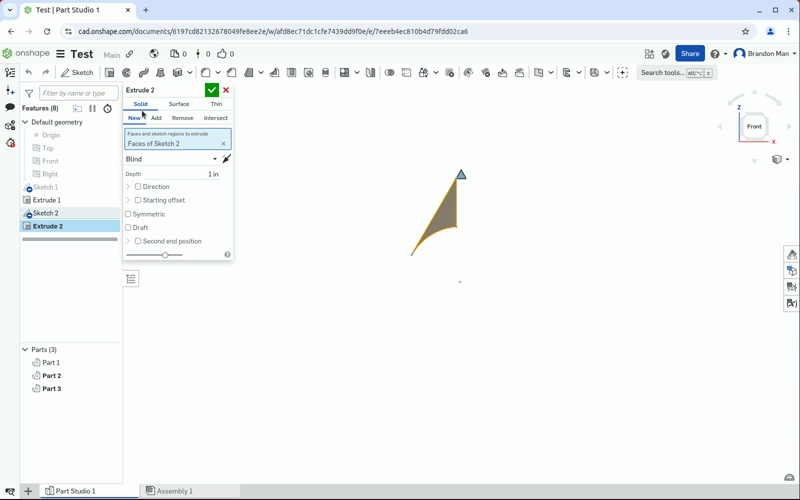
mouse_move(137, 120)
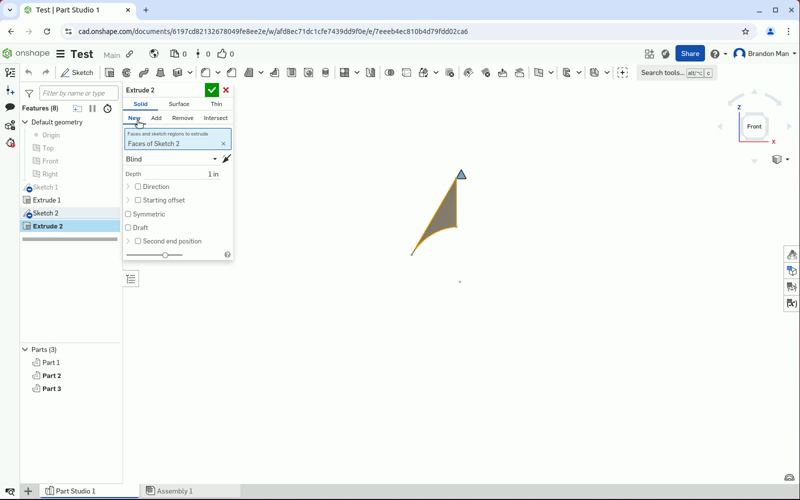
click(137, 120)
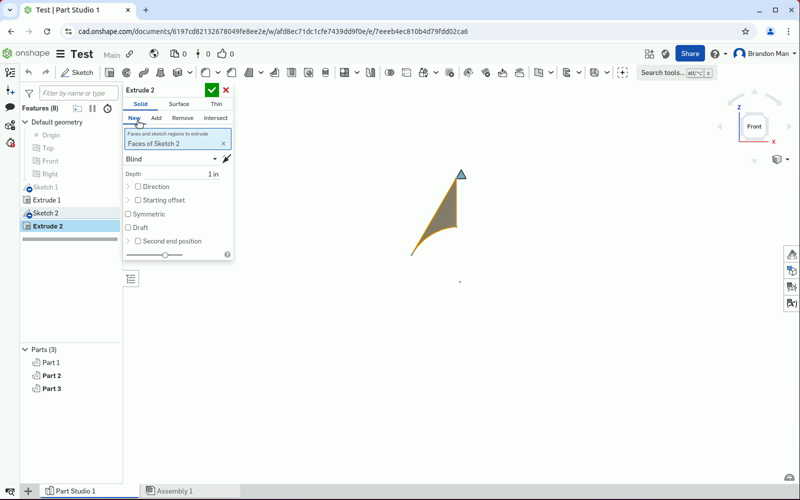
key(tab, 4)
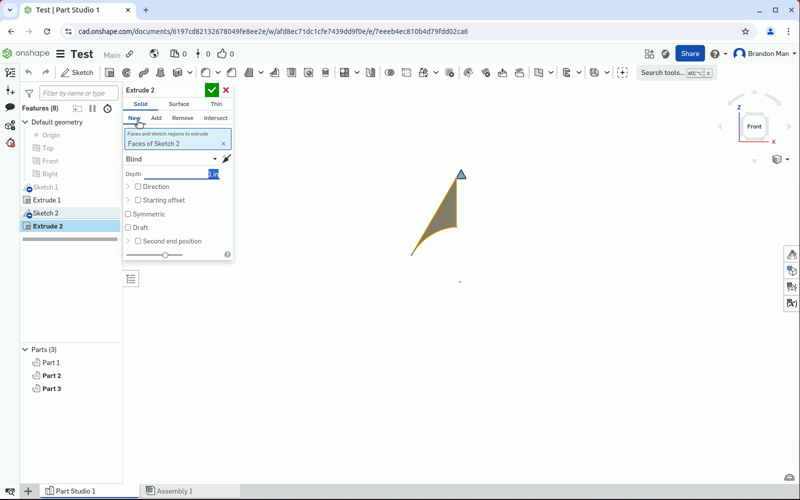
text(7.703)
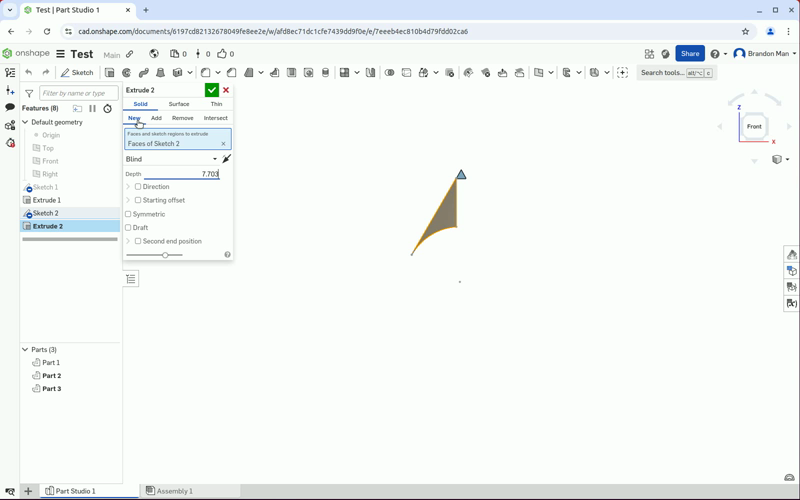
key(enter)
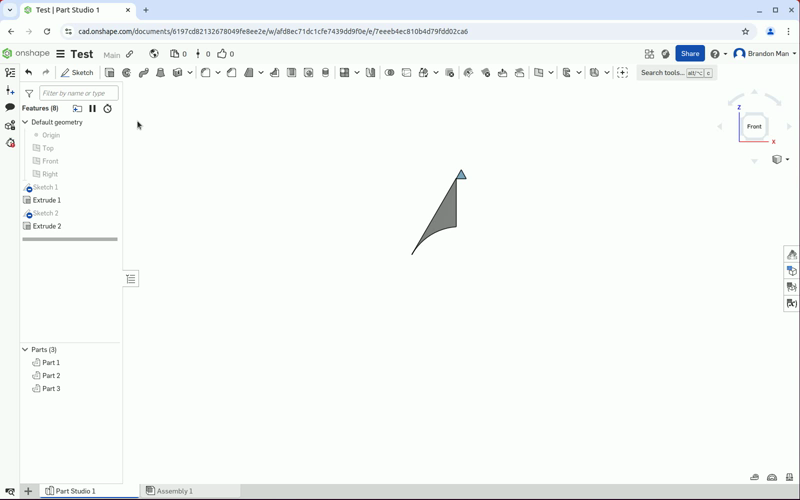
key(shift+h)
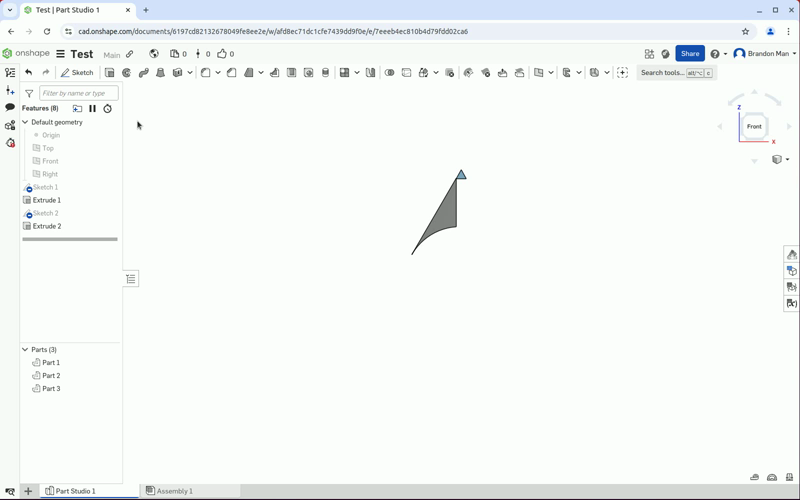
key(shift+h)
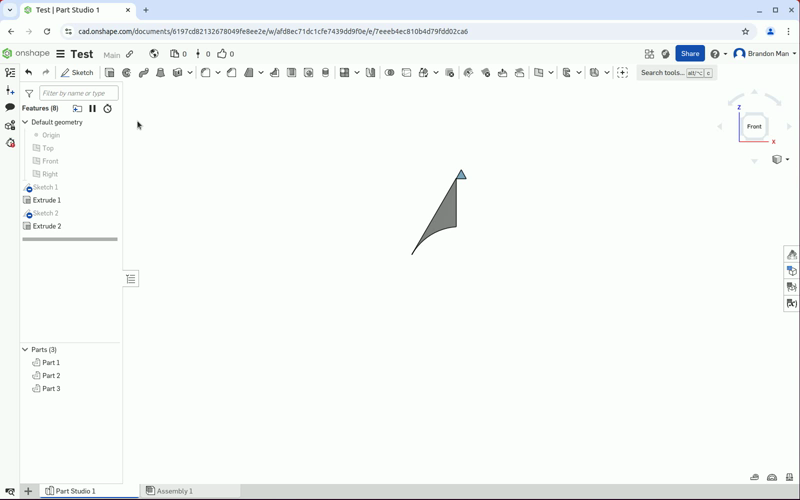
mouse_move(73, 189)
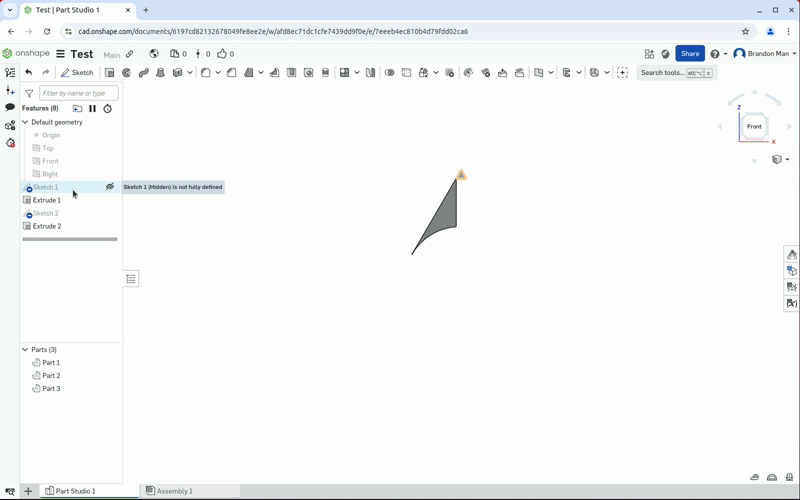
click(73, 189)
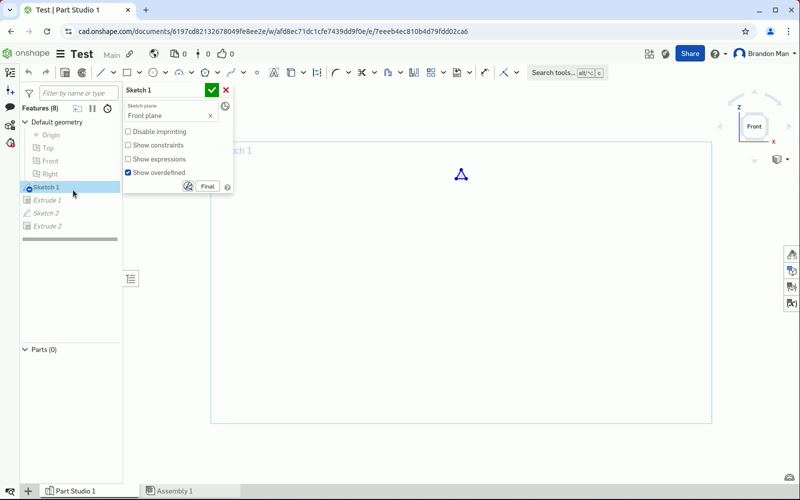
mouse_move(229, 92)
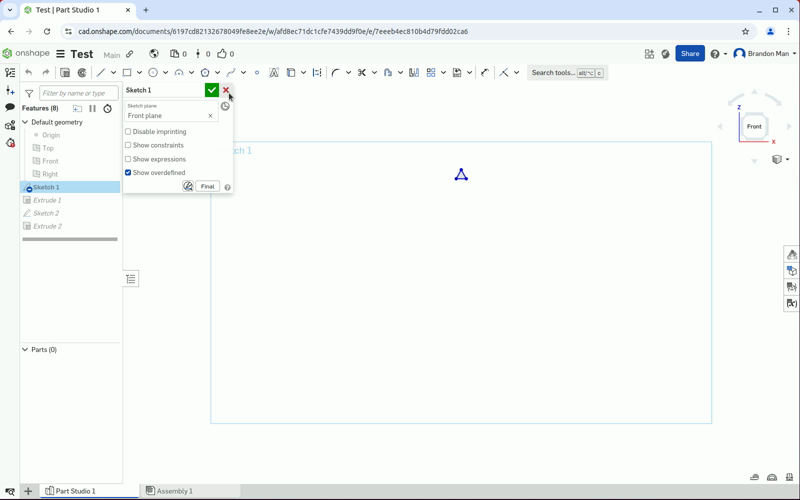
click(229, 92)
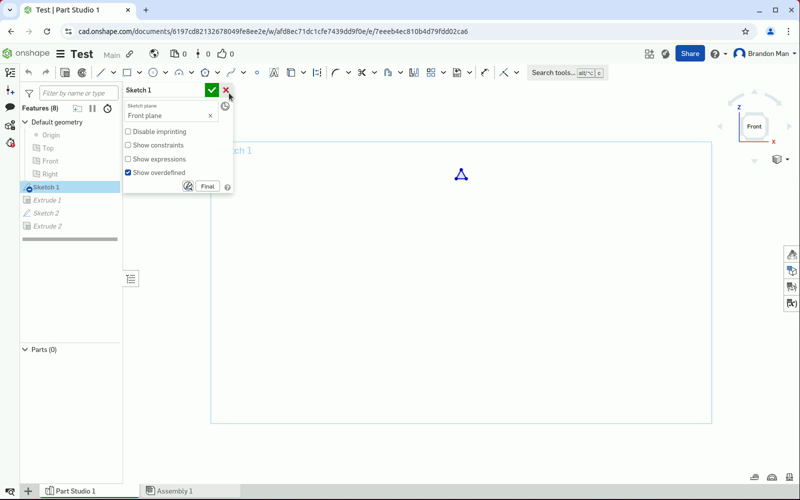
key(shift+s)
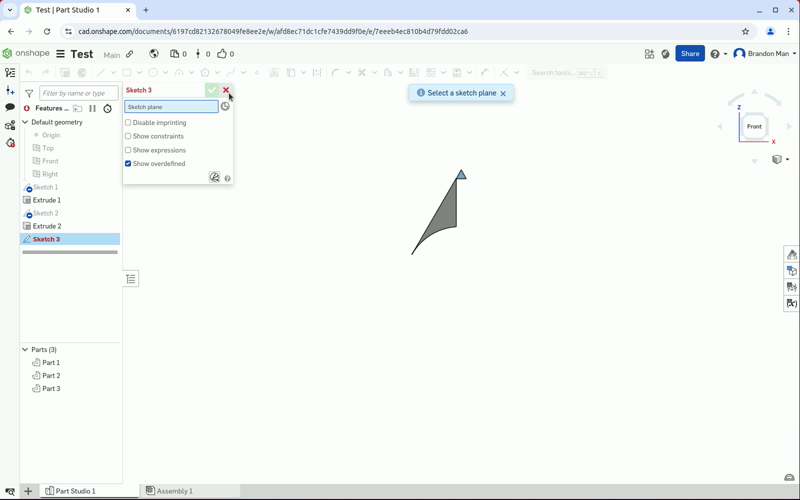
mouse_move(73, 163)
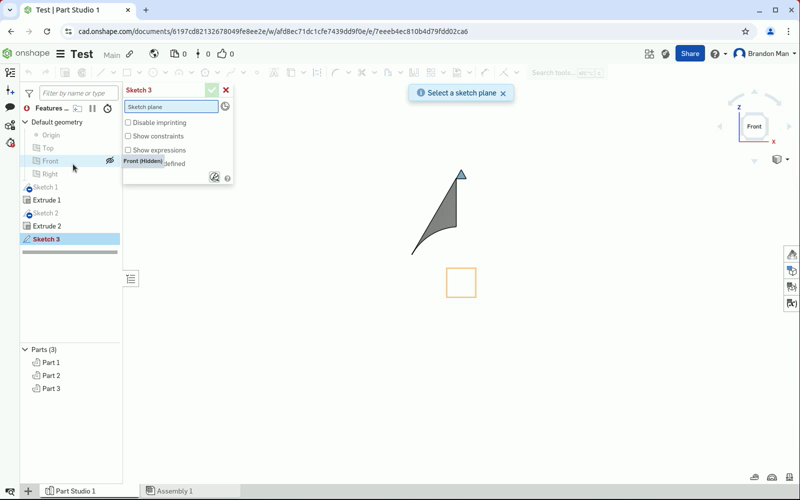
click(73, 163)
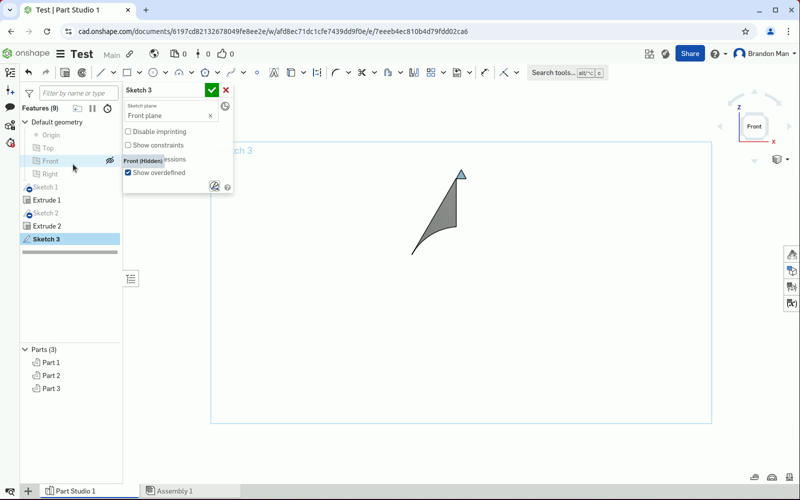
mouse_move(73, 352)
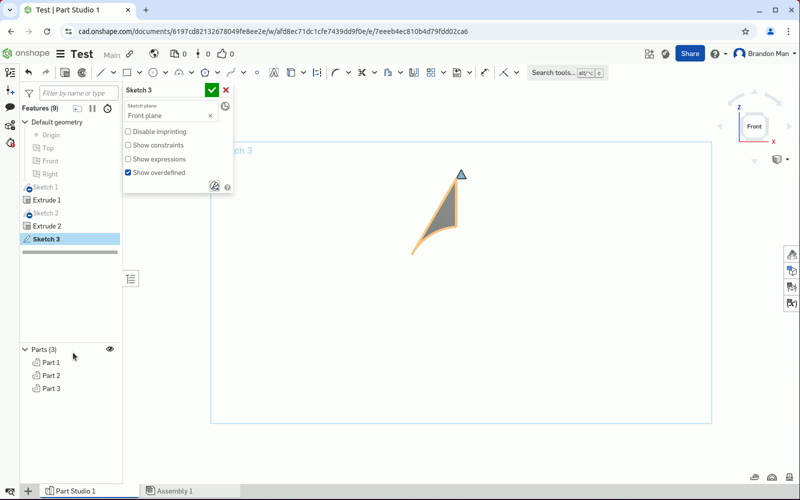
key(y)
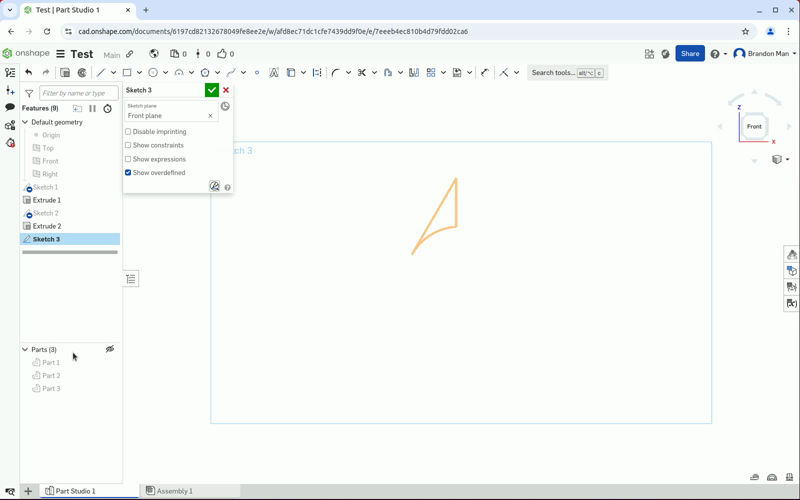
key(a)
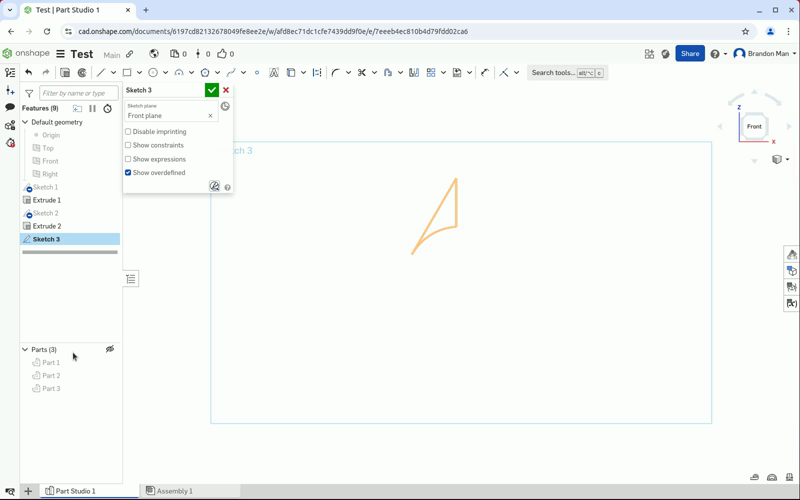
key_down(shift)
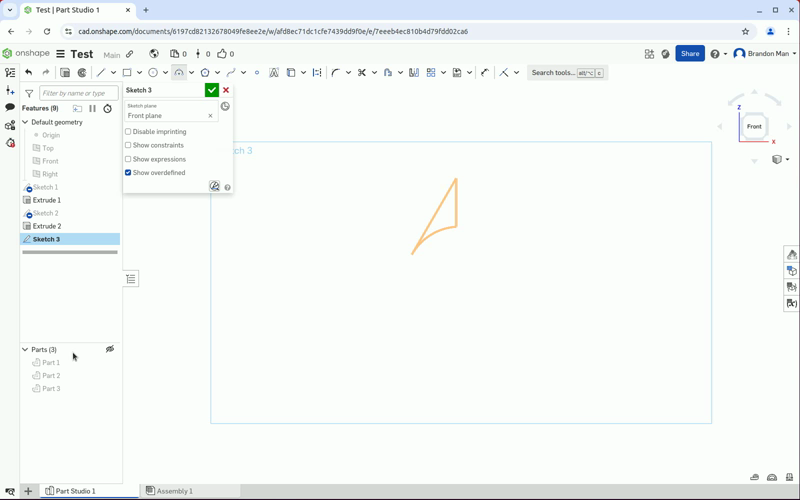
mouse_move(465, 226)
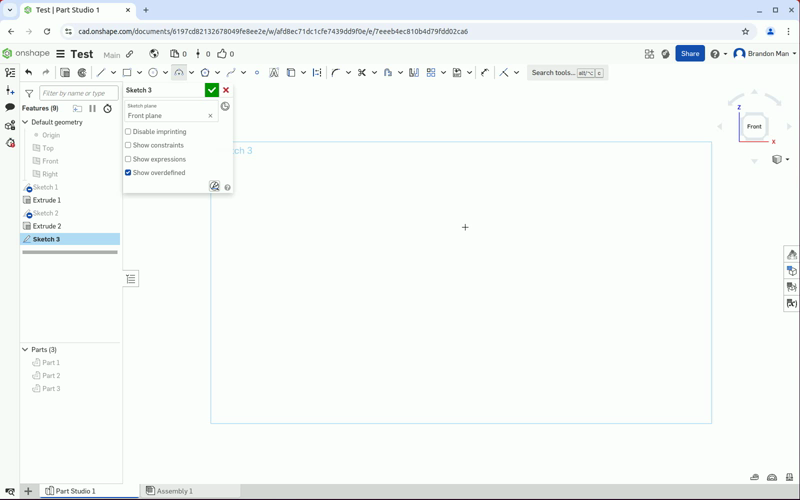
click(465, 226)
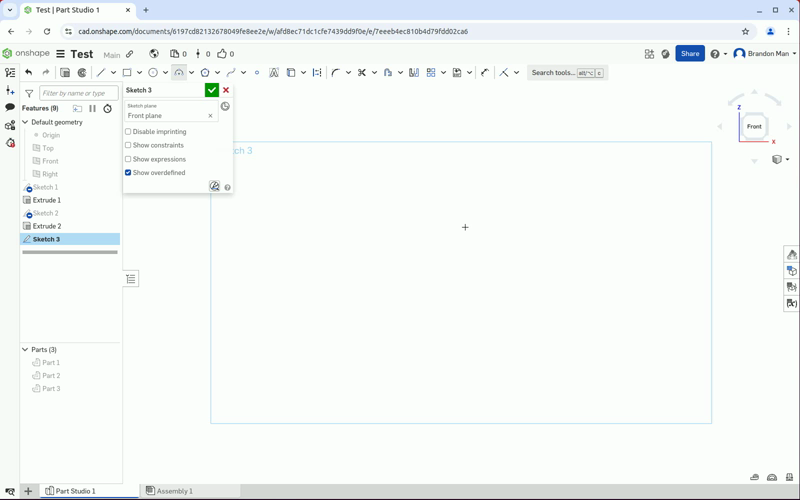
key_up(shift)
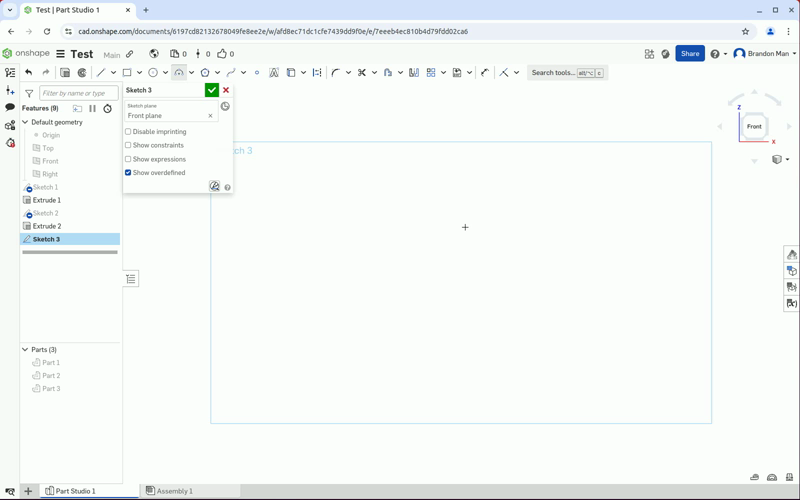
key_down(shift)
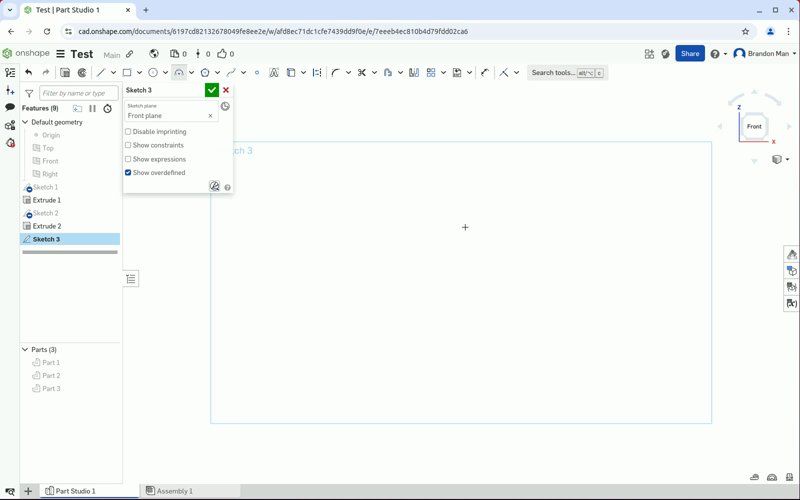
mouse_move(510, 254)
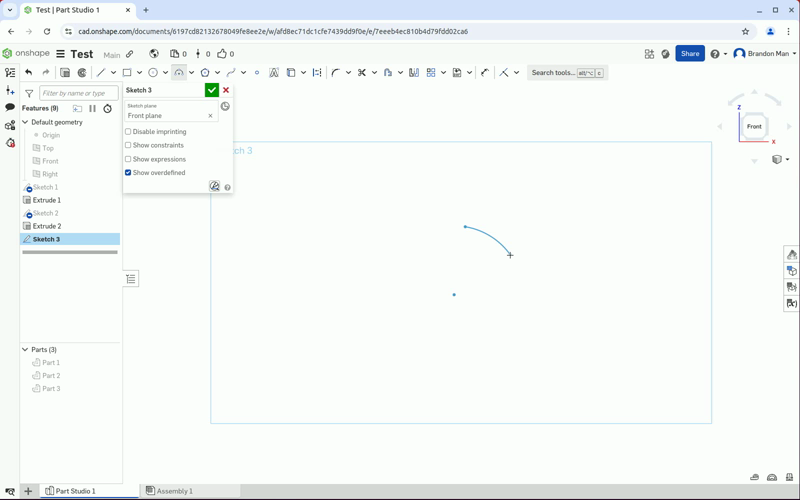
click(510, 254)
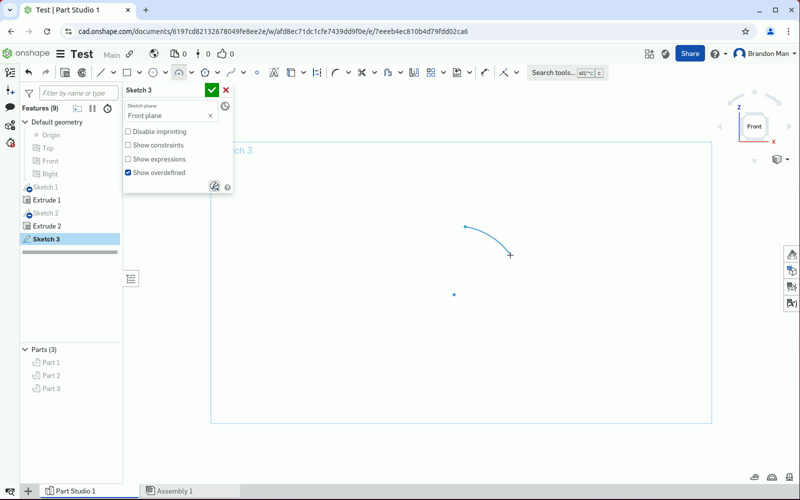
mouse_move(491, 235)
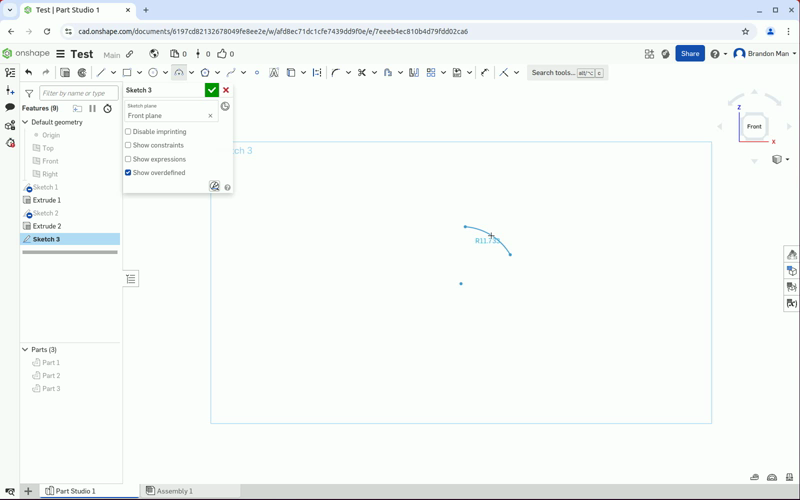
click(491, 235)
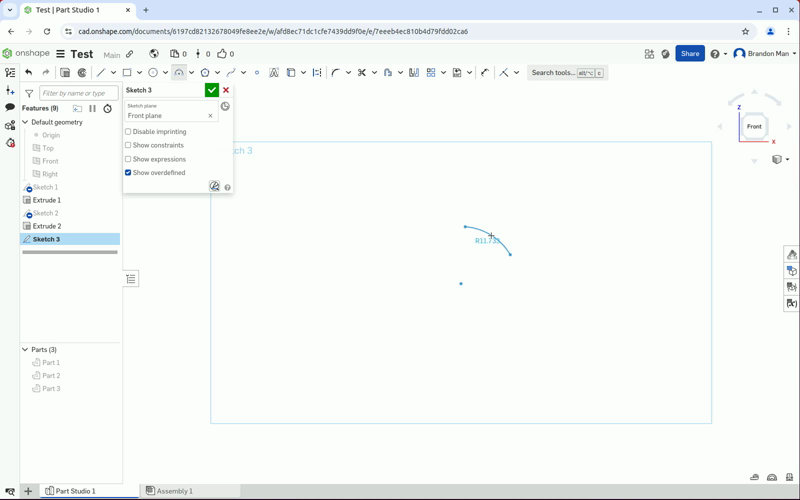
key_up(shift)
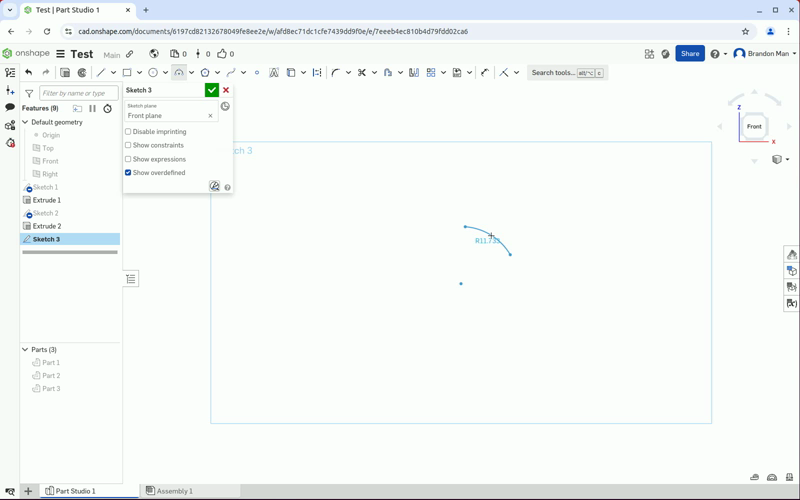
key(esc)
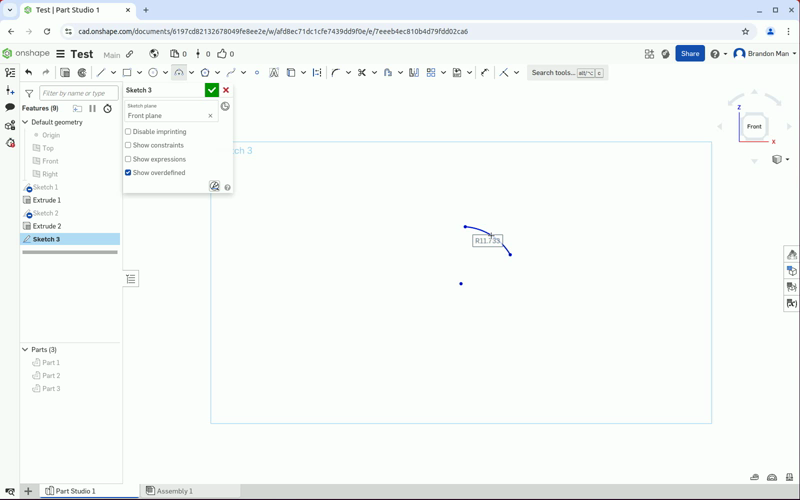
key(l)
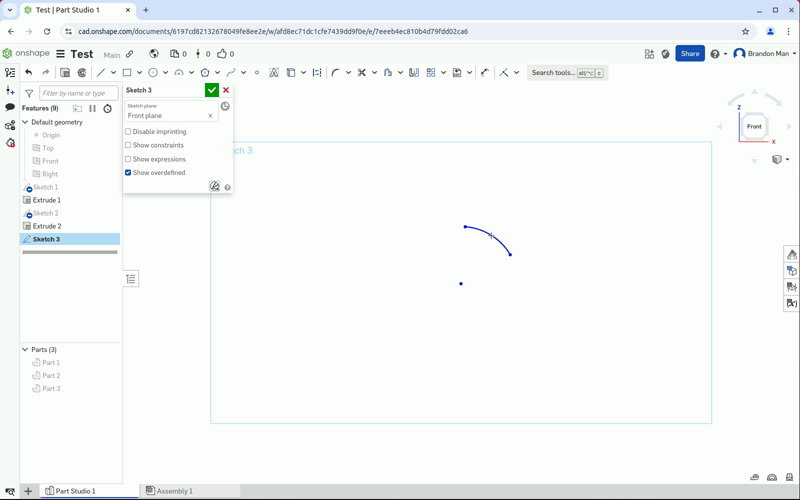
mouse_move(510, 254)
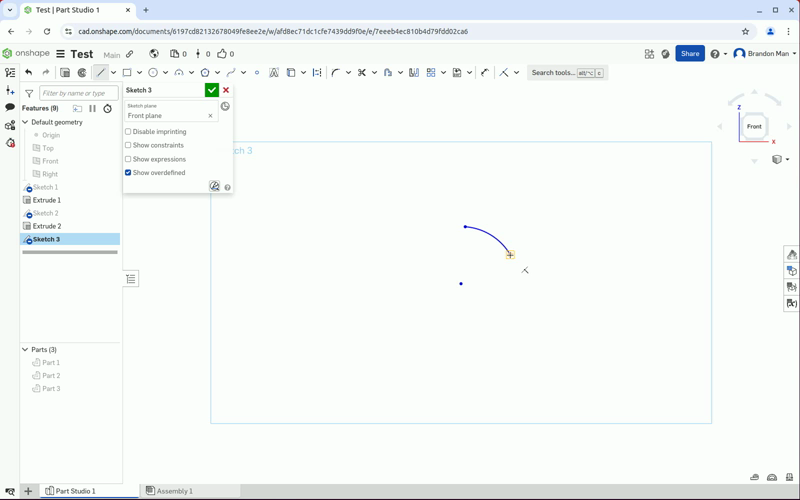
click(510, 254)
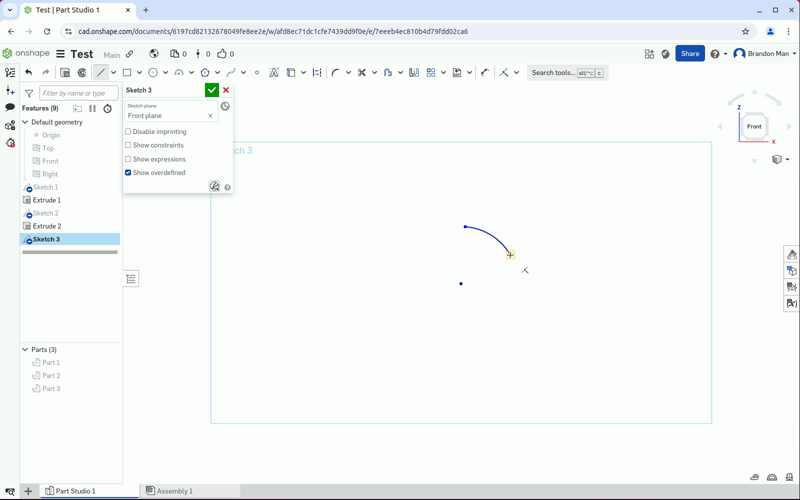
key_down(shift)
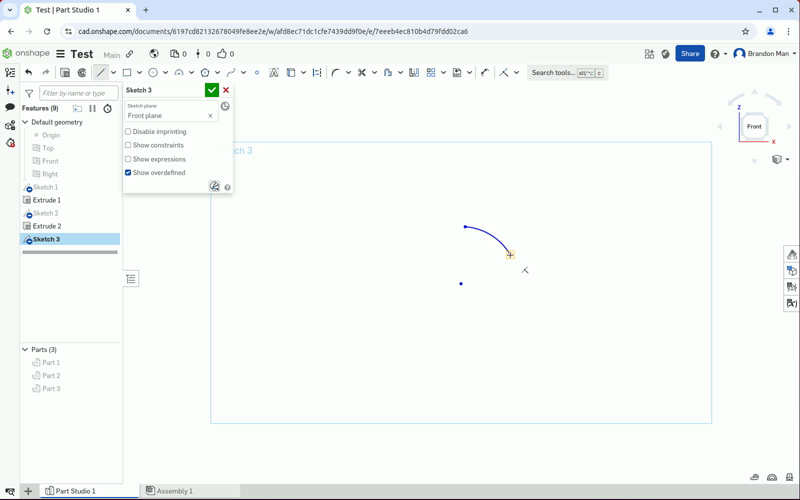
mouse_move(465, 177)
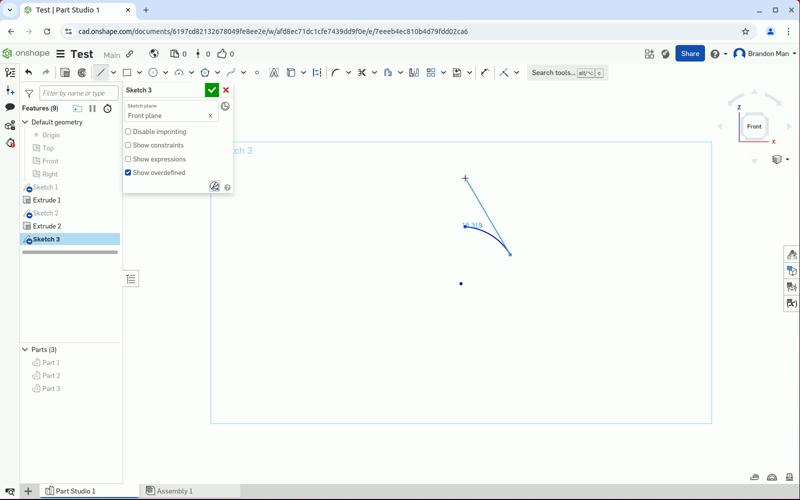
click(465, 177)
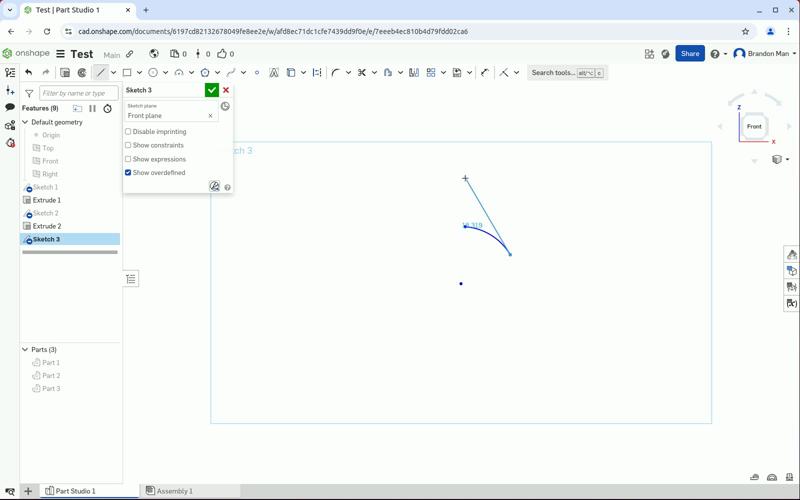
key_up(shift)
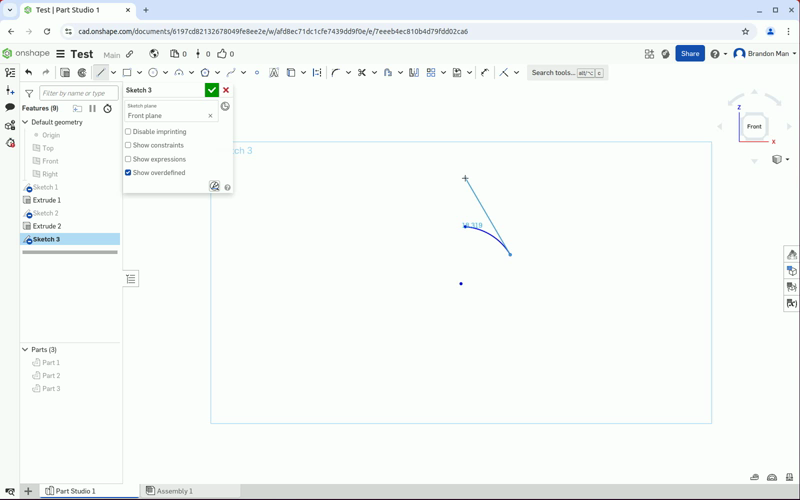
mouse_move(495, 177)
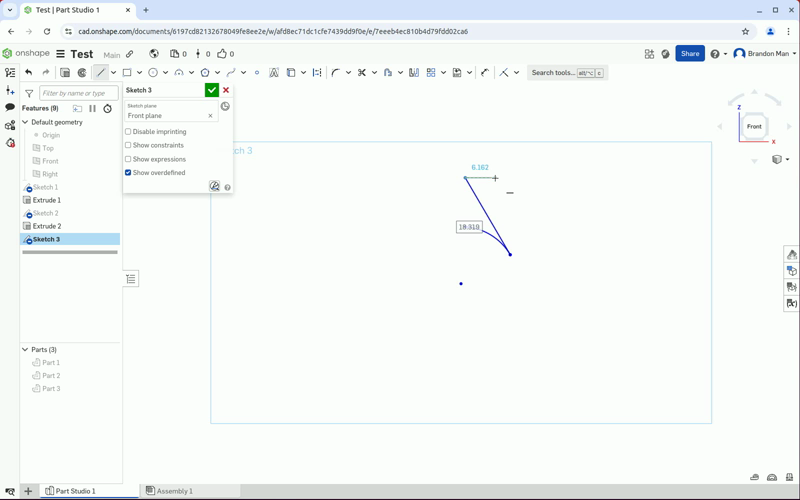
key_down(shift)
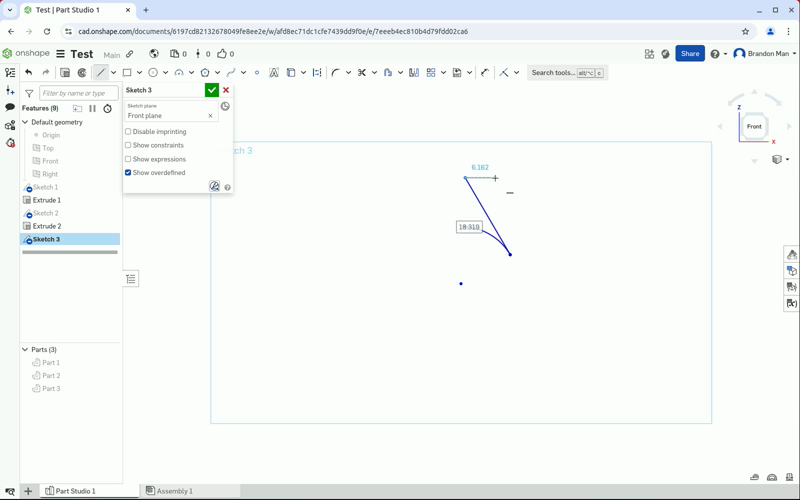
mouse_move(465, 226)
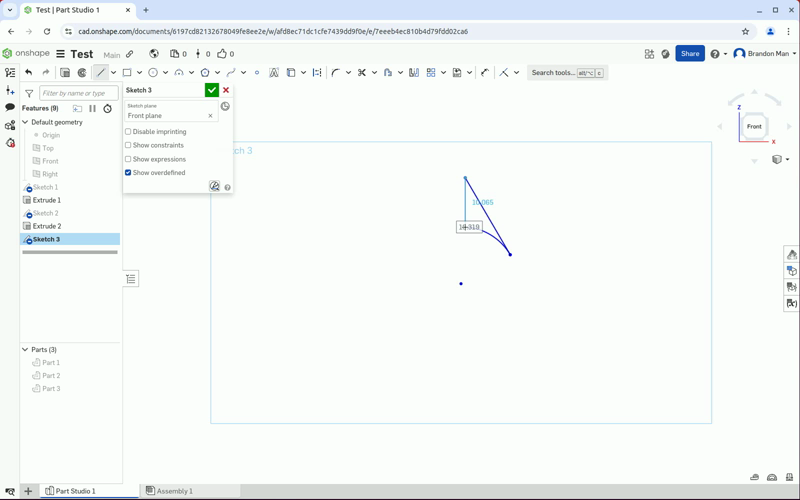
key_up(shift)
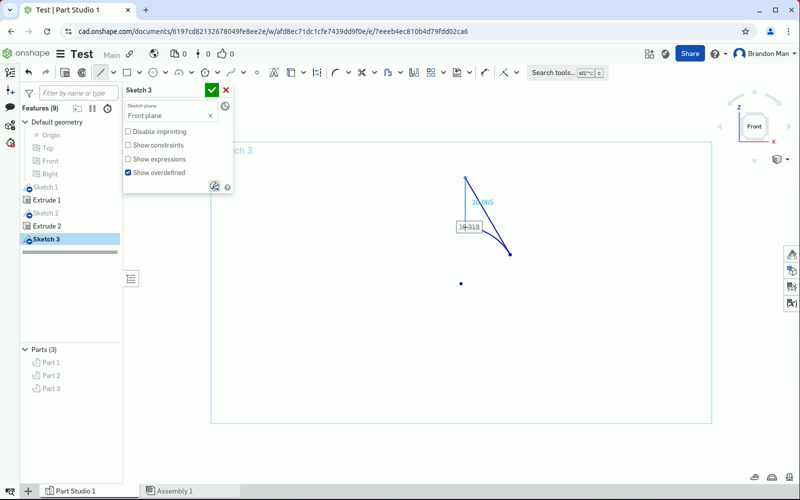
click(465, 226)
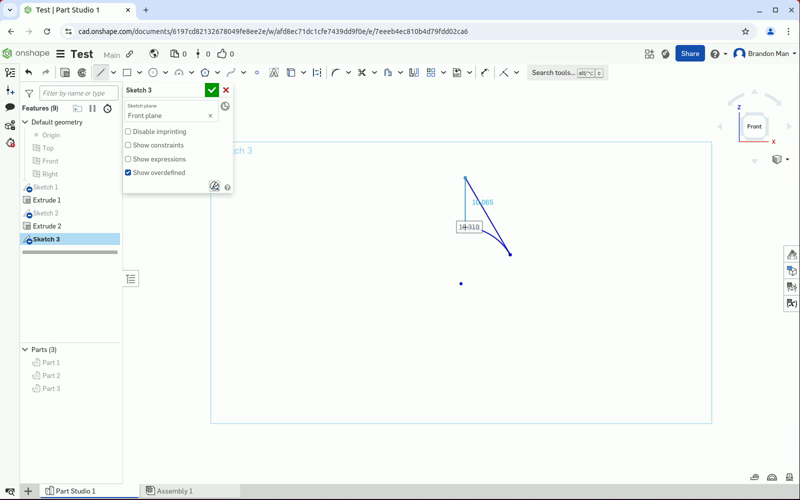
key(esc)
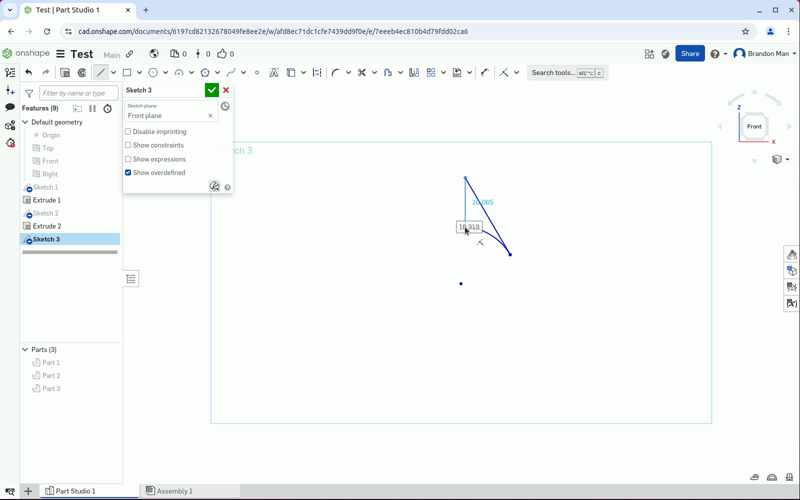
mouse_move(490, 234)
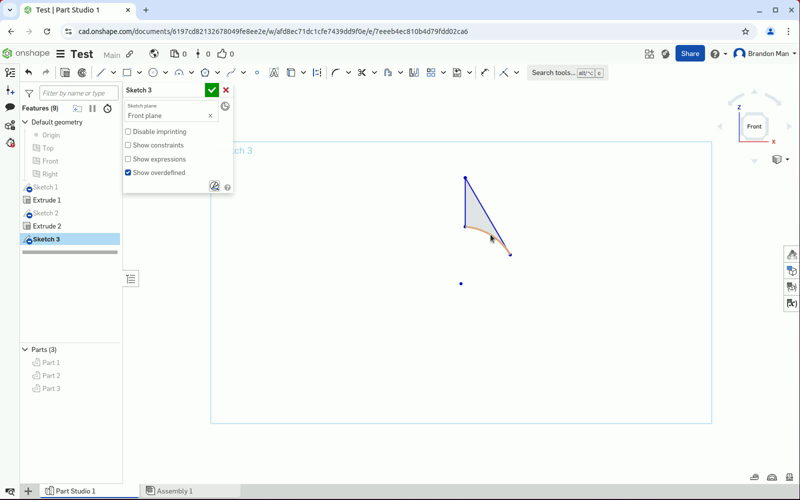
scroll(6)
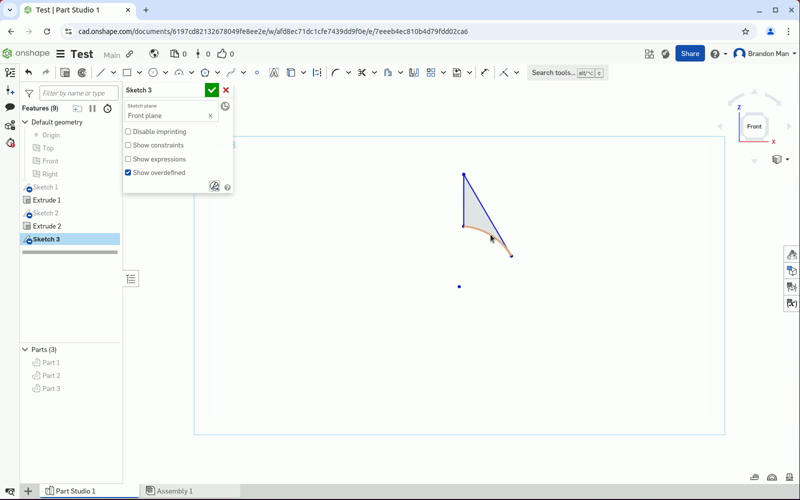
scroll(6)
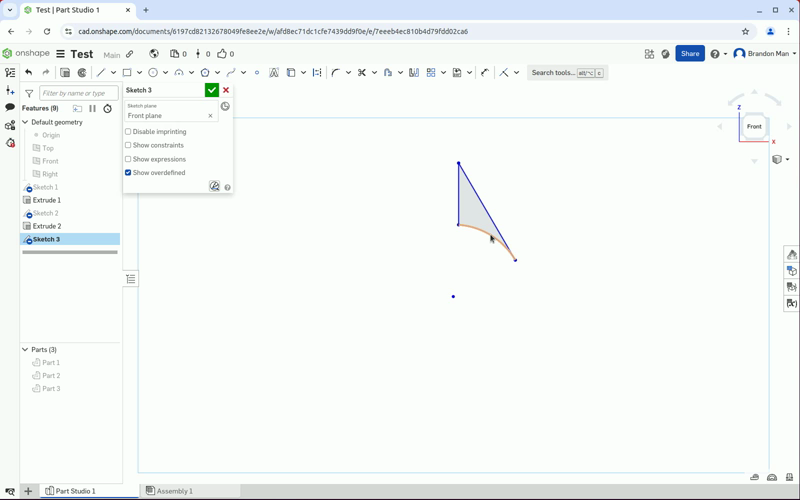
scroll(6)
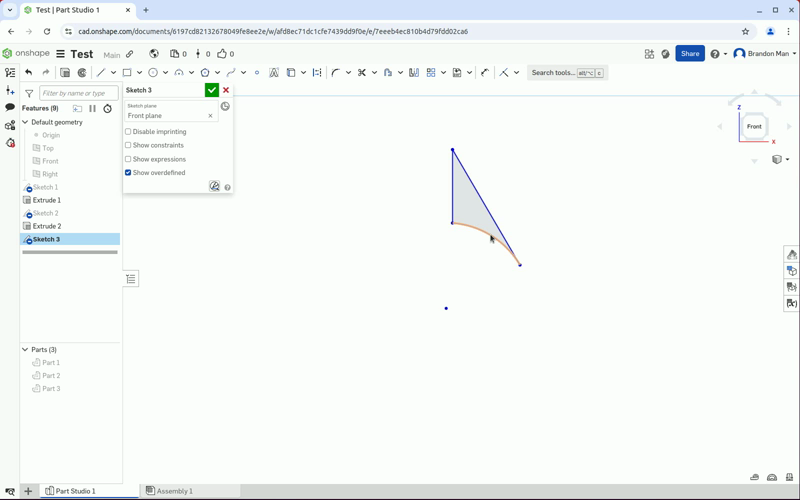
scroll(6)
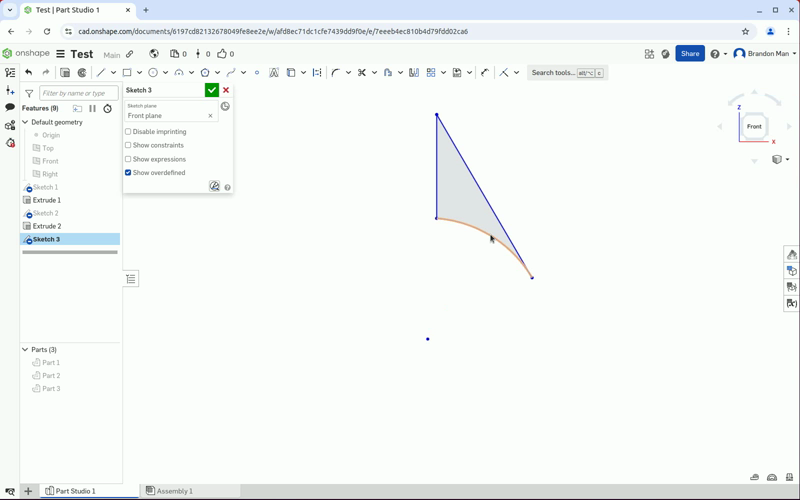
scroll(6)
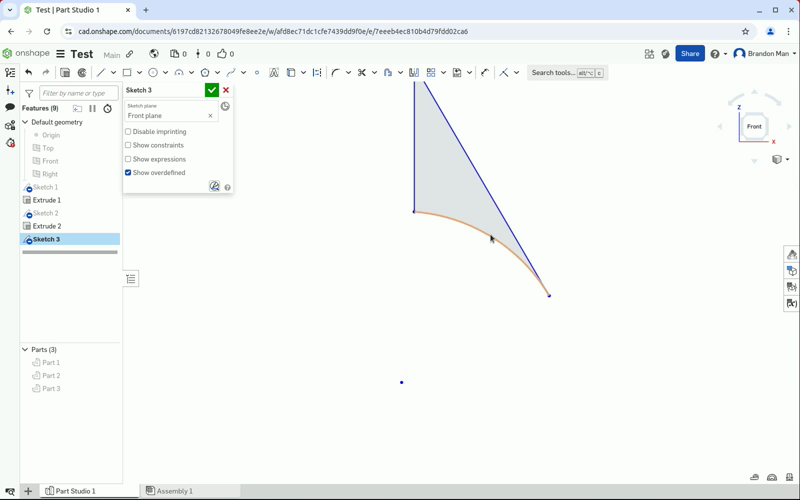
scroll(6)
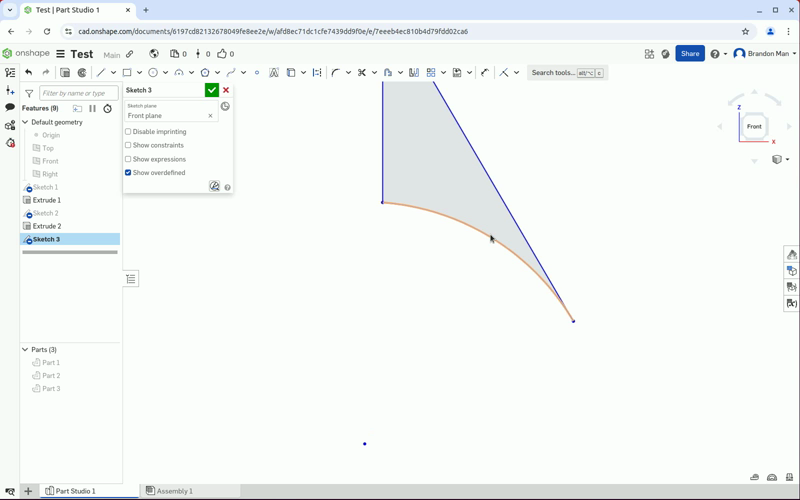
scroll(6)
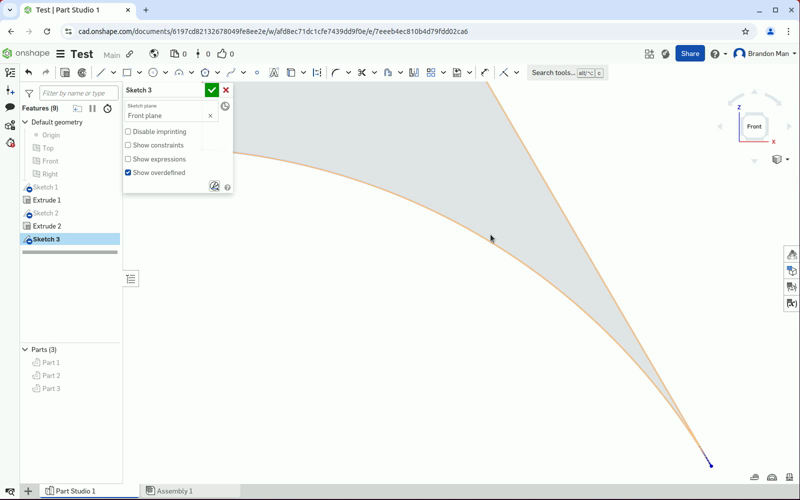
click(490, 234)
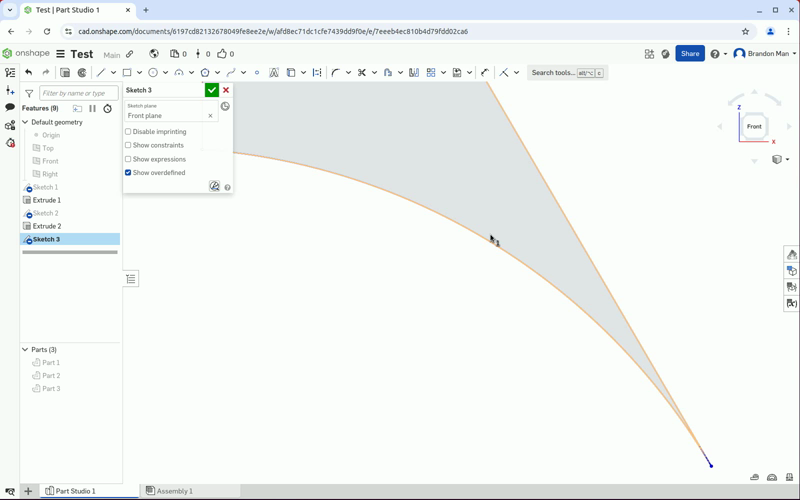
scroll(-6)
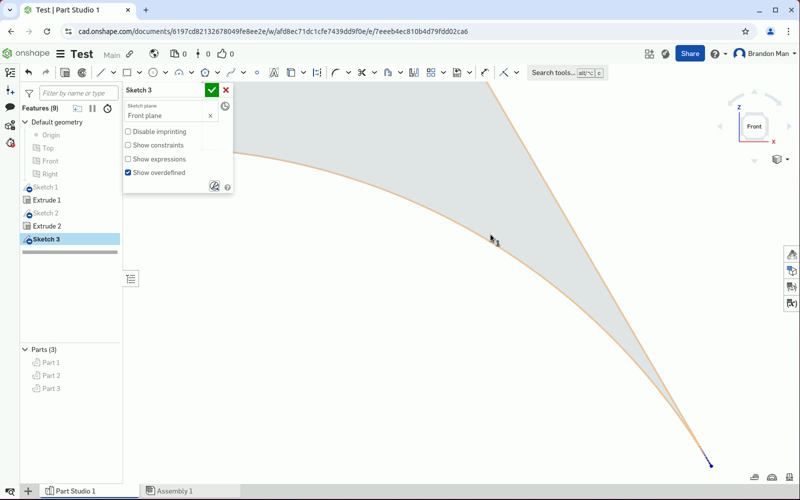
scroll(-6)
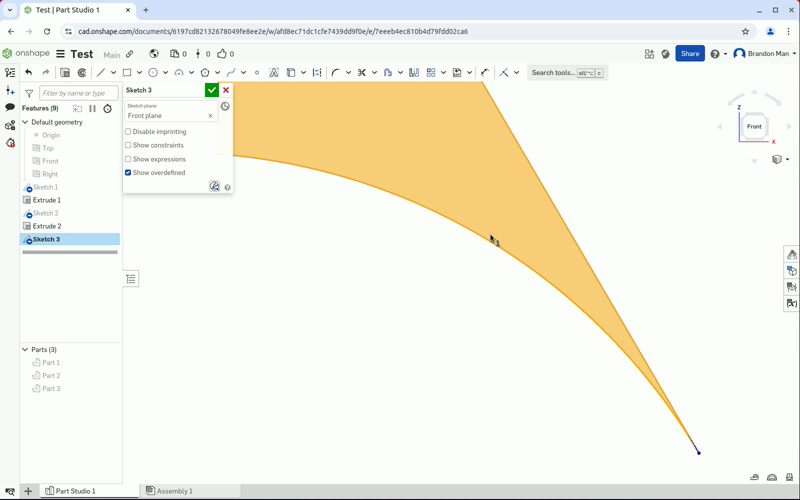
scroll(-6)
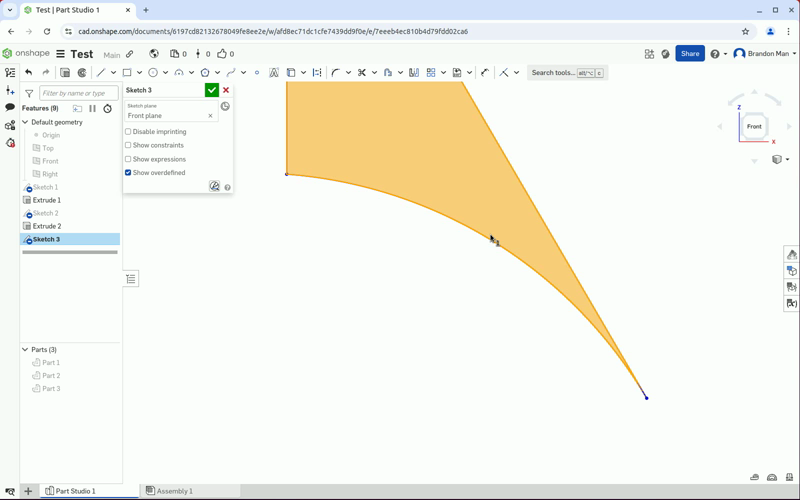
scroll(-6)
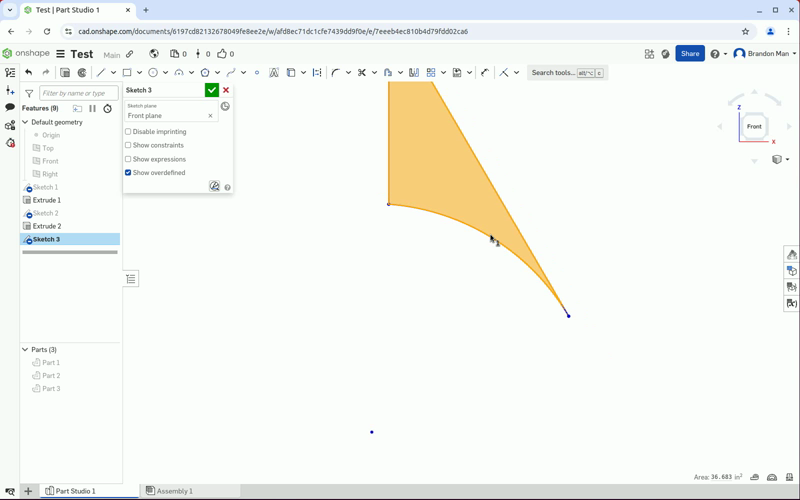
scroll(-6)
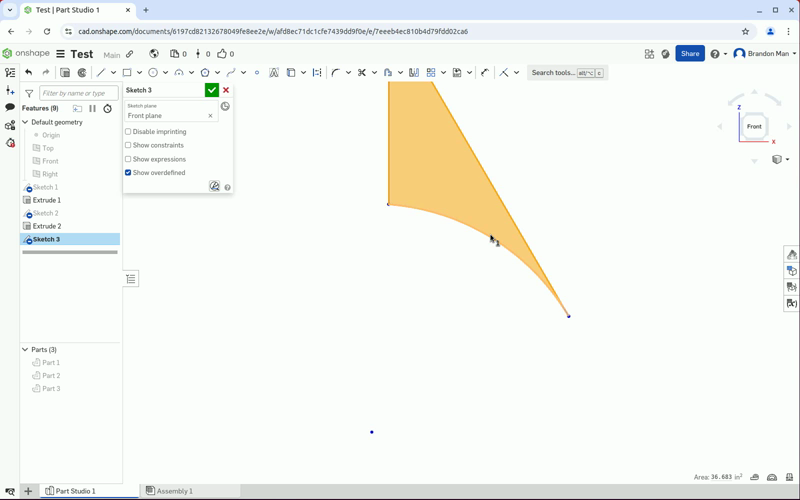
scroll(-6)
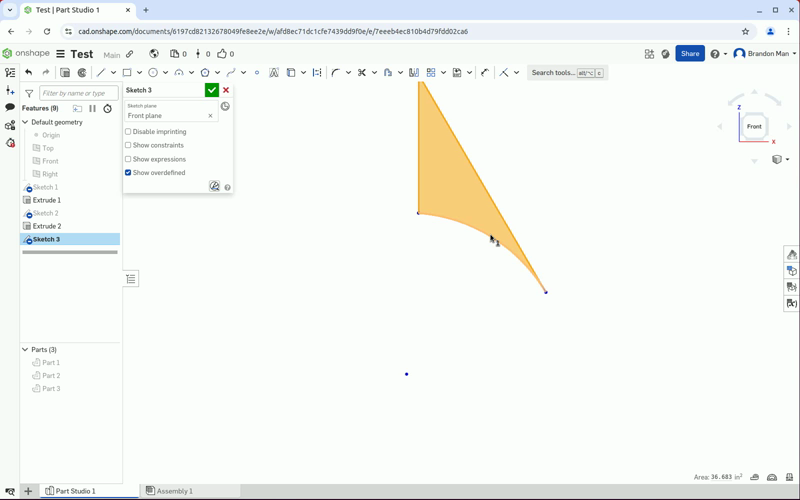
scroll(-6)
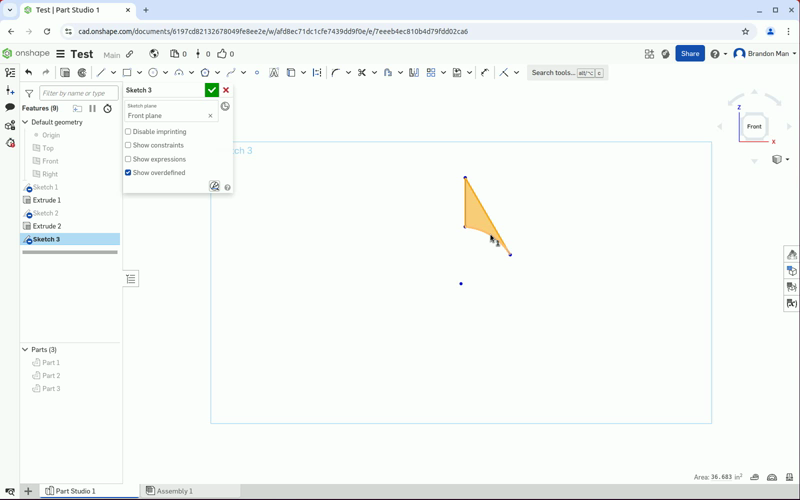
mouse_move(73, 352)
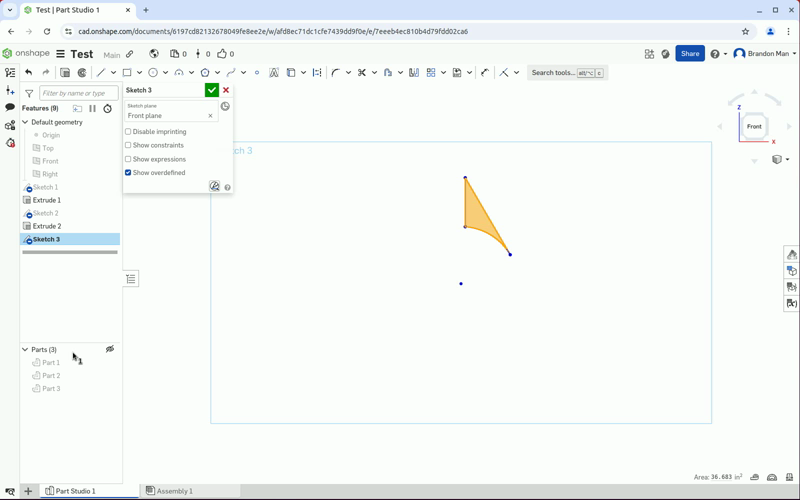
key(shift+y)
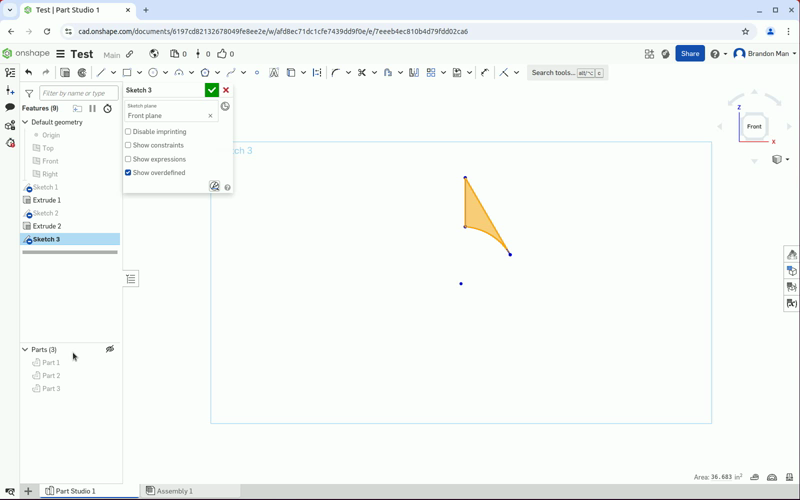
key(shift+e)
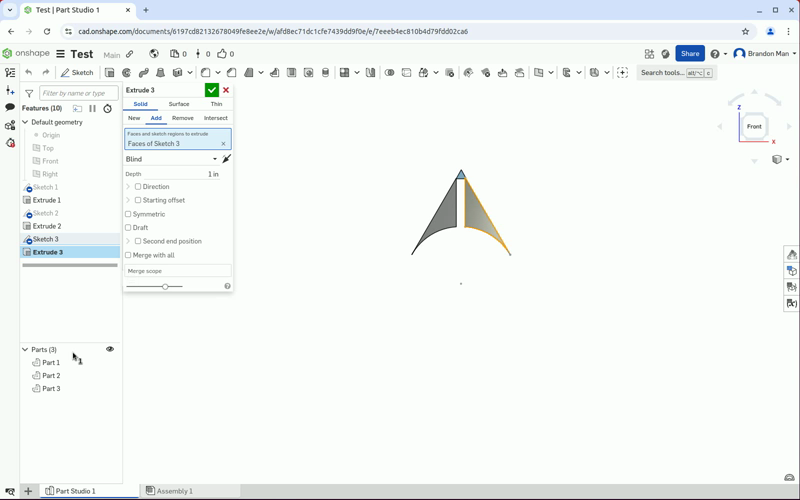
mouse_move(143, 106)
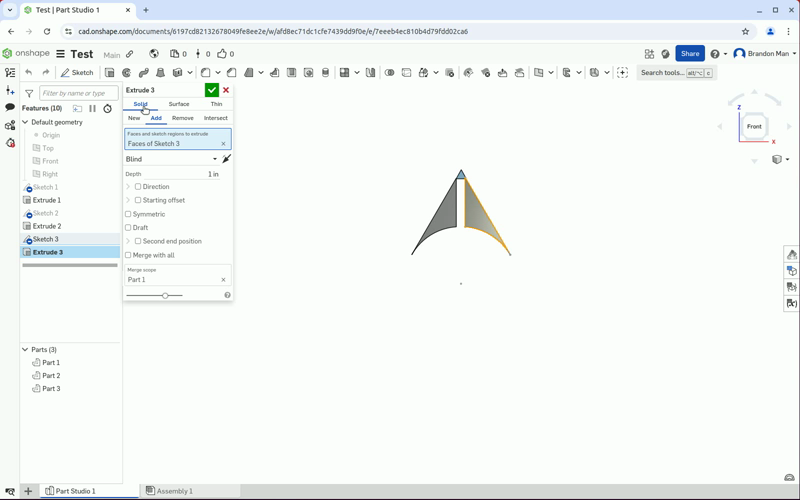
click(143, 106)
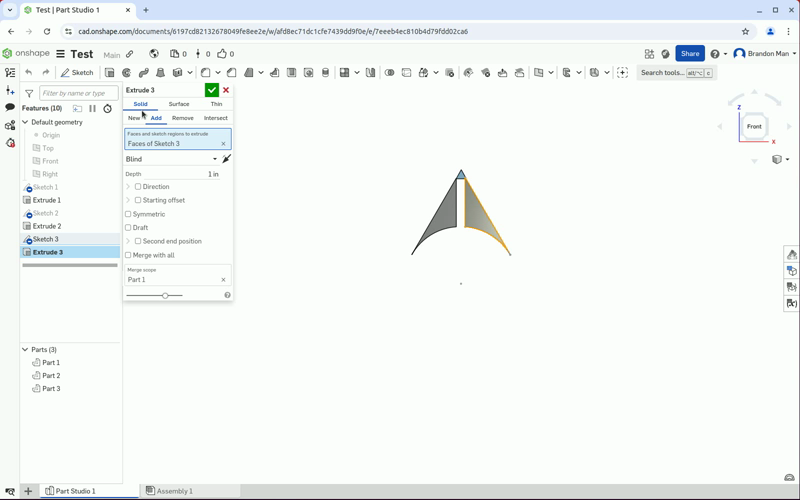
mouse_move(137, 120)
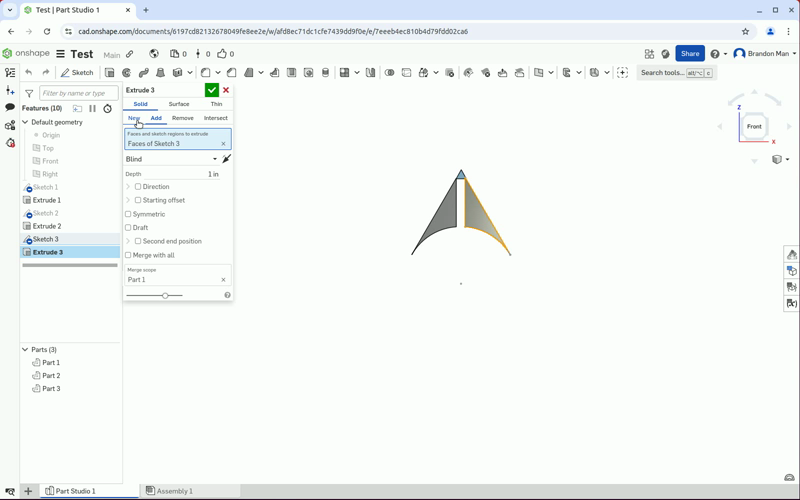
click(137, 120)
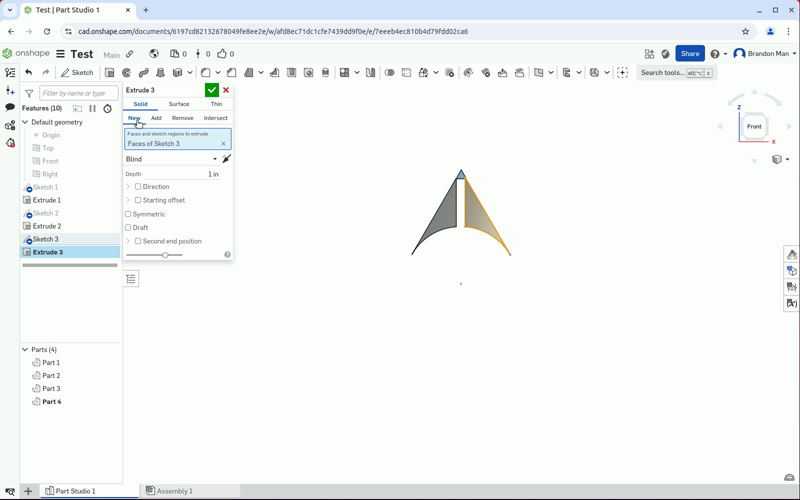
key(tab, 4)
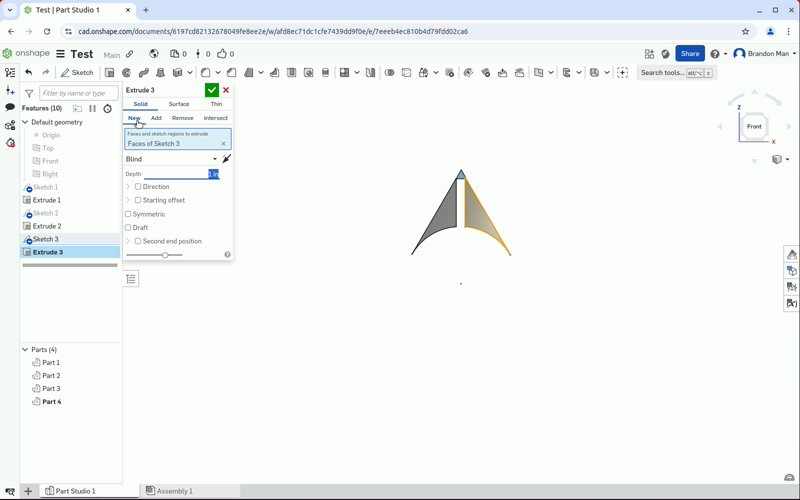
text(7.703)
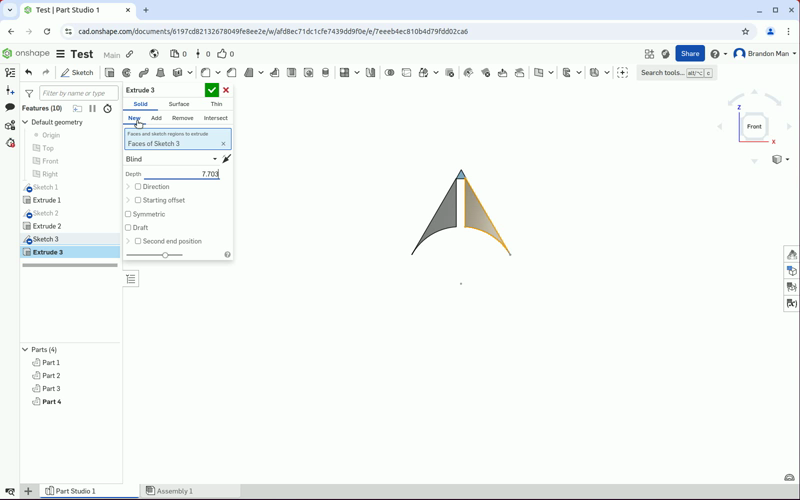
key(enter)
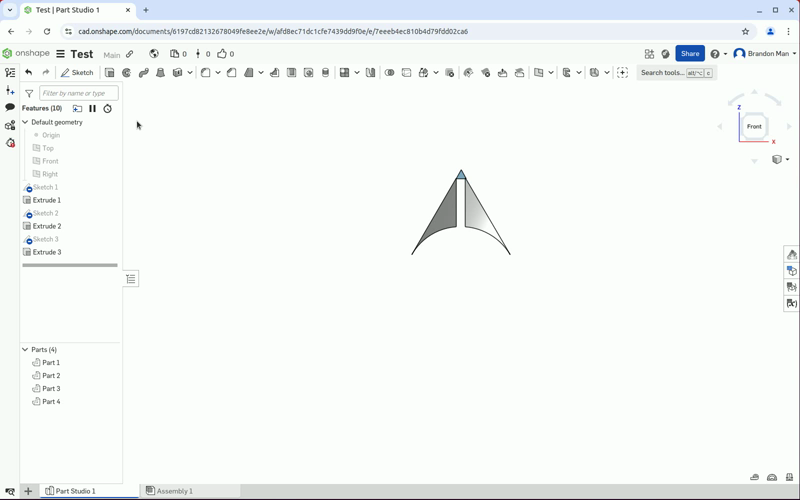
key(shift+h)
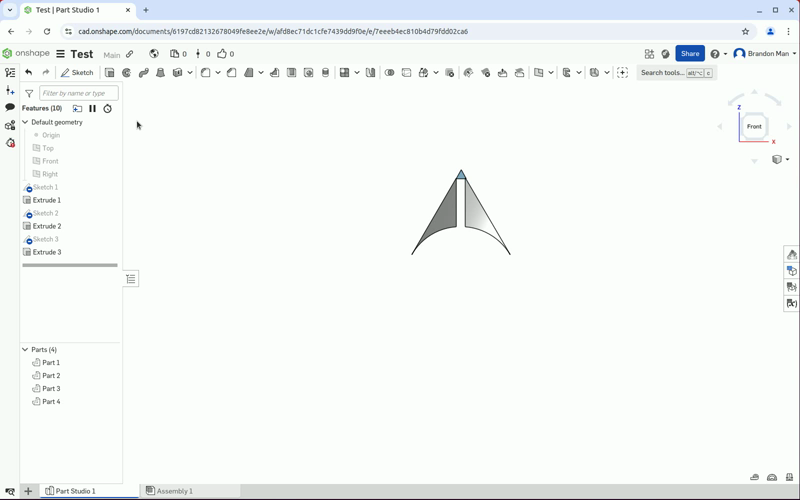
key(shift+h)
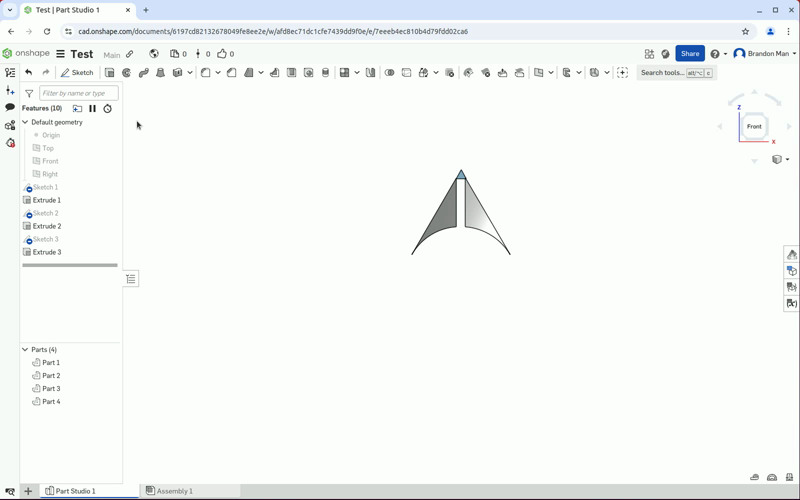
mouse_move(73, 189)
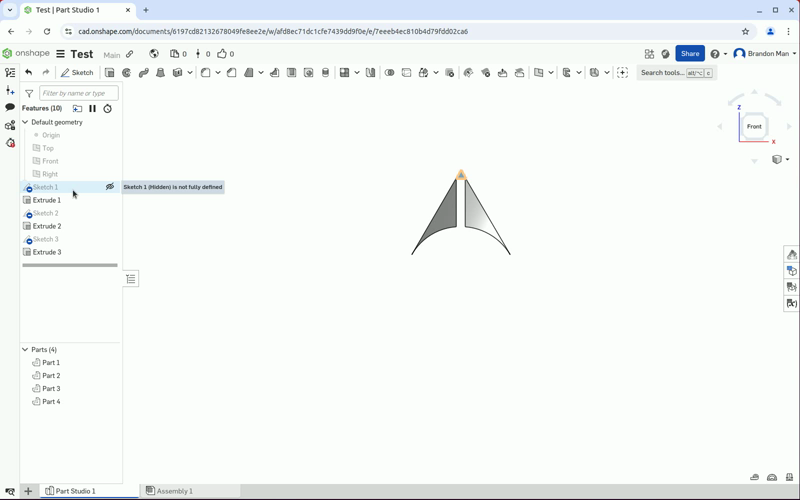
click(73, 189)
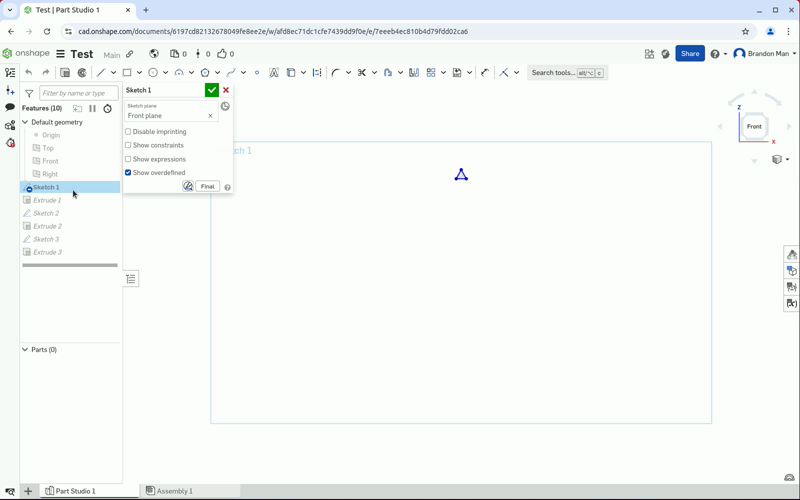
mouse_move(229, 92)
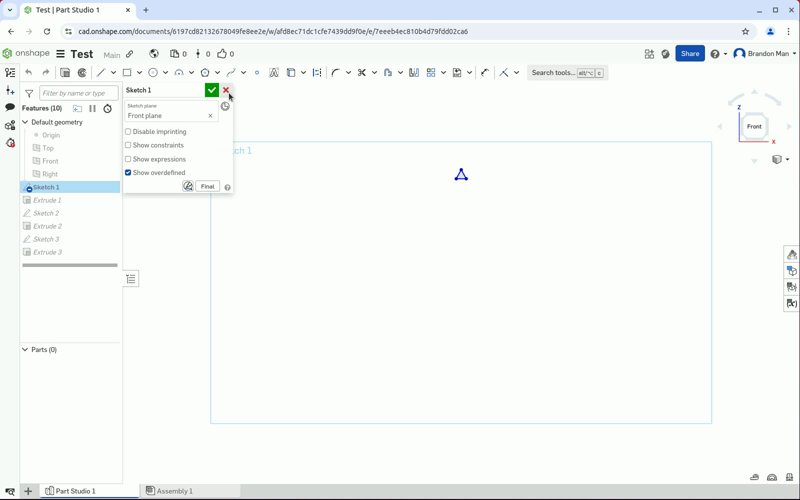
click(229, 92)
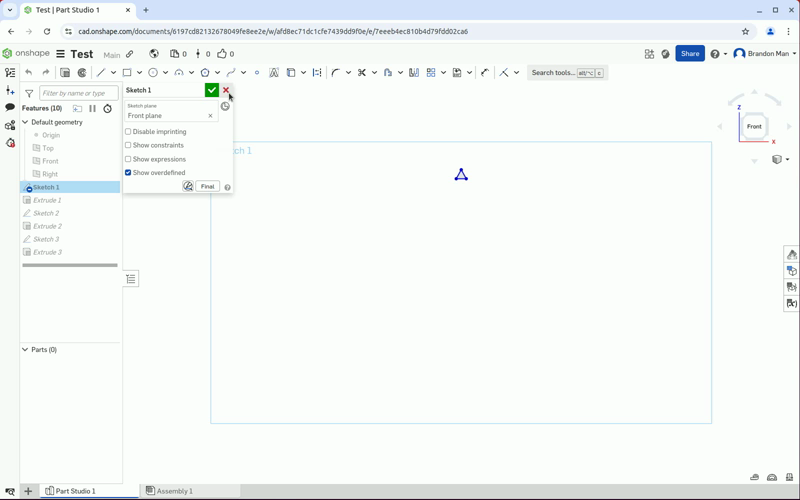
key(shift+s)
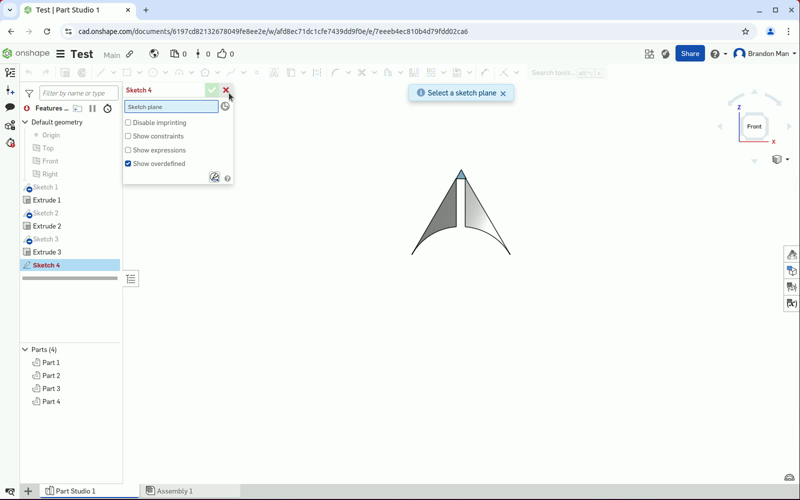
mouse_move(73, 163)
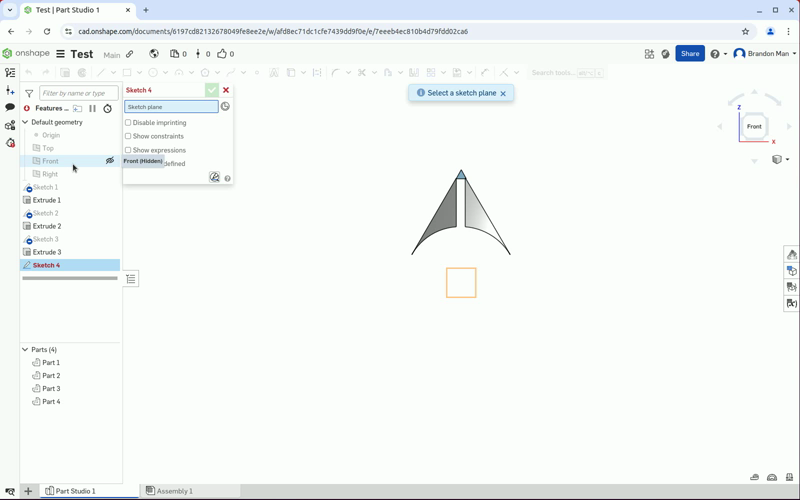
click(73, 163)
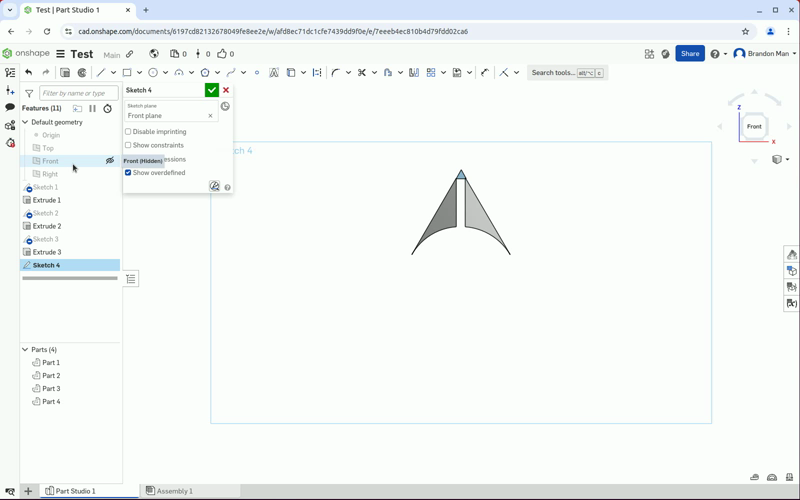
mouse_move(73, 352)
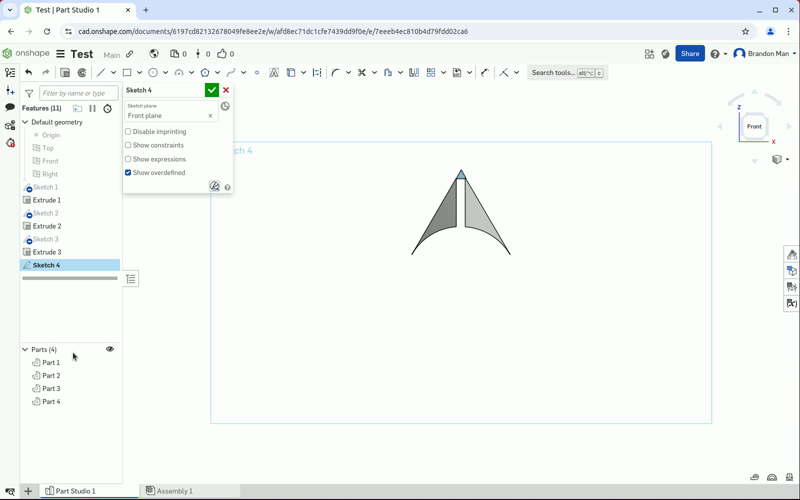
key(y)
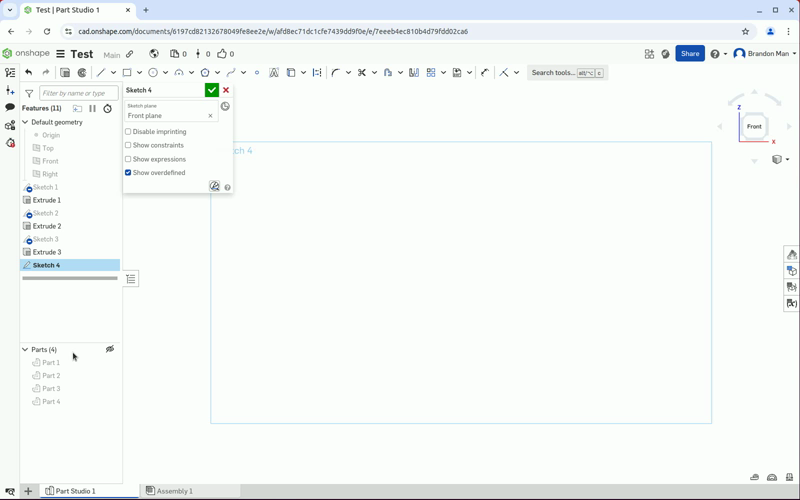
key(a)
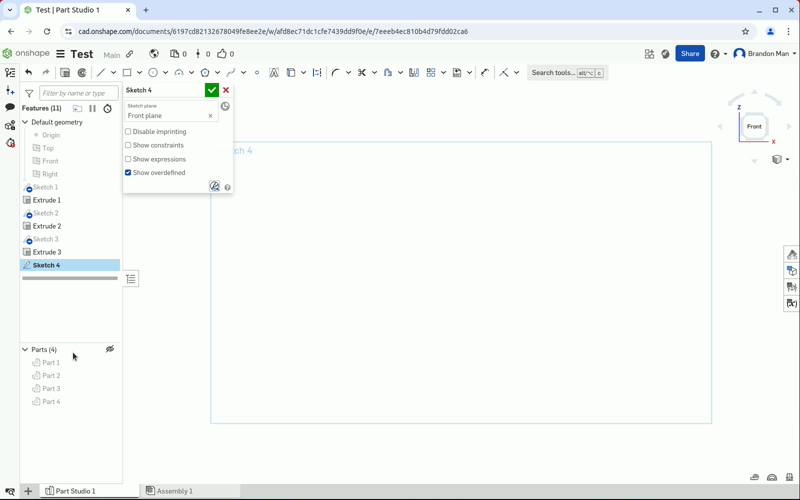
key_down(shift)
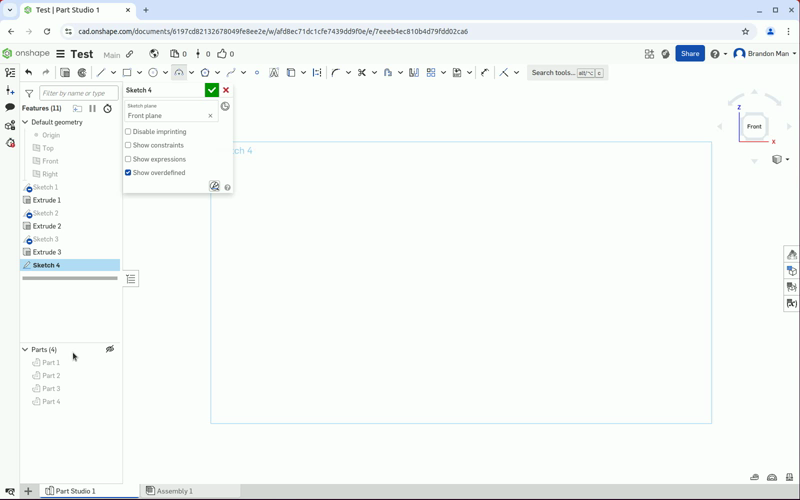
mouse_move(456, 339)
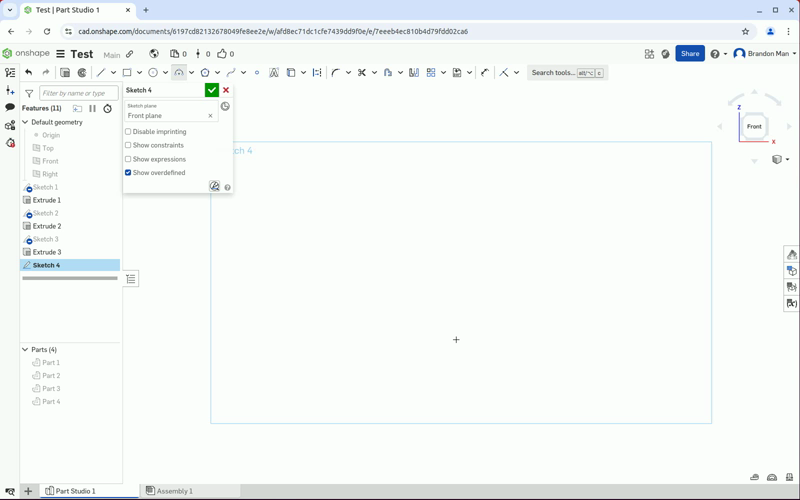
click(456, 339)
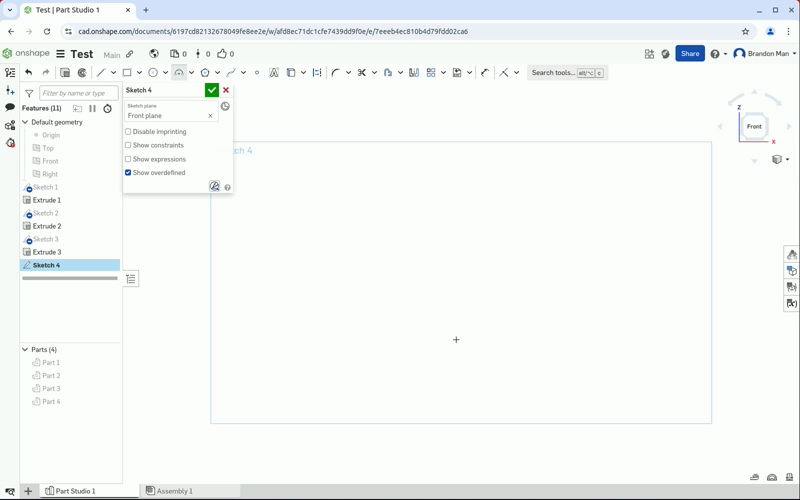
key_up(shift)
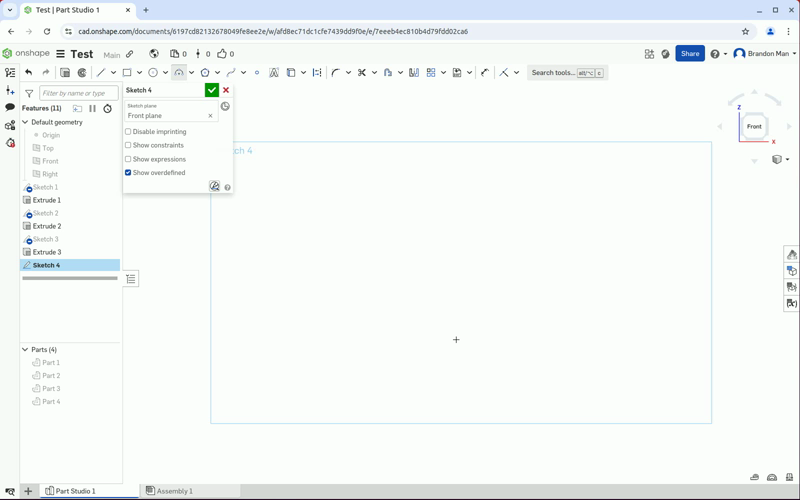
key_down(shift)
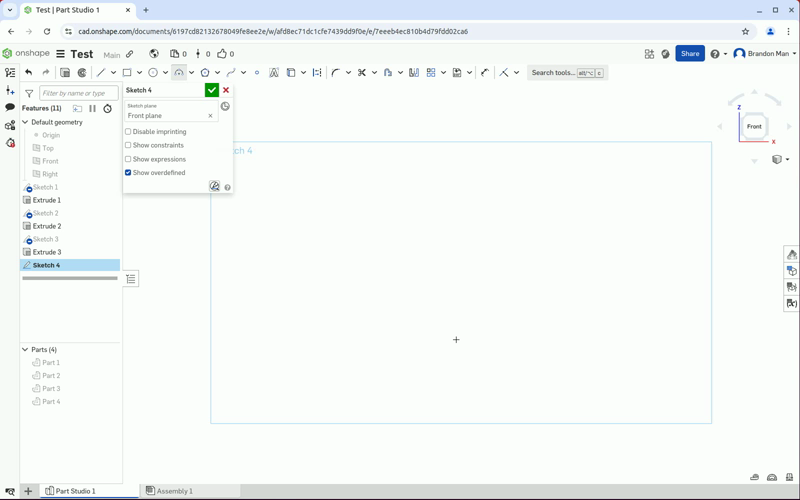
mouse_move(465, 339)
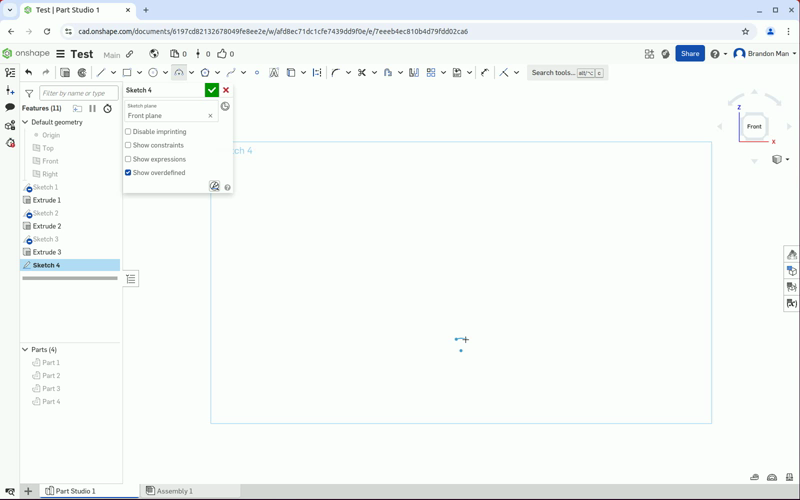
click(465, 339)
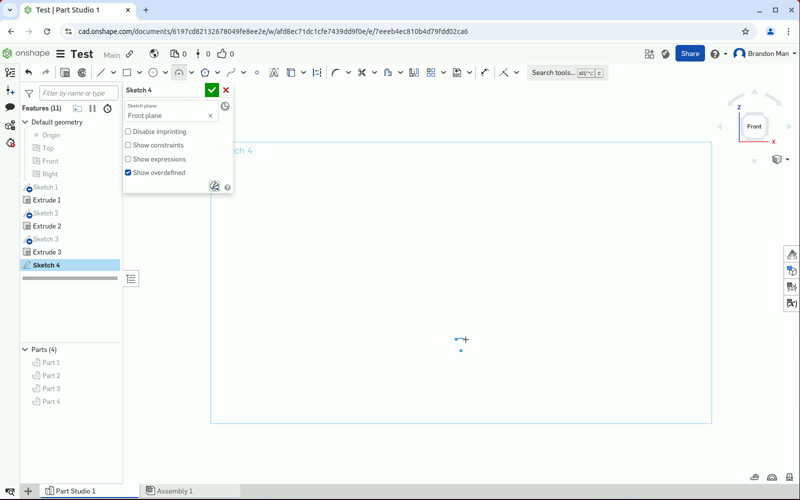
mouse_move(460, 339)
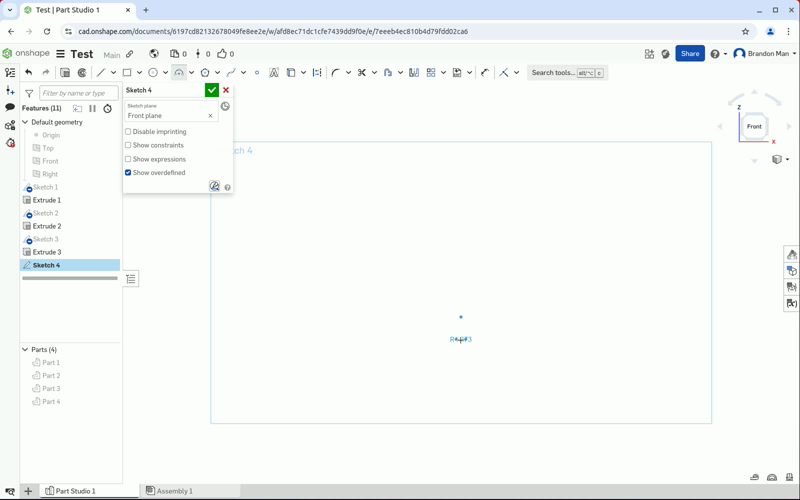
click(460, 339)
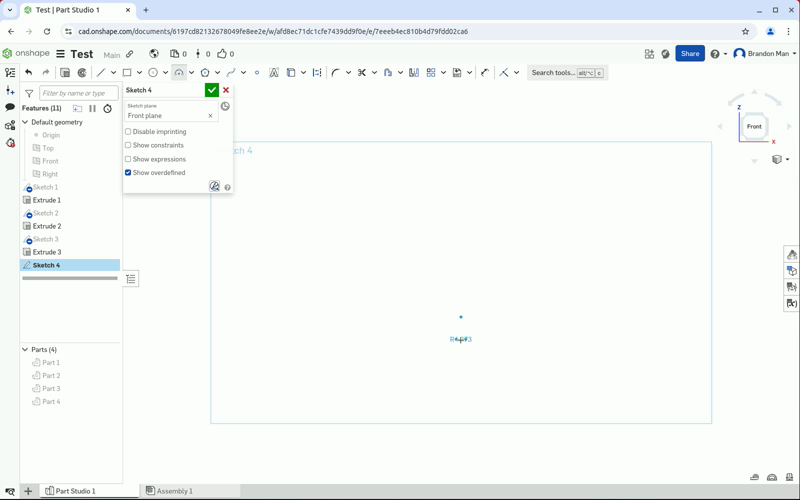
key_up(shift)
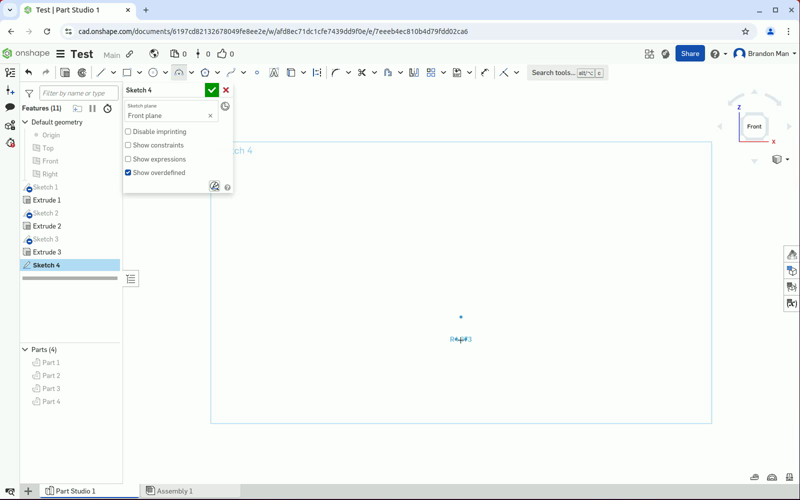
key(esc)
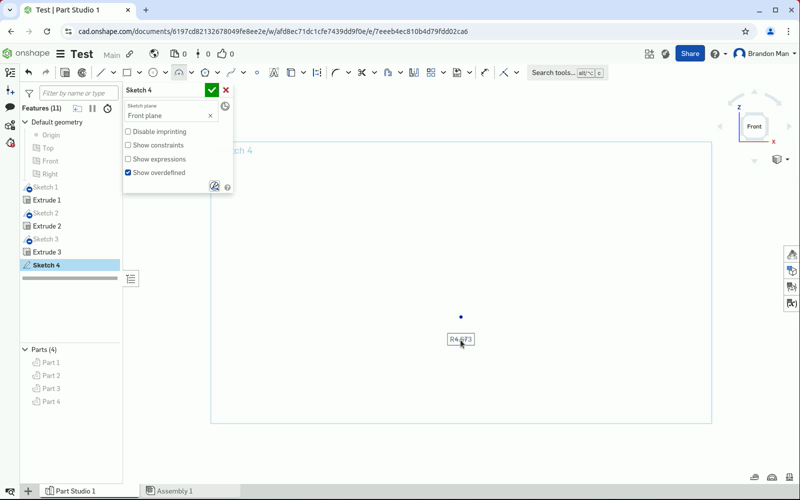
key(l)
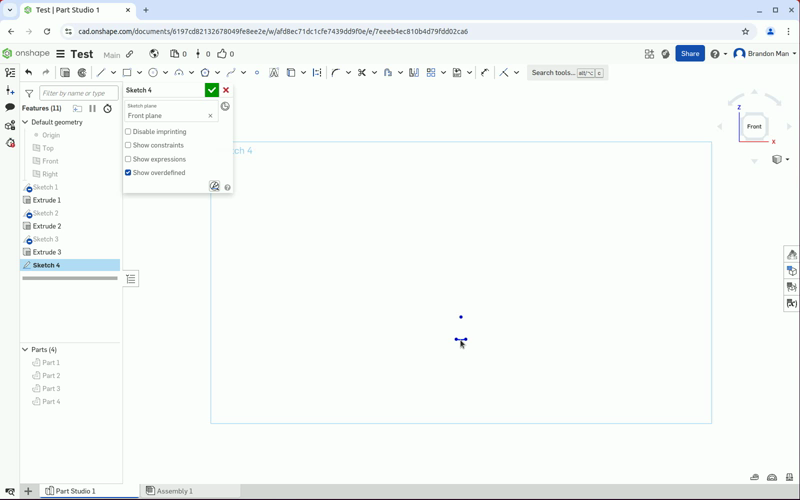
mouse_move(465, 339)
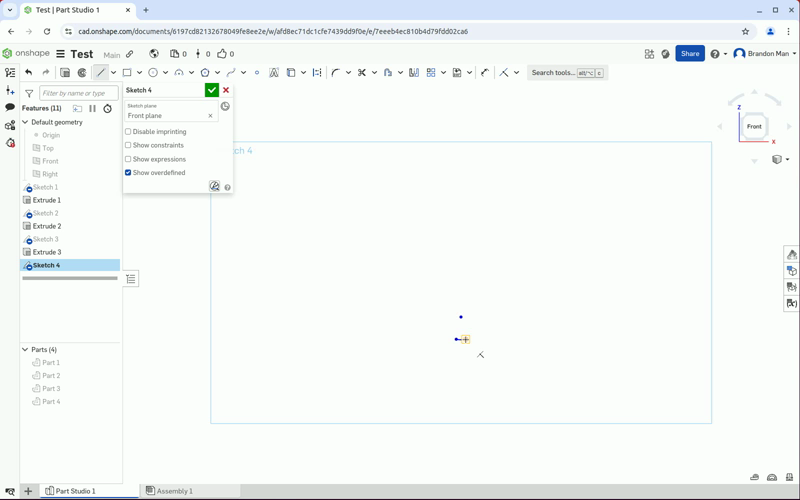
click(465, 339)
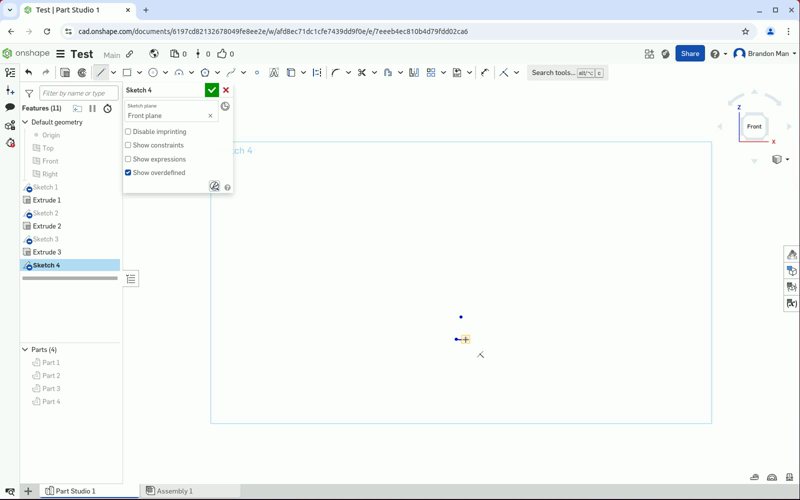
key_down(shift)
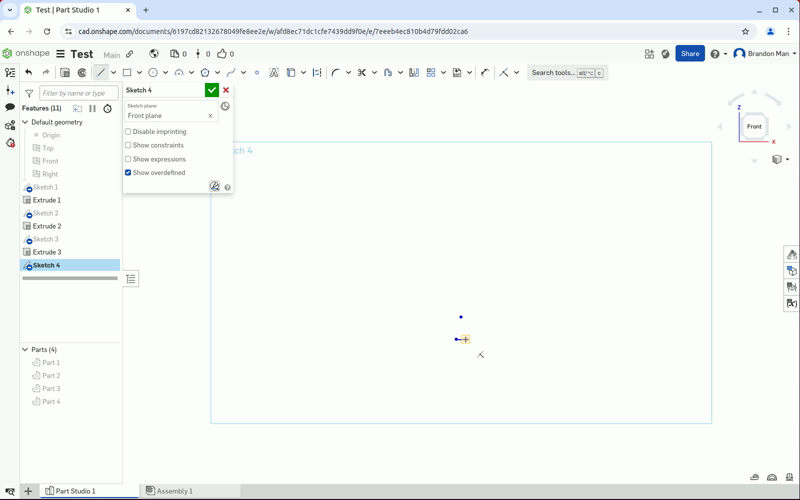
mouse_move(465, 226)
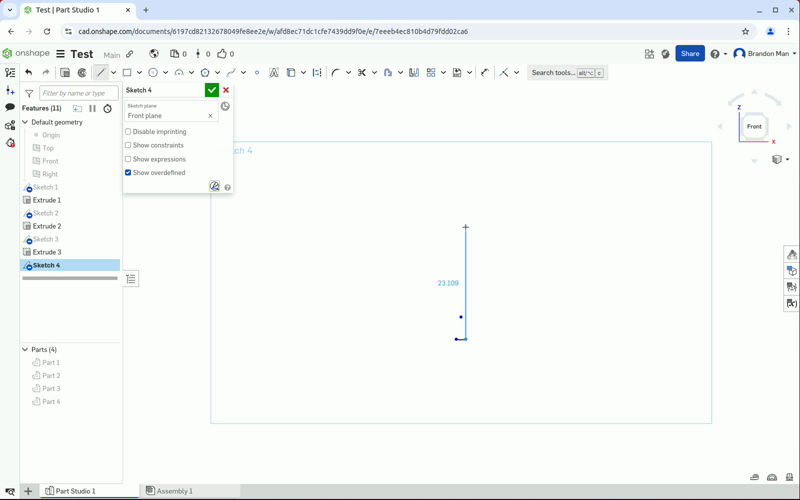
click(465, 226)
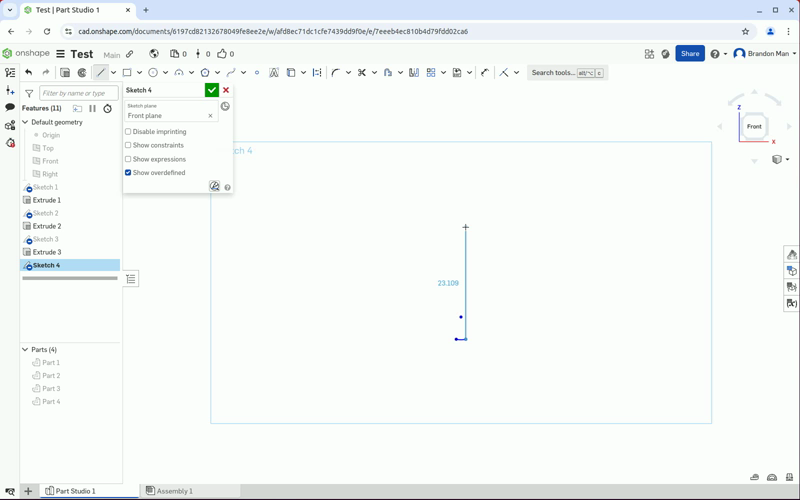
key_up(shift)
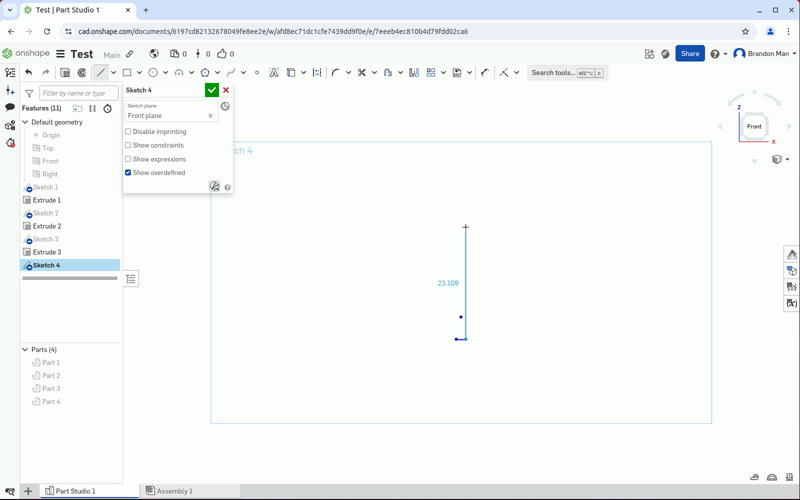
key(esc)
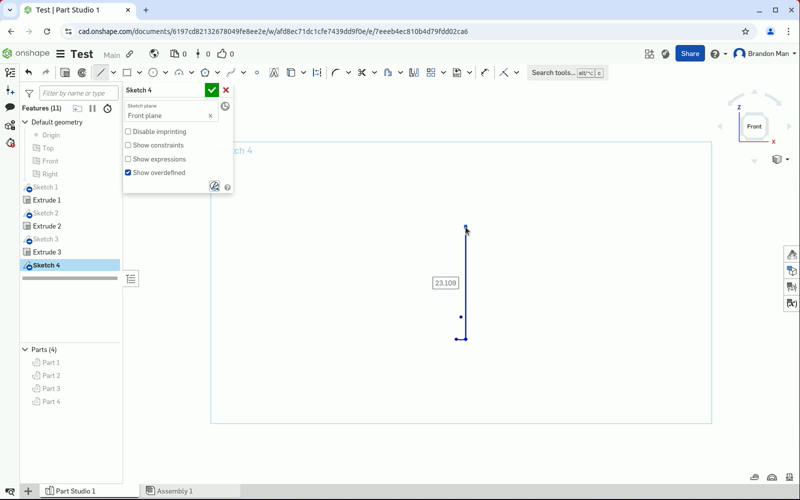
key(a)
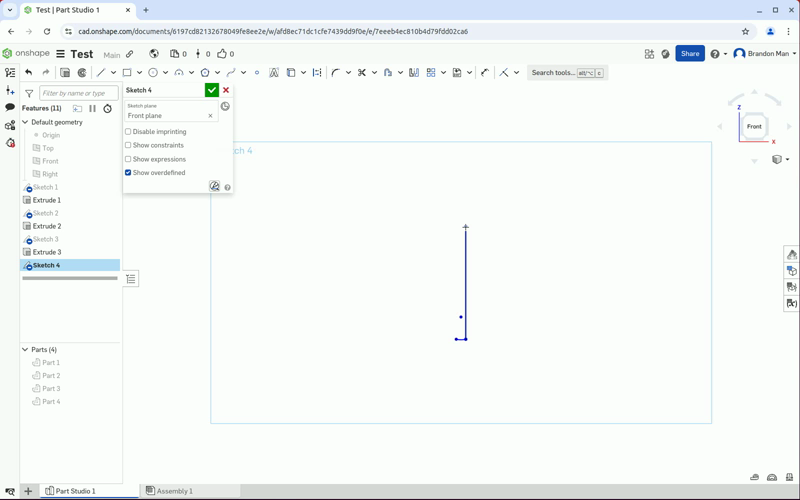
mouse_move(465, 226)
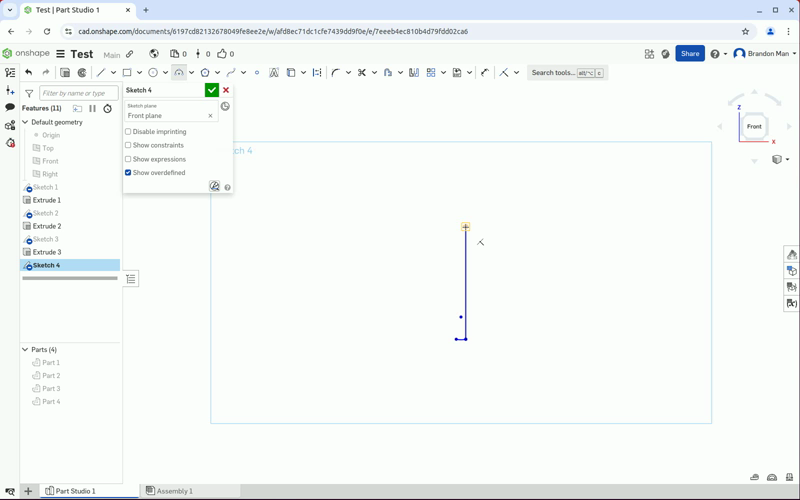
click(465, 226)
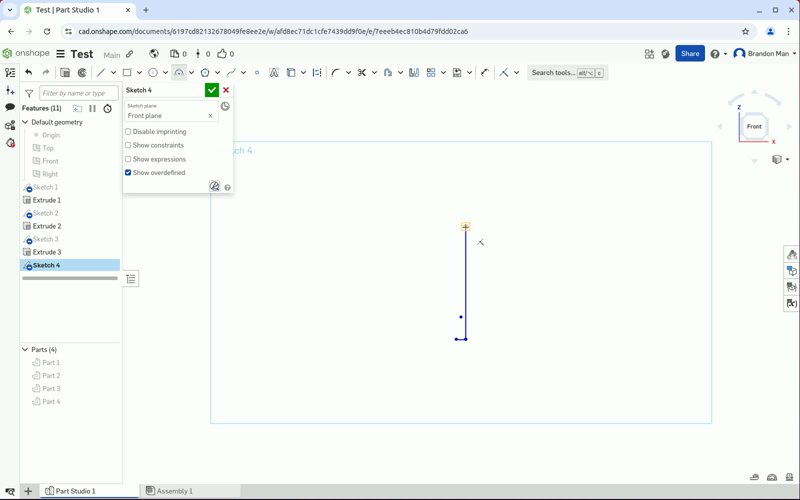
key_down(shift)
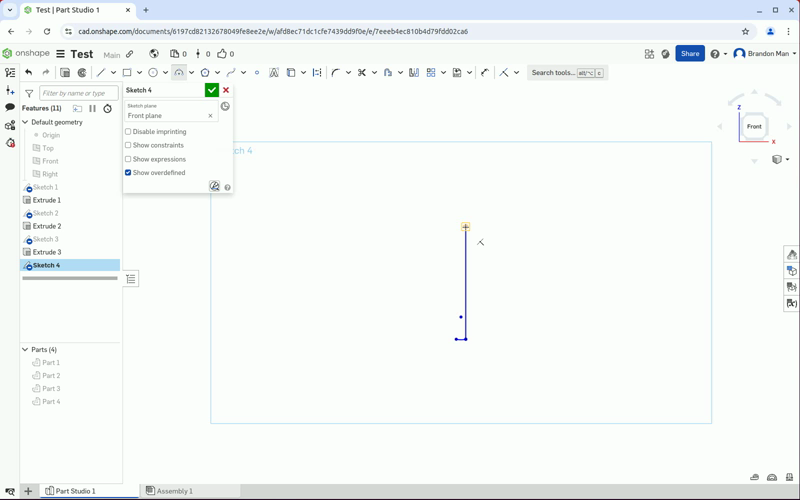
mouse_move(456, 226)
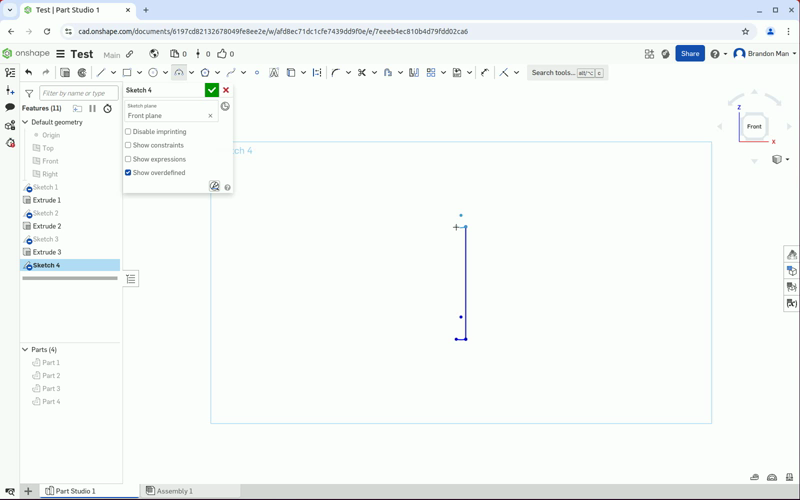
click(456, 226)
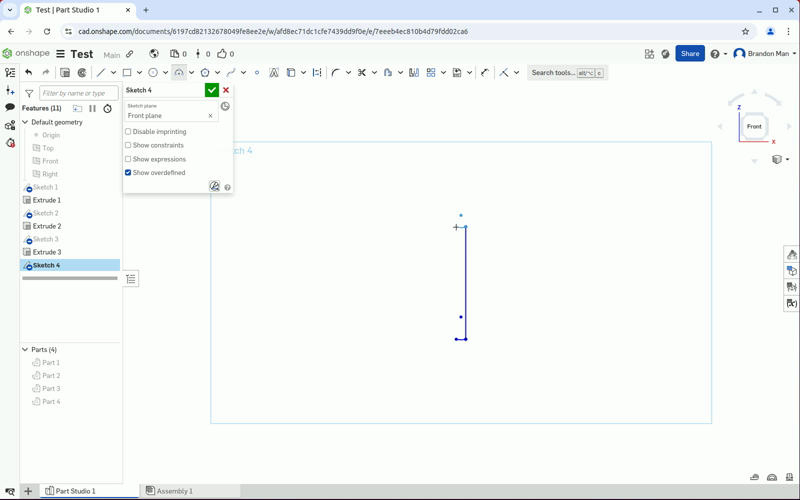
mouse_move(460, 225)
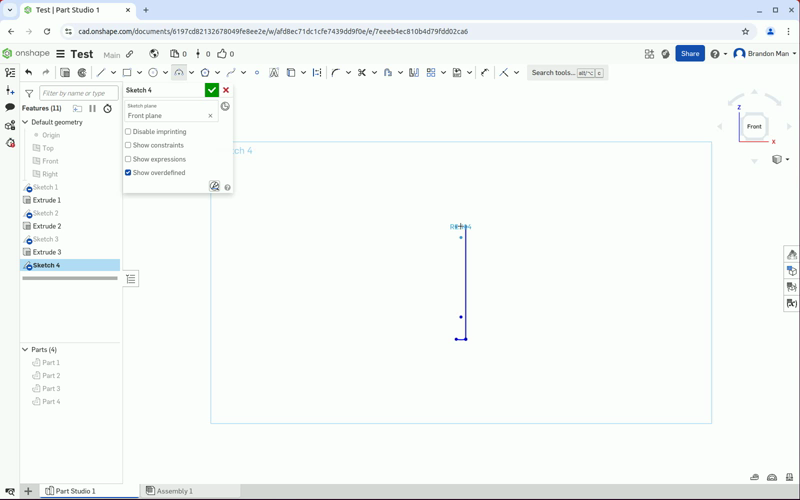
click(460, 225)
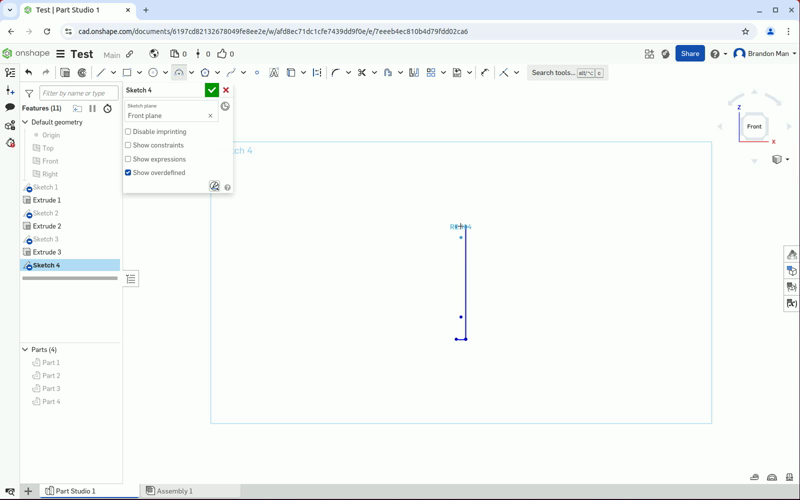
key_up(shift)
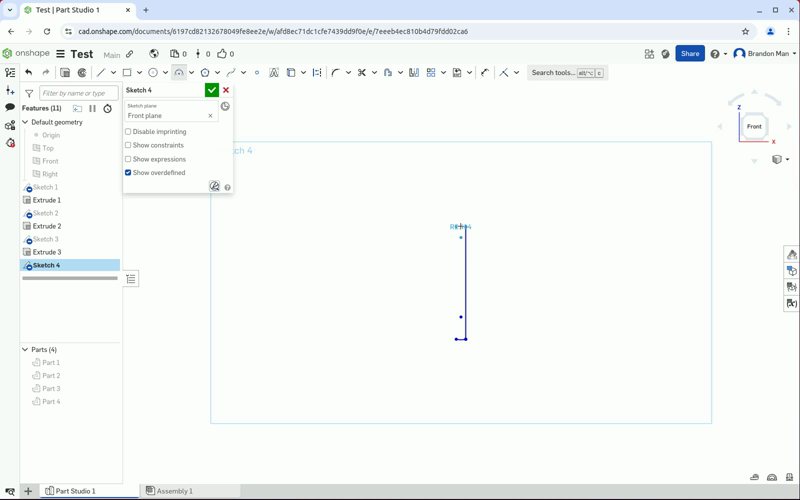
key(esc)
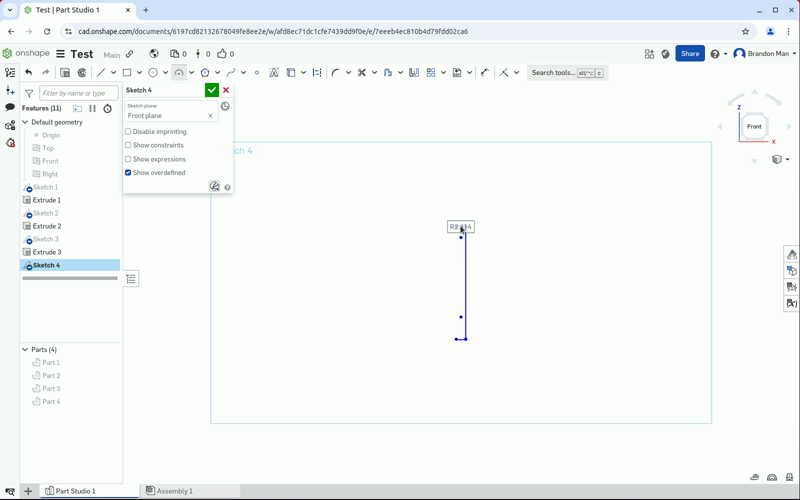
key(l)
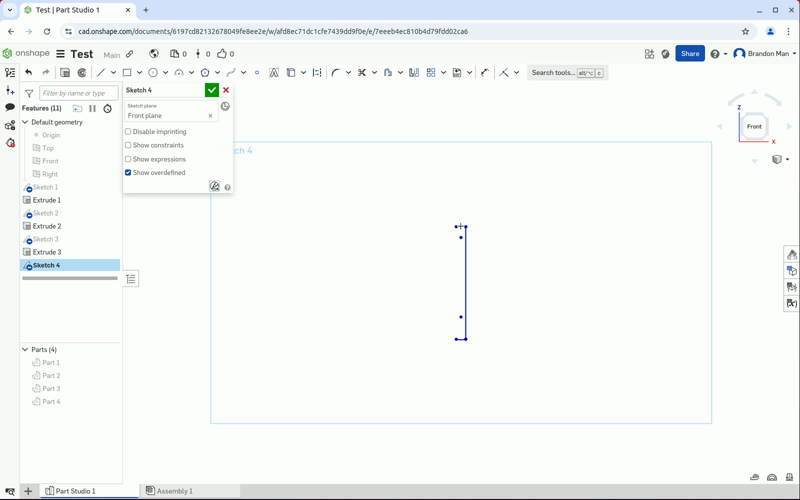
mouse_move(456, 226)
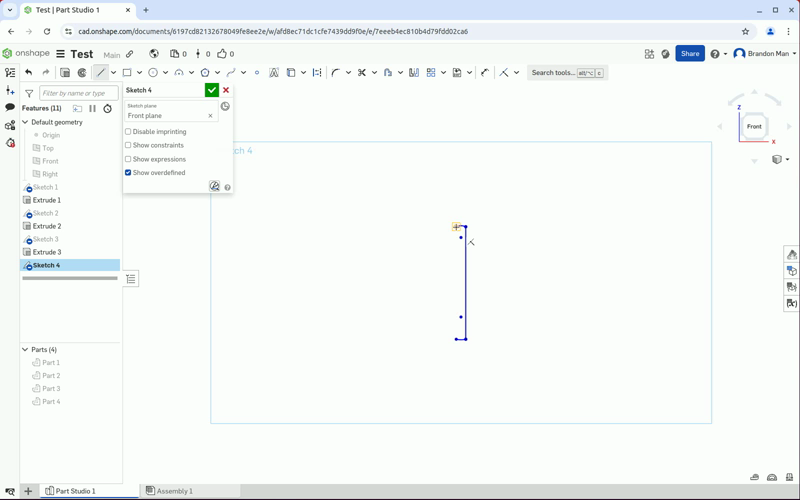
click(456, 226)
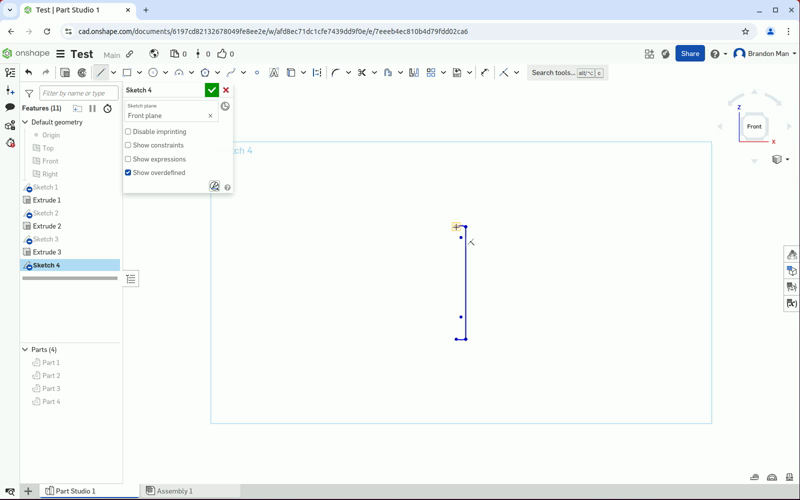
key_down(shift)
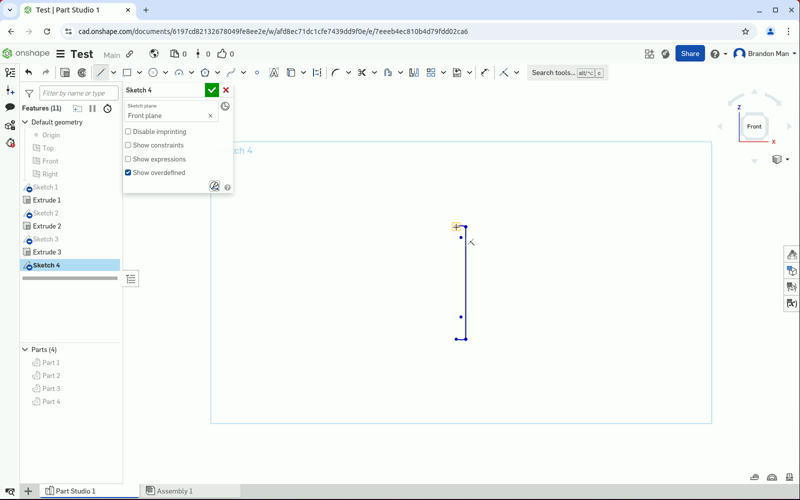
mouse_move(456, 339)
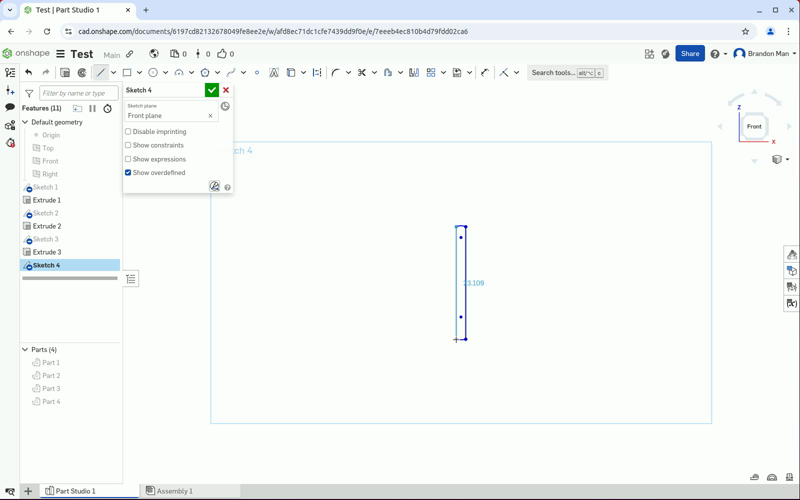
key_up(shift)
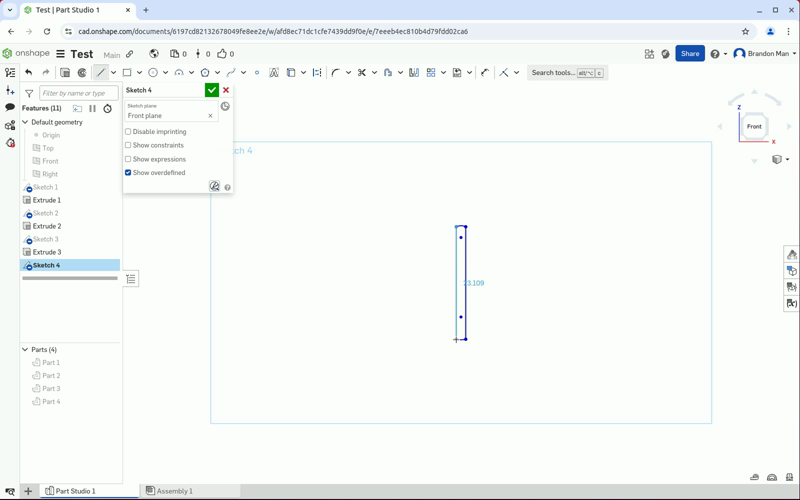
click(456, 339)
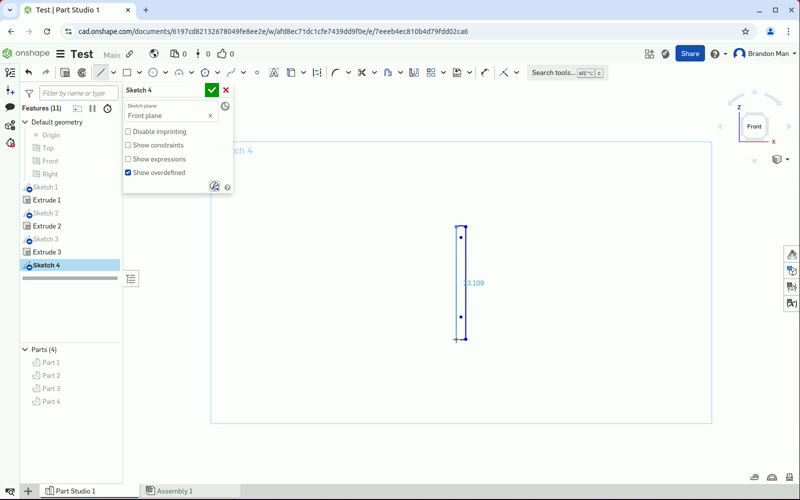
key(esc)
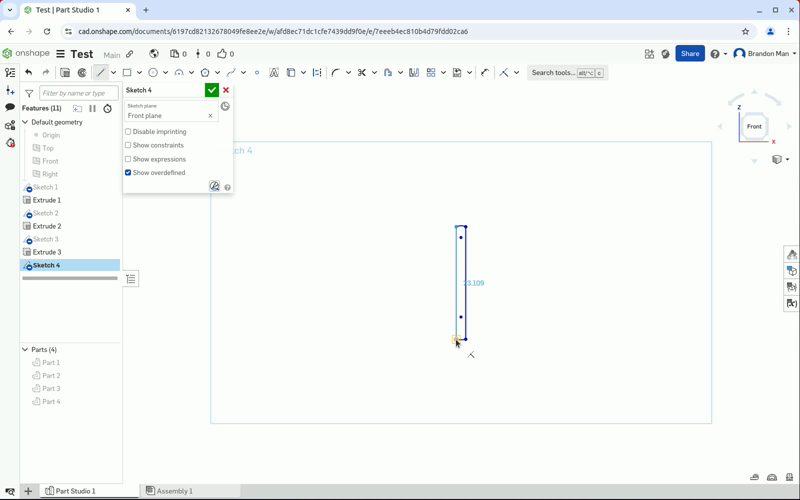
mouse_move(458, 330)
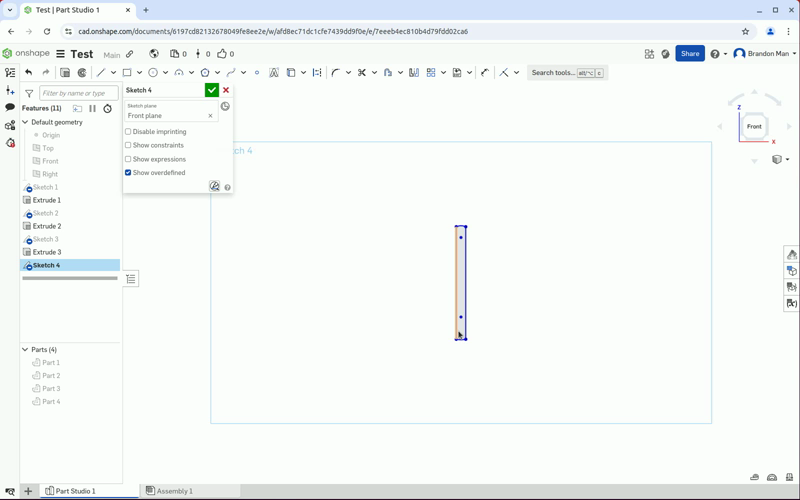
scroll(6)
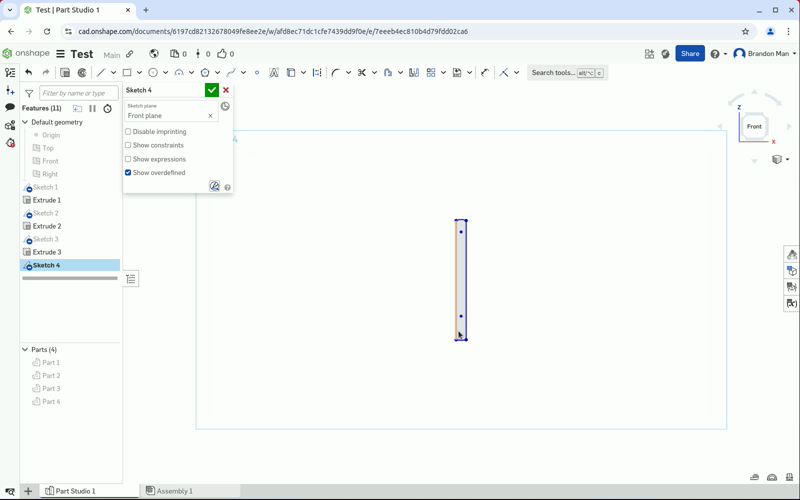
scroll(6)
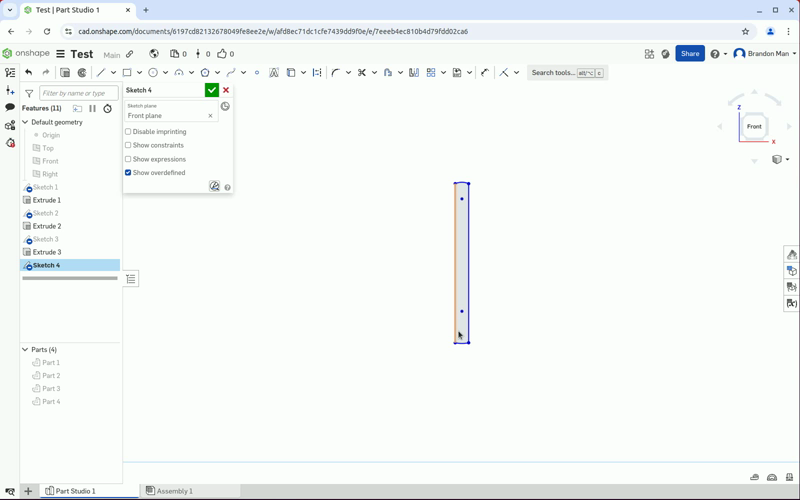
scroll(6)
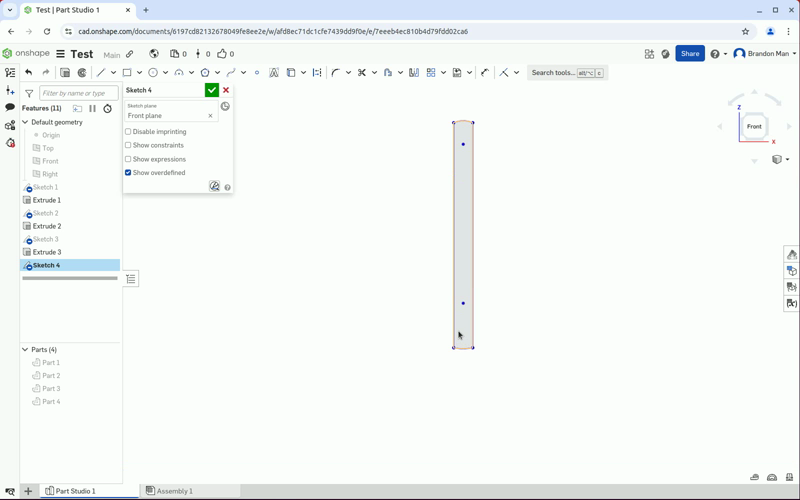
scroll(6)
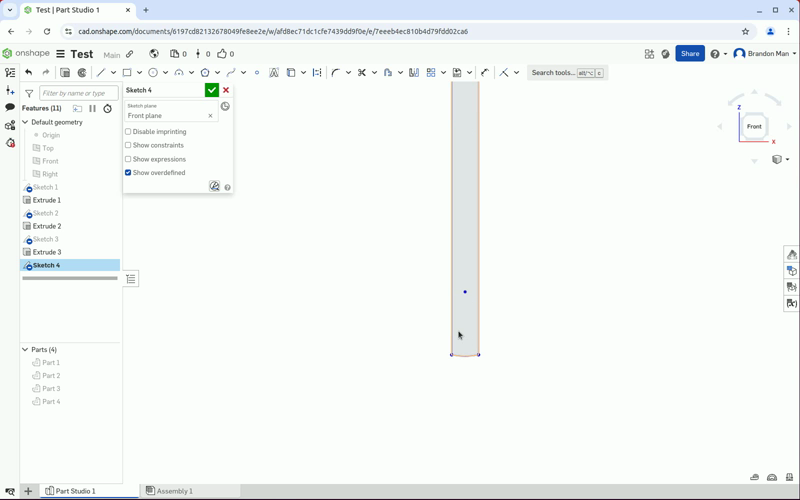
scroll(6)
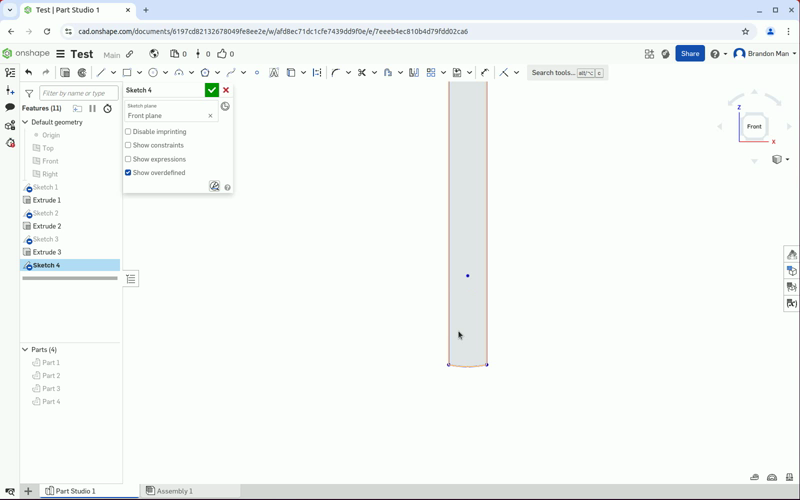
scroll(6)
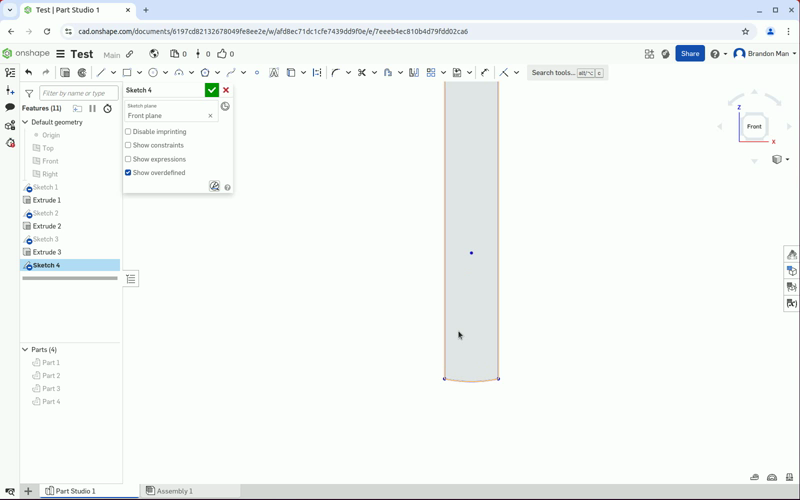
scroll(6)
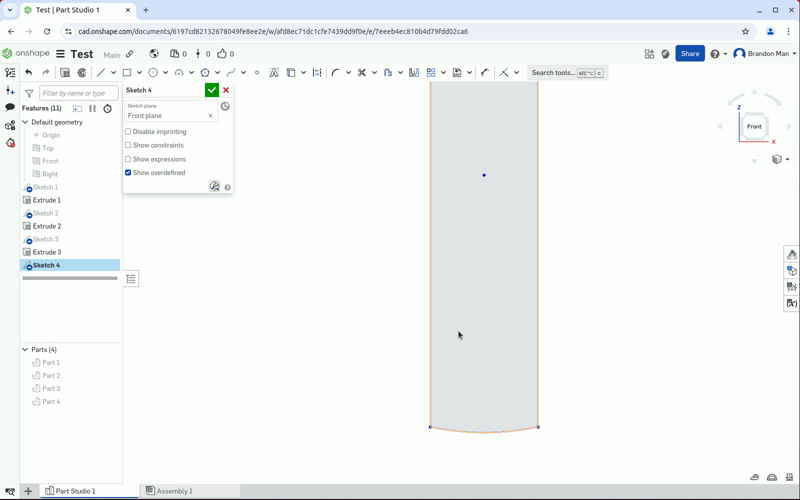
click(458, 330)
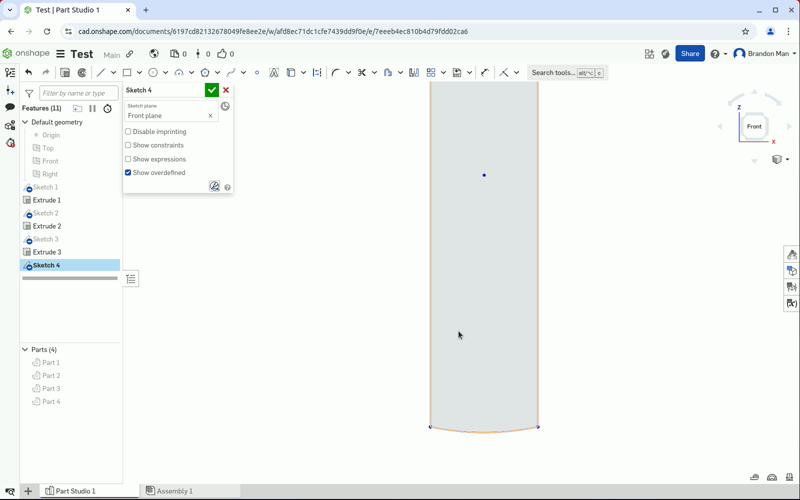
scroll(-6)
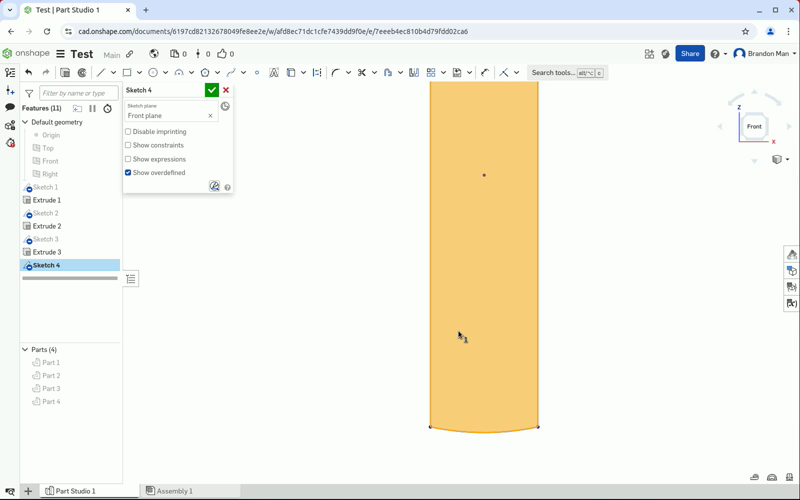
scroll(-6)
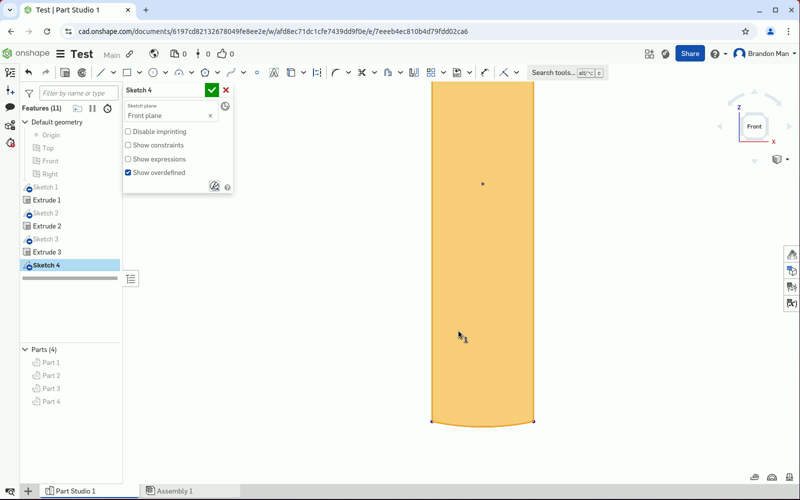
scroll(-6)
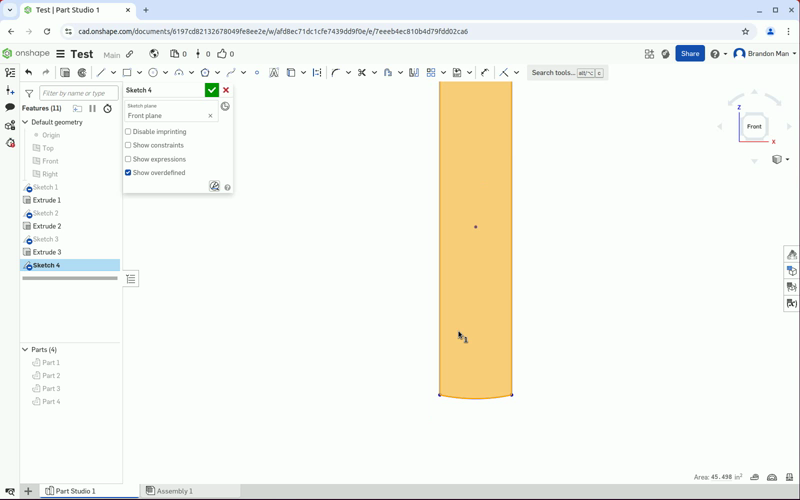
scroll(-6)
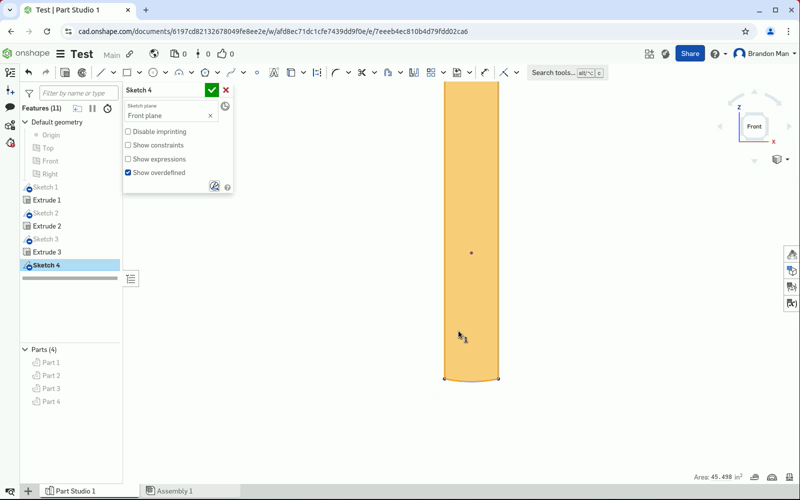
scroll(-6)
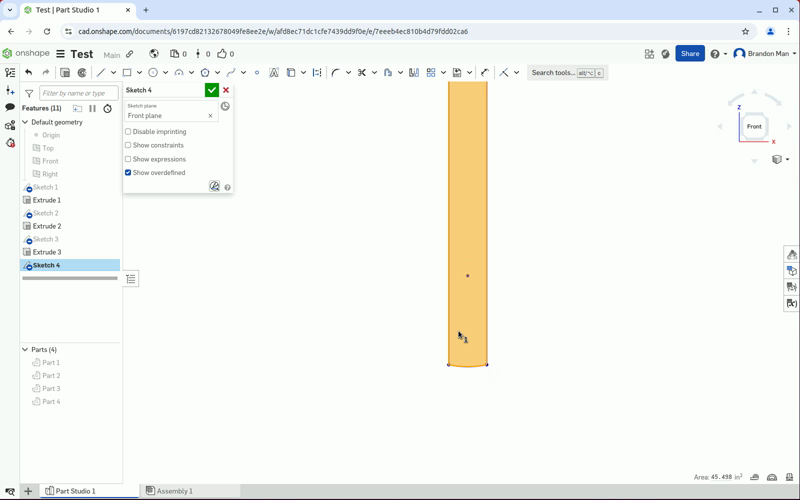
scroll(-6)
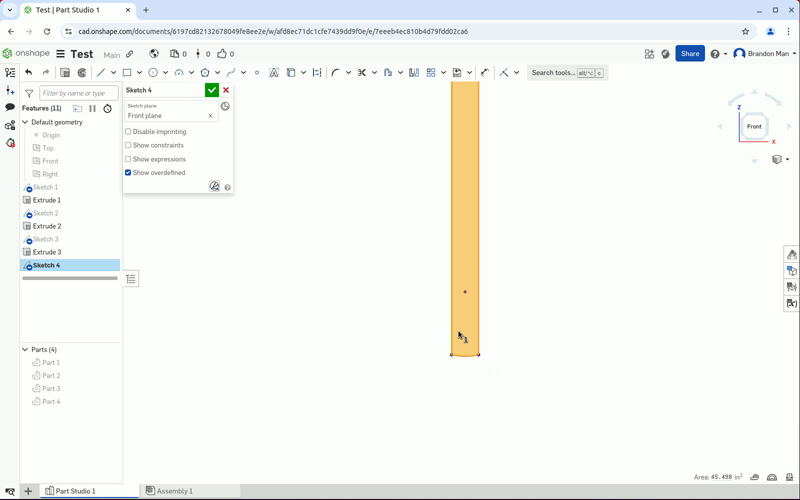
scroll(-6)
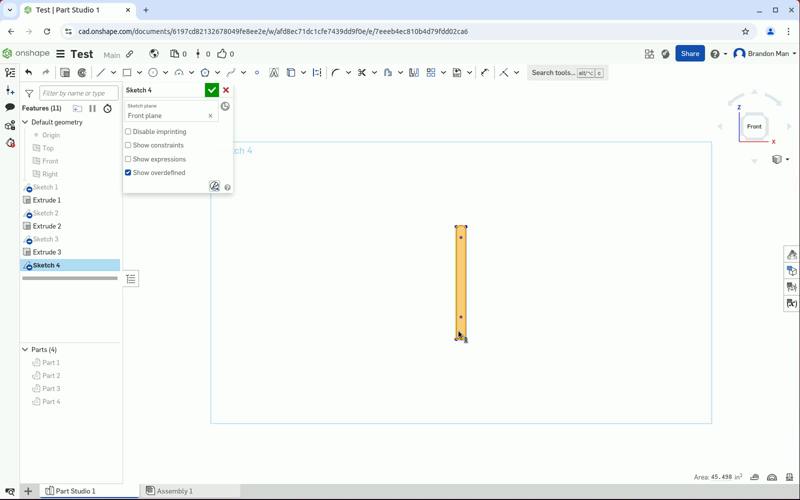
mouse_move(73, 352)
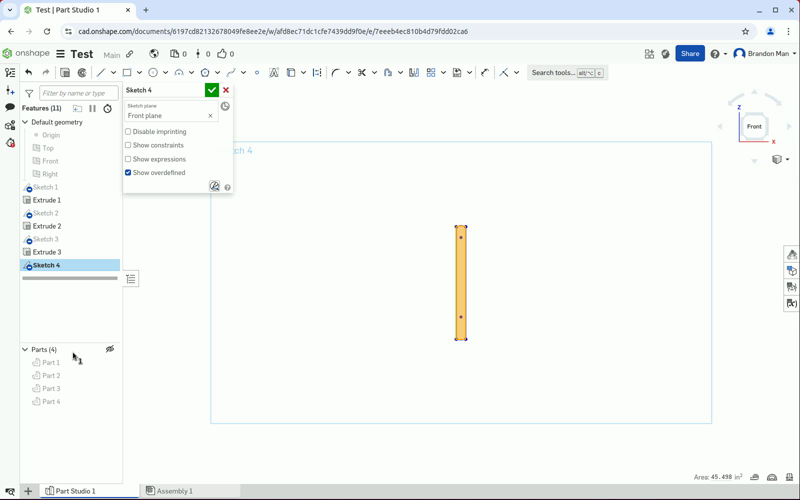
key(shift+y)
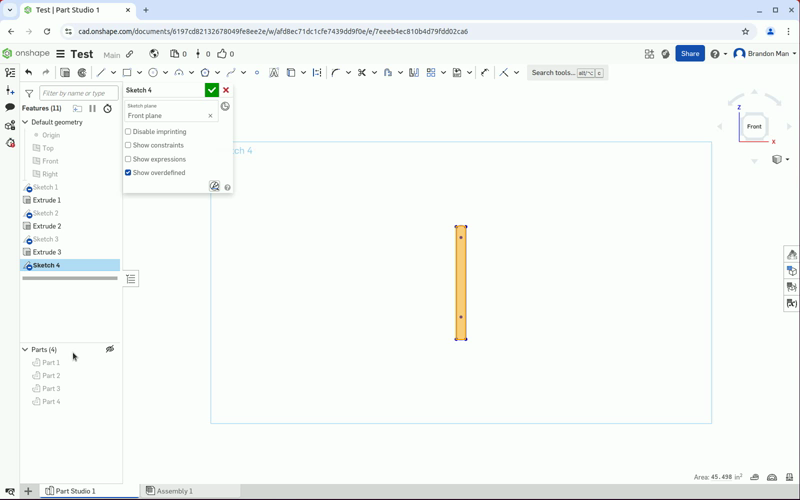
key(shift+e)
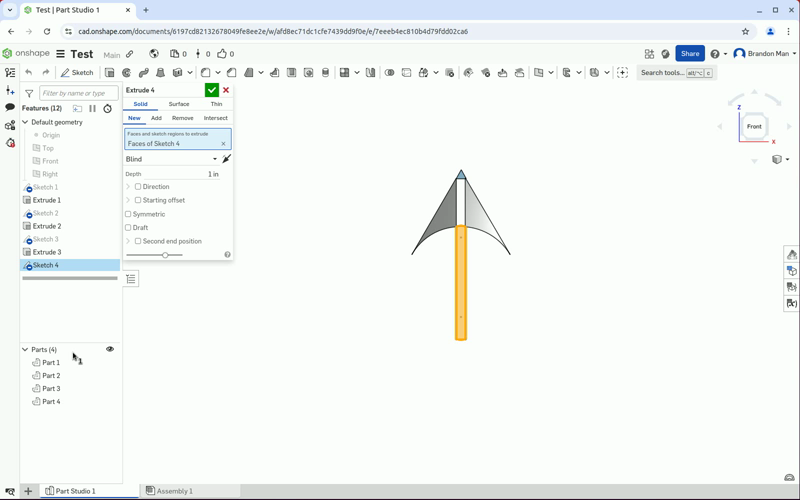
mouse_move(143, 106)
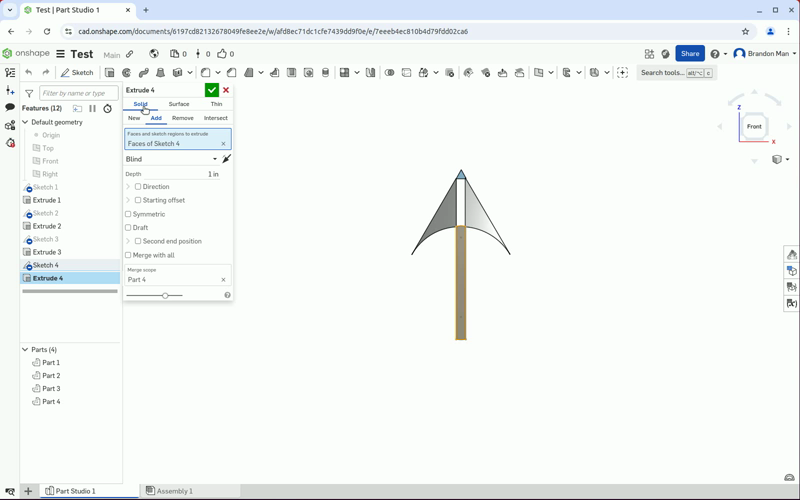
click(143, 106)
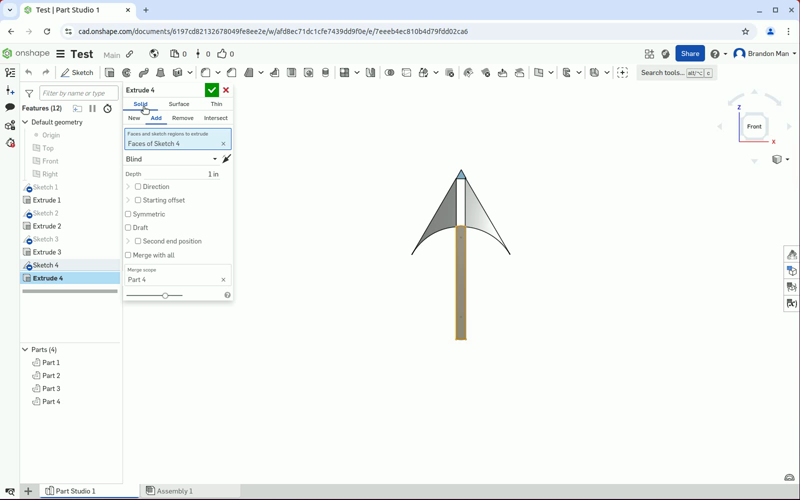
mouse_move(137, 120)
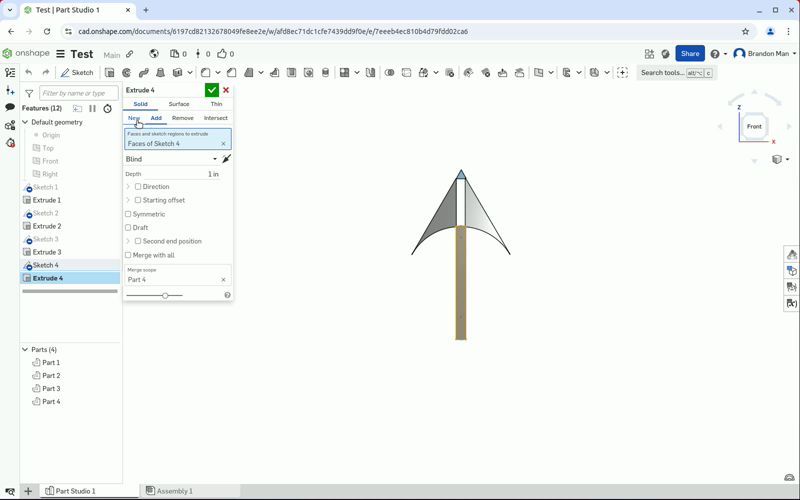
click(137, 120)
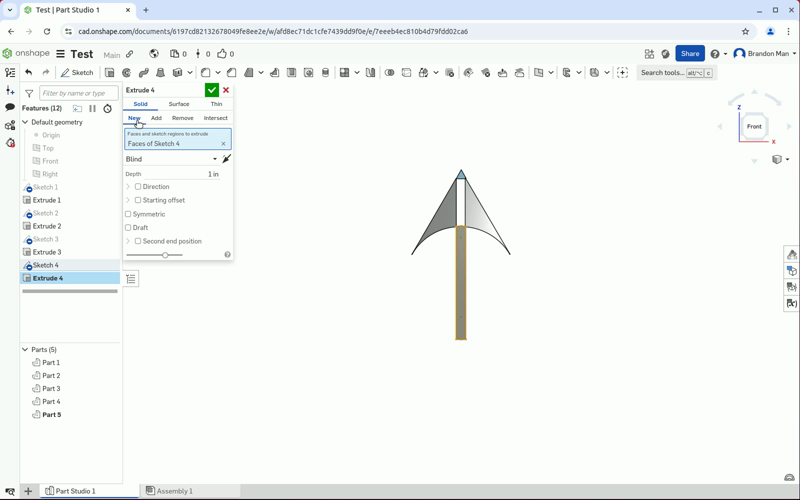
key(tab, 4)
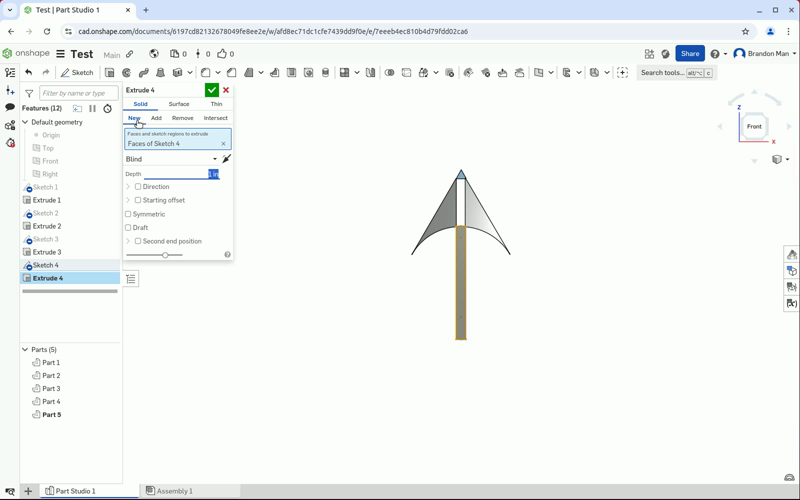
text(7.703)
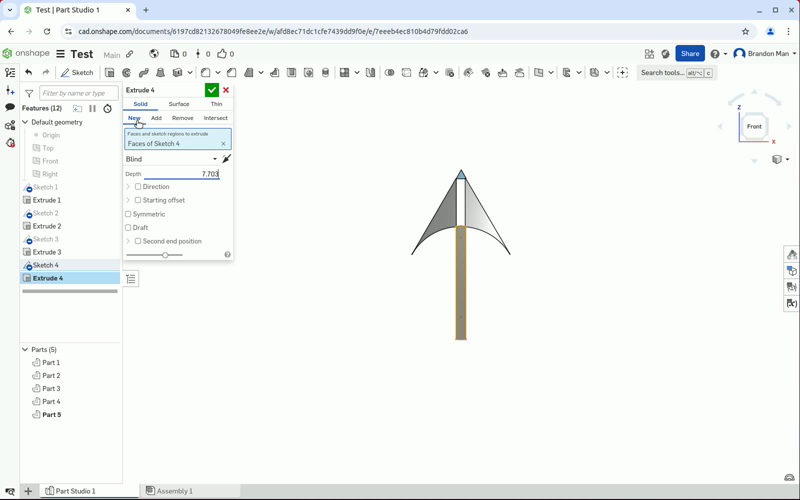
key(enter)
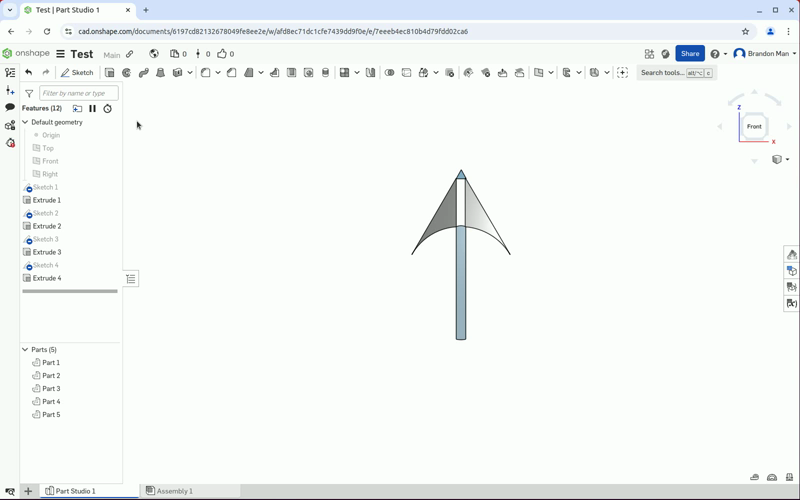
key(shift+h)
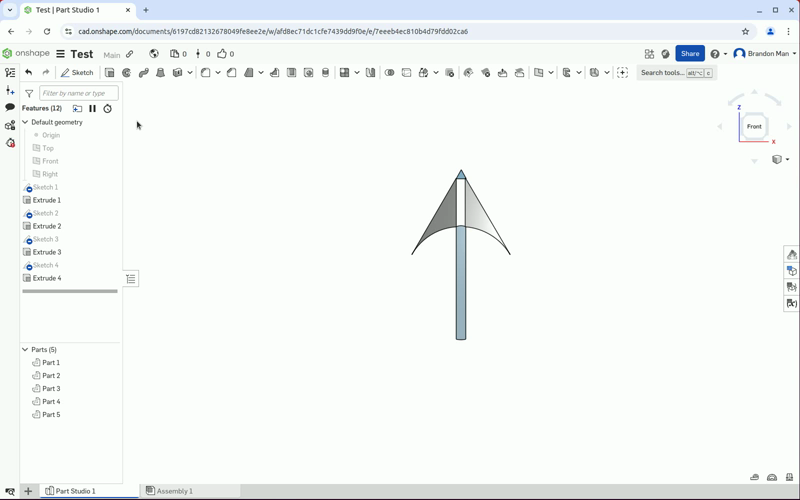
key(shift+h)
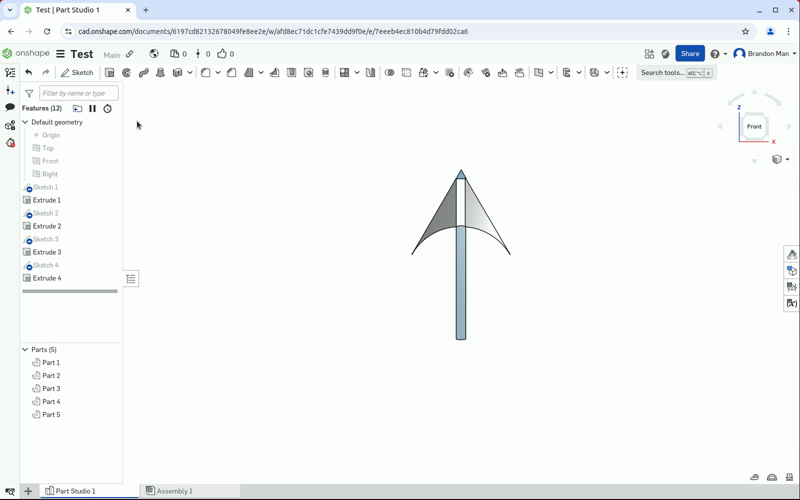
mouse_move(73, 189)
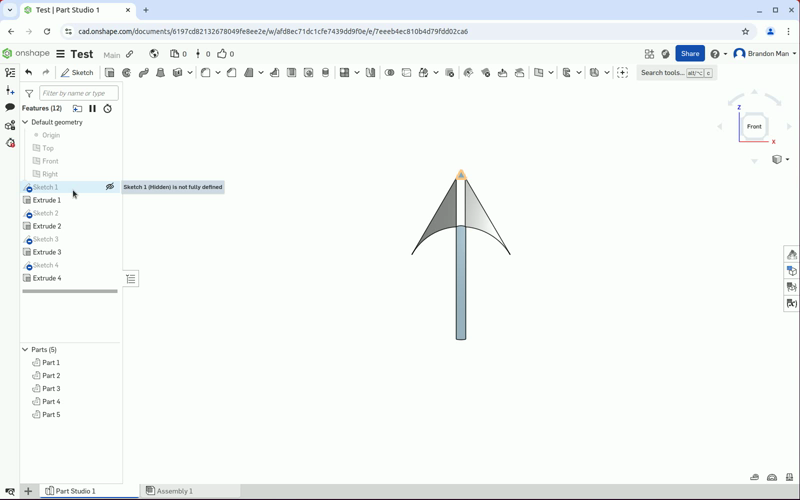
click(73, 189)
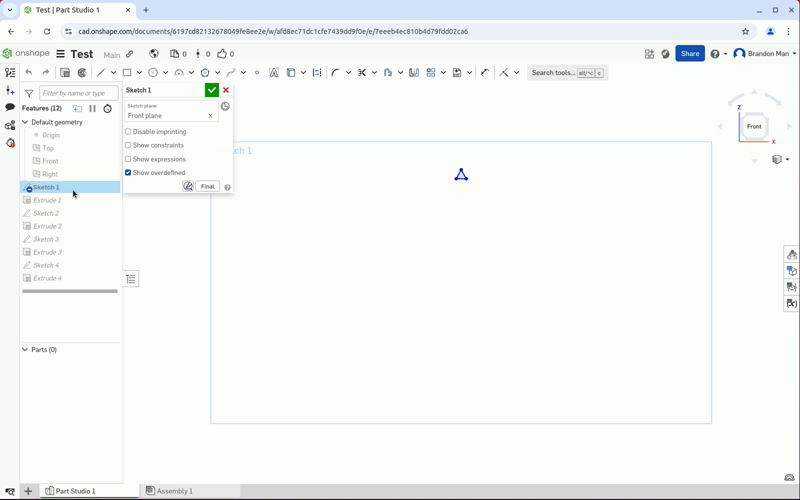
mouse_move(229, 92)
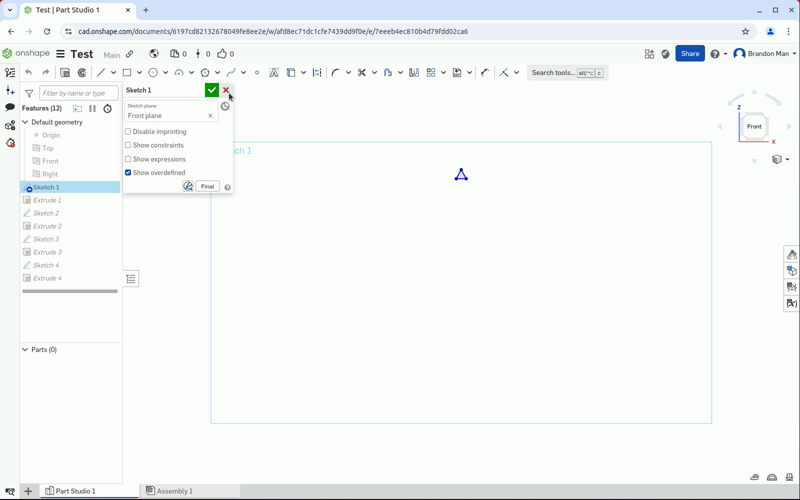
click(229, 92)
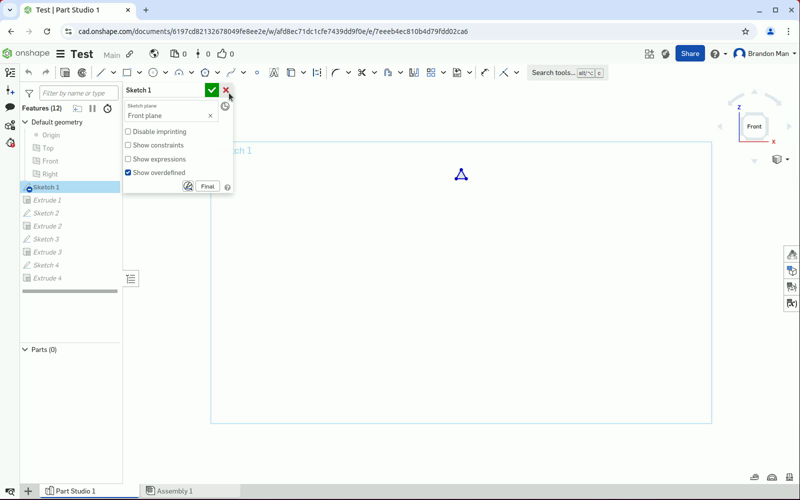
key(shift+s)
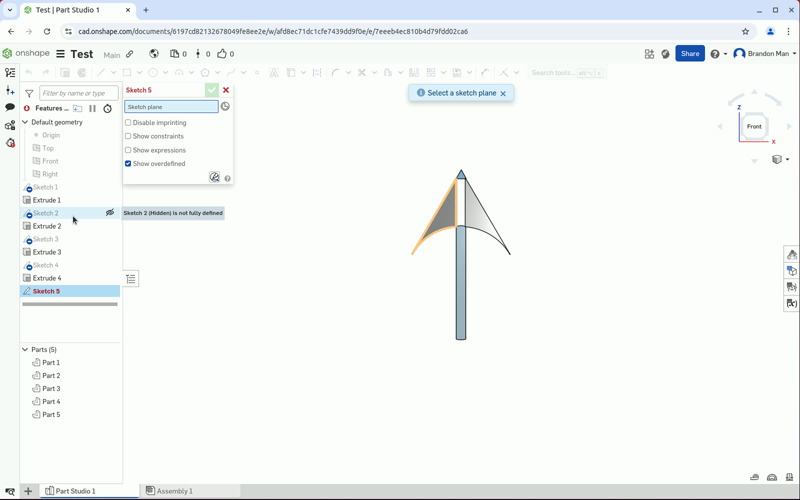
scroll(3)
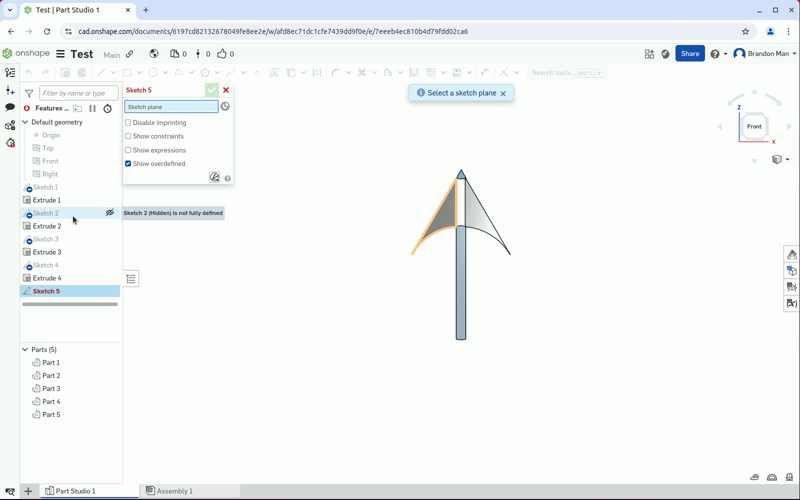
mouse_move(73, 163)
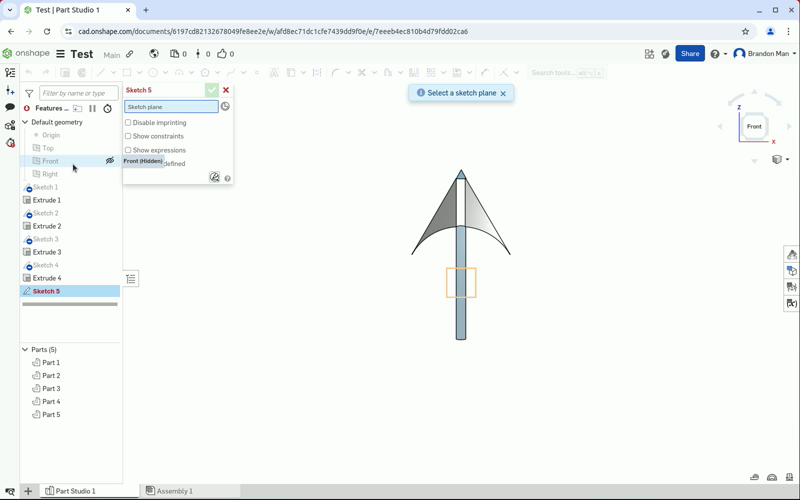
click(73, 163)
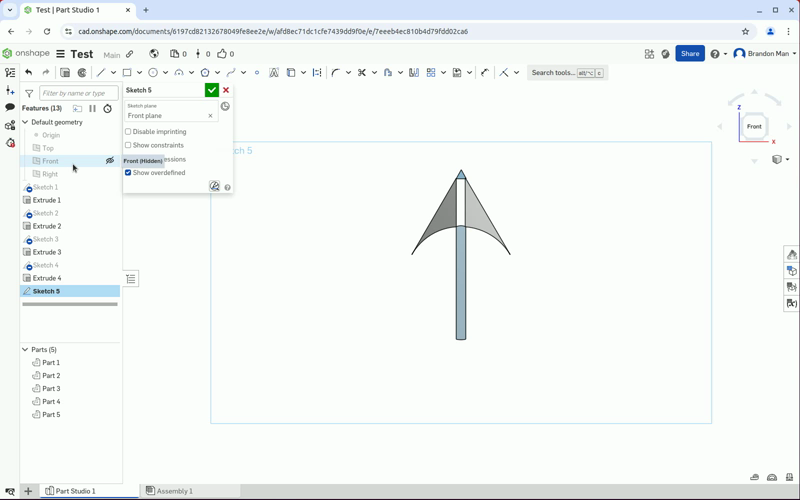
mouse_move(73, 352)
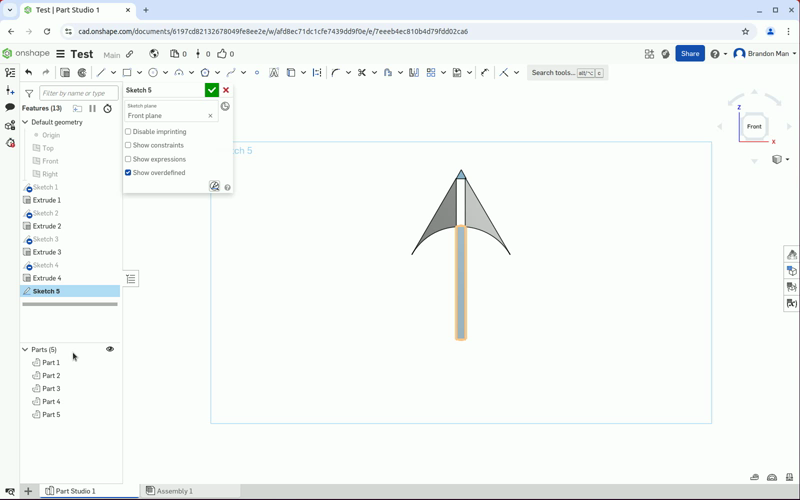
key(y)
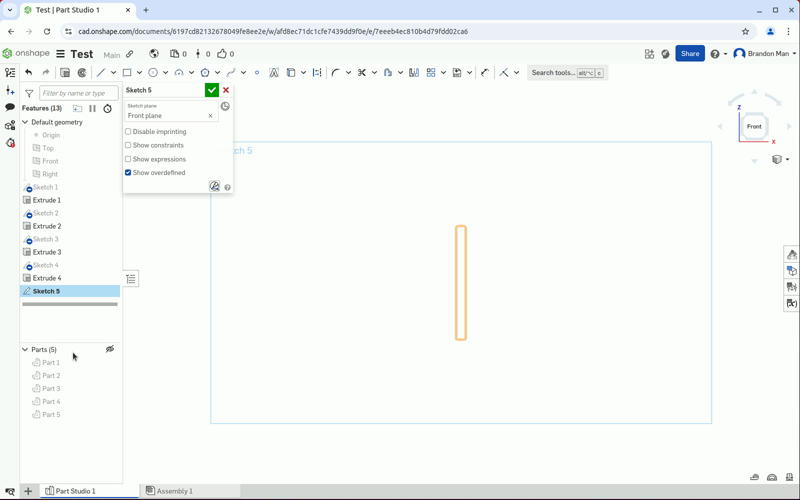
key(l)
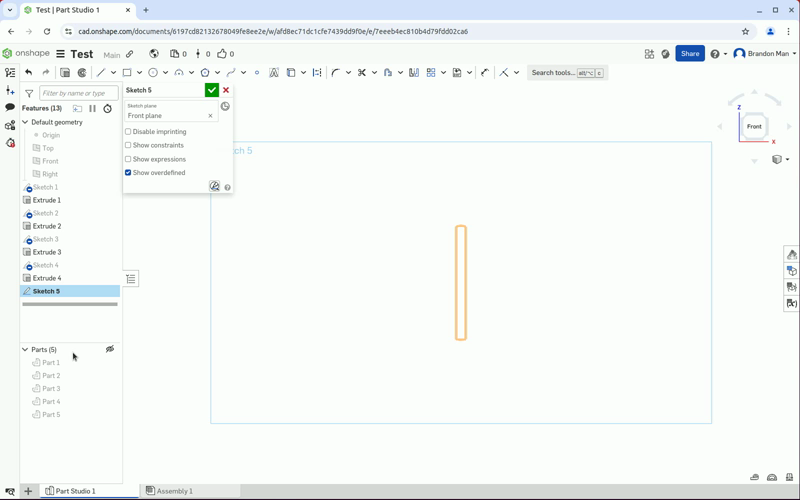
key_down(shift)
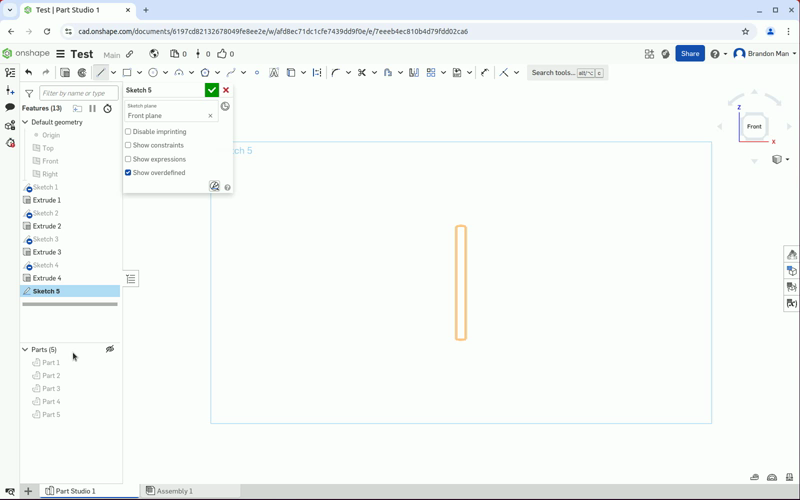
mouse_move(363, 339)
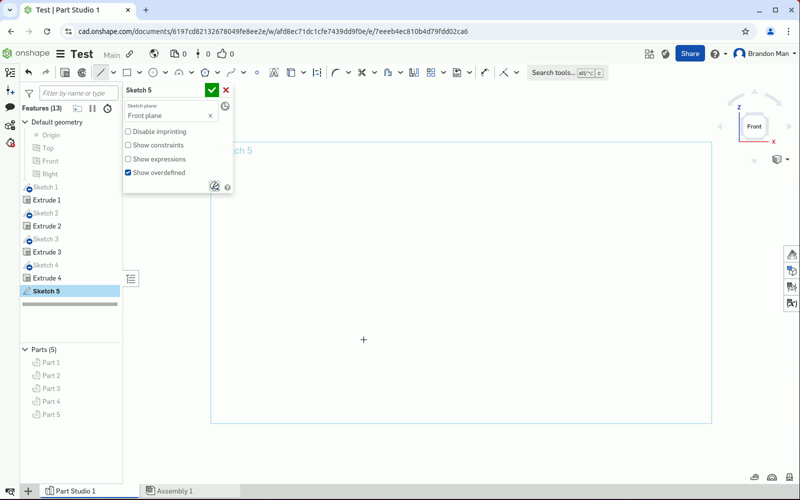
click(363, 339)
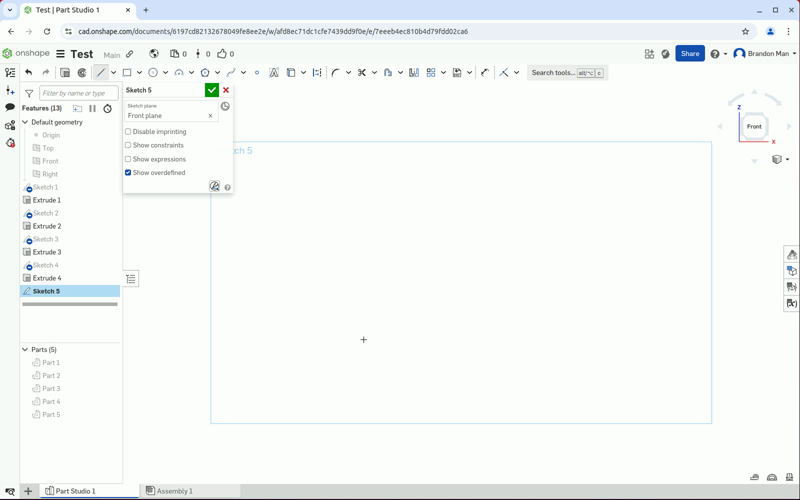
key_up(shift)
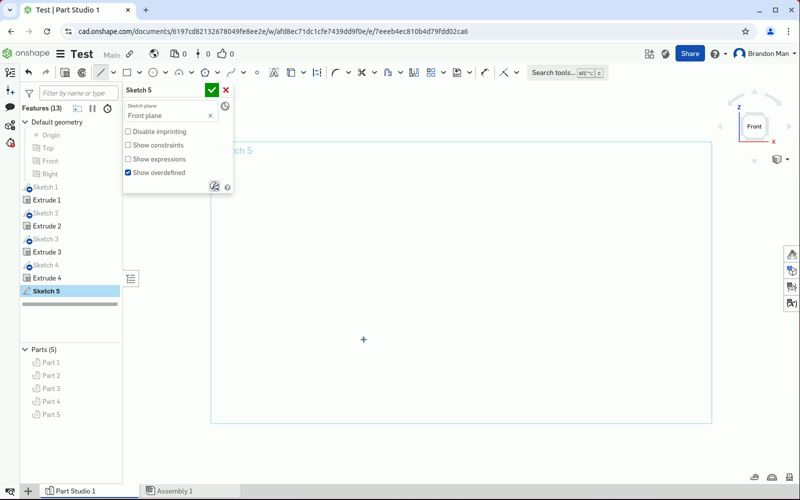
key_down(shift)
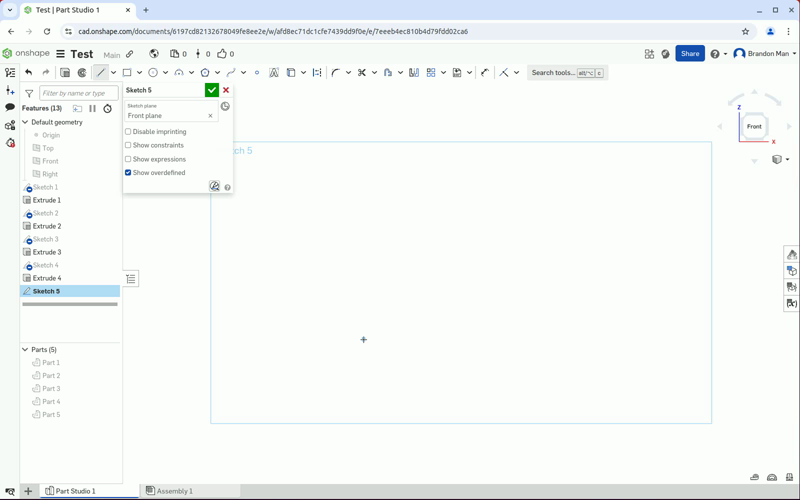
mouse_move(456, 339)
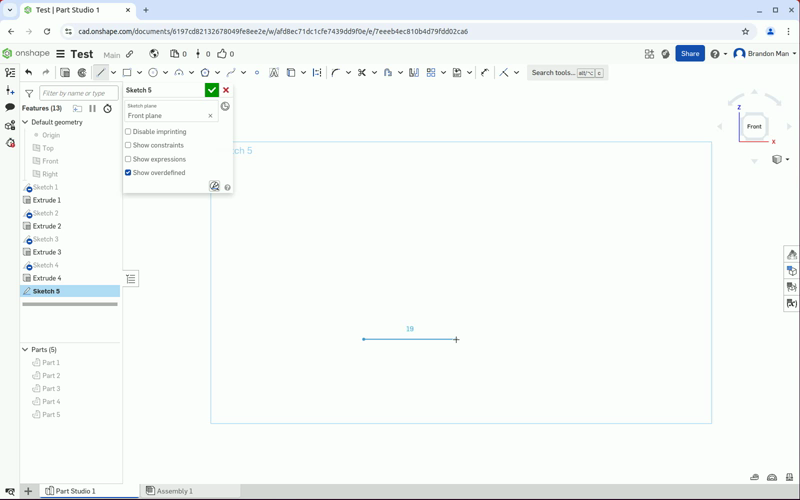
click(456, 339)
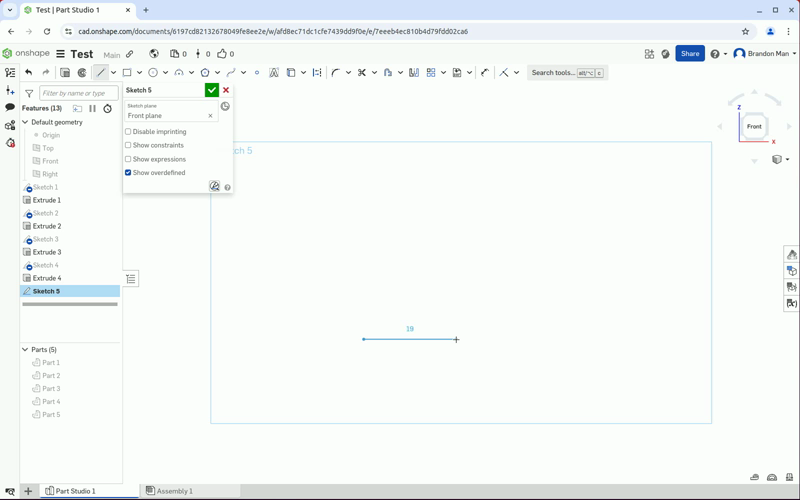
key_up(shift)
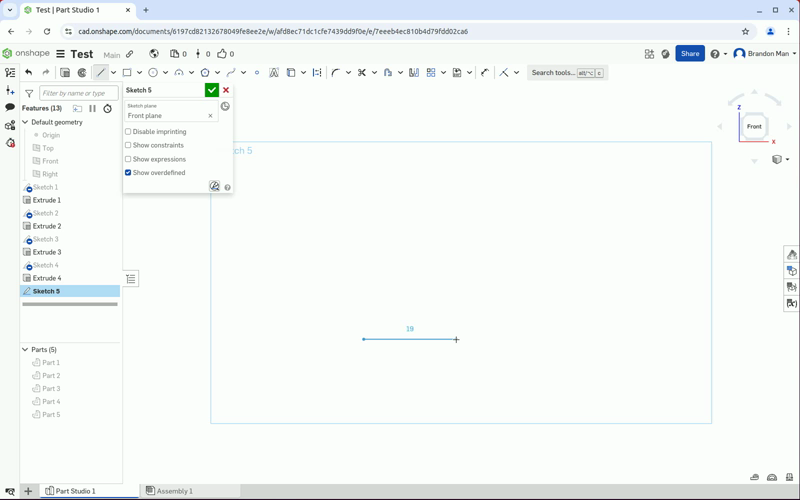
key(esc)
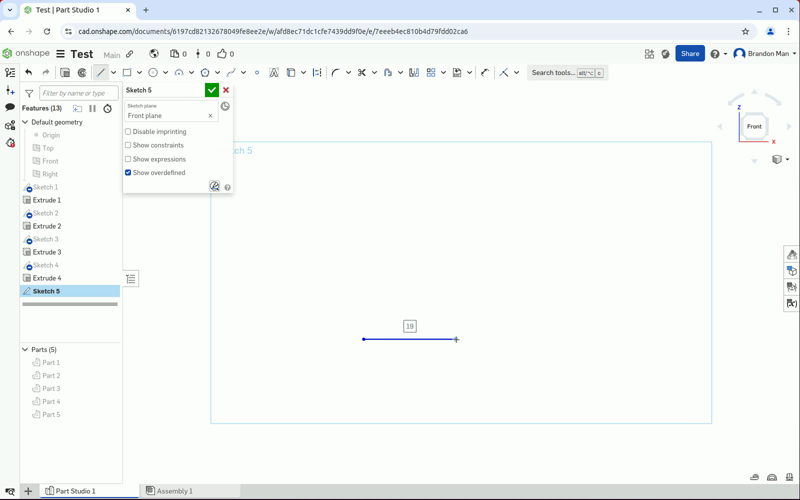
key(a)
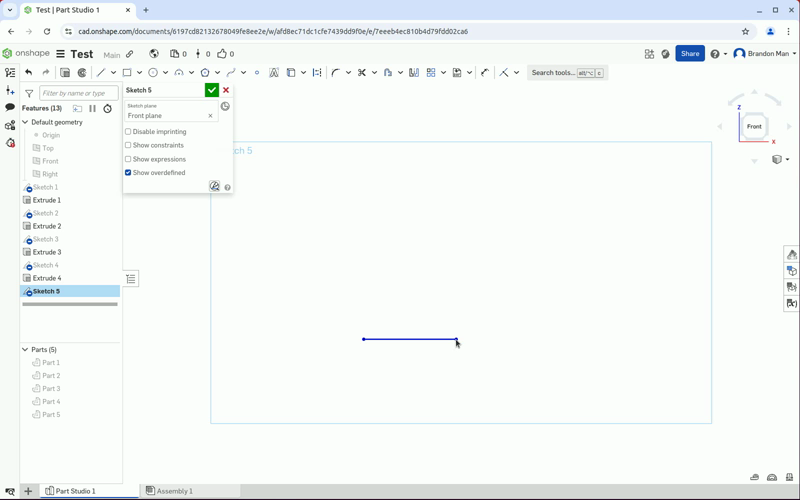
mouse_move(456, 339)
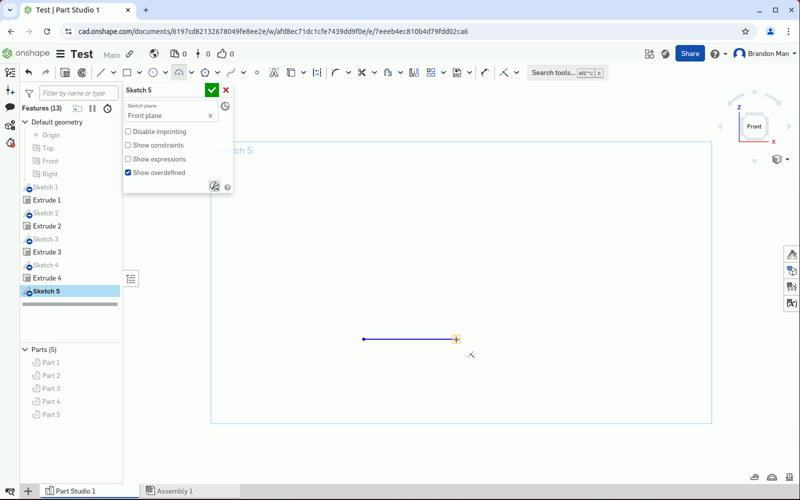
click(456, 339)
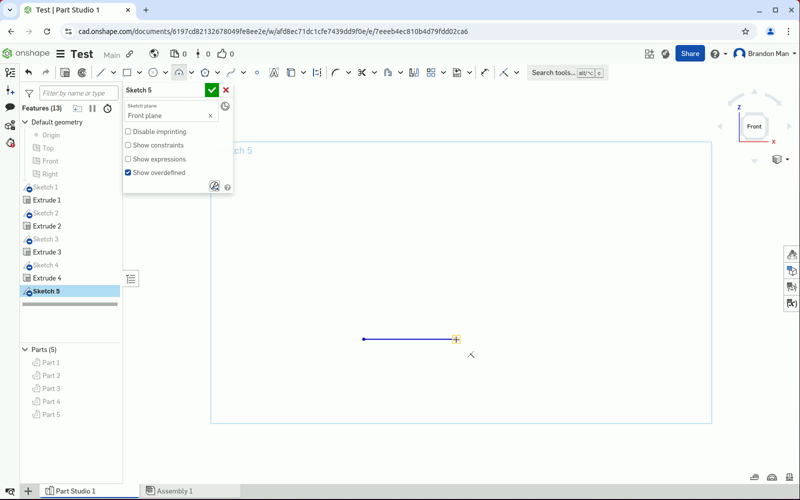
key_down(shift)
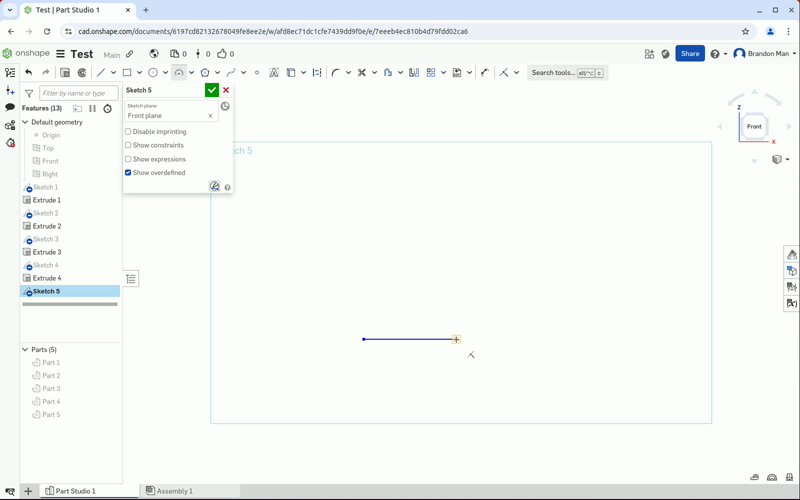
mouse_move(412, 255)
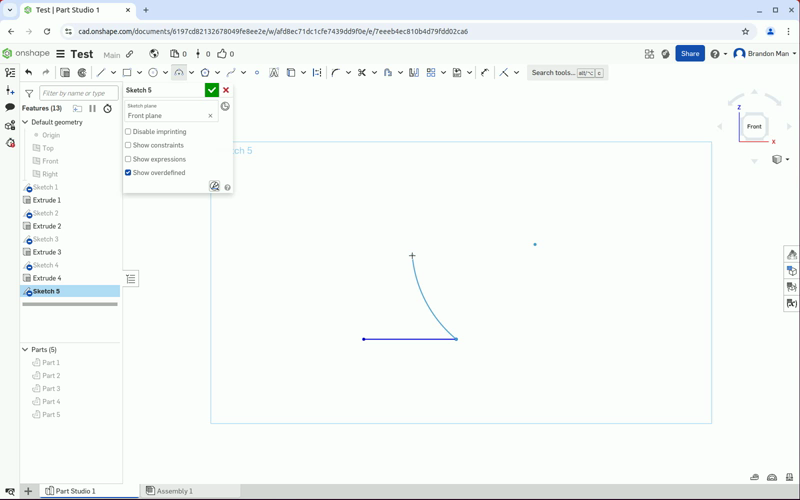
click(412, 255)
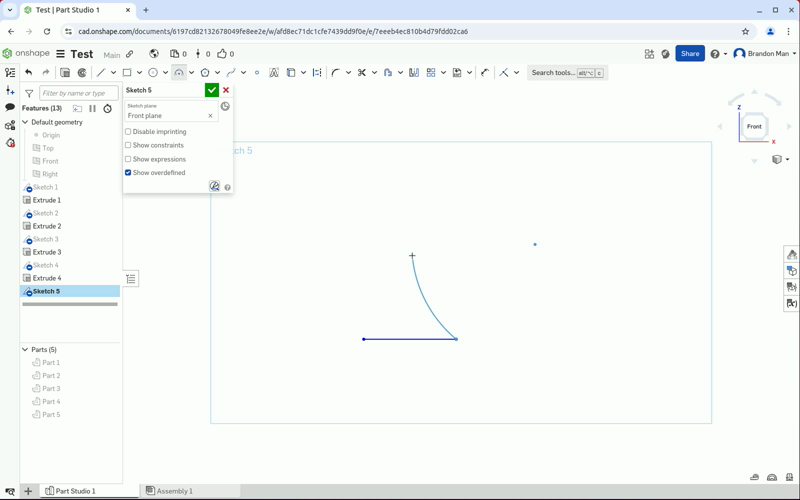
mouse_move(411, 309)
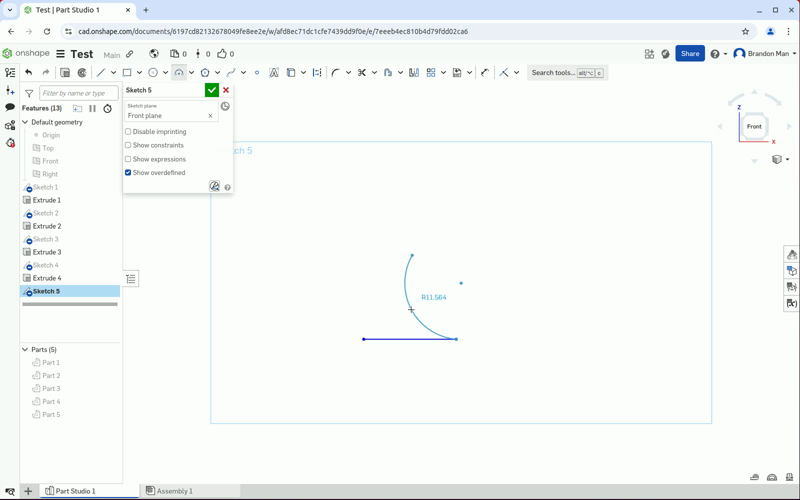
click(411, 309)
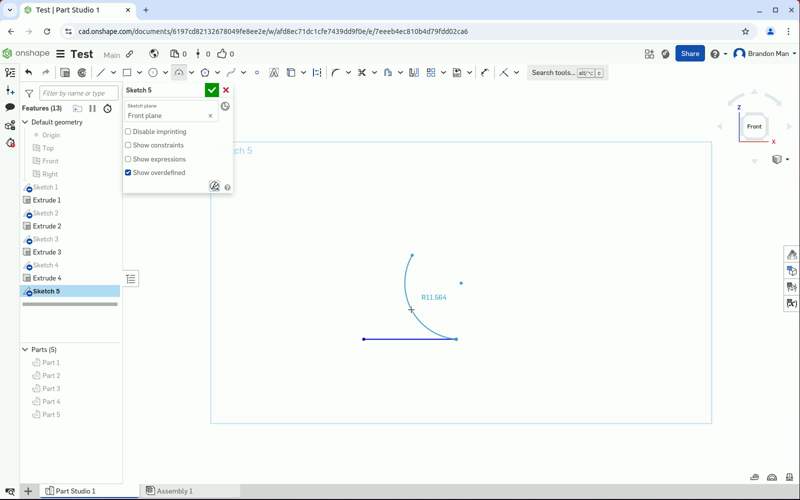
key_up(shift)
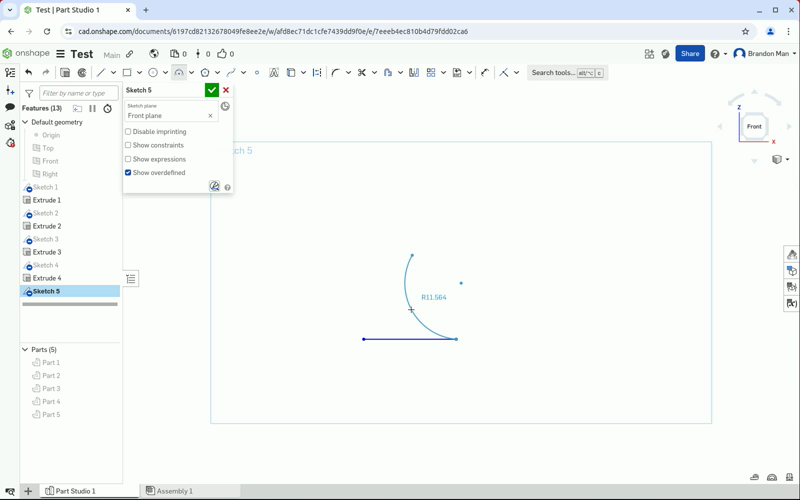
key(esc)
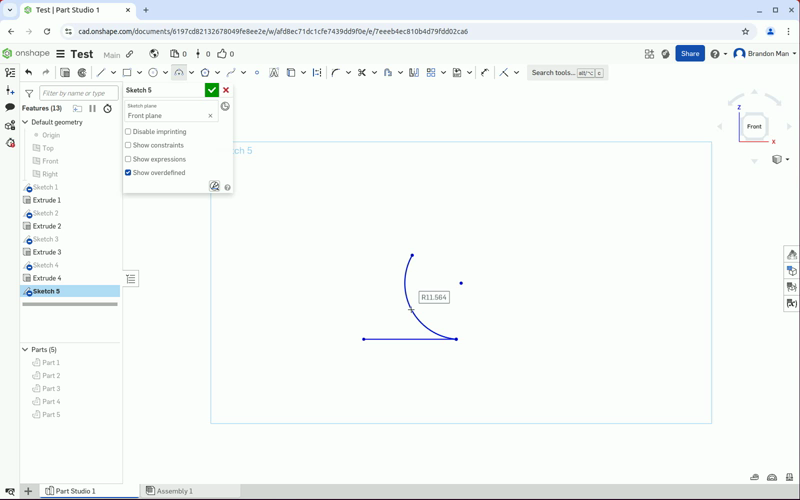
key(l)
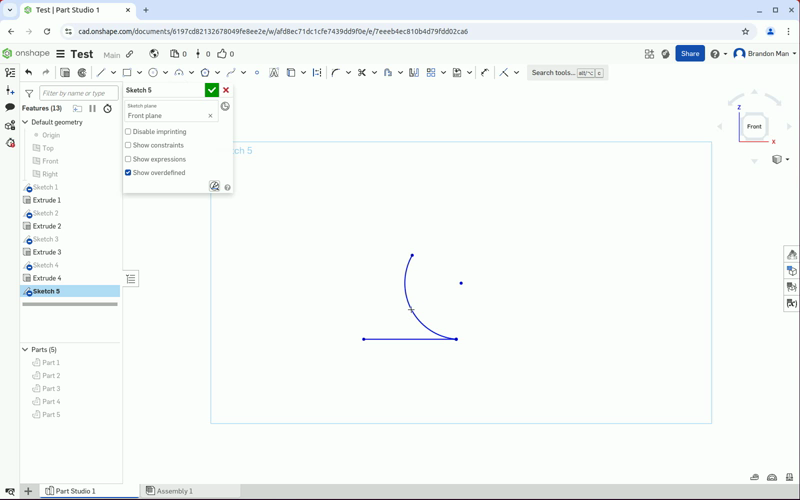
mouse_move(412, 255)
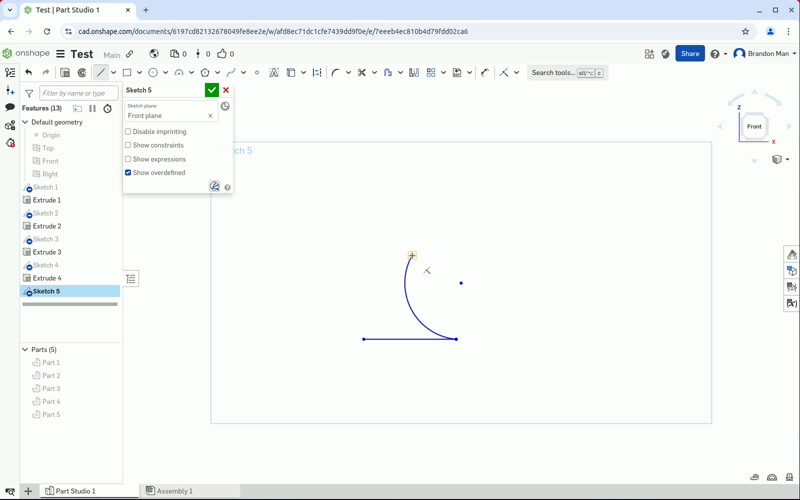
click(412, 255)
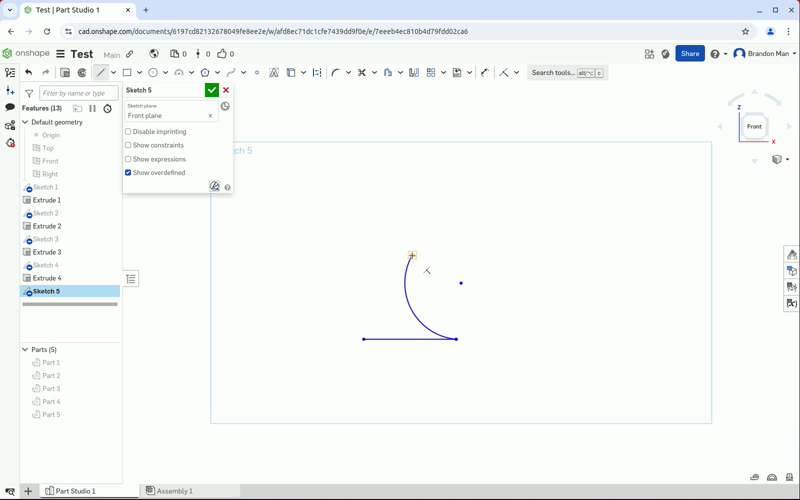
key_down(shift)
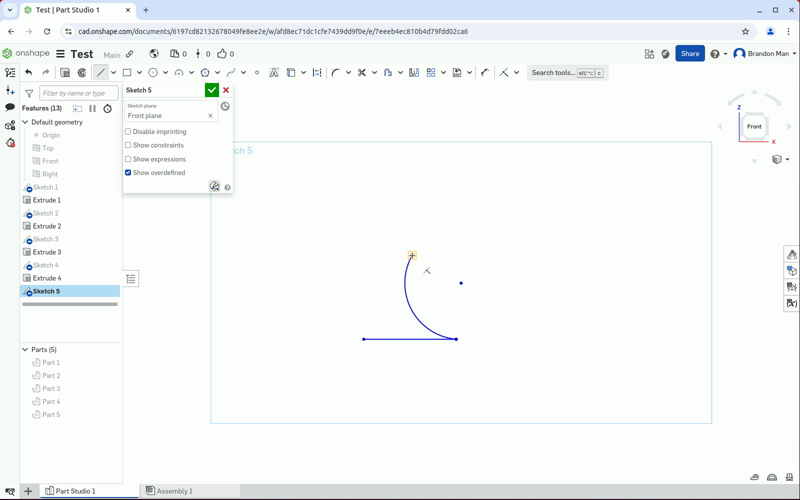
mouse_move(363, 339)
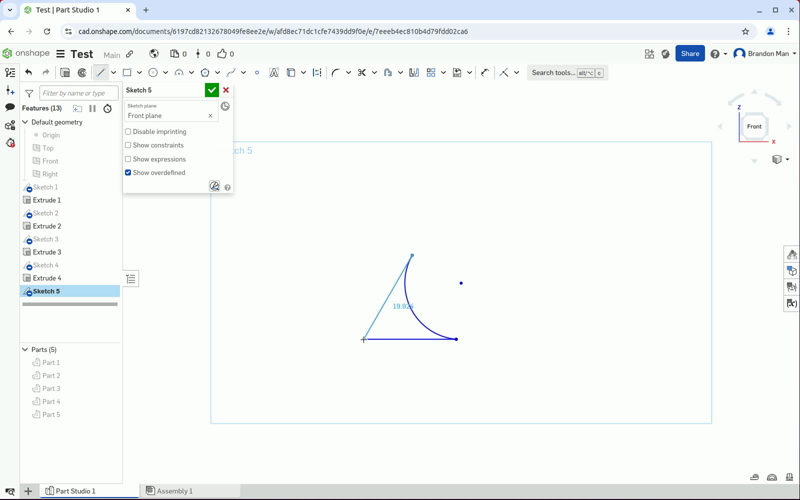
key_up(shift)
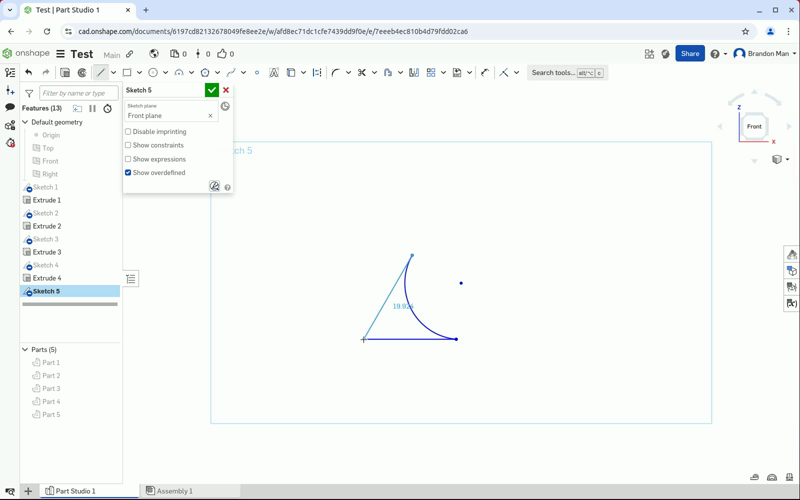
click(363, 339)
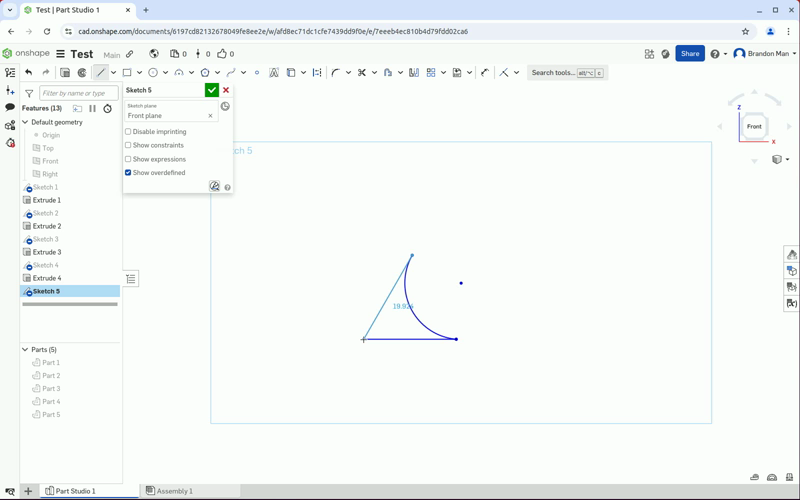
key(esc)
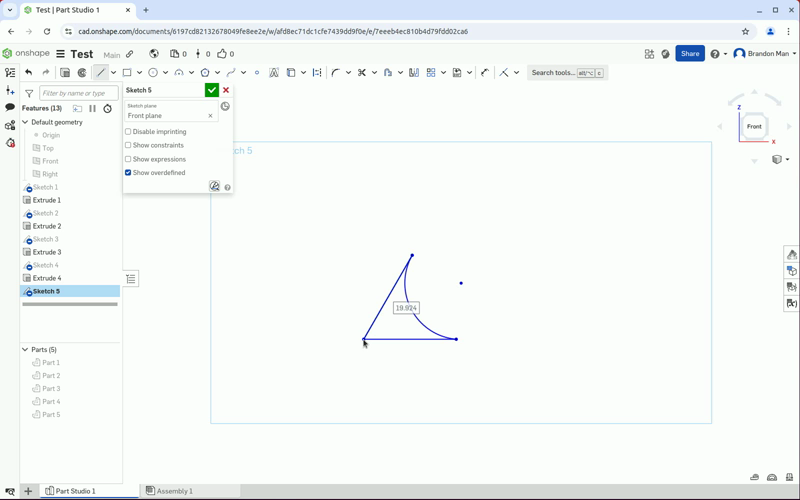
mouse_move(403, 335)
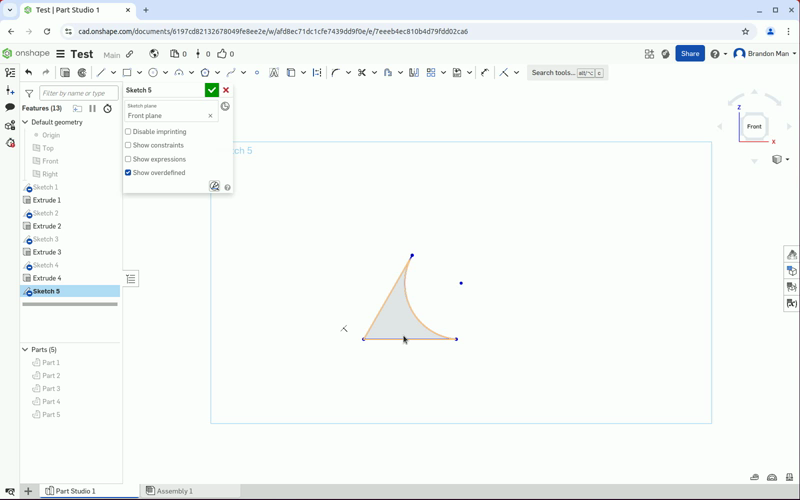
click(403, 335)
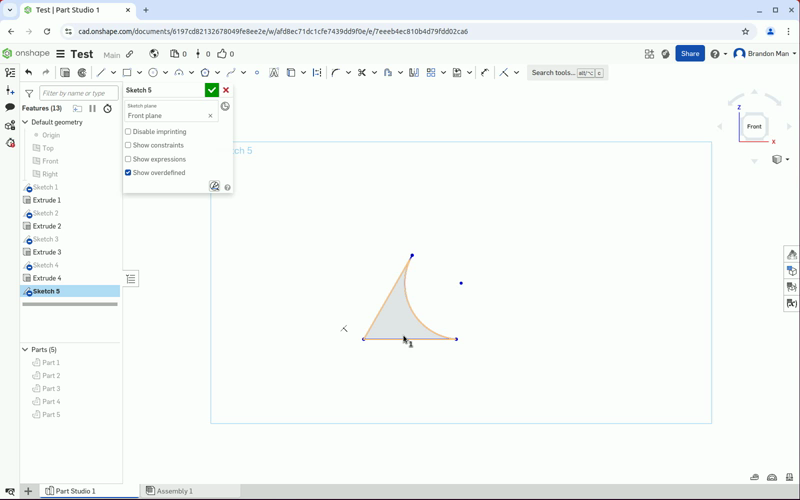
mouse_move(73, 352)
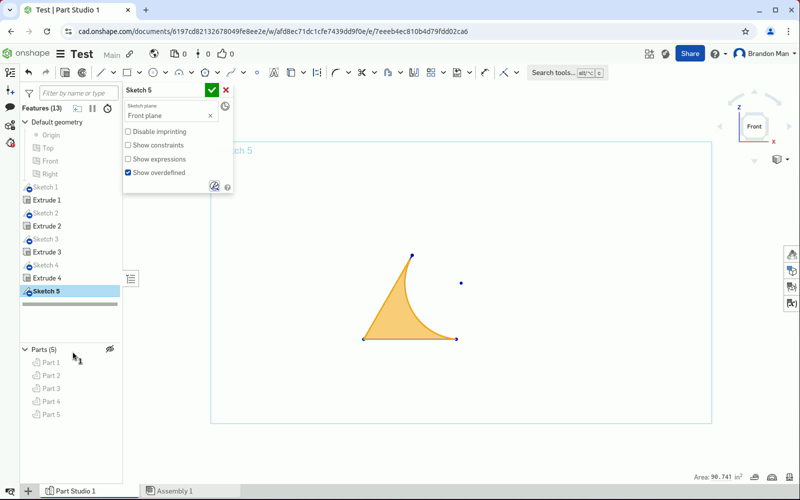
key(shift+y)
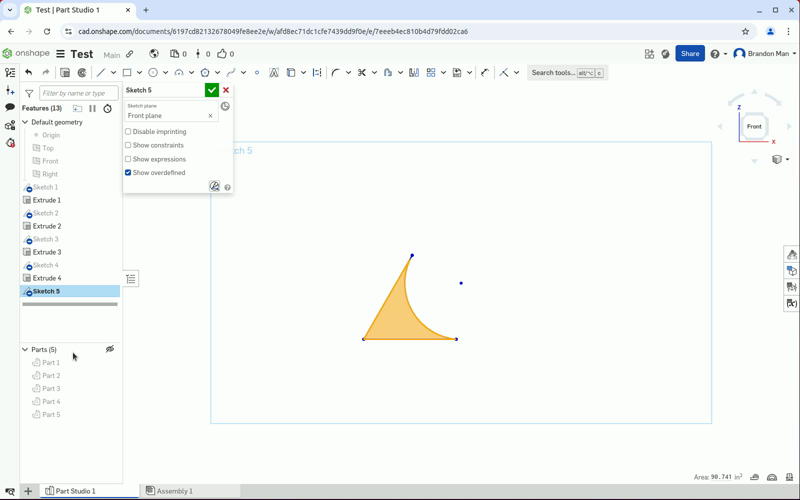
key(shift+e)
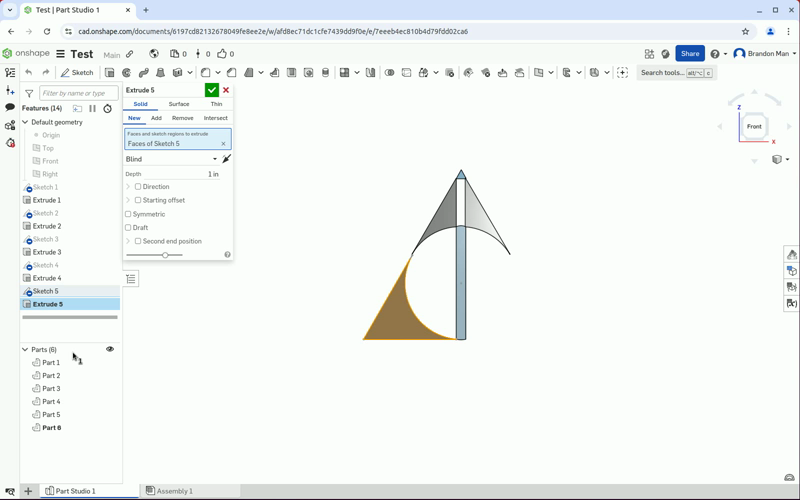
mouse_move(143, 106)
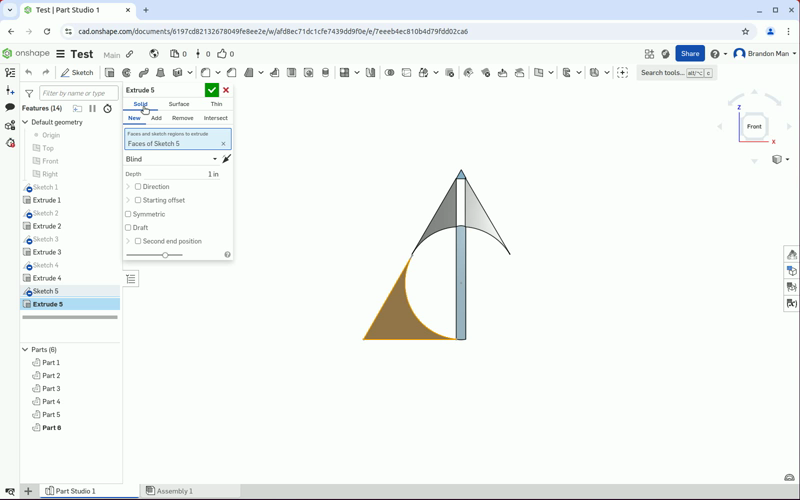
click(143, 106)
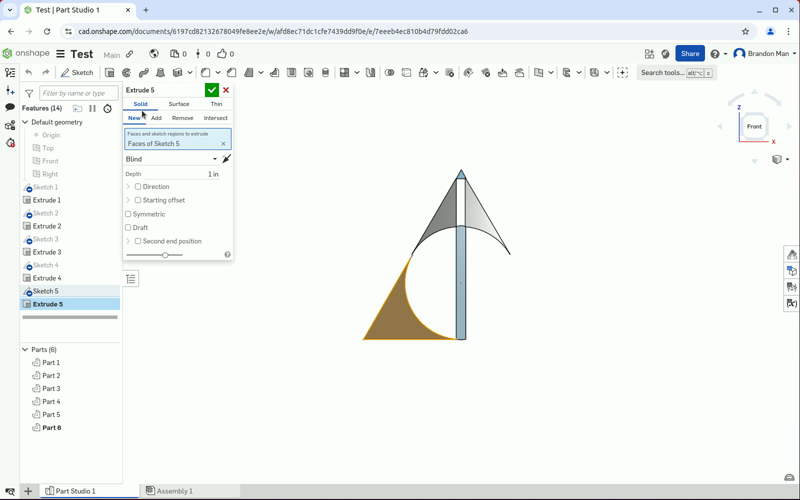
mouse_move(137, 120)
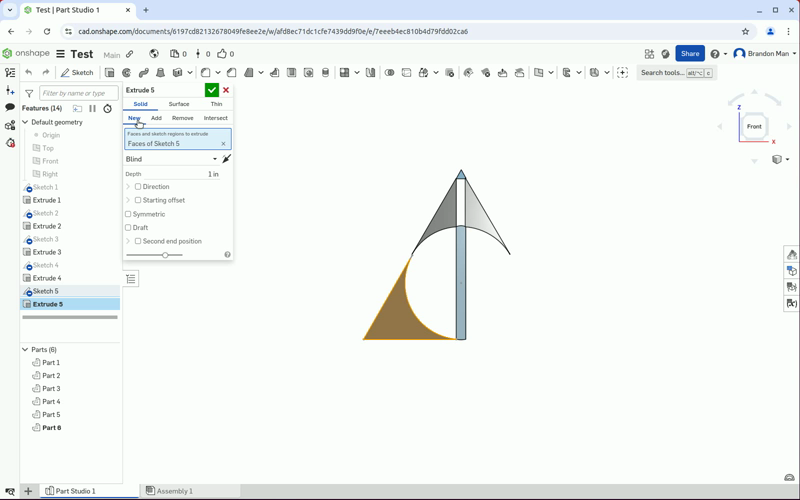
click(137, 120)
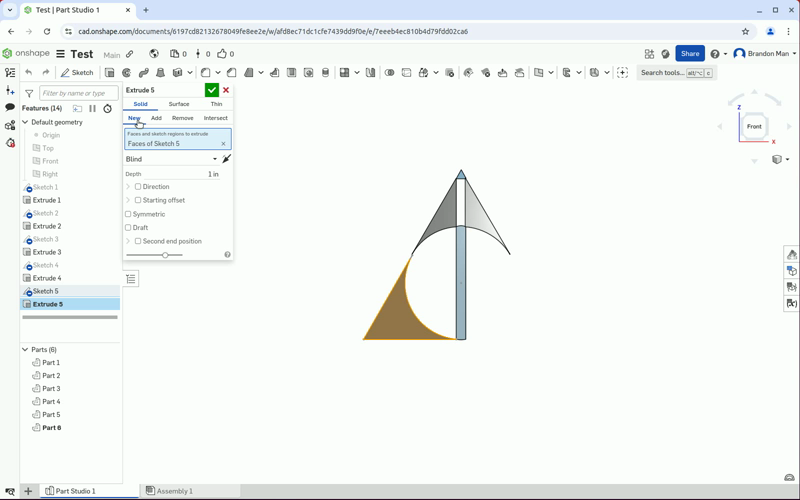
key(tab, 4)
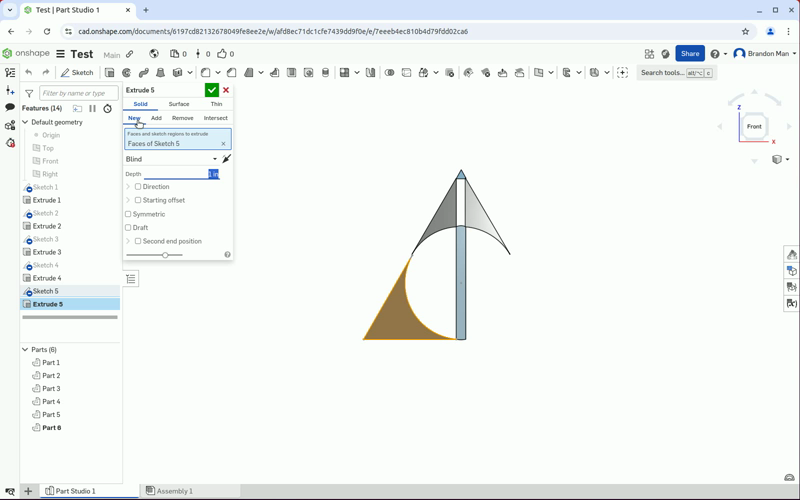
text(7.703)
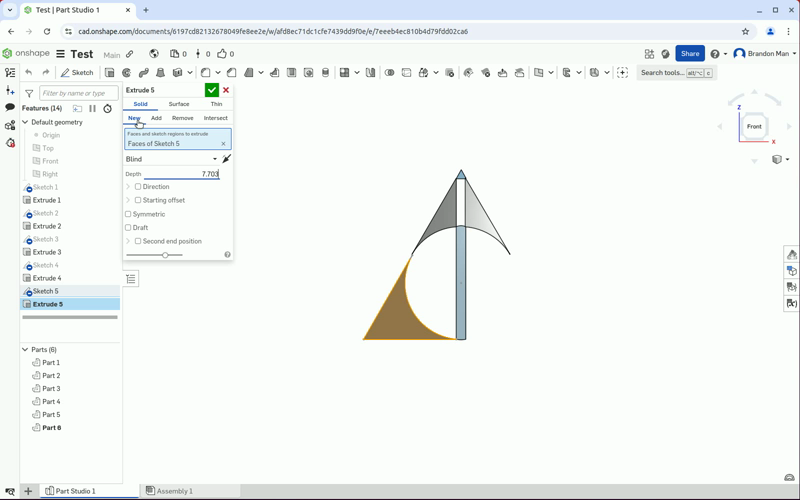
key(enter)
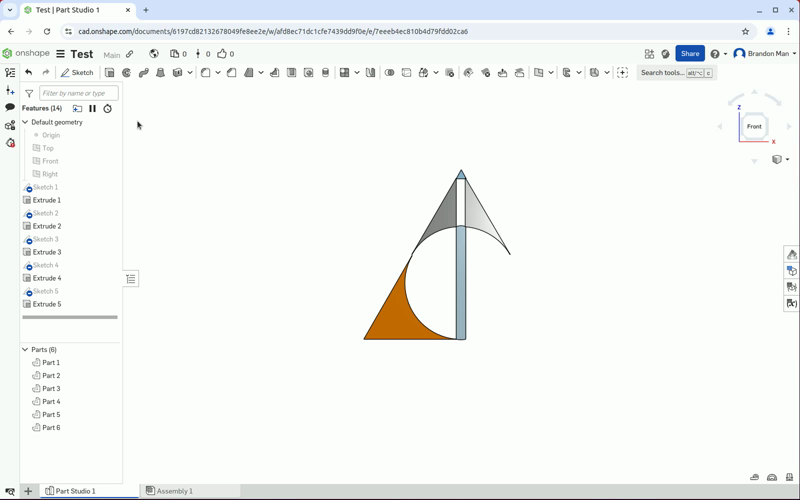
key(shift+h)
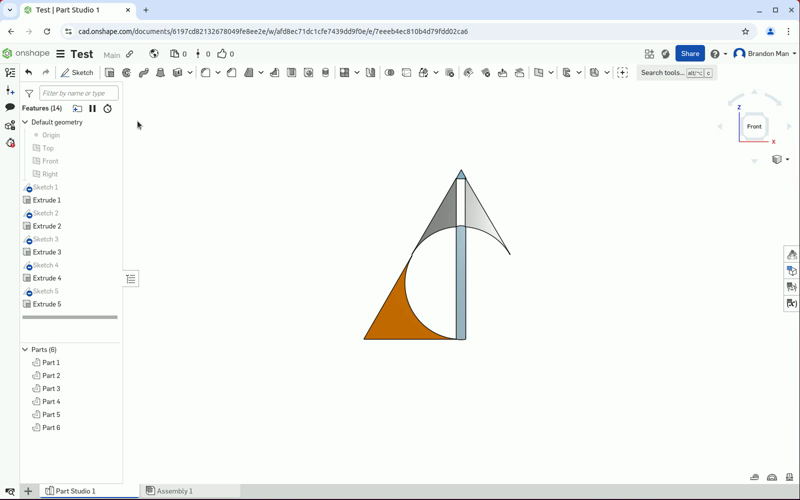
key(shift+h)
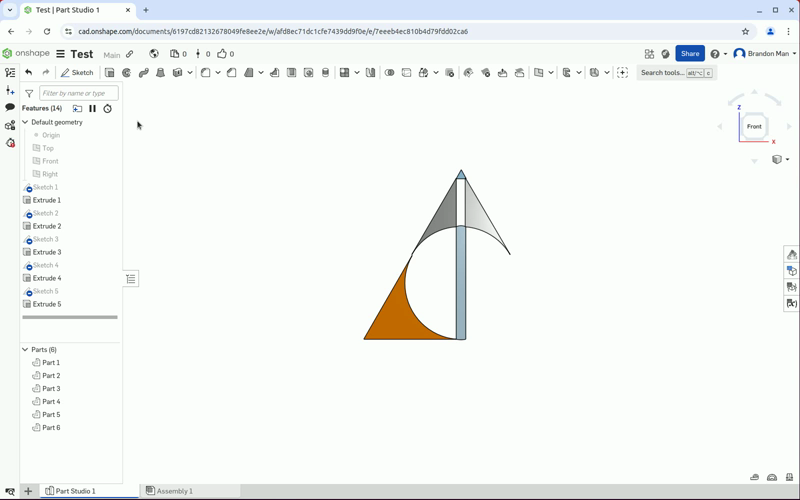
mouse_move(73, 189)
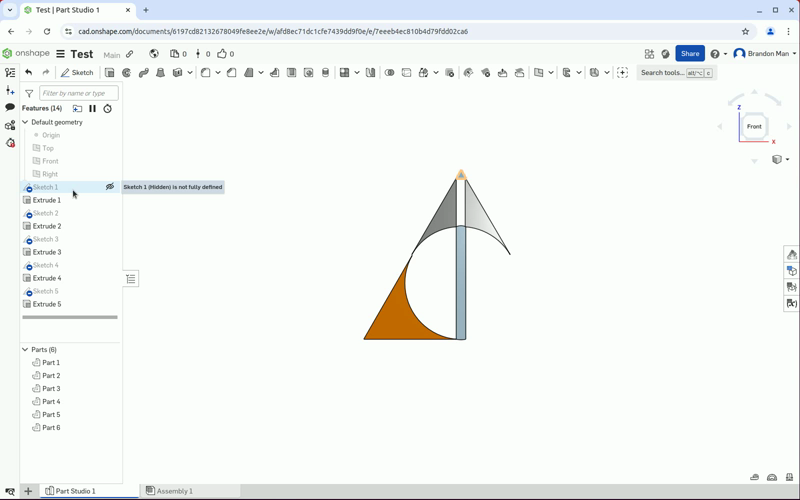
click(73, 189)
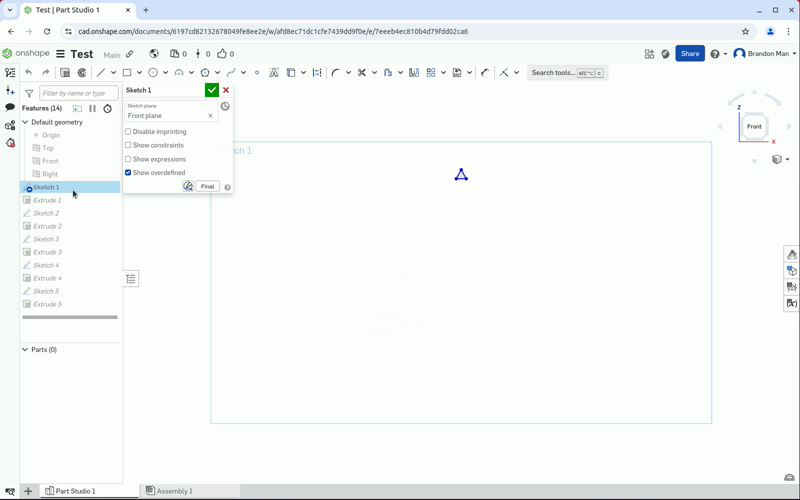
mouse_move(229, 92)
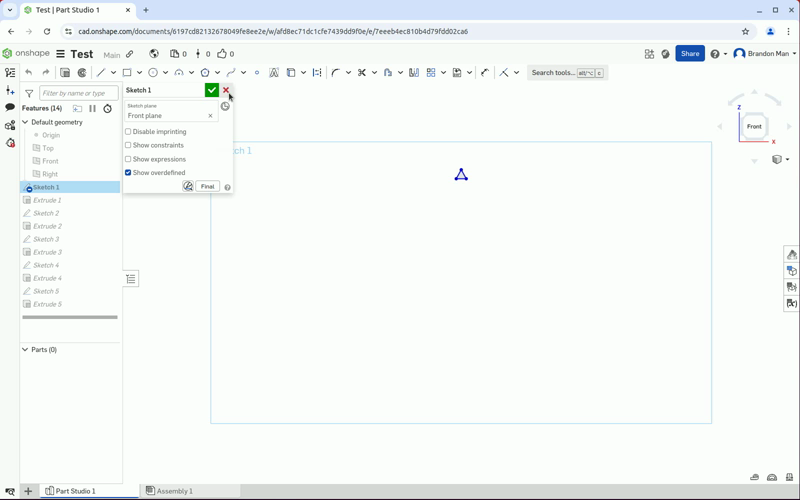
click(229, 92)
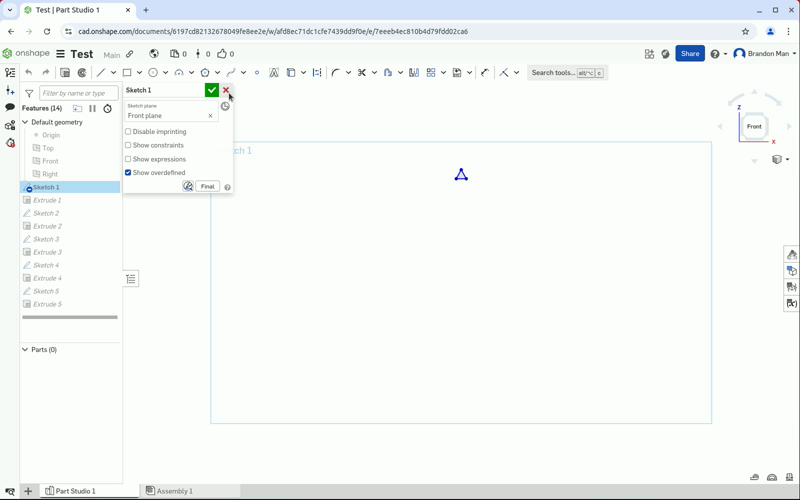
key(shift+s)
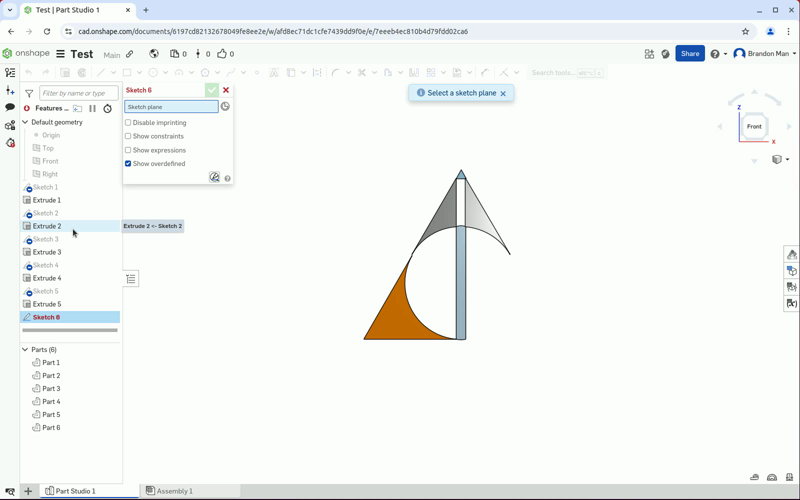
scroll(3)
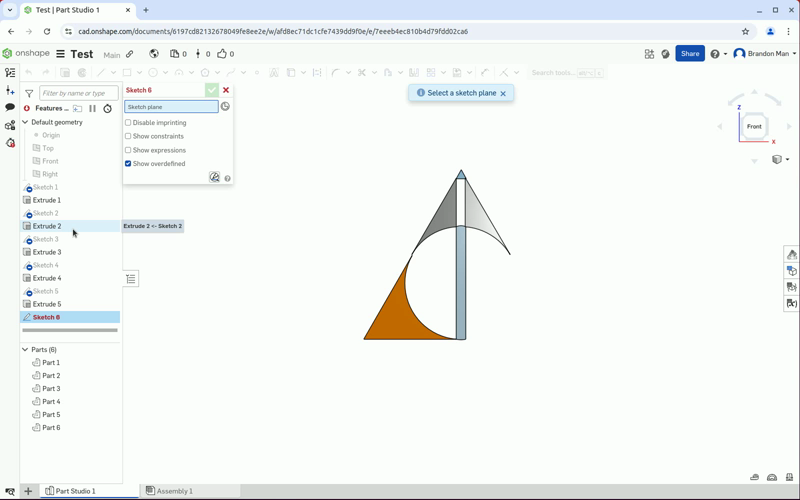
mouse_move(73, 163)
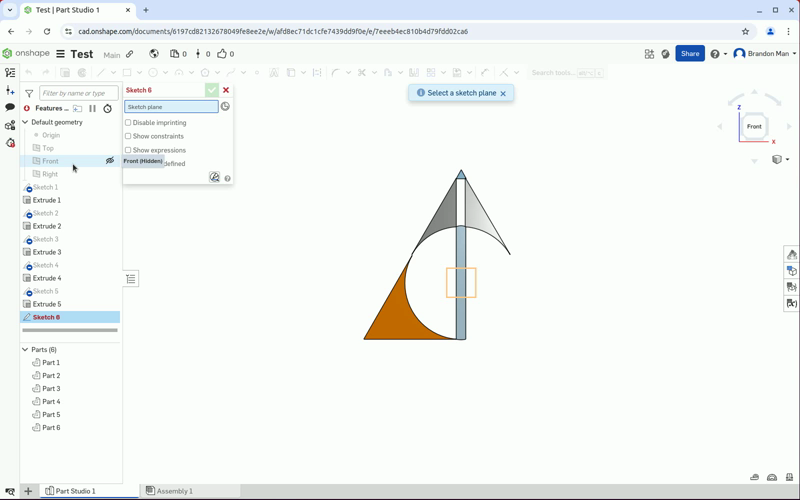
click(73, 163)
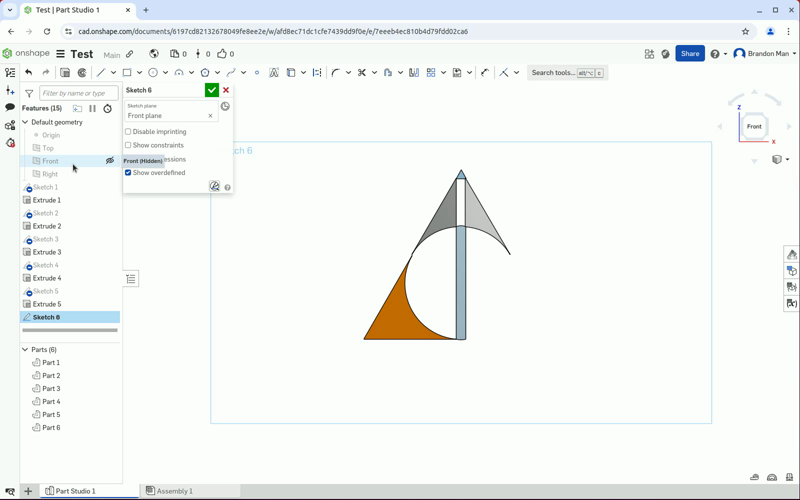
mouse_move(73, 352)
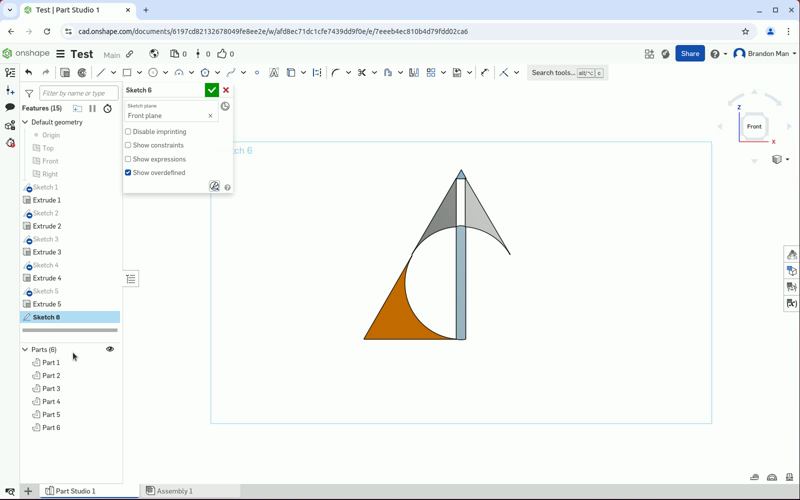
key(y)
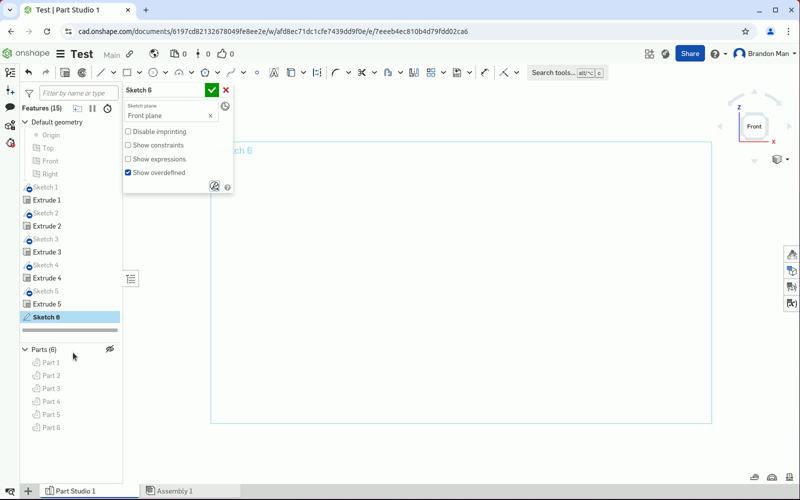
key(l)
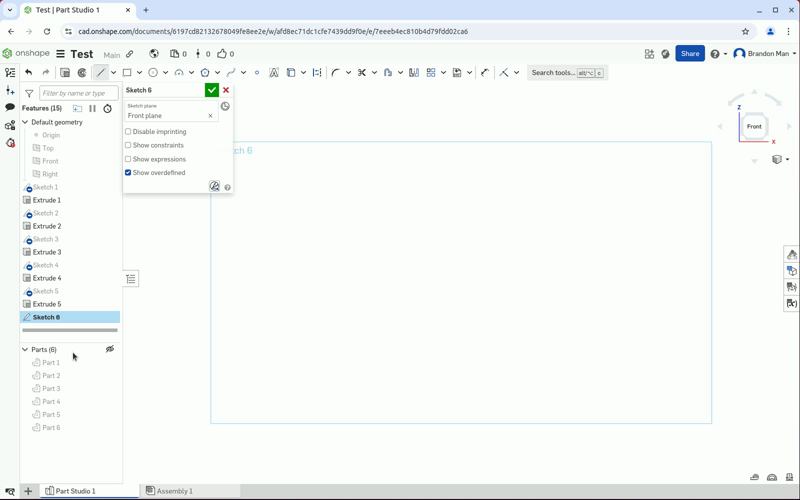
key_down(shift)
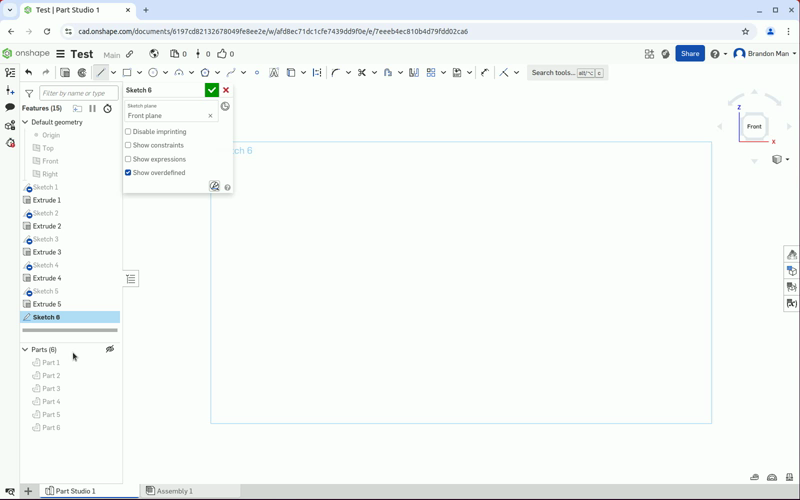
mouse_move(465, 339)
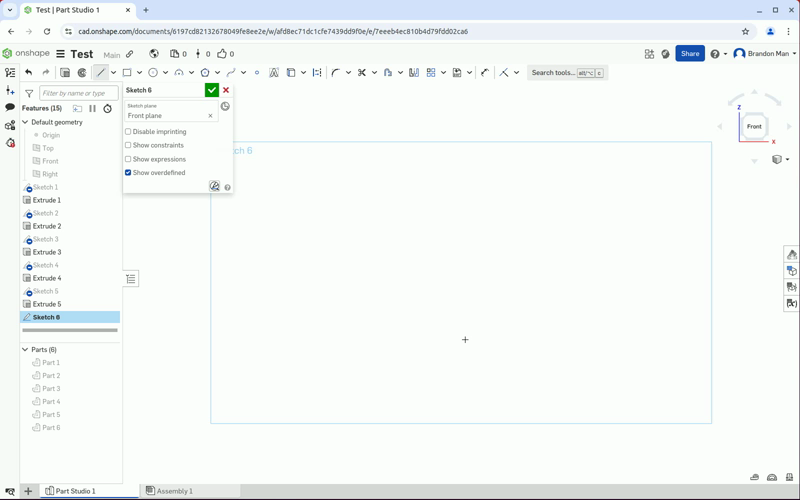
click(465, 339)
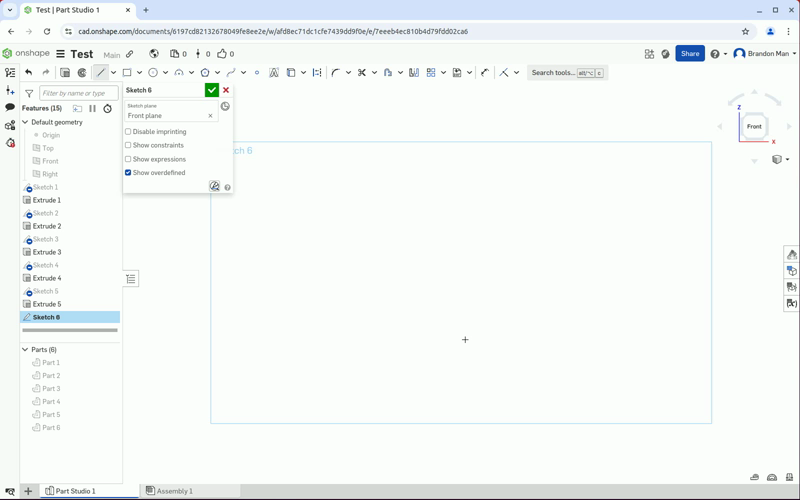
key_up(shift)
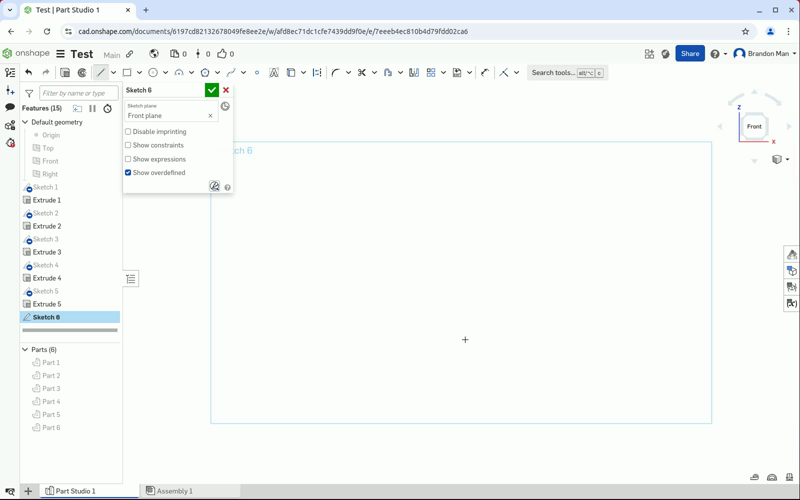
key_down(shift)
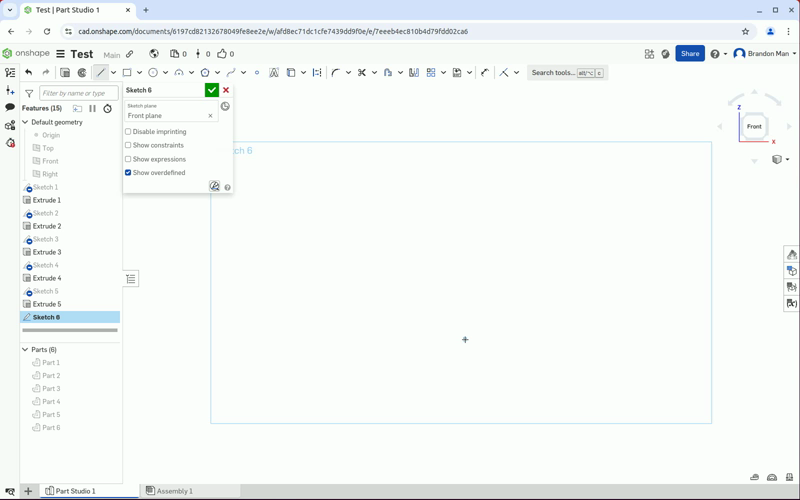
mouse_move(558, 339)
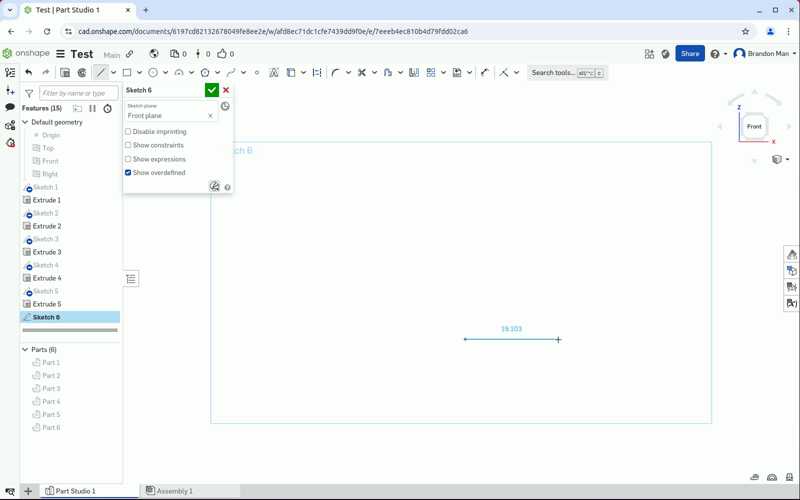
click(558, 339)
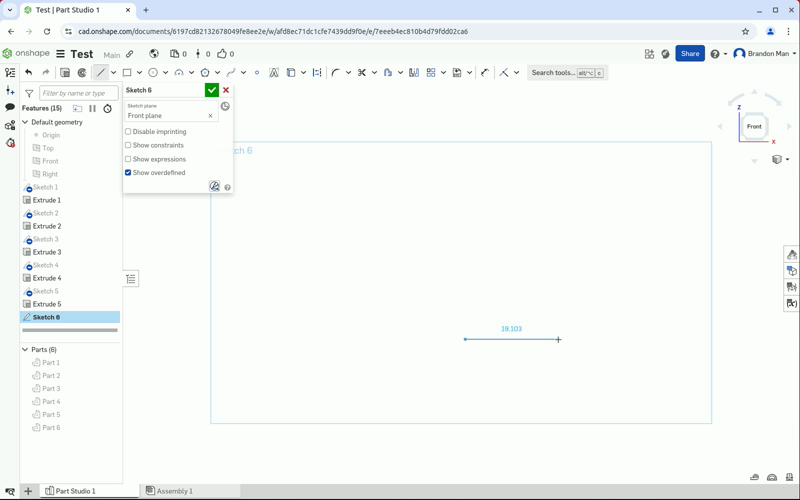
key_up(shift)
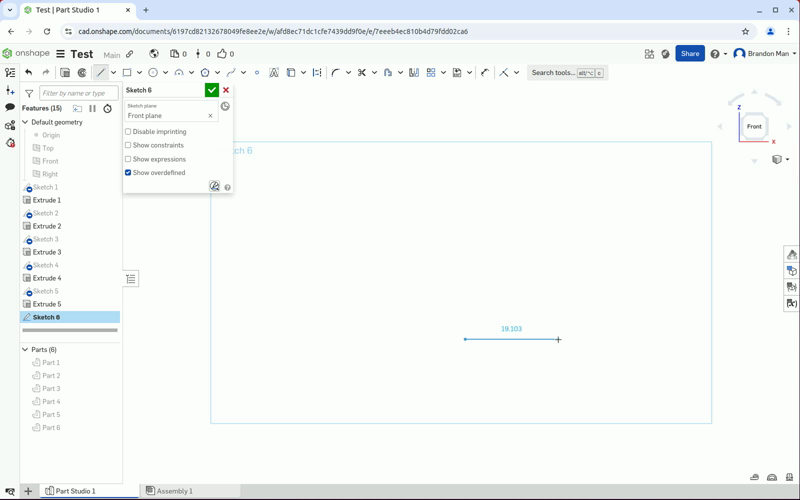
key_down(shift)
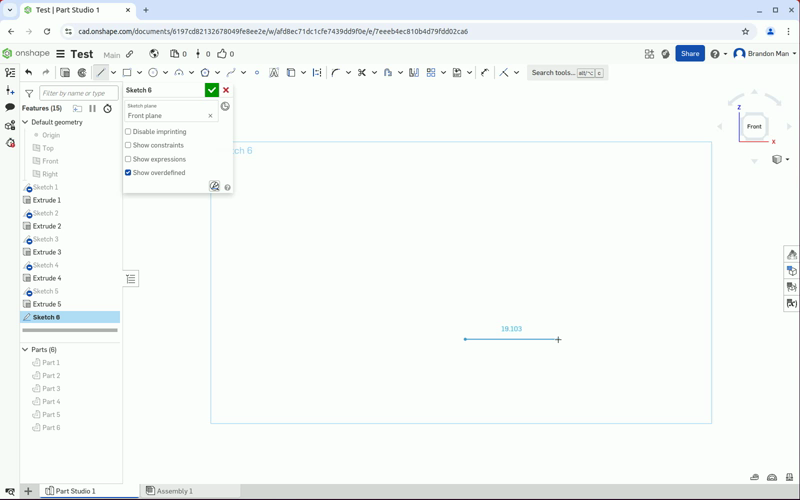
mouse_move(509, 255)
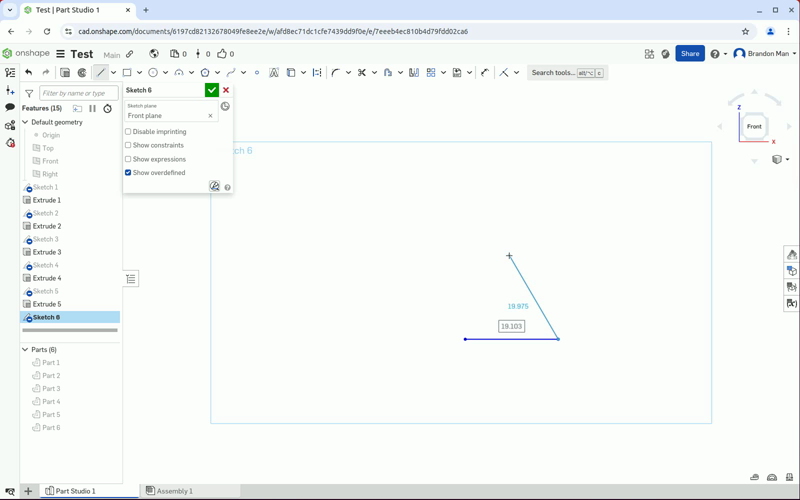
click(509, 255)
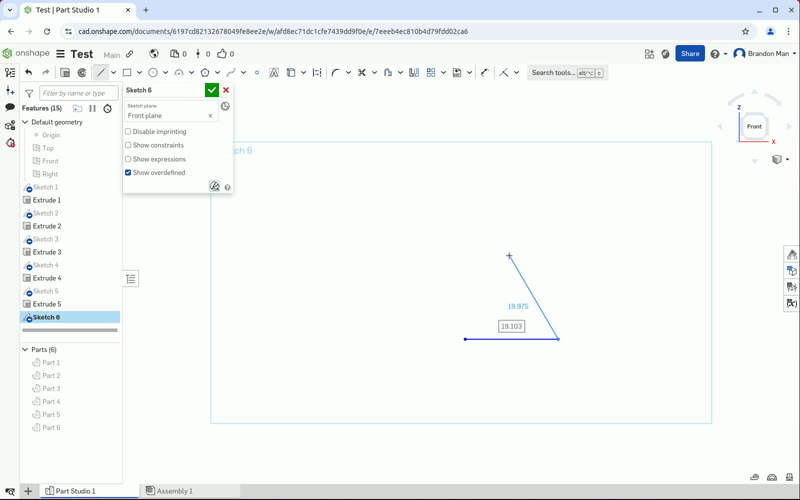
key_up(shift)
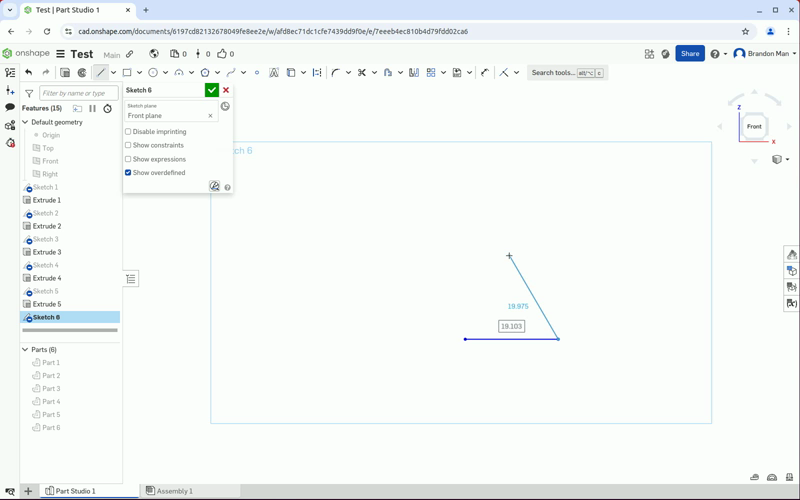
key(esc)
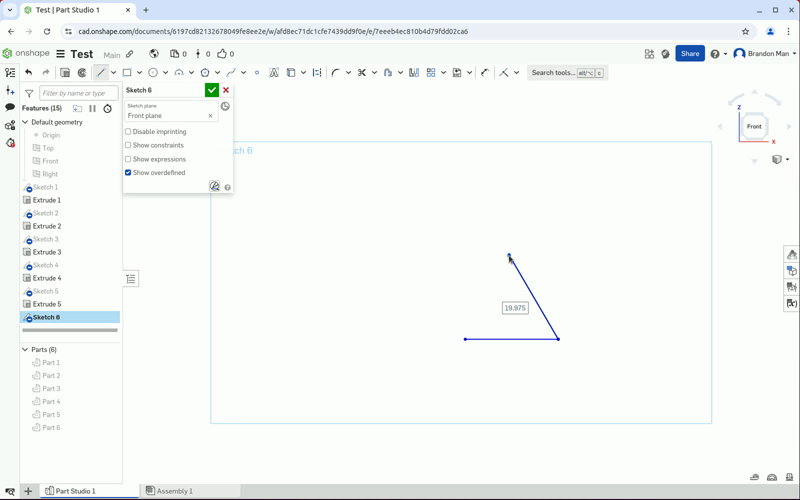
key(a)
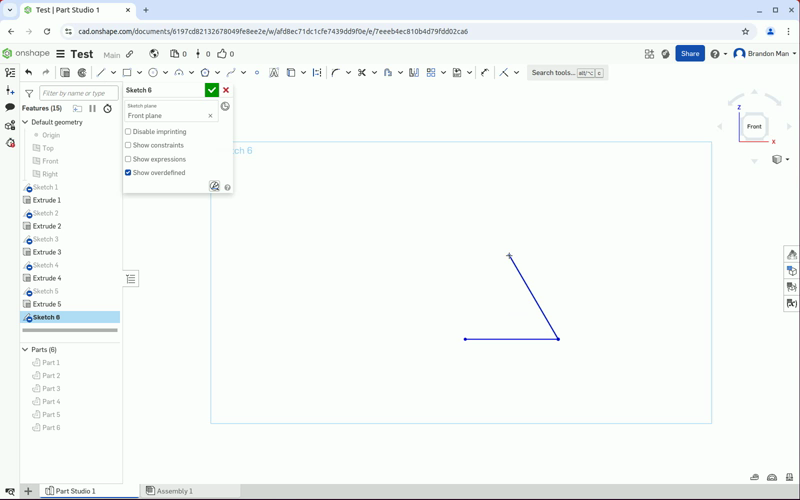
mouse_move(509, 255)
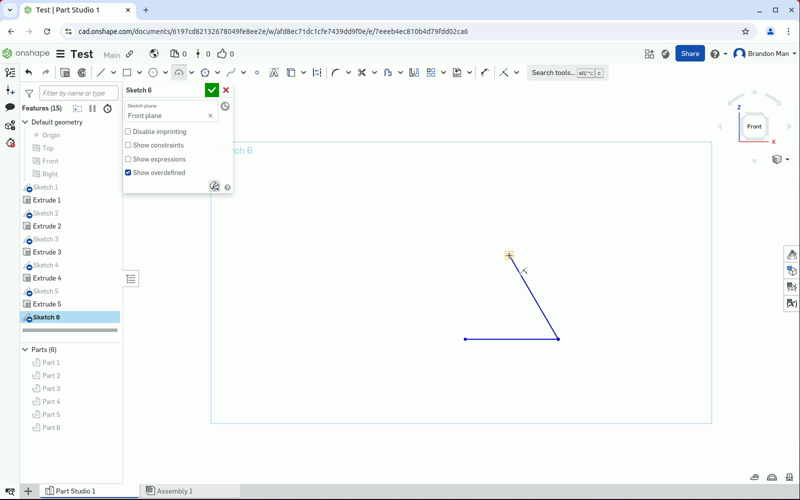
click(509, 255)
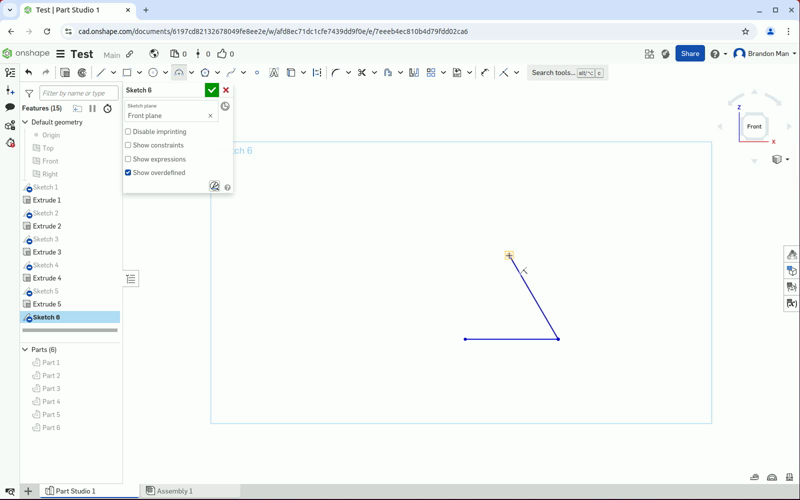
mouse_move(465, 339)
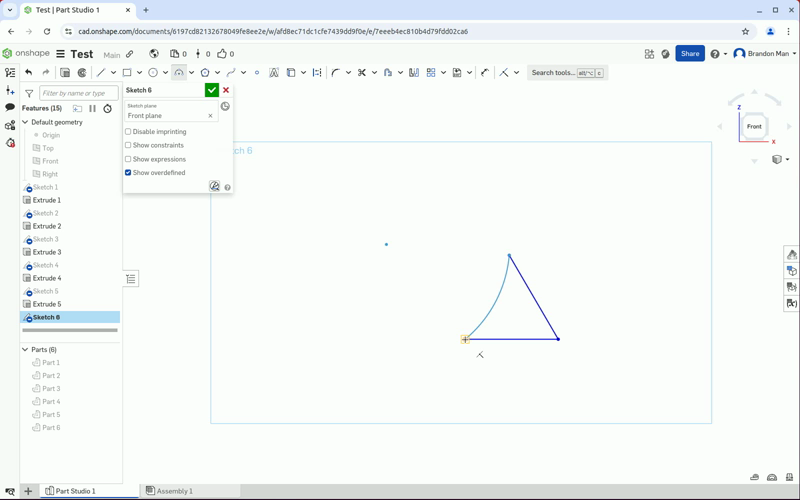
click(465, 339)
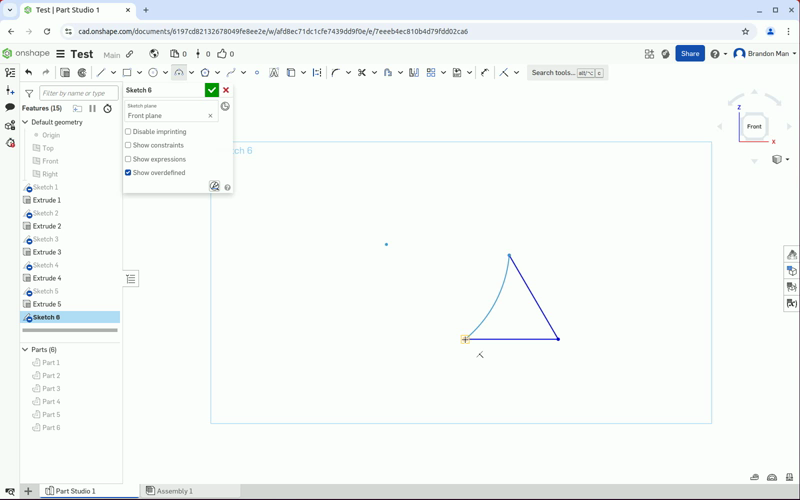
key_down(shift)
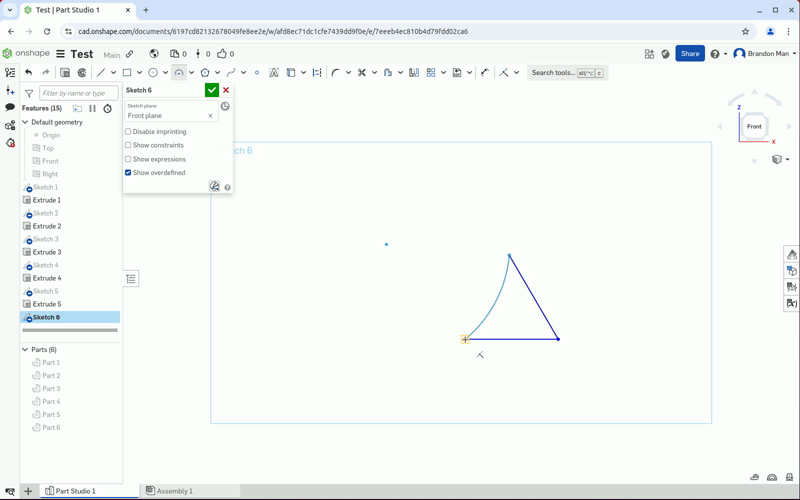
mouse_move(510, 309)
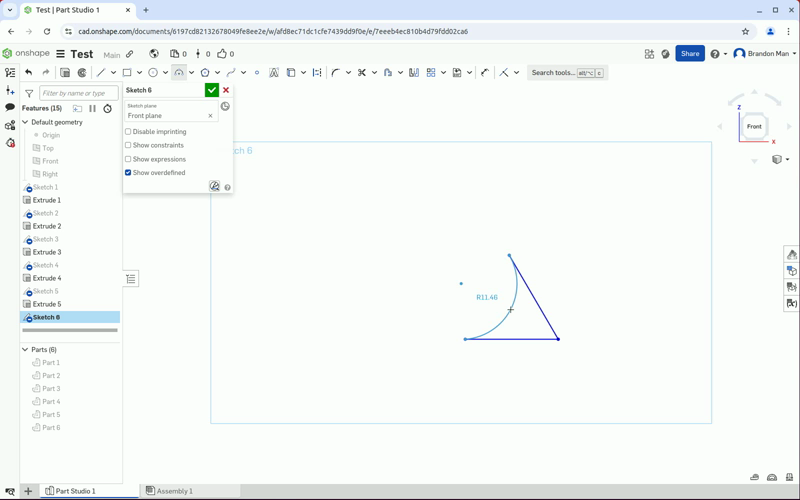
click(510, 309)
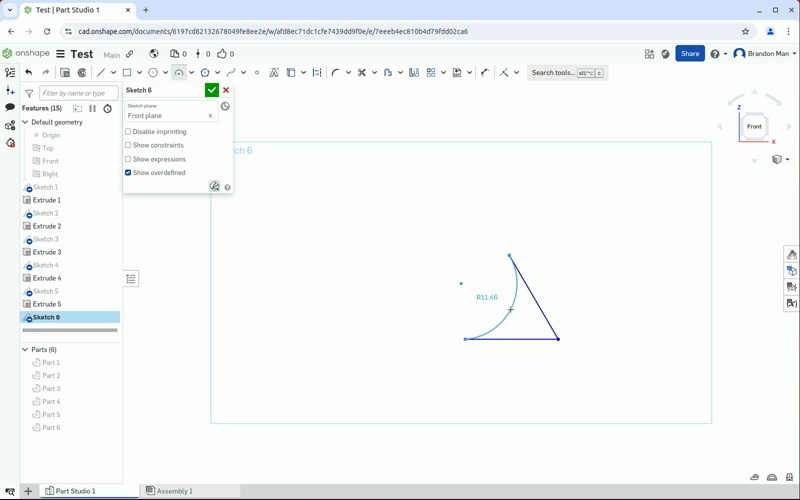
key_up(shift)
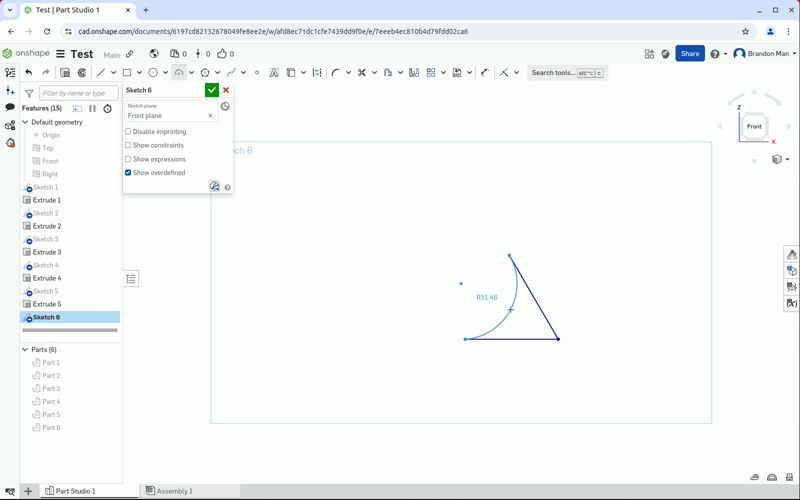
key(esc)
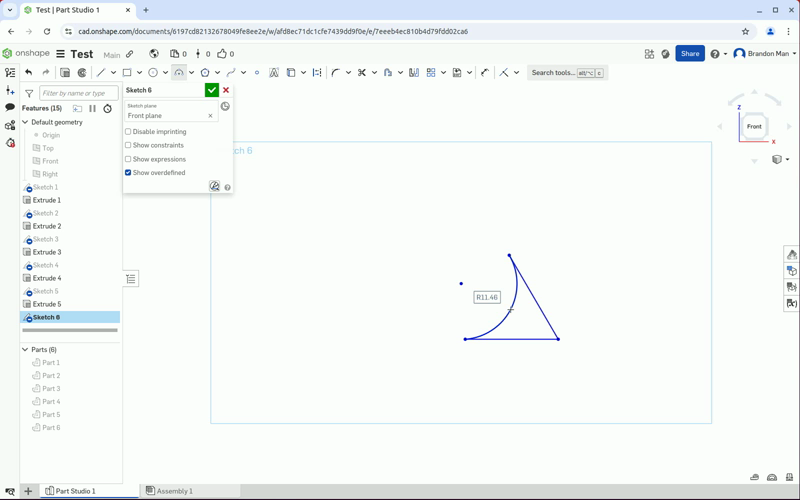
mouse_move(535, 325)
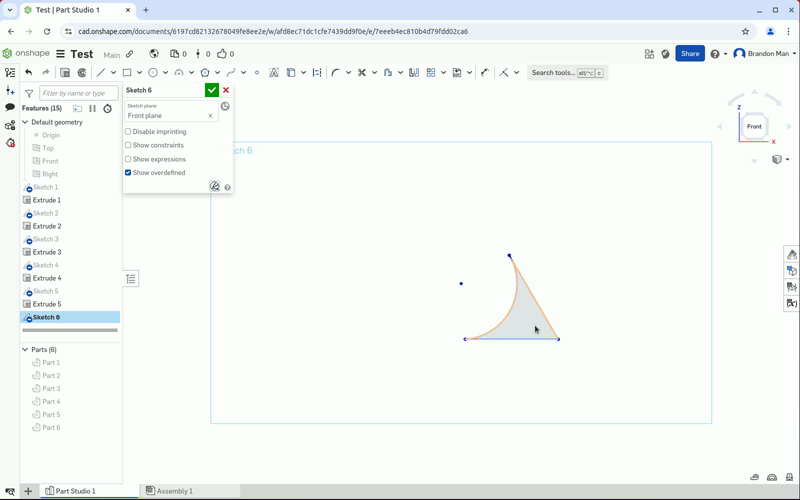
click(535, 325)
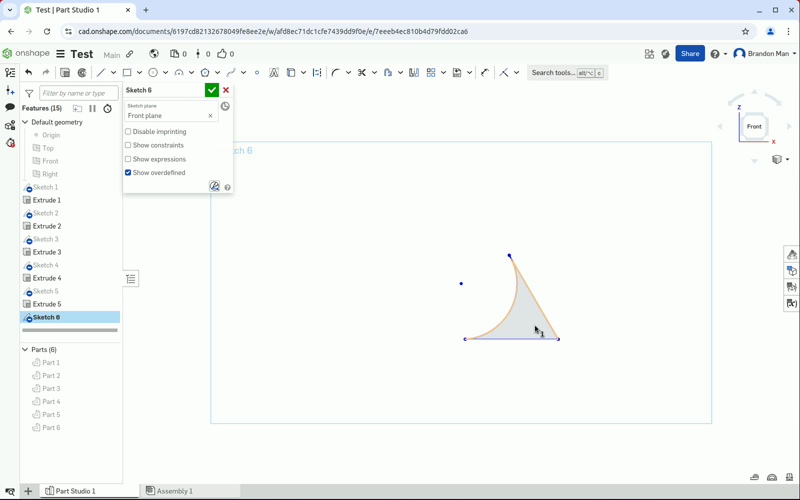
mouse_move(73, 352)
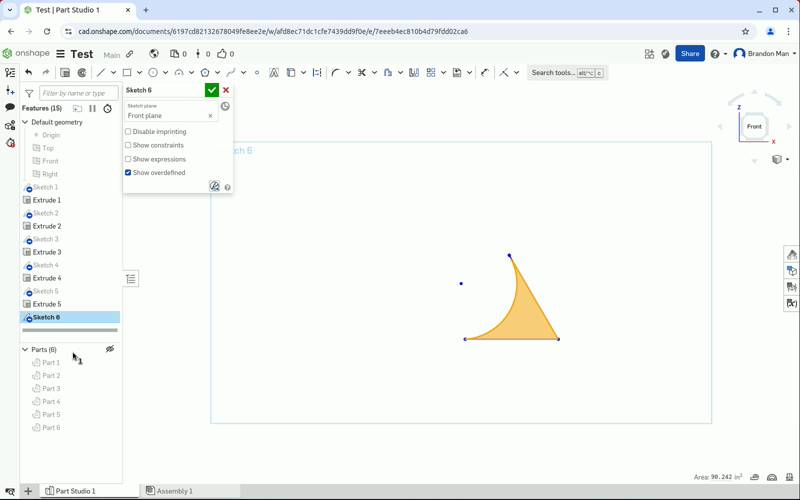
key(shift+y)
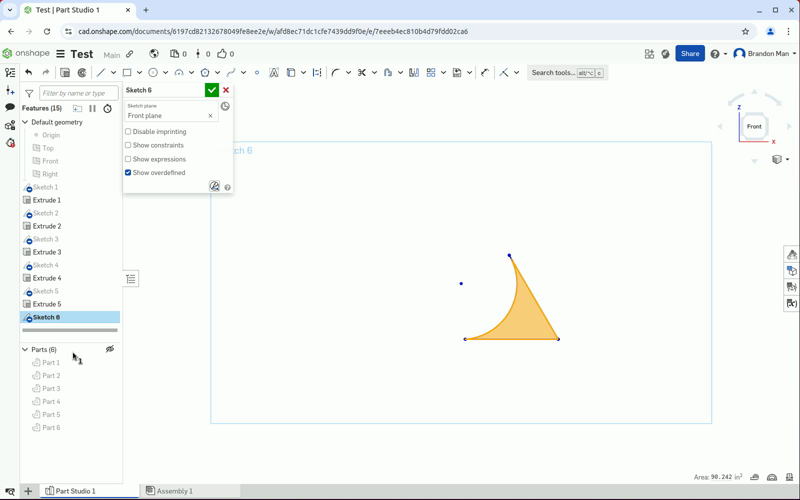
key(shift+e)
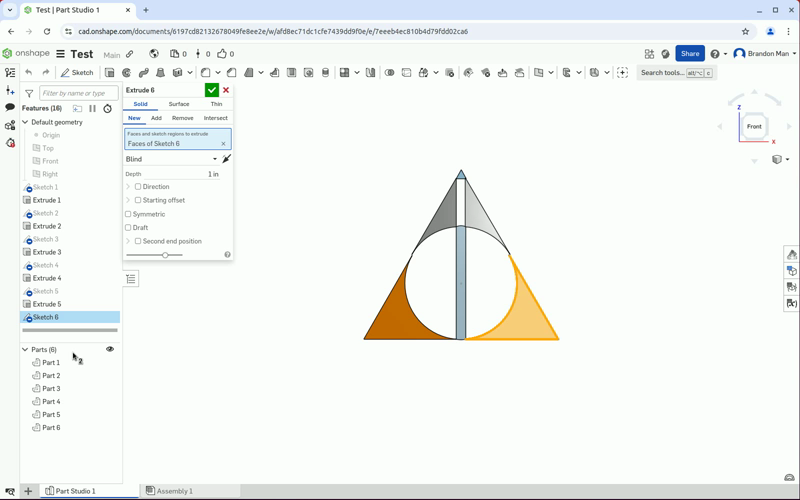
mouse_move(143, 106)
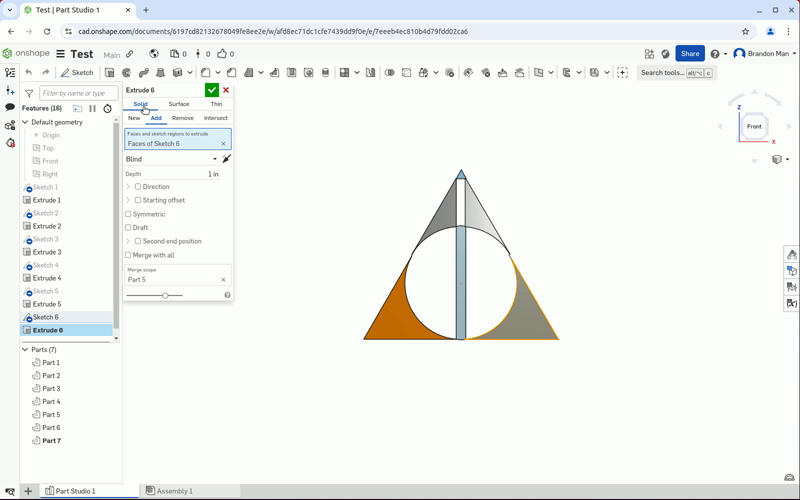
click(143, 106)
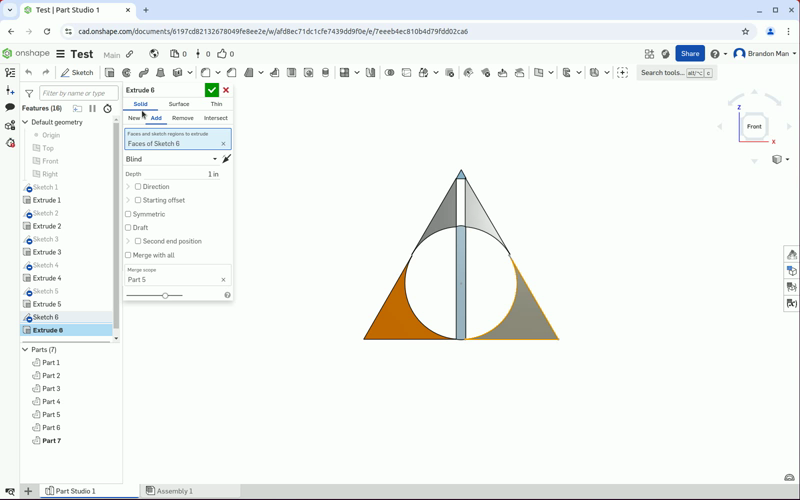
mouse_move(137, 120)
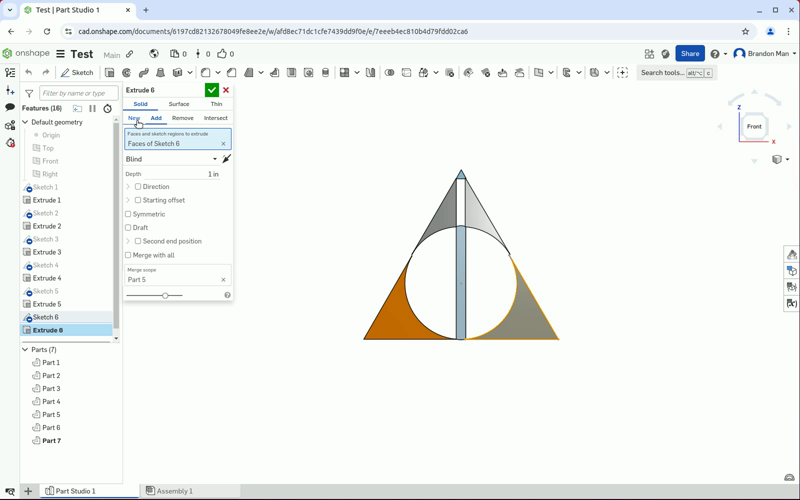
click(137, 120)
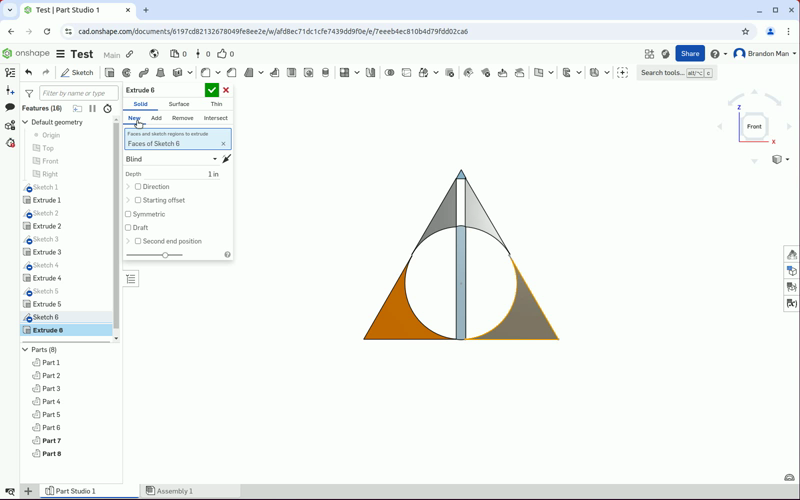
key(tab, 4)
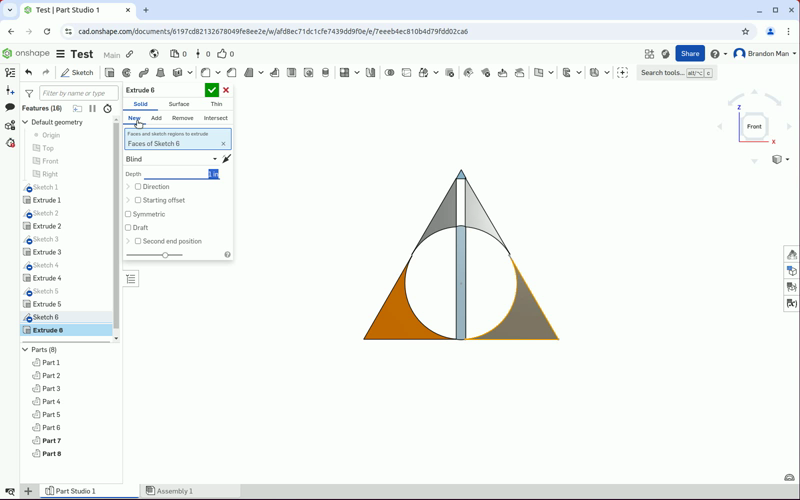
text(7.703)
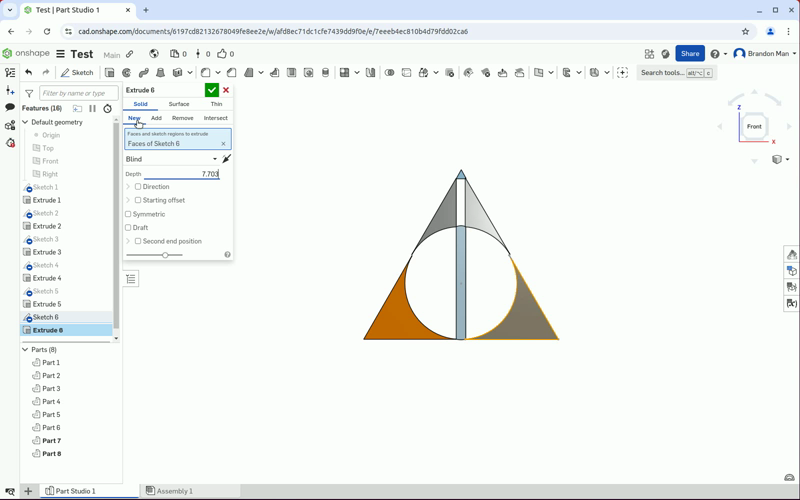
key(enter)
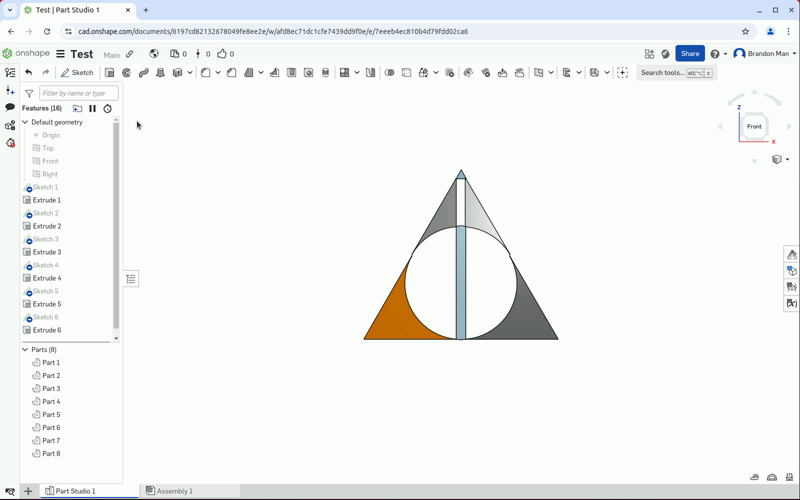
key(shift+h)
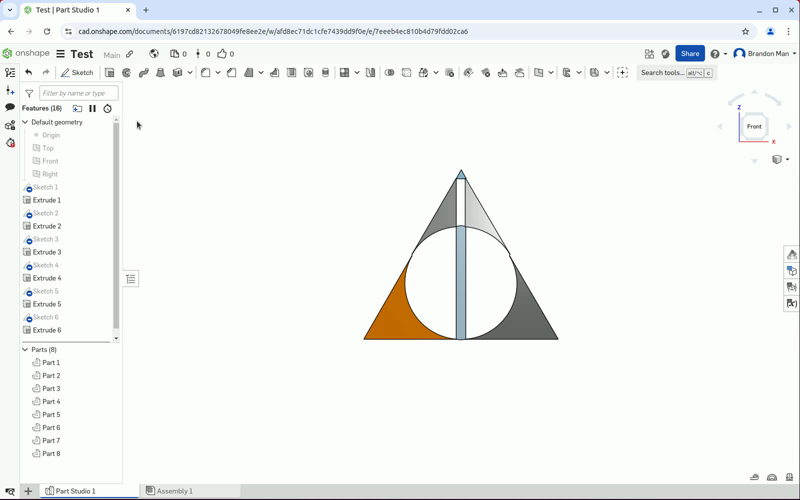
key(shift+h)
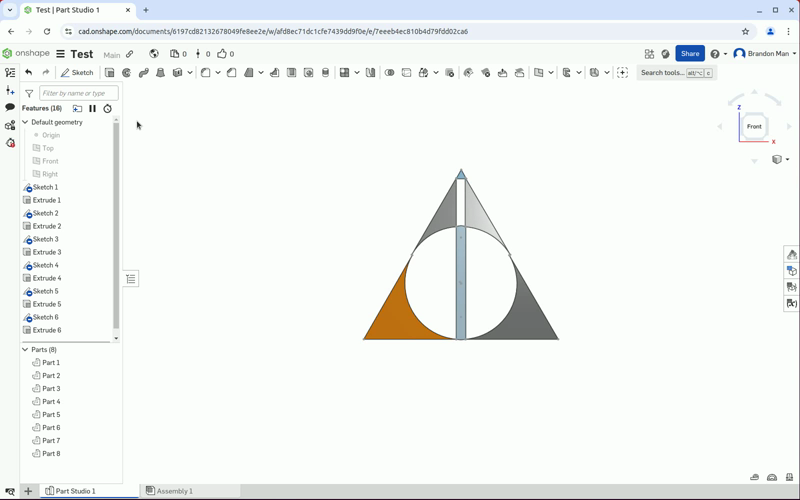
key(shift+7)
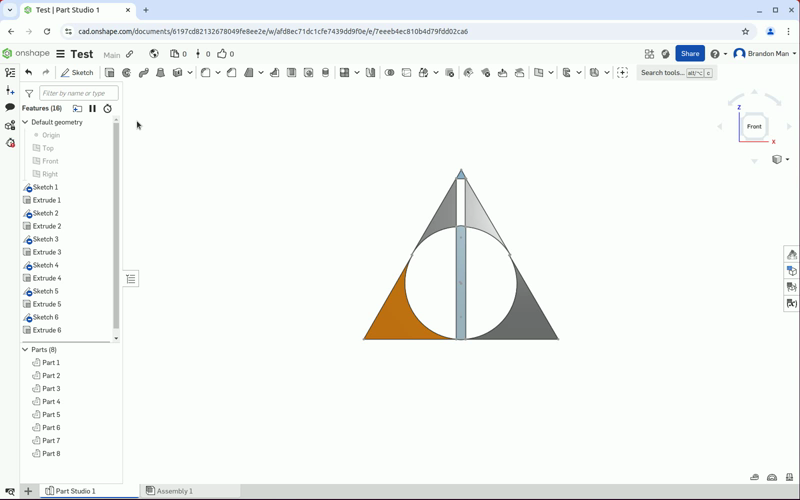
key(left, 2)
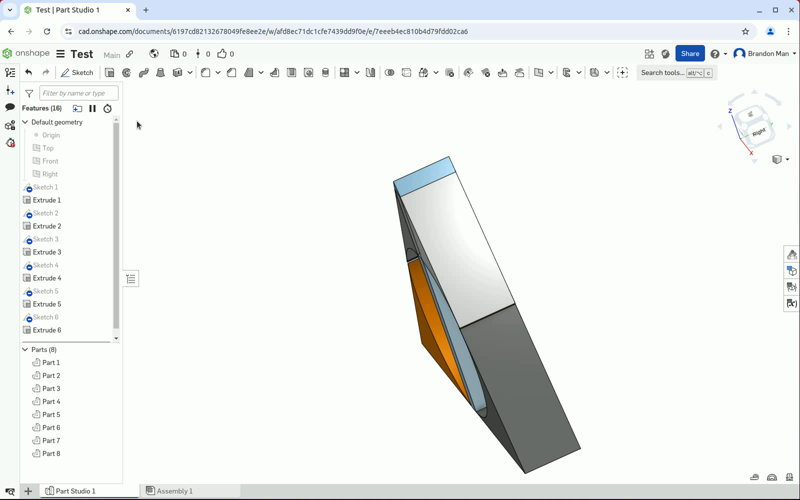
key(down, 2)
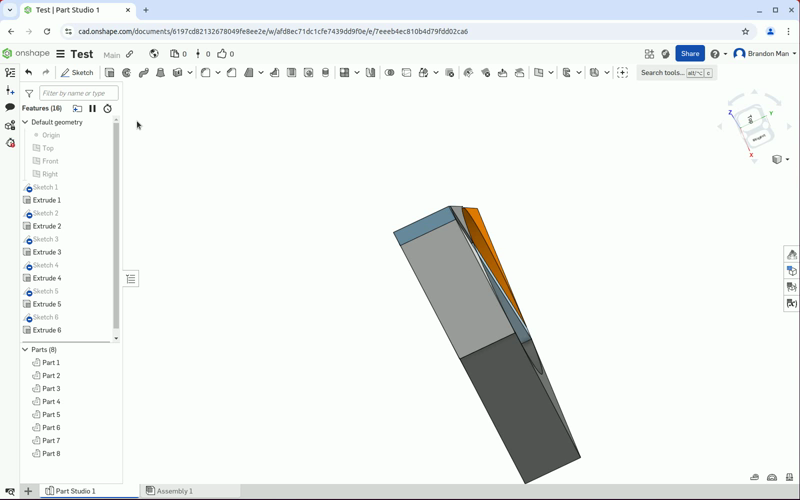
key(up, 2)
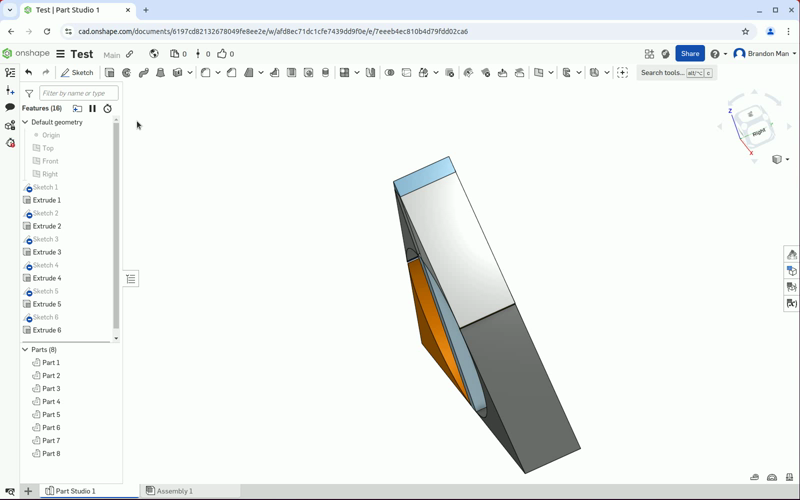
key(right, 2)
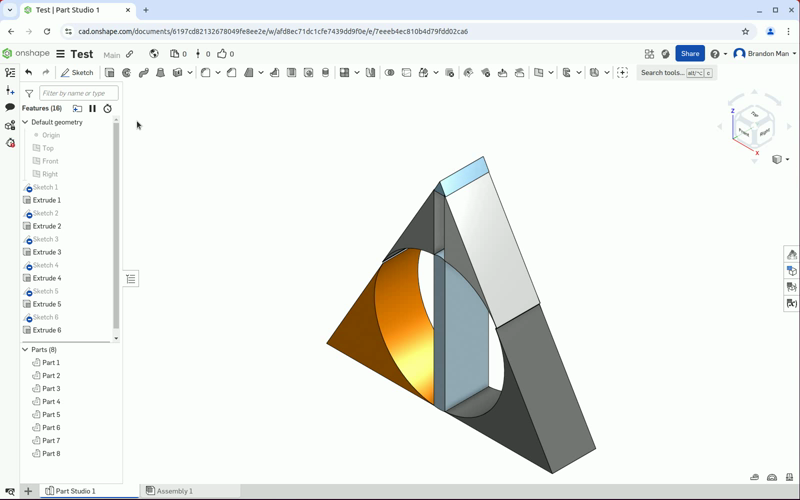
mouse_move(69, 189)
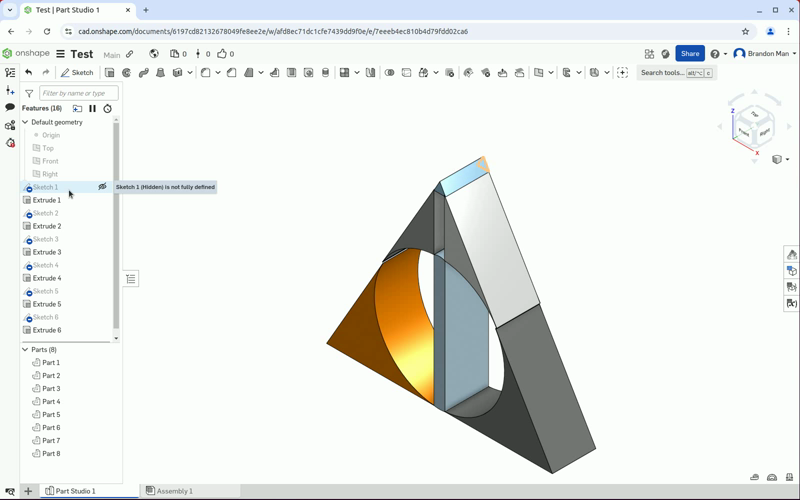
click(69, 189)